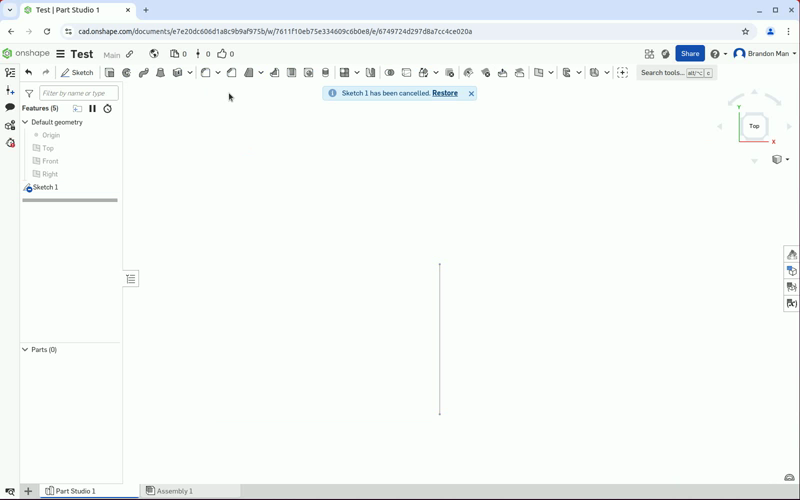
key(shift+h)
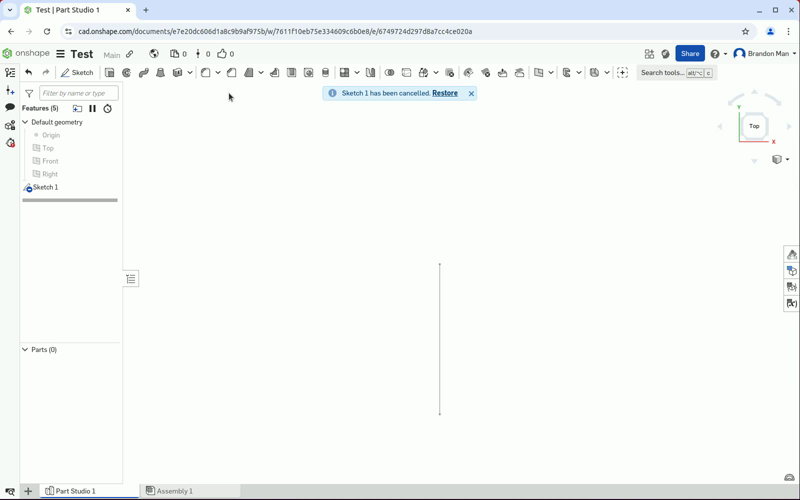
key(shift+s)
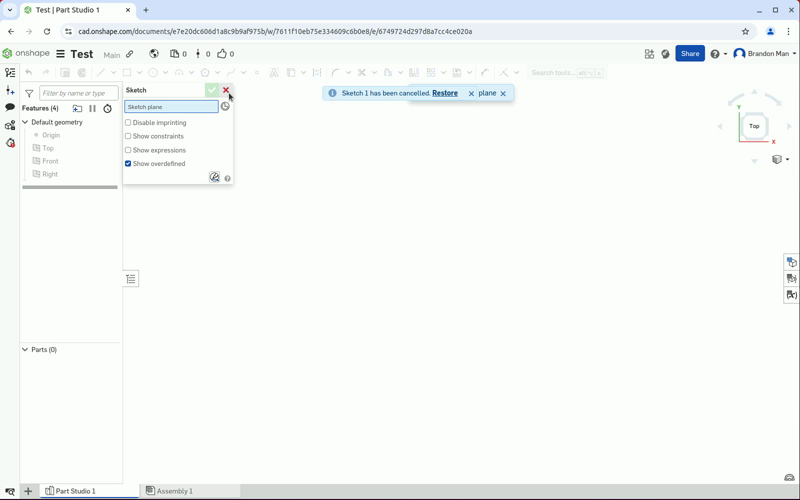
mouse_move(73, 150)
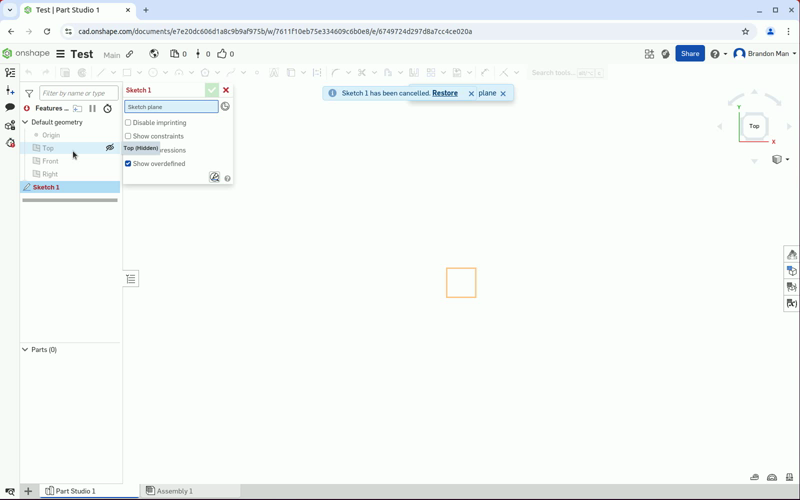
click(73, 150)
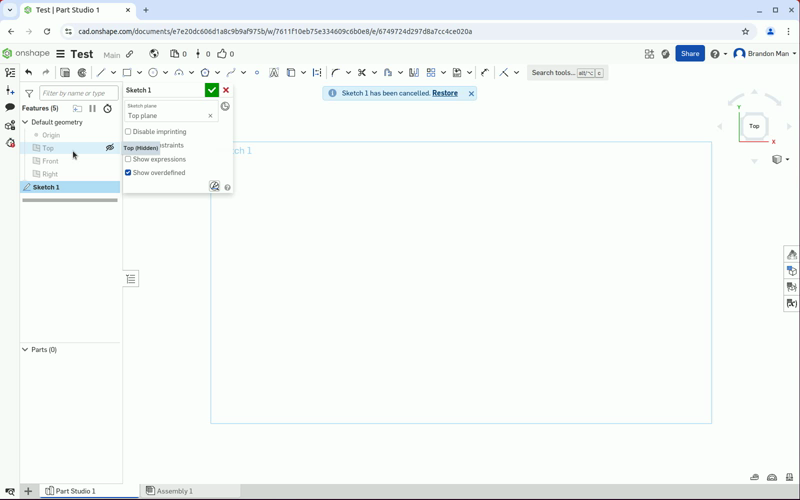
mouse_move(73, 352)
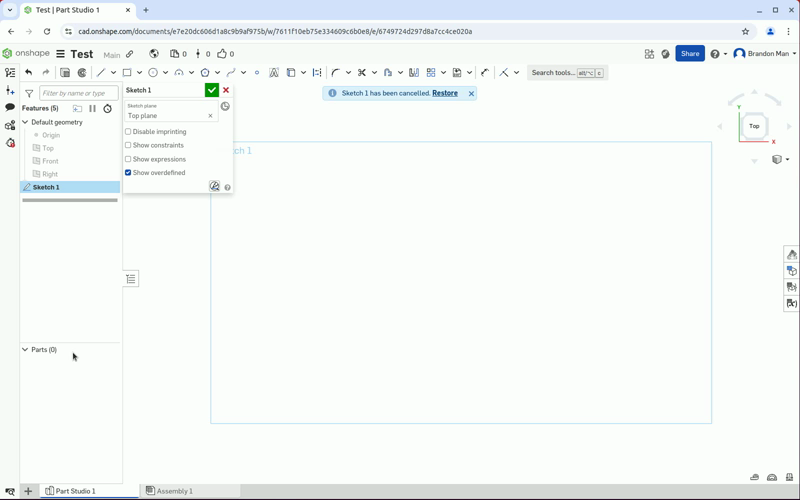
key(y)
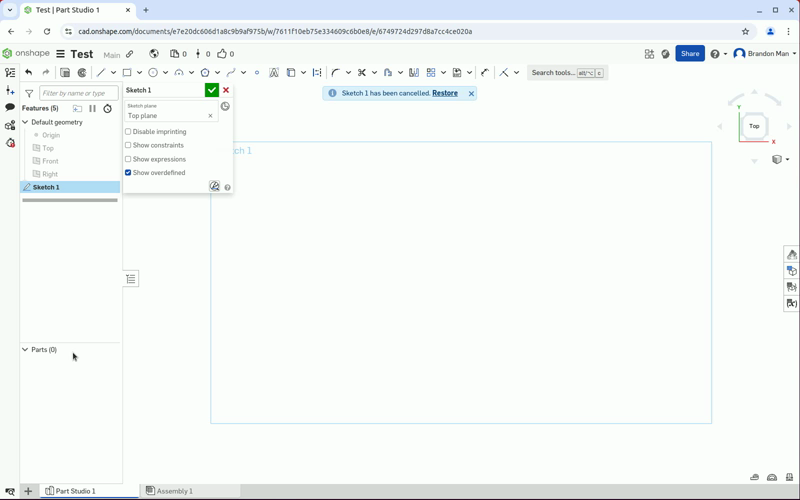
key(l)
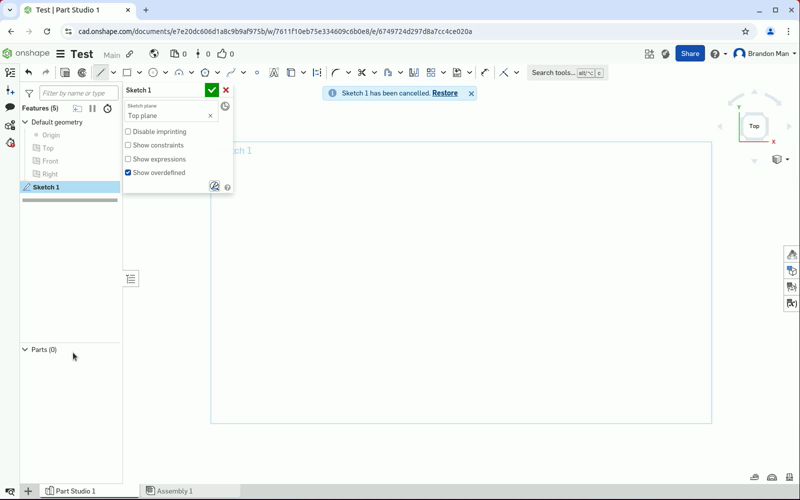
key_down(shift)
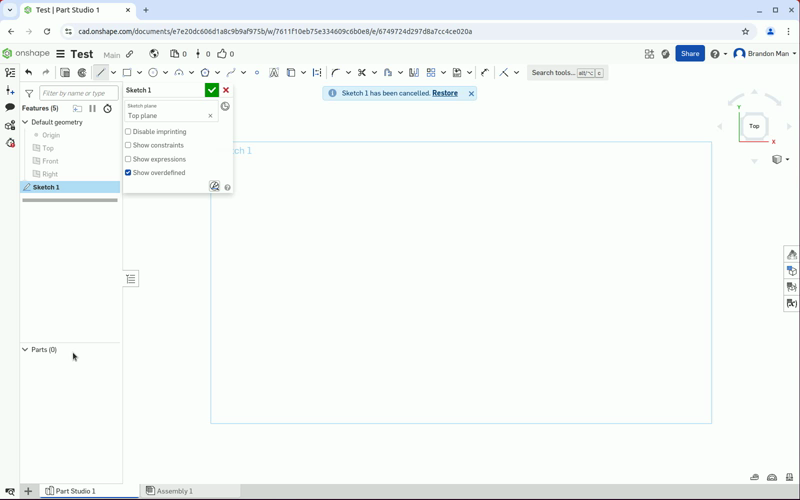
mouse_move(416, 327)
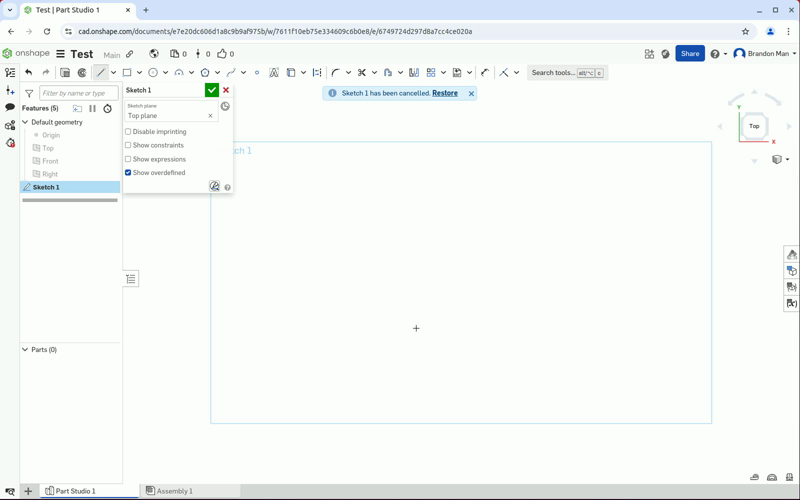
click(416, 327)
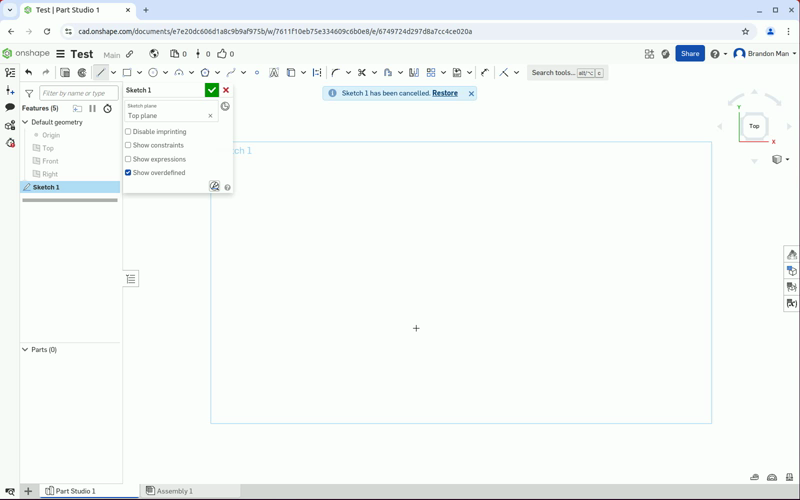
key_up(shift)
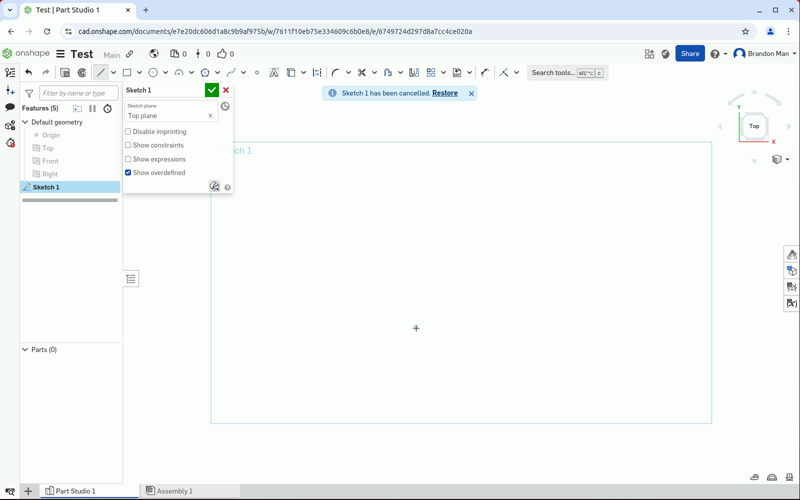
key_down(shift)
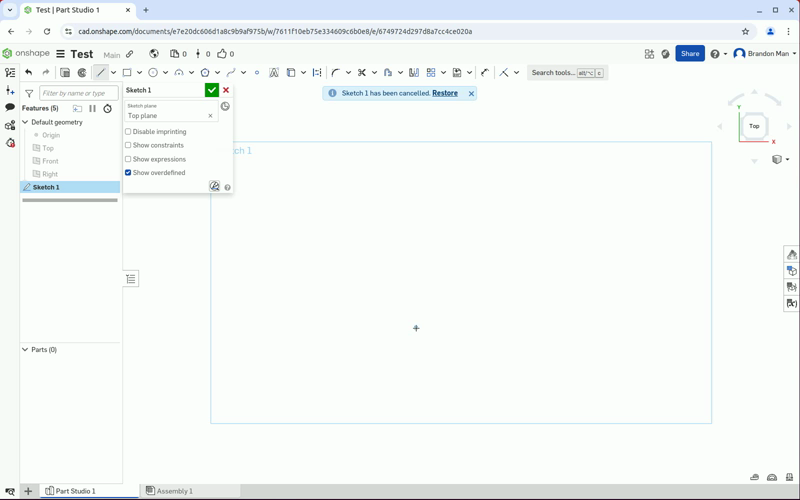
mouse_move(446, 327)
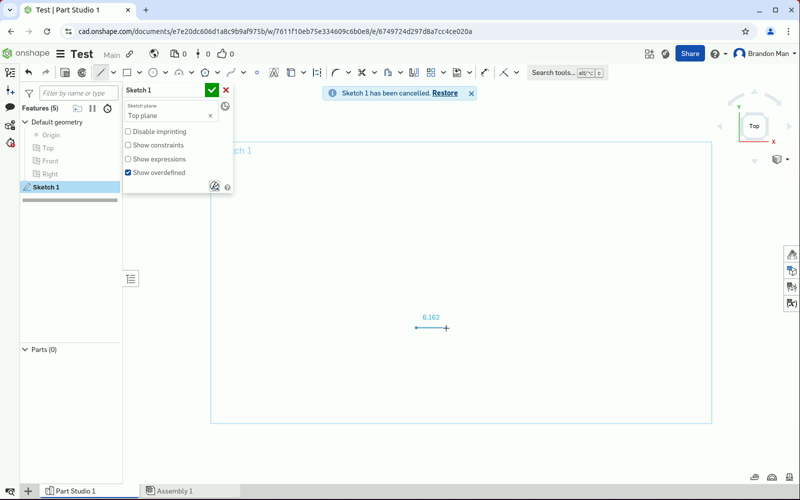
mouse_move(418, 327)
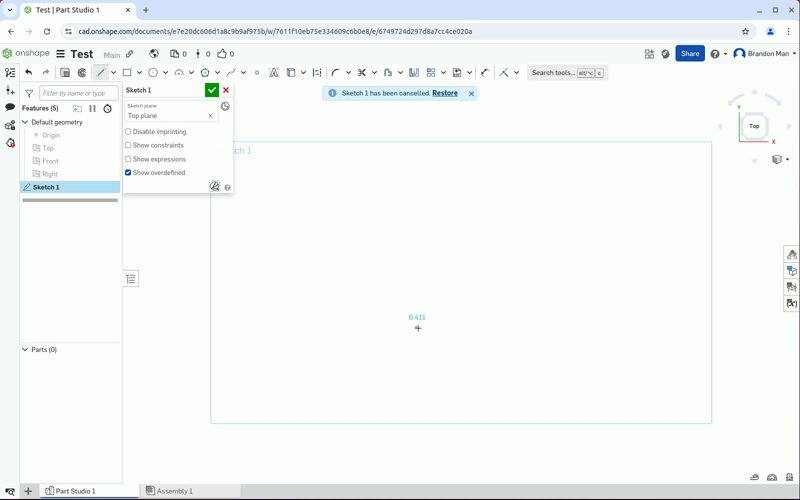
scroll(6)
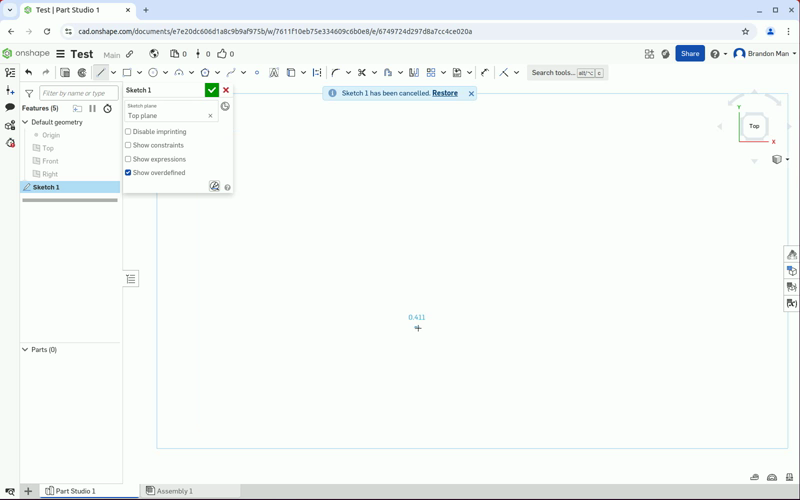
scroll(6)
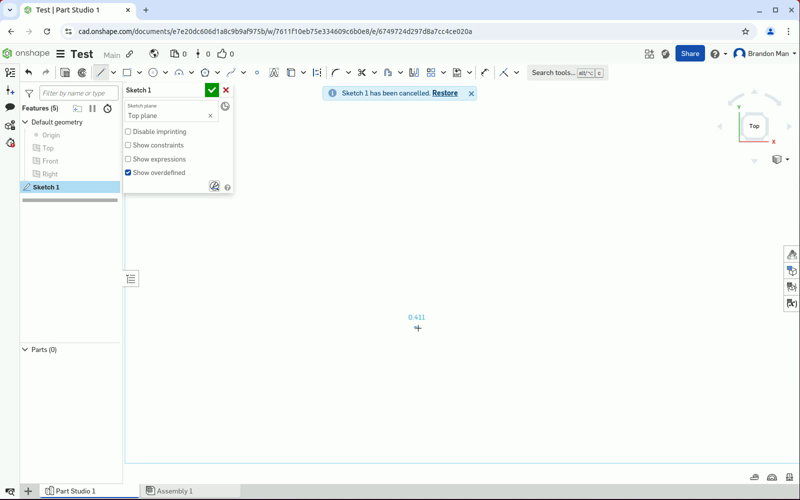
scroll(6)
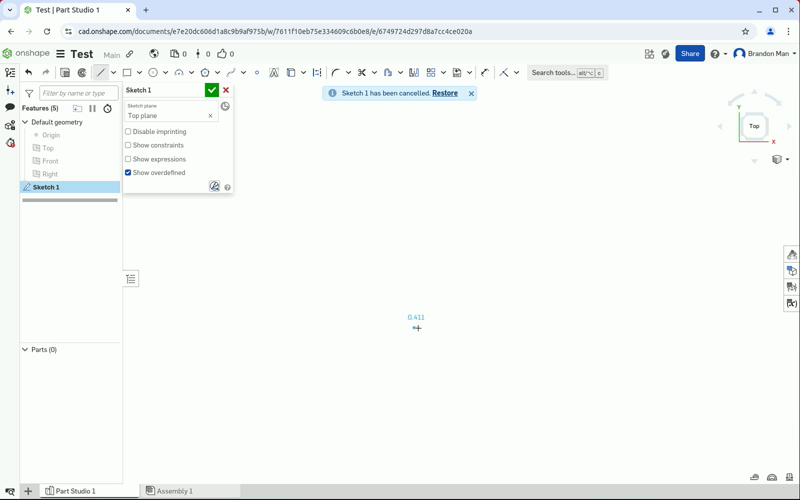
scroll(6)
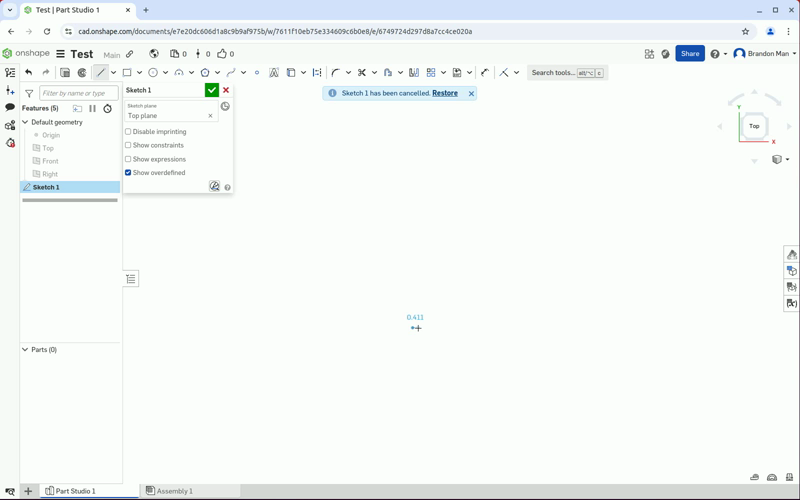
scroll(6)
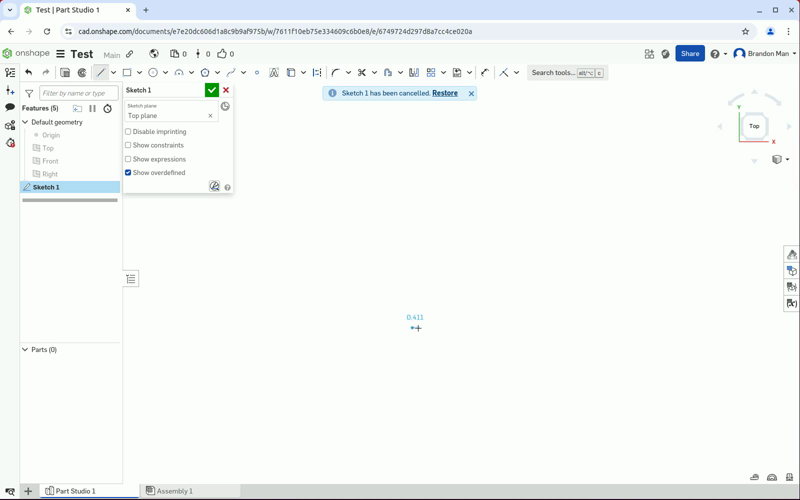
scroll(6)
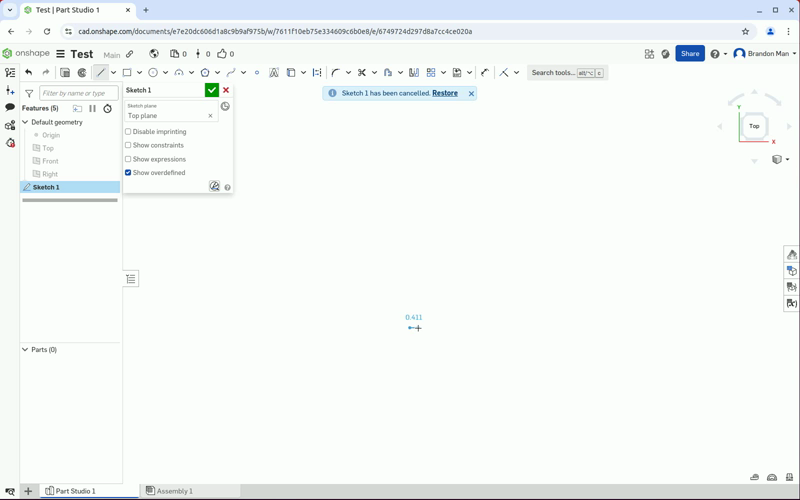
scroll(6)
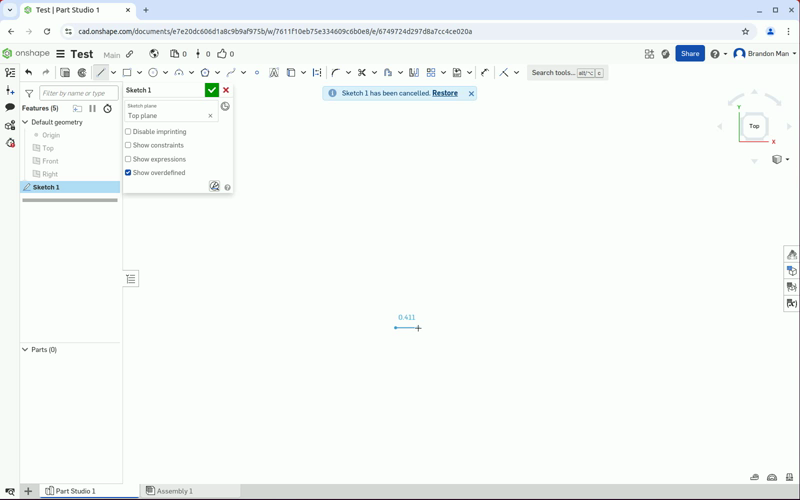
click(418, 327)
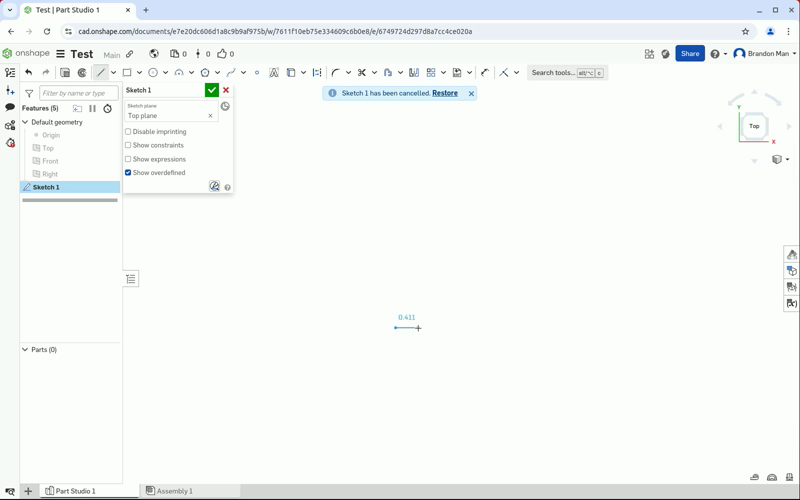
scroll(-6)
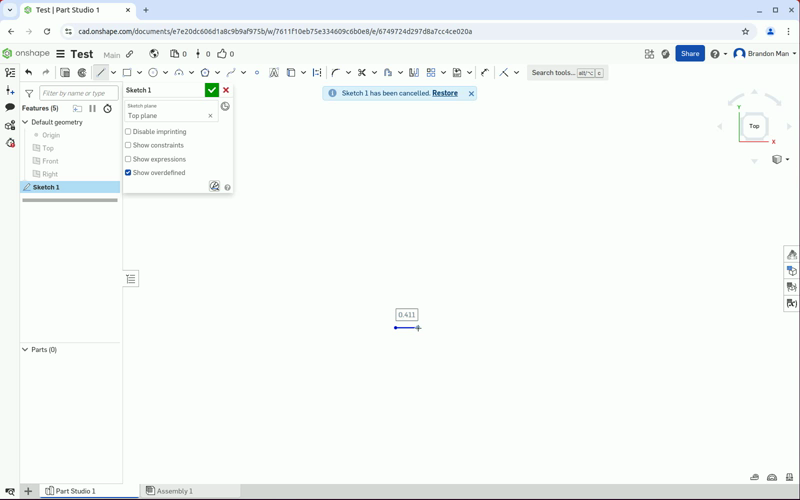
scroll(-6)
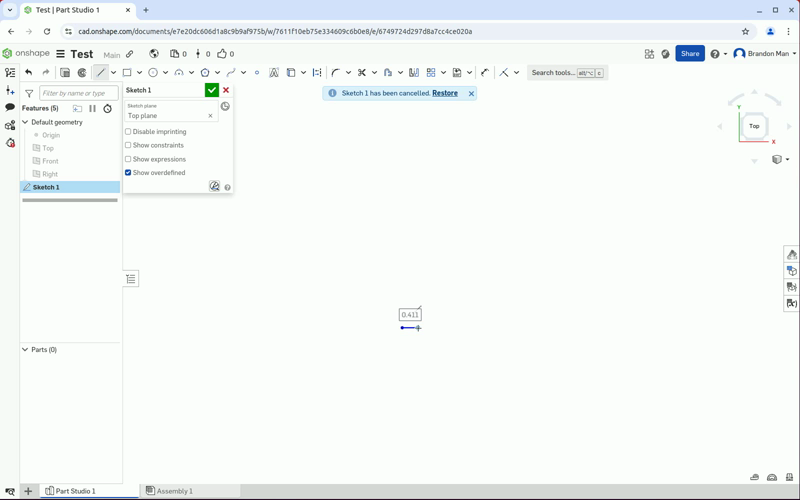
scroll(-6)
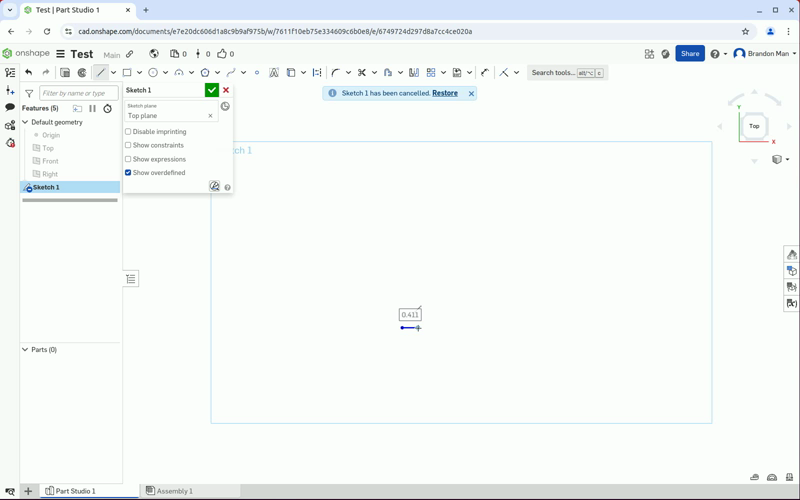
scroll(-6)
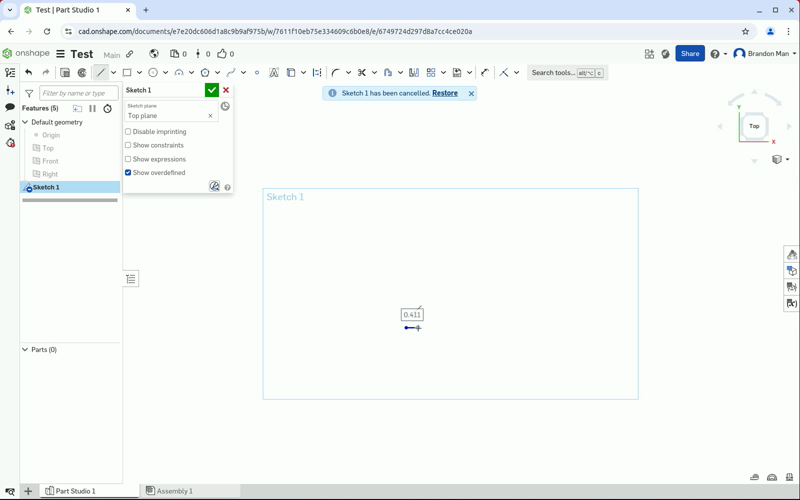
scroll(-6)
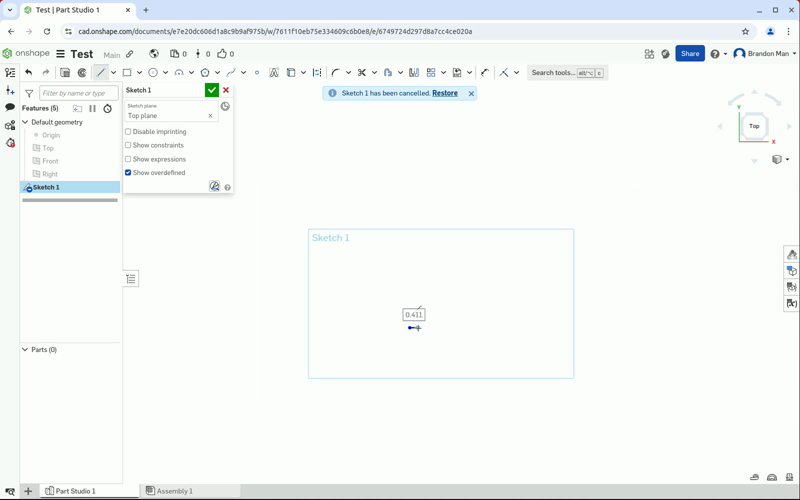
scroll(-6)
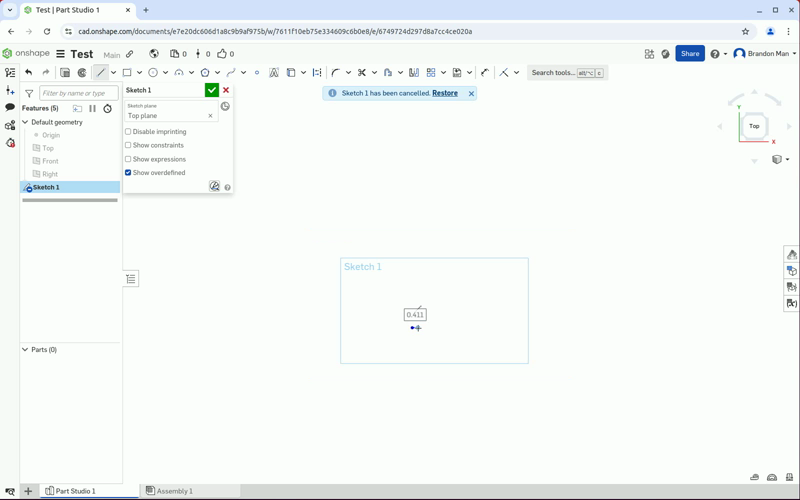
scroll(-6)
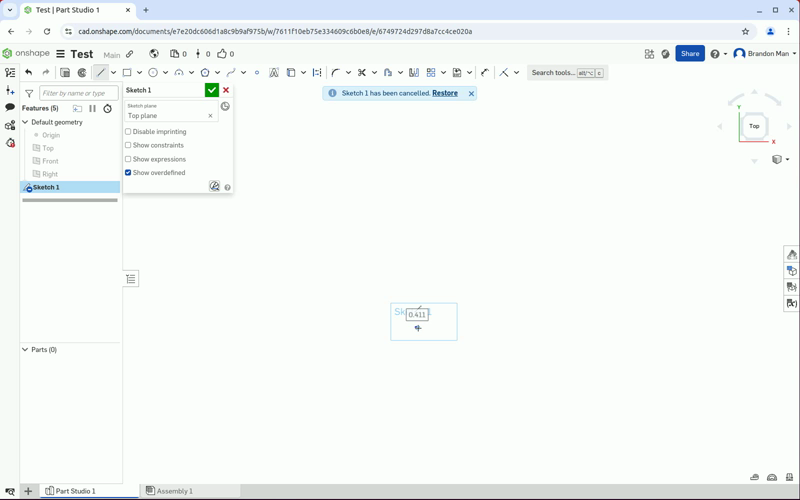
key_up(shift)
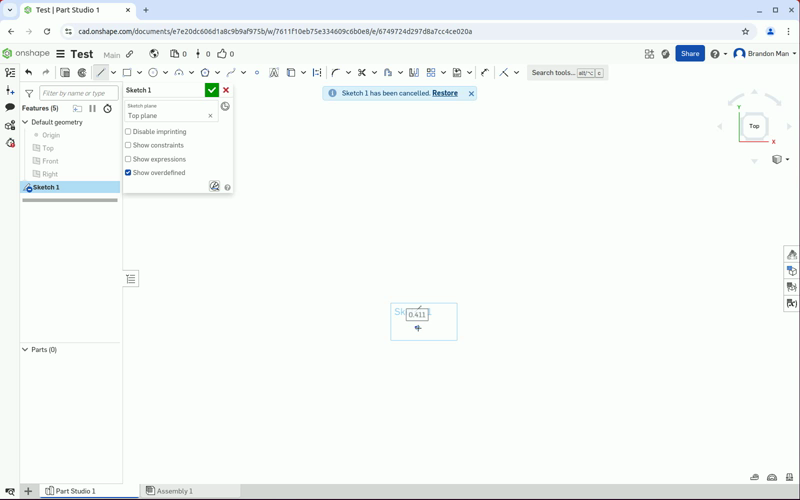
key_down(shift)
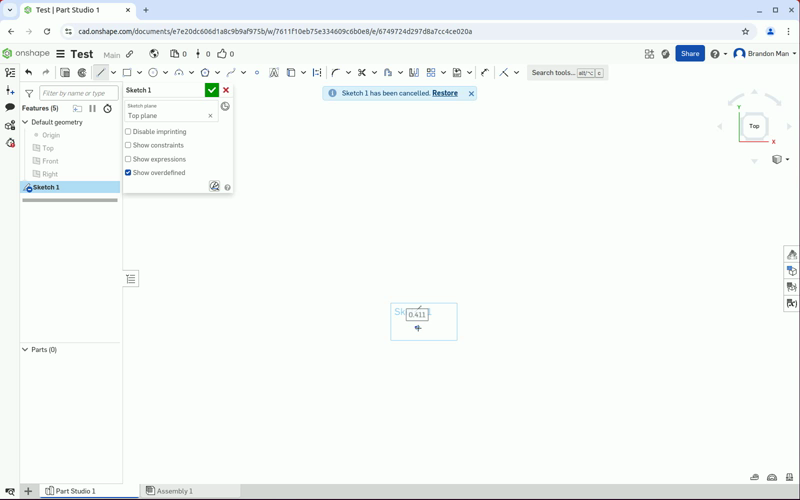
mouse_move(448, 327)
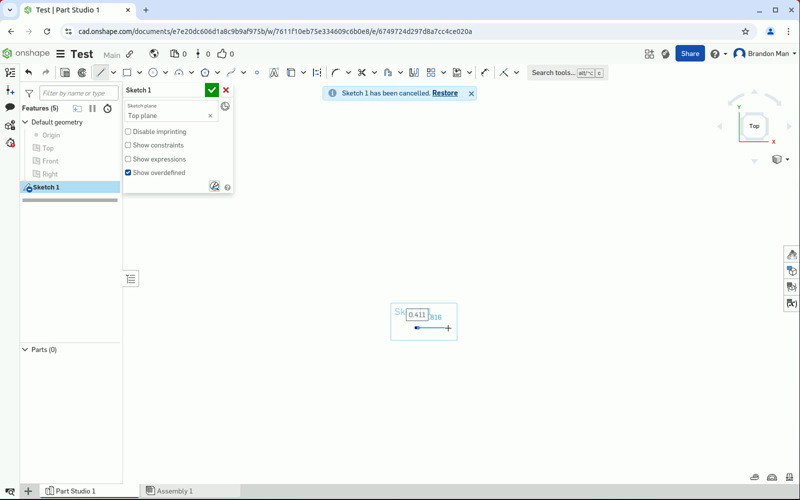
mouse_move(418, 325)
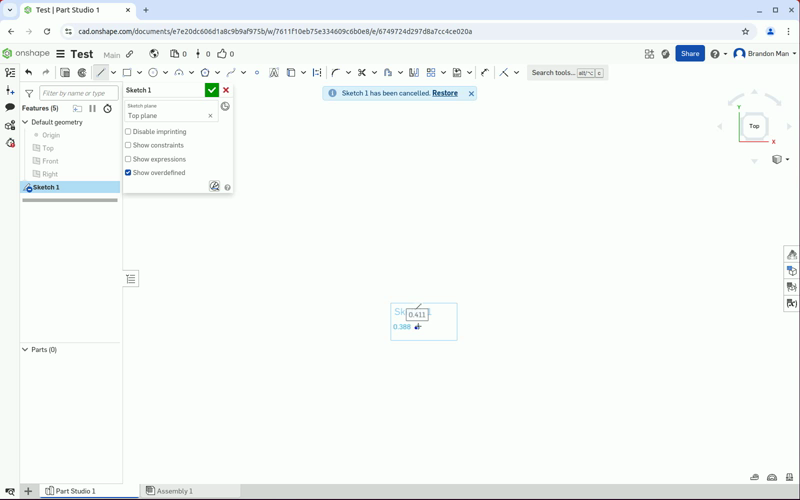
scroll(6)
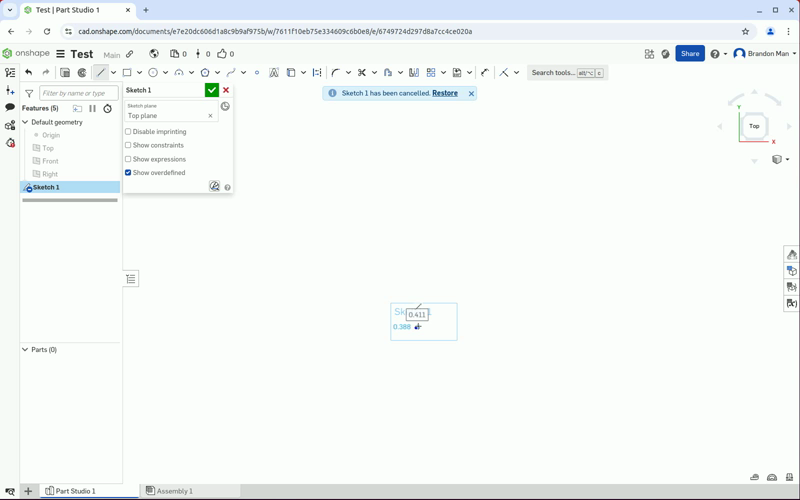
scroll(6)
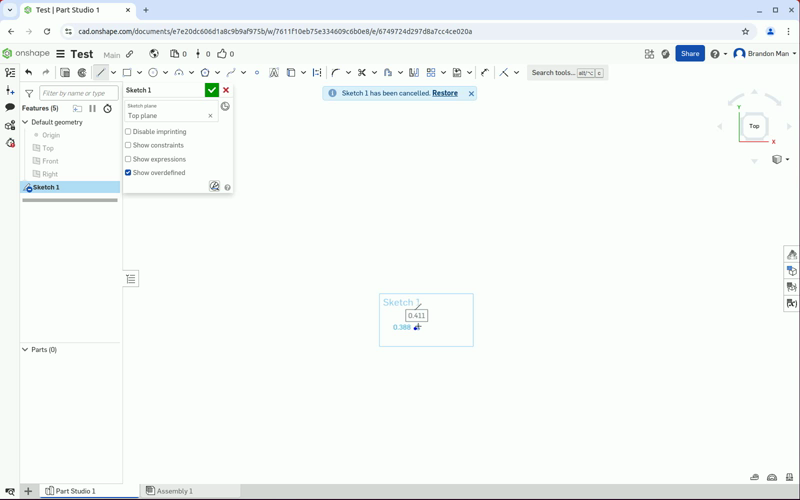
scroll(6)
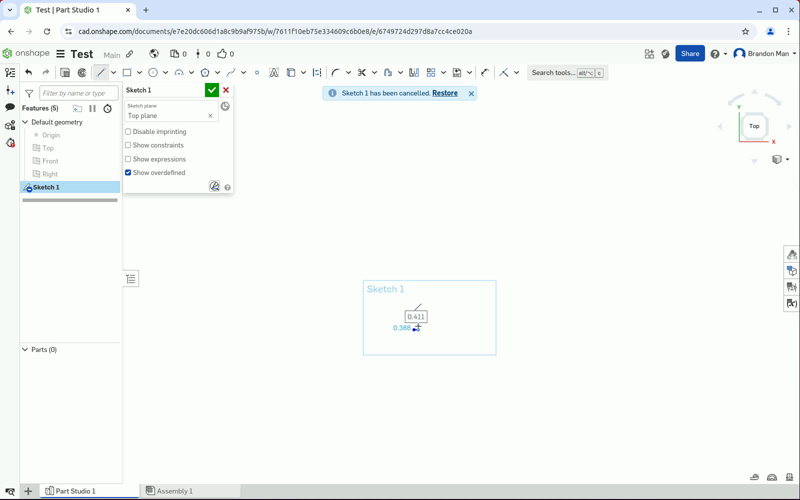
scroll(6)
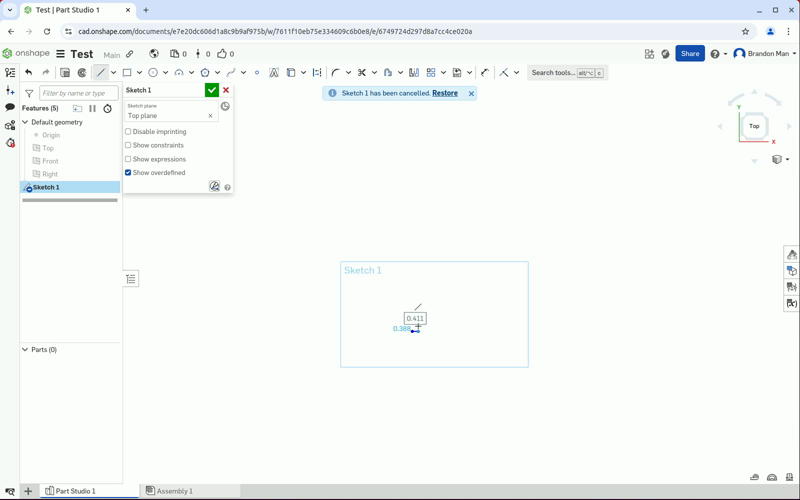
scroll(6)
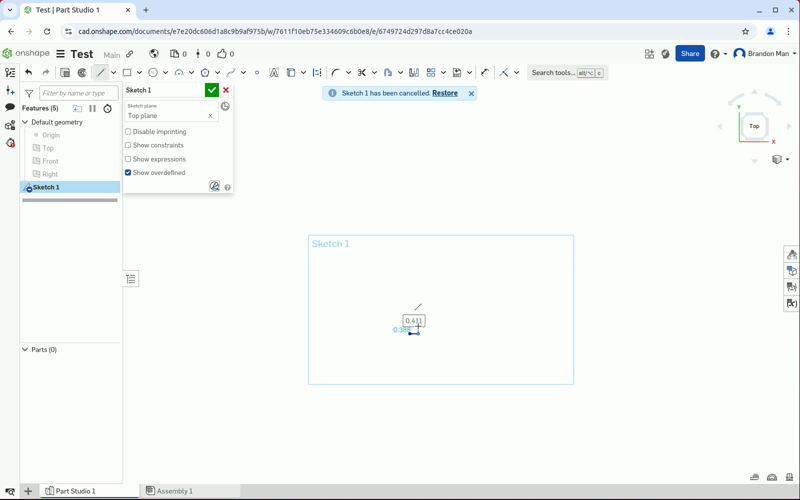
scroll(6)
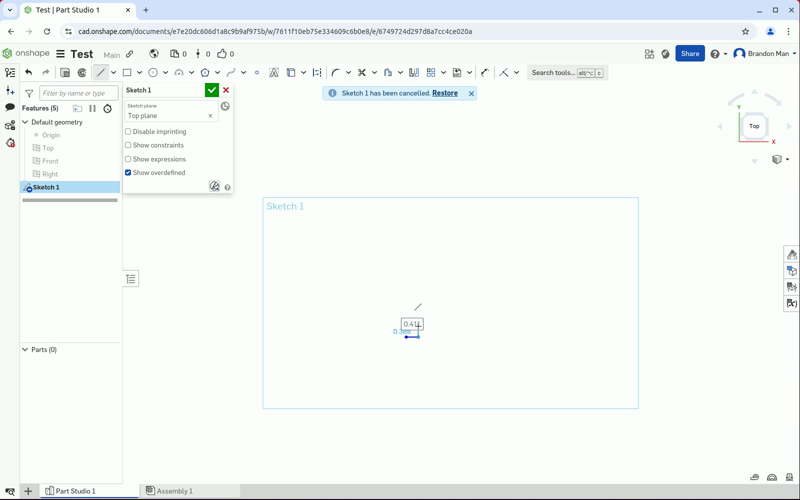
scroll(6)
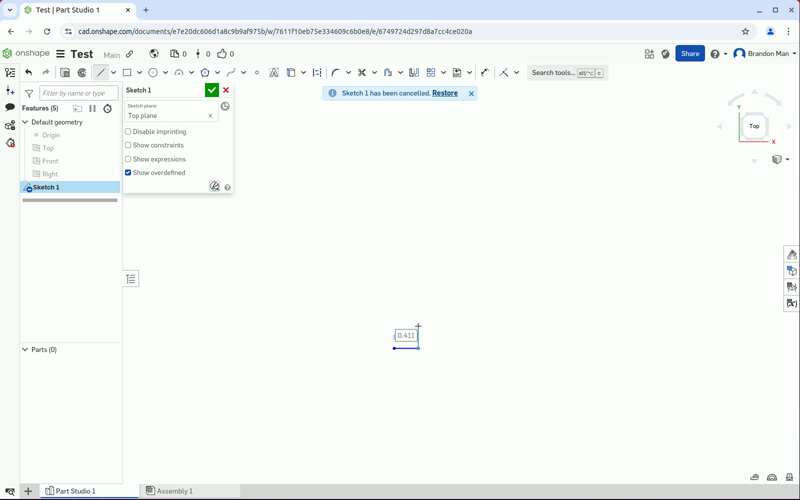
click(418, 325)
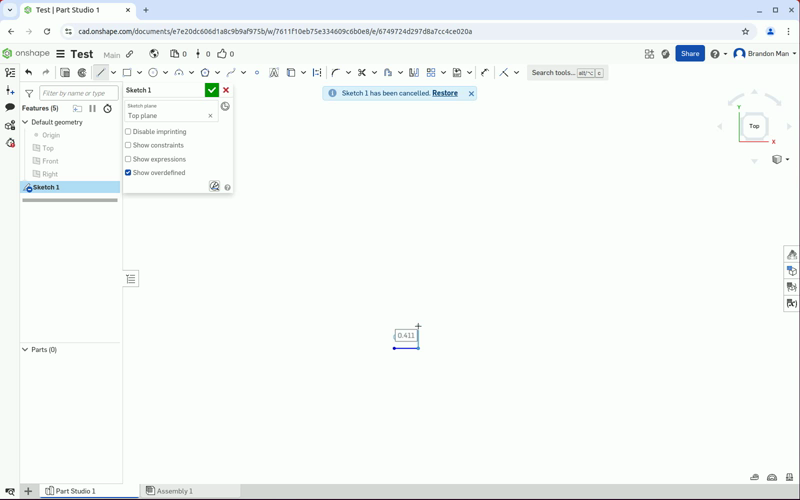
scroll(-6)
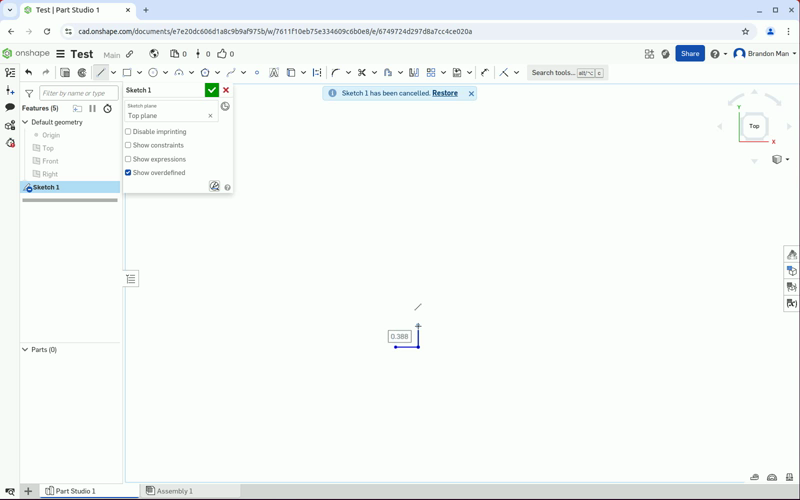
scroll(-6)
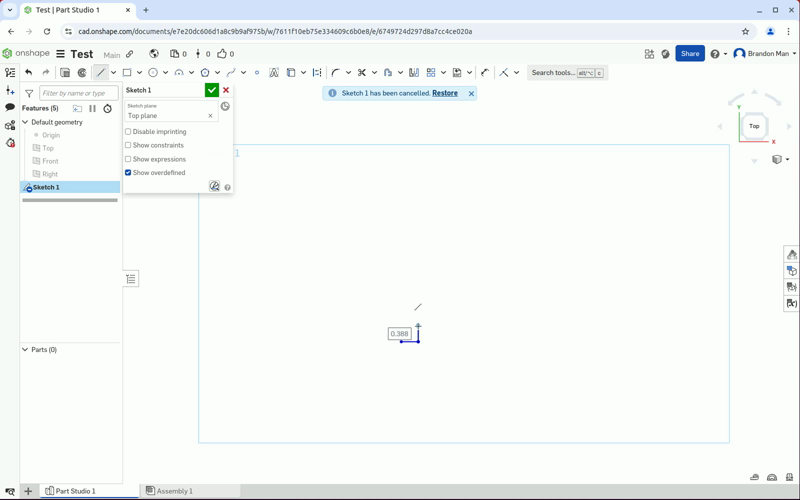
scroll(-6)
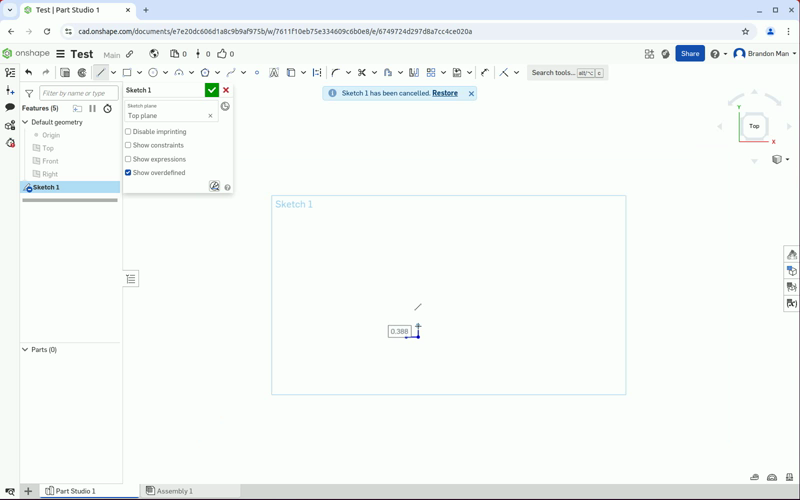
scroll(-6)
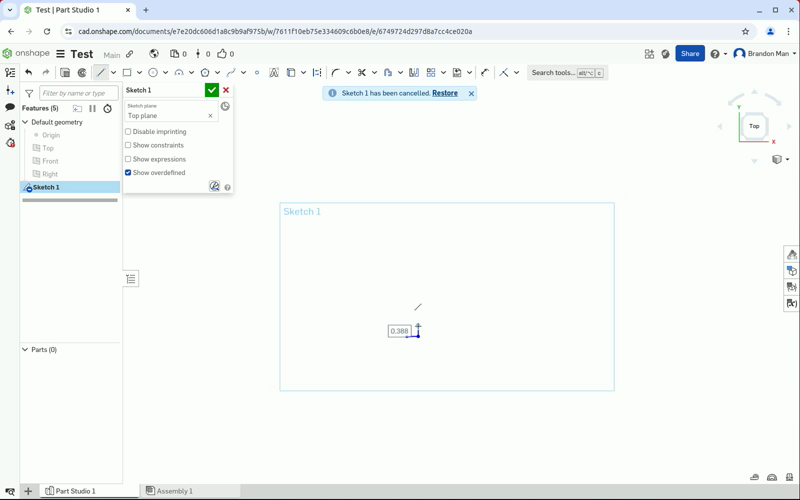
scroll(-6)
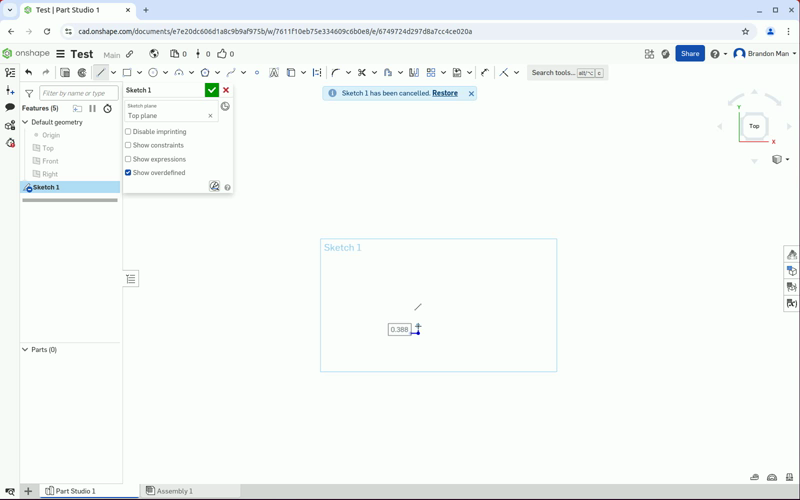
scroll(-6)
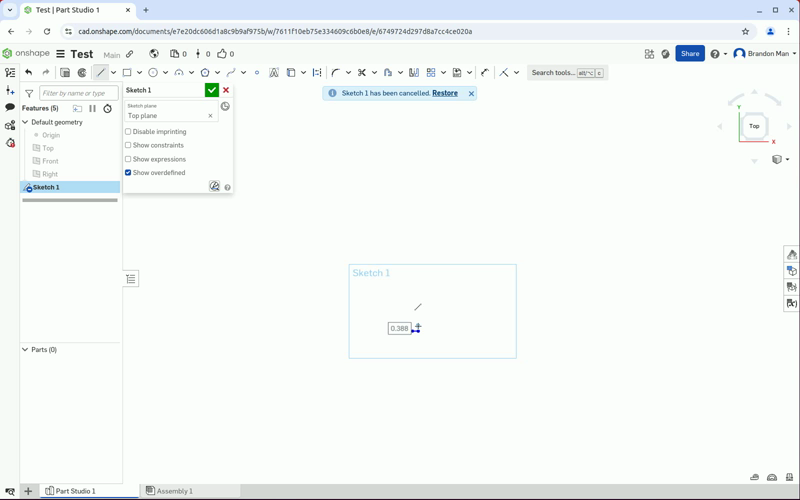
scroll(-6)
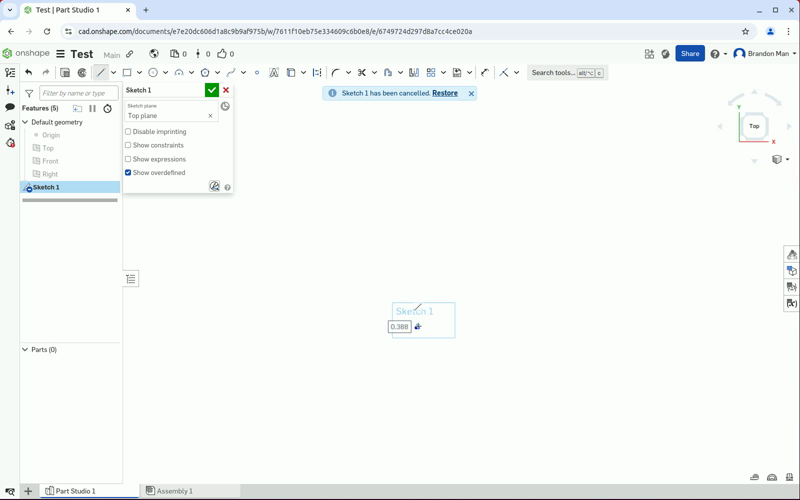
key_up(shift)
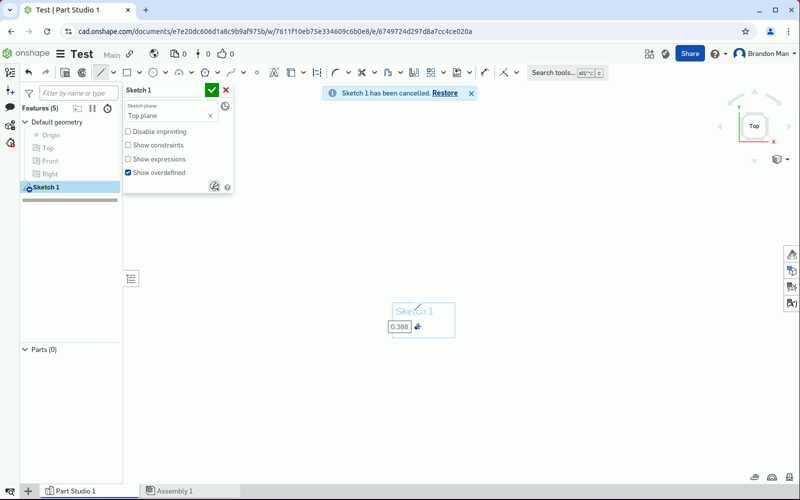
key_down(shift)
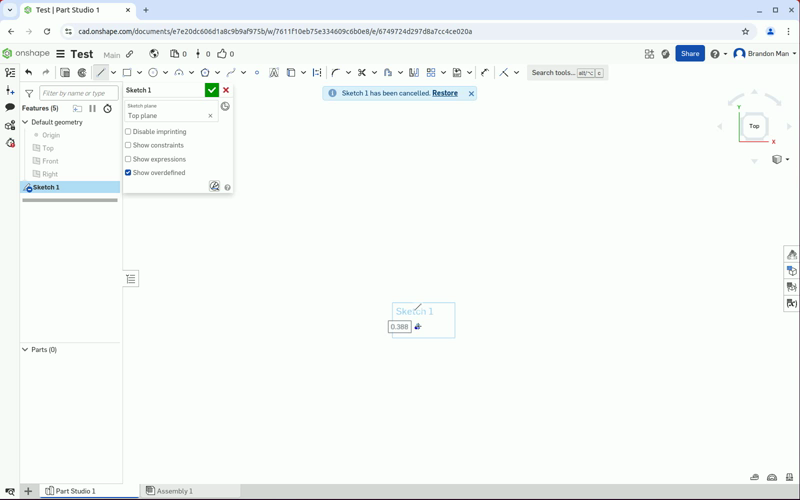
mouse_move(418, 238)
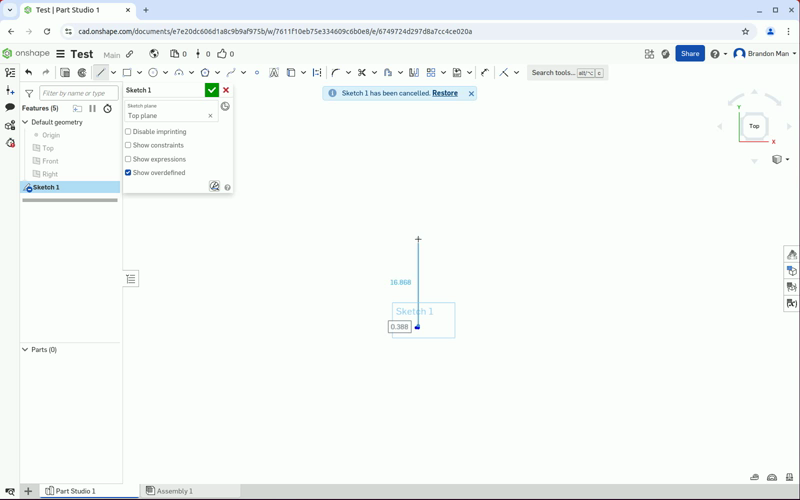
click(418, 238)
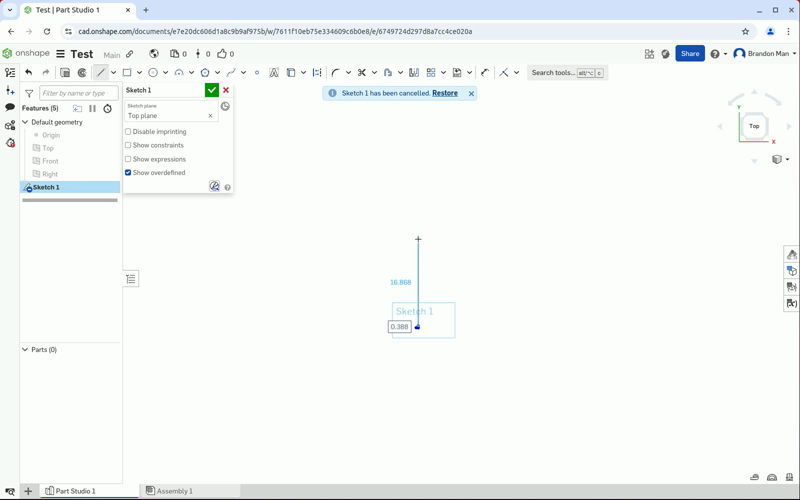
key_up(shift)
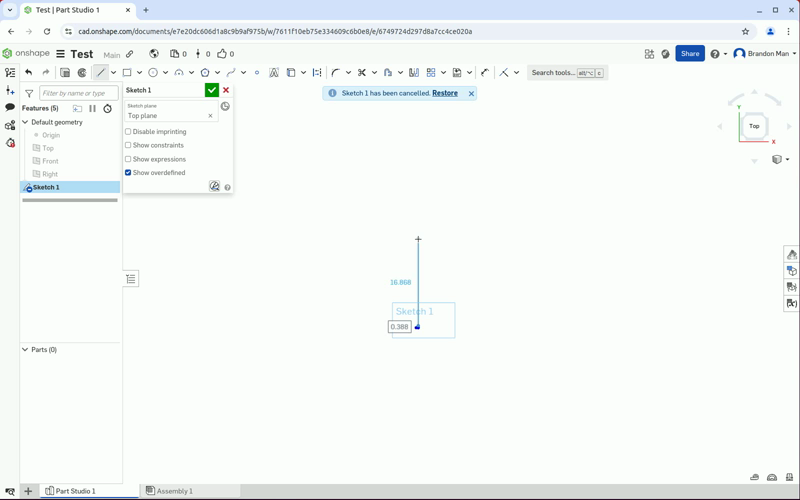
key_down(shift)
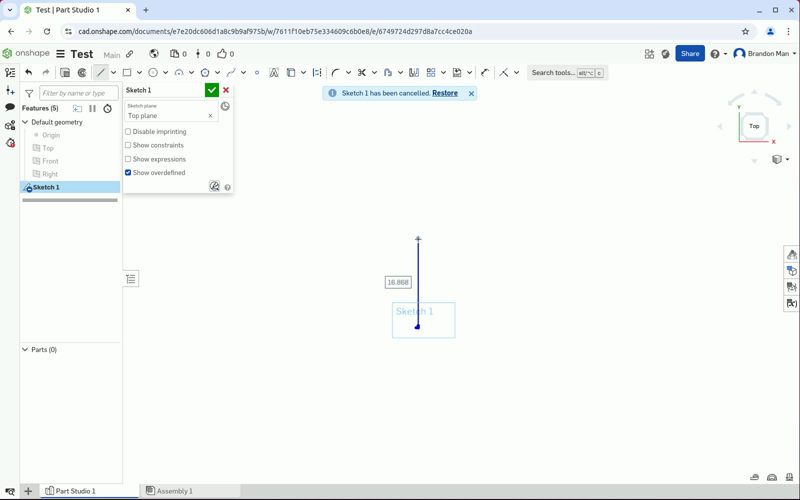
mouse_move(504, 238)
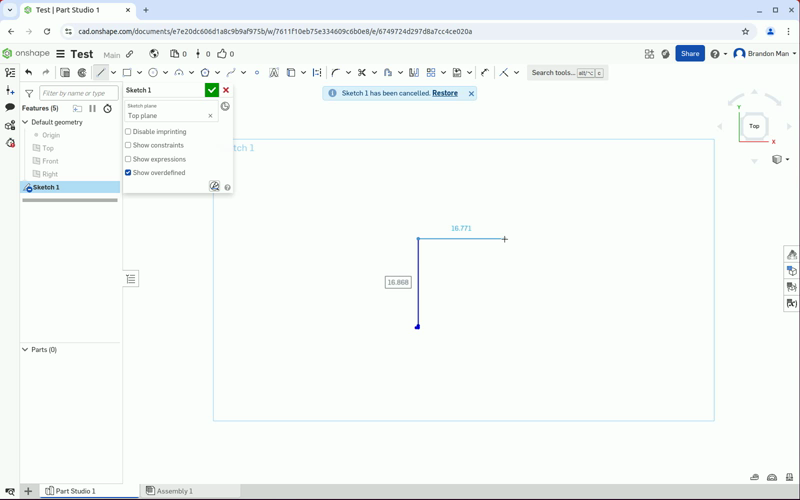
click(504, 238)
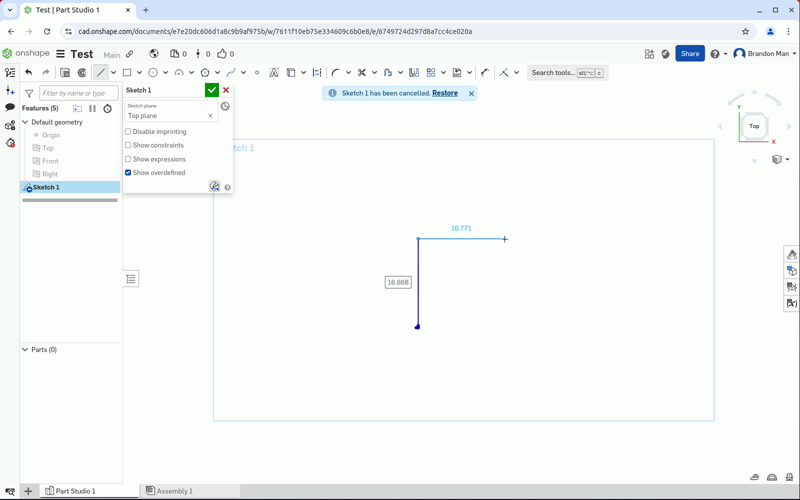
key_up(shift)
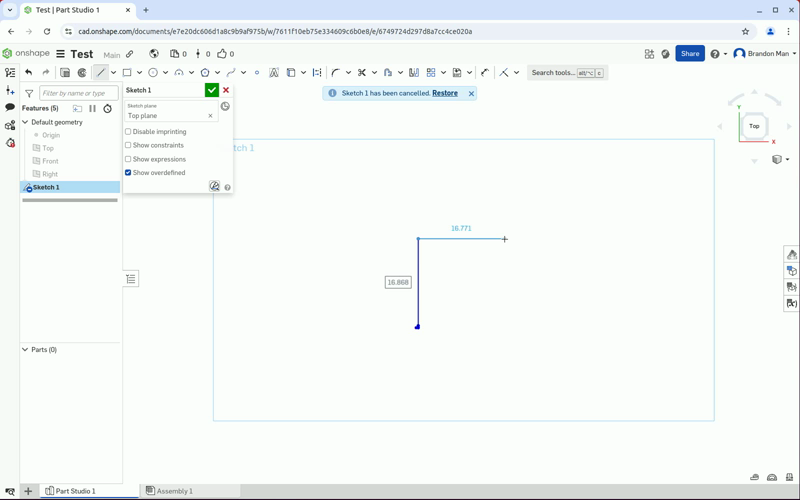
key_down(shift)
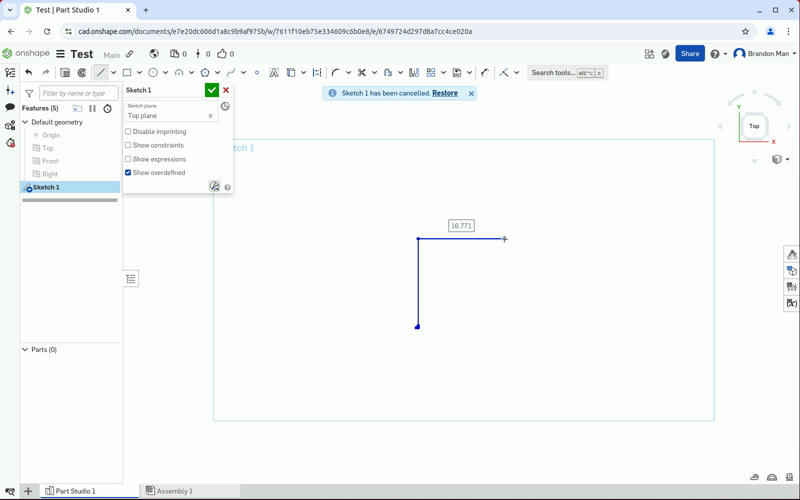
mouse_move(504, 325)
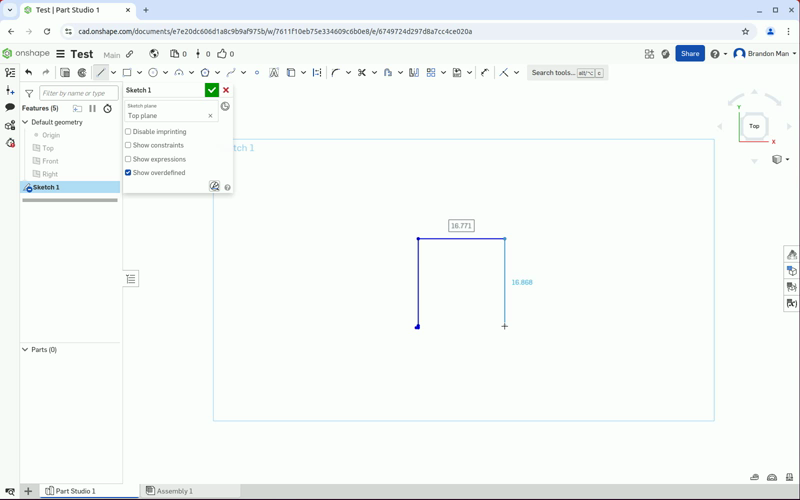
click(504, 325)
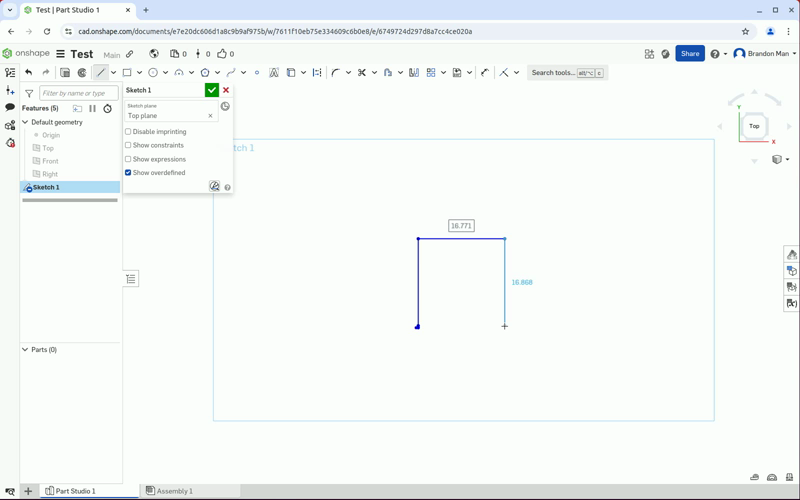
key_up(shift)
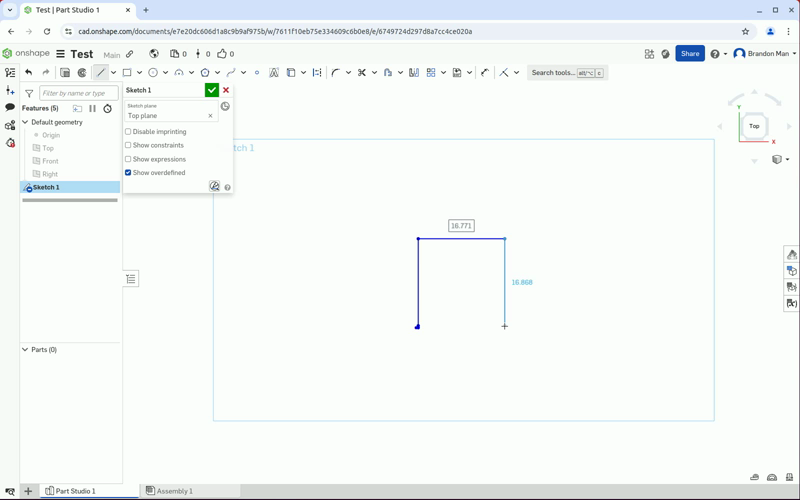
key_down(shift)
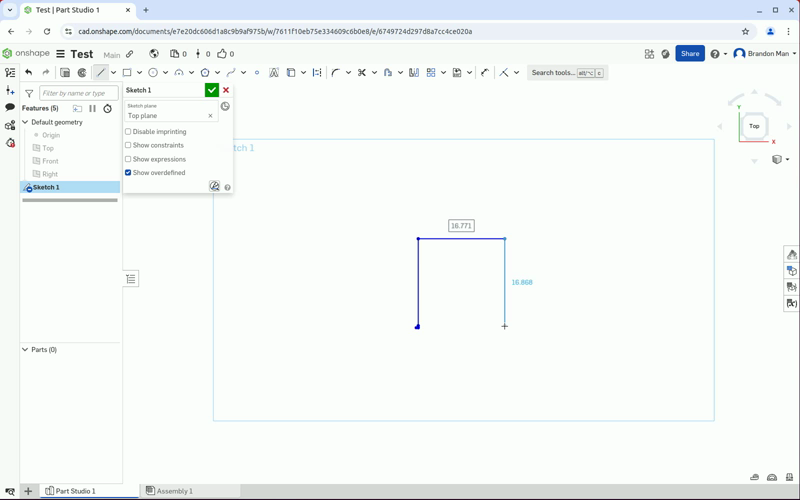
mouse_move(534, 325)
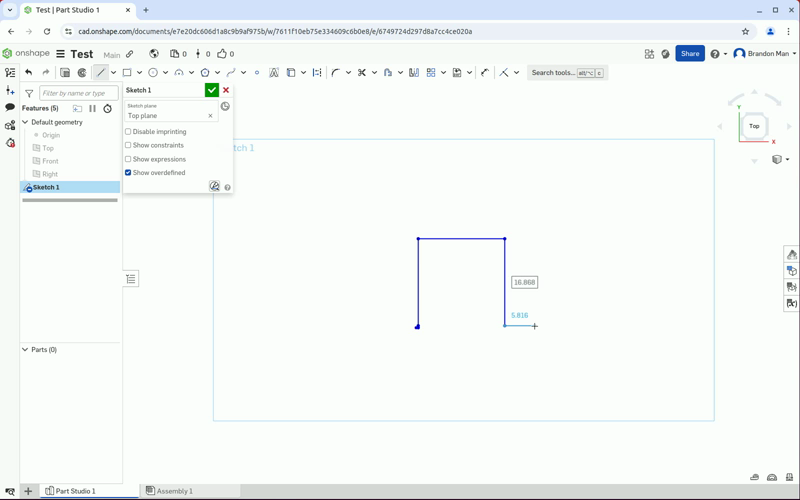
mouse_move(504, 327)
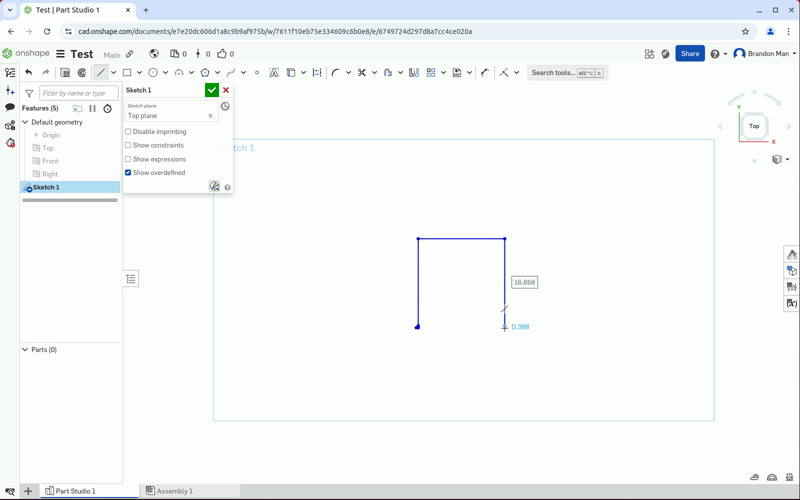
scroll(6)
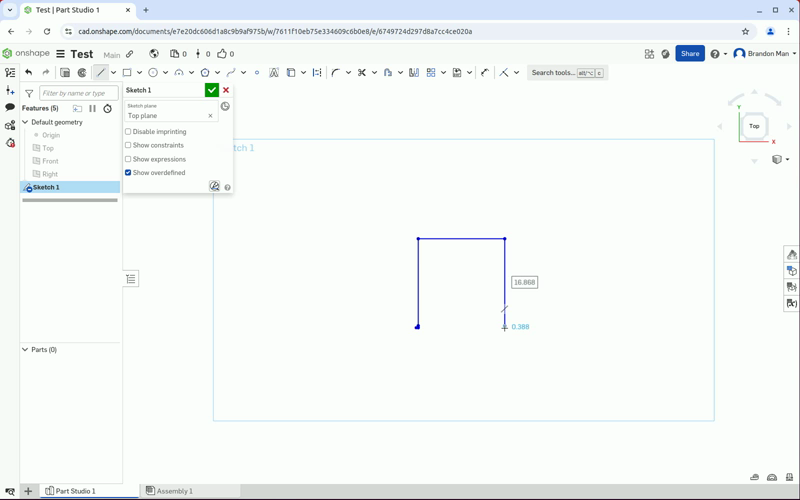
scroll(6)
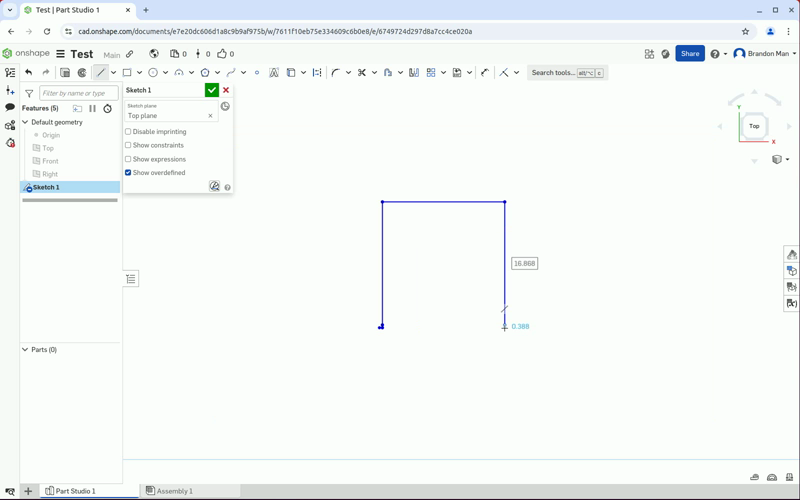
scroll(6)
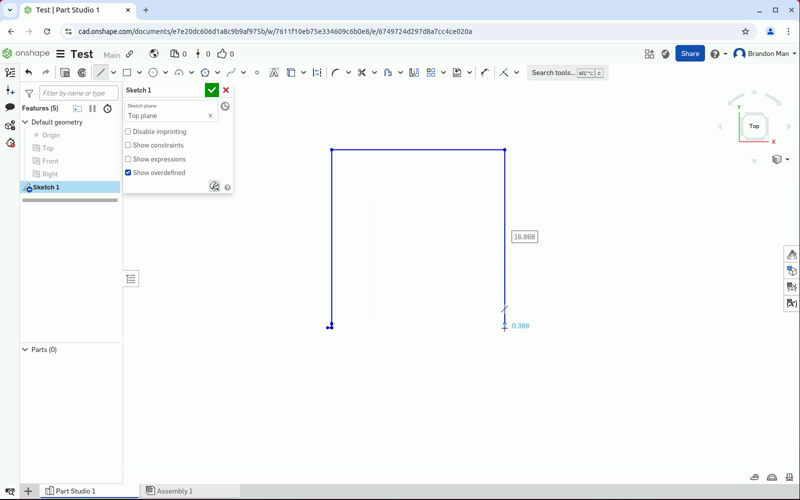
scroll(6)
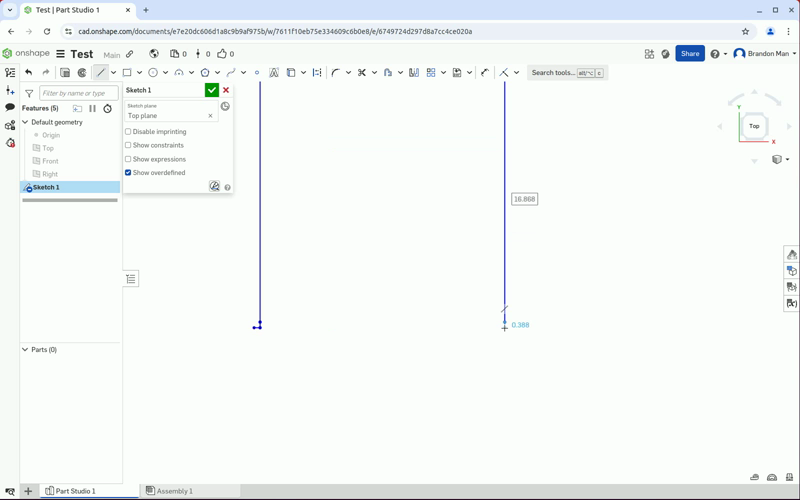
scroll(6)
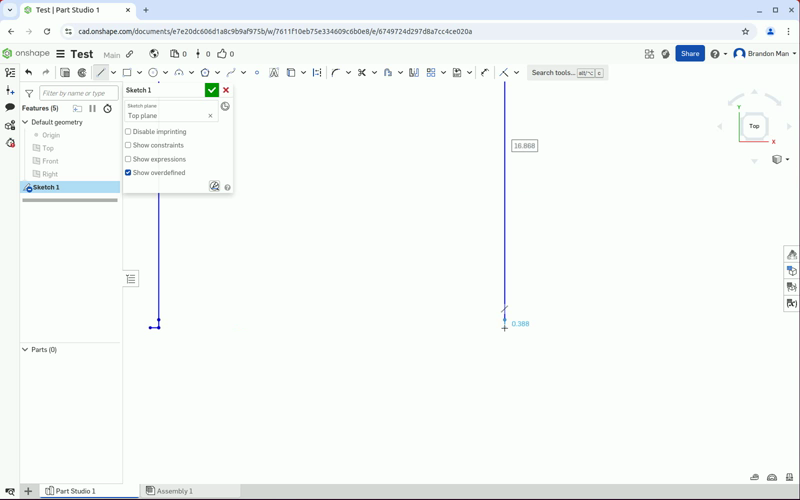
scroll(6)
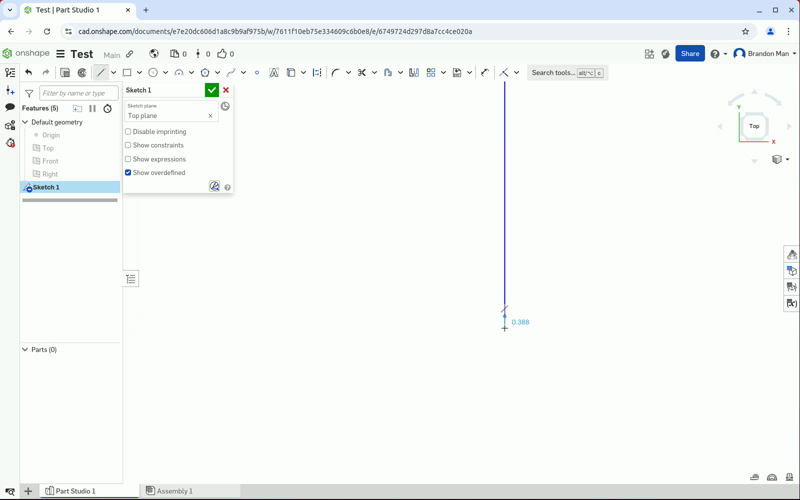
scroll(6)
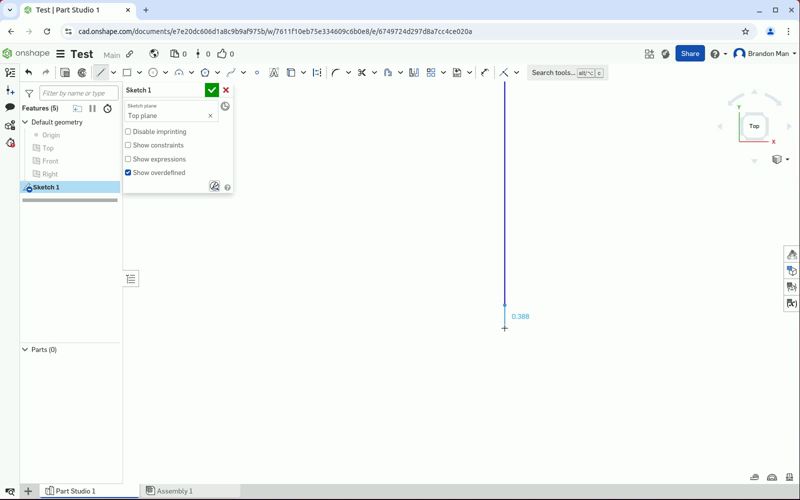
click(504, 327)
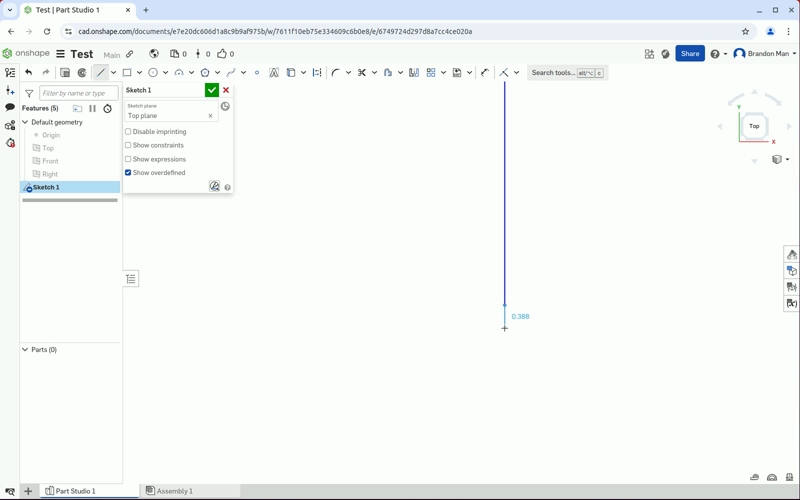
scroll(-6)
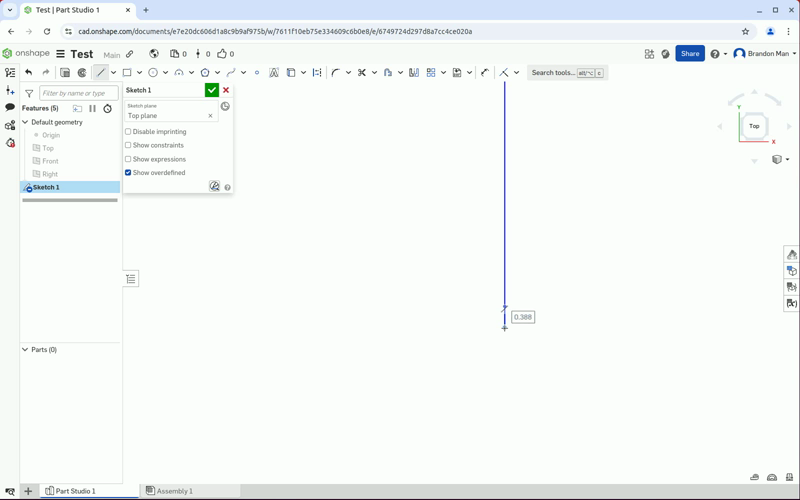
scroll(-6)
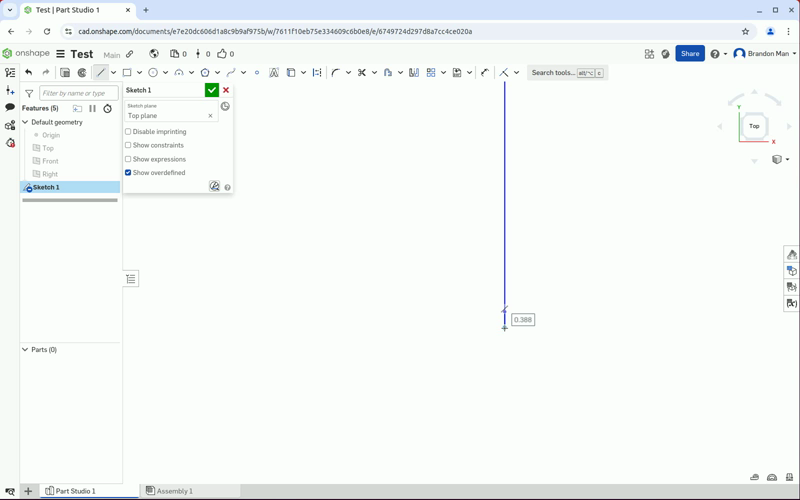
scroll(-6)
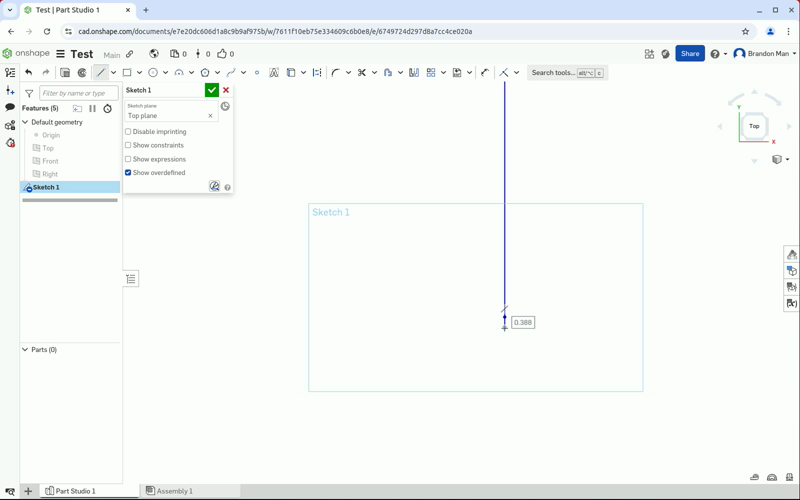
scroll(-6)
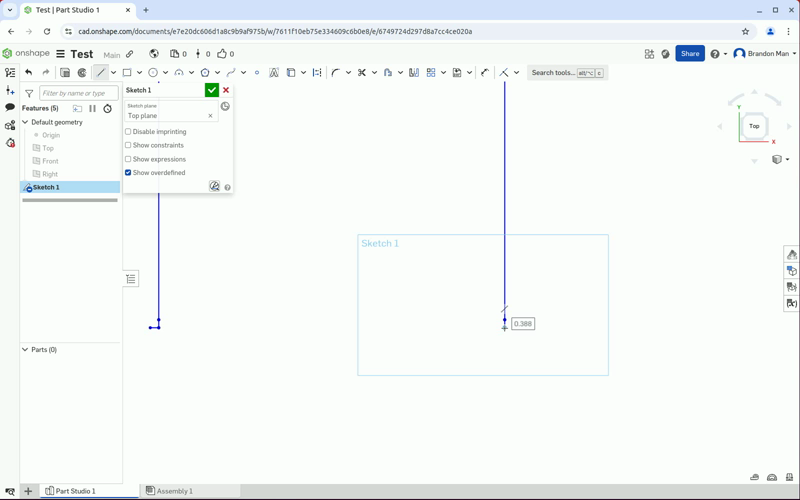
scroll(-6)
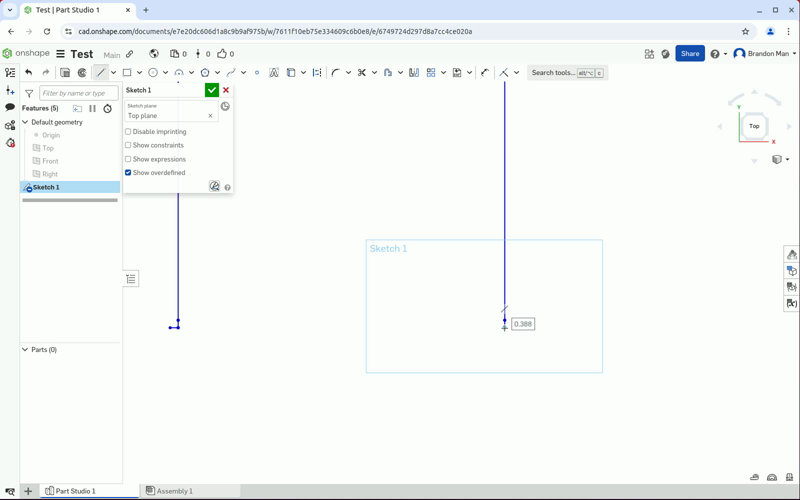
scroll(-6)
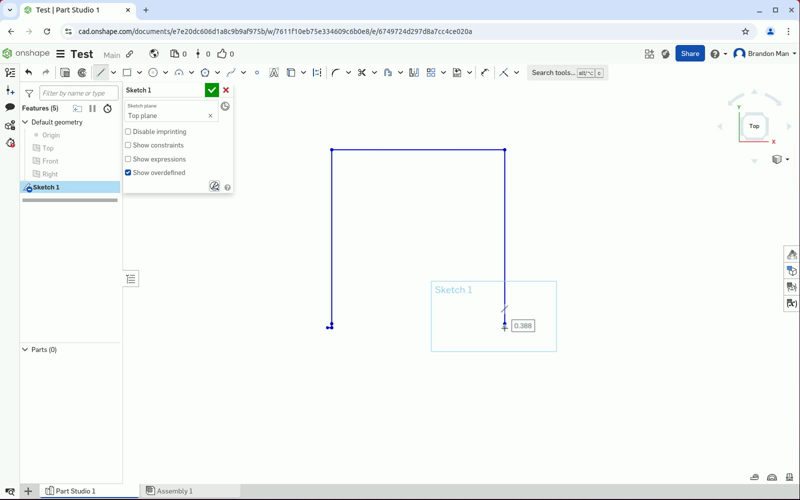
scroll(-6)
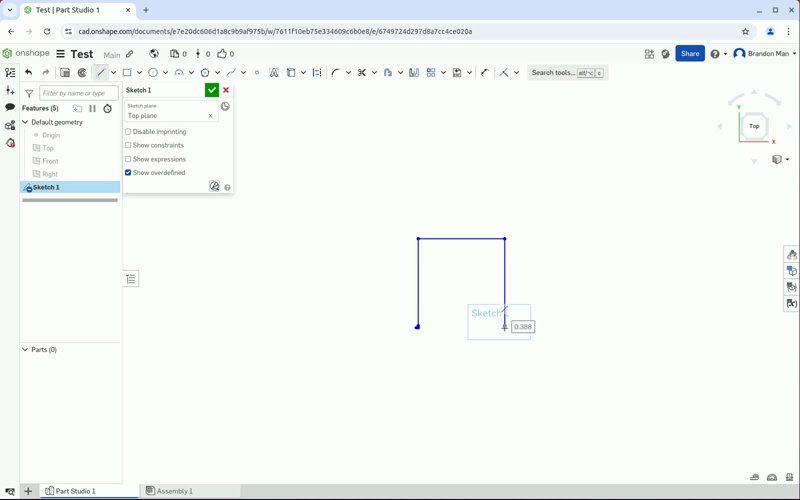
key_up(shift)
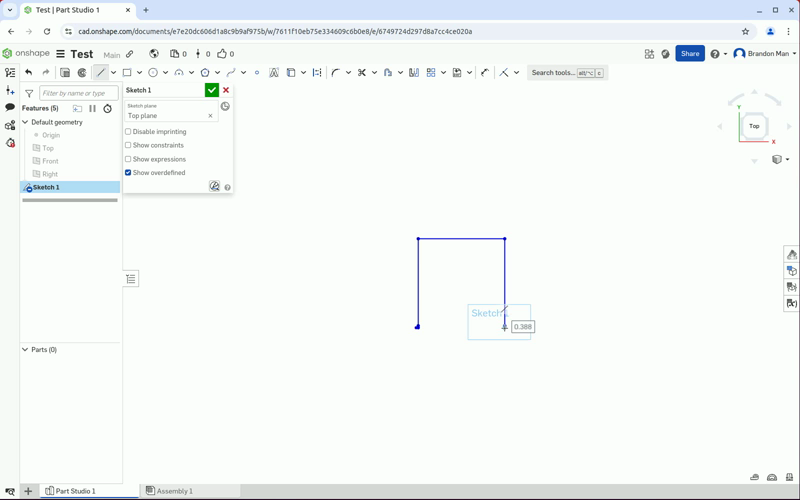
key_down(shift)
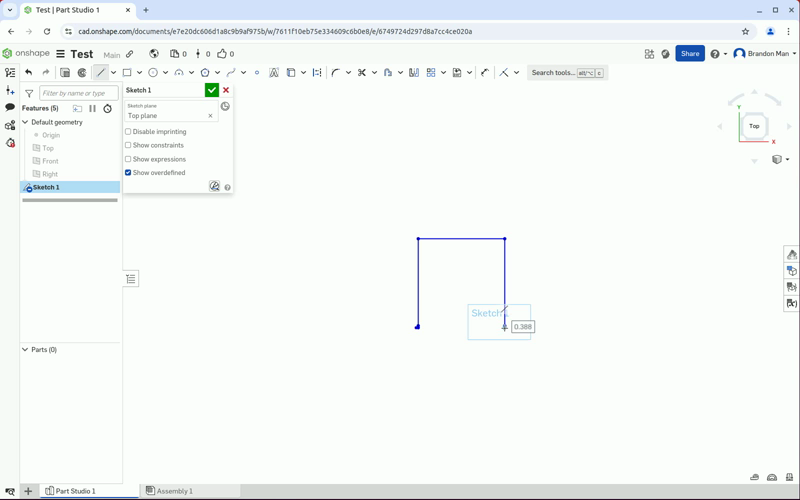
mouse_move(534, 327)
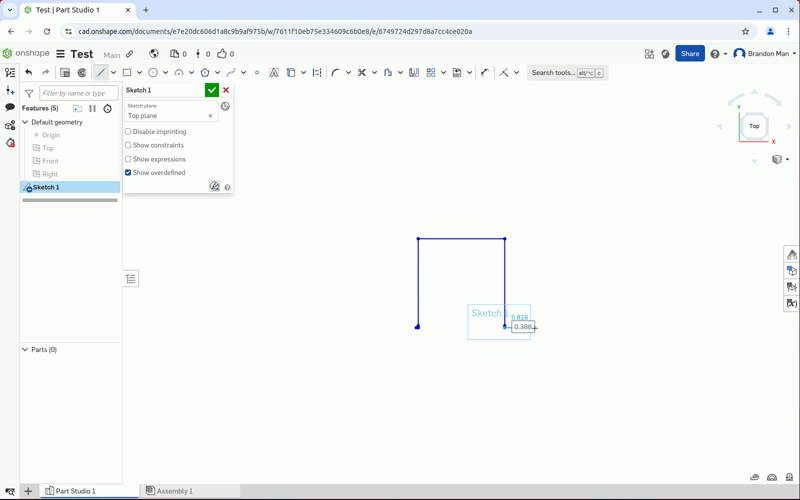
mouse_move(506, 327)
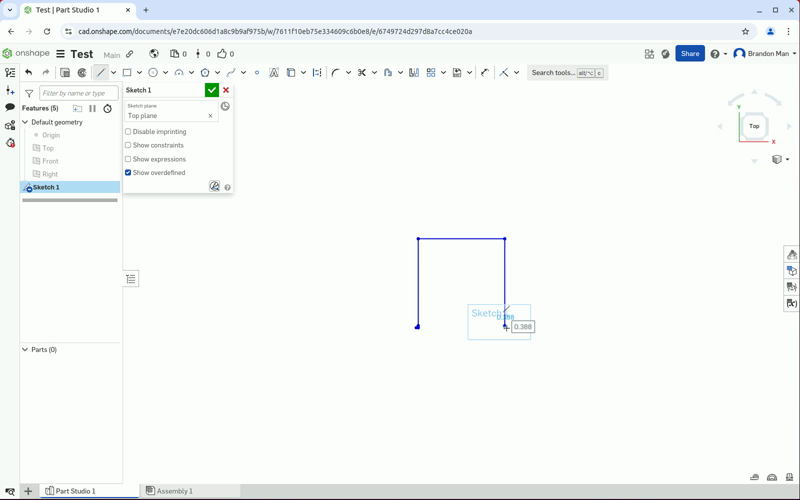
scroll(6)
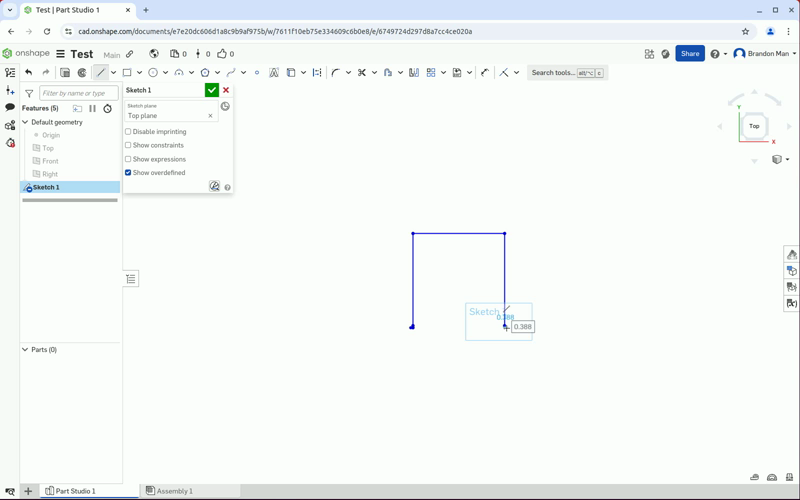
scroll(6)
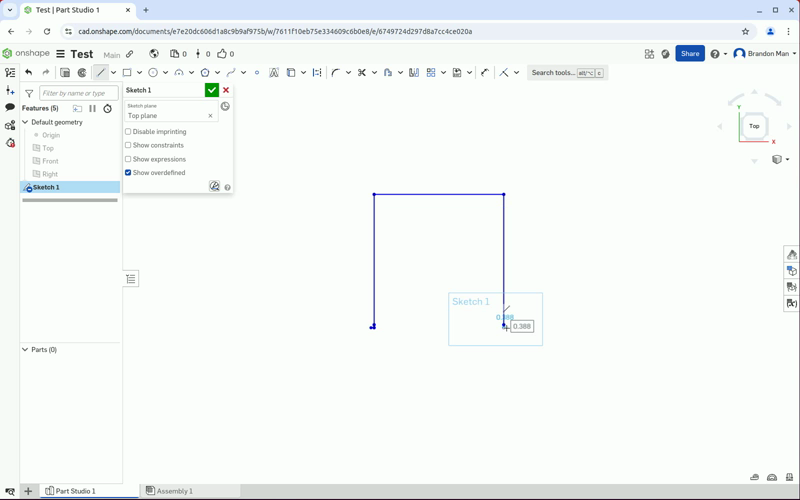
scroll(6)
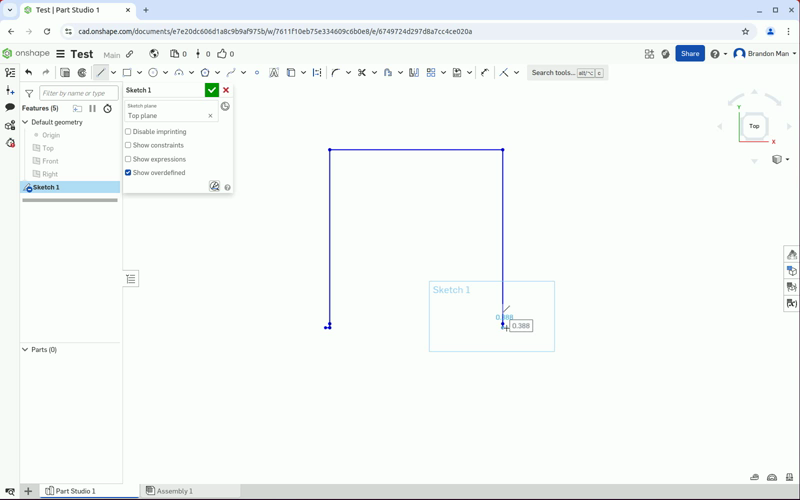
scroll(6)
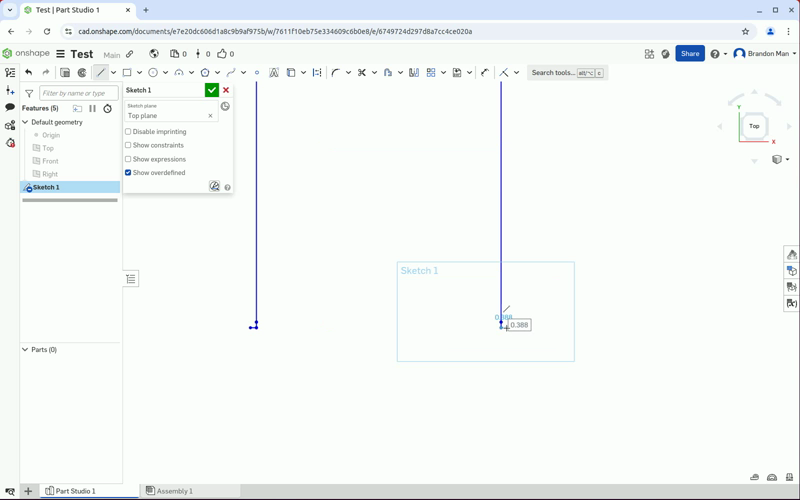
scroll(6)
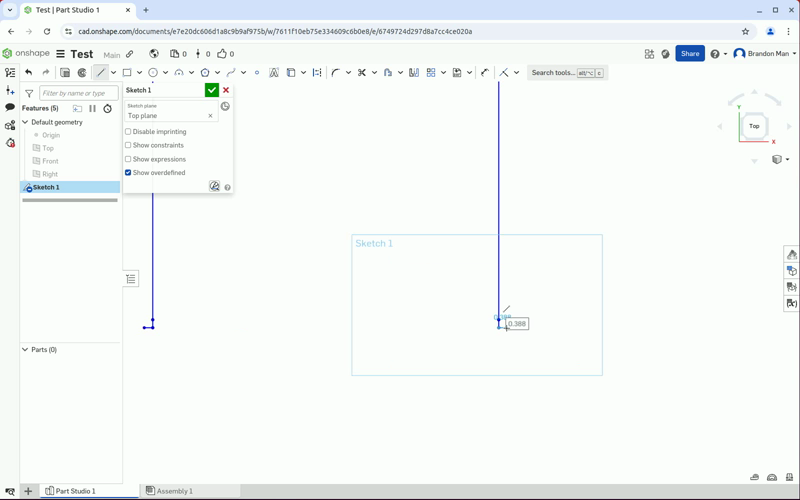
scroll(6)
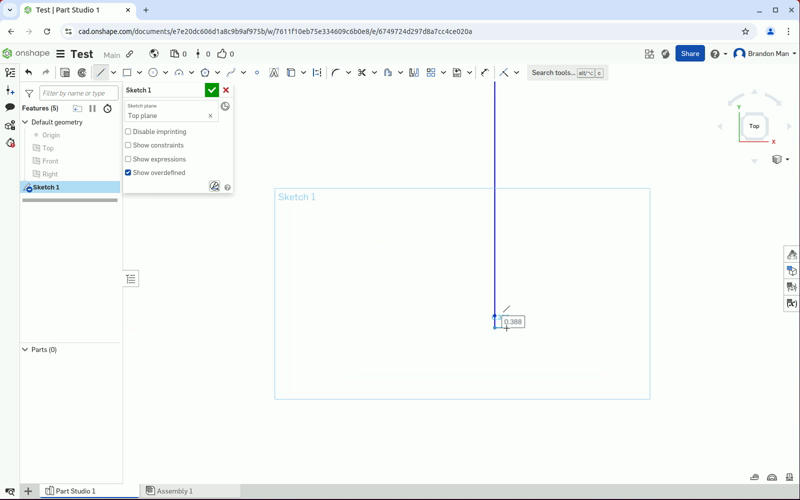
scroll(6)
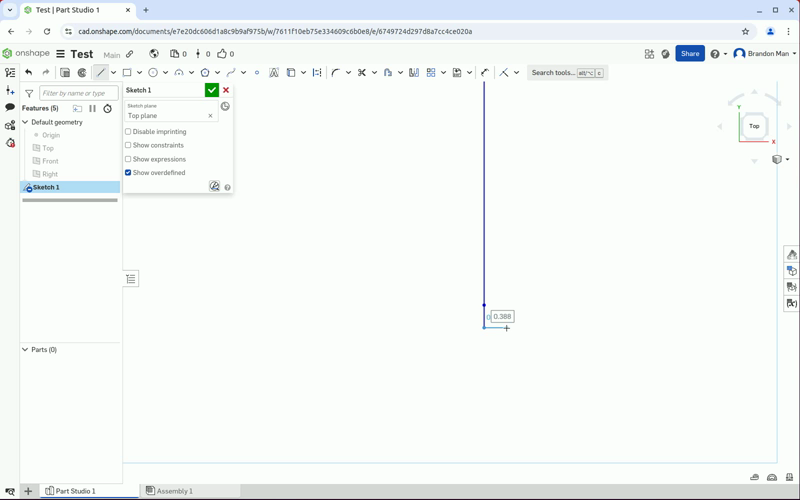
click(506, 327)
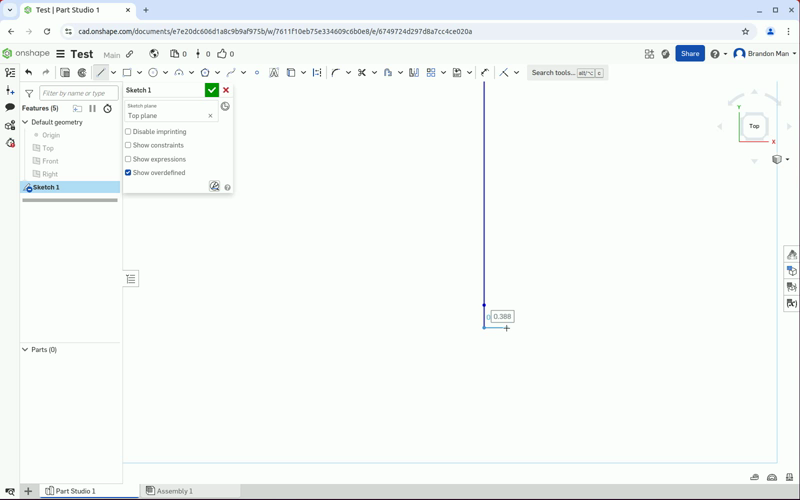
scroll(-6)
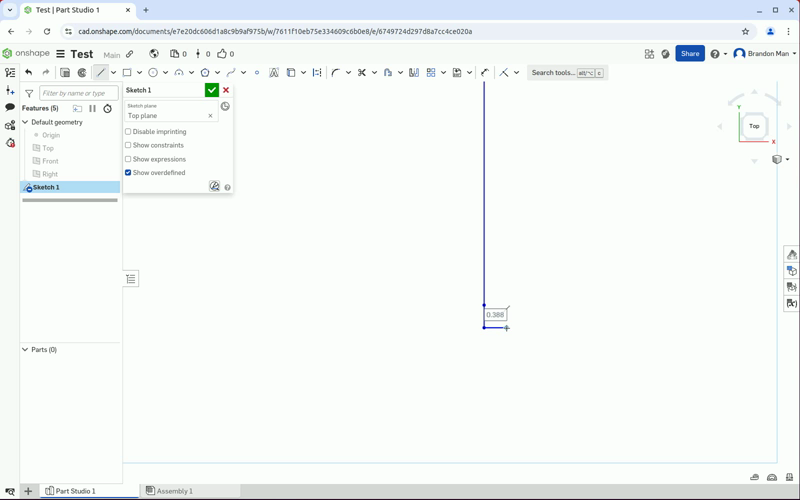
scroll(-6)
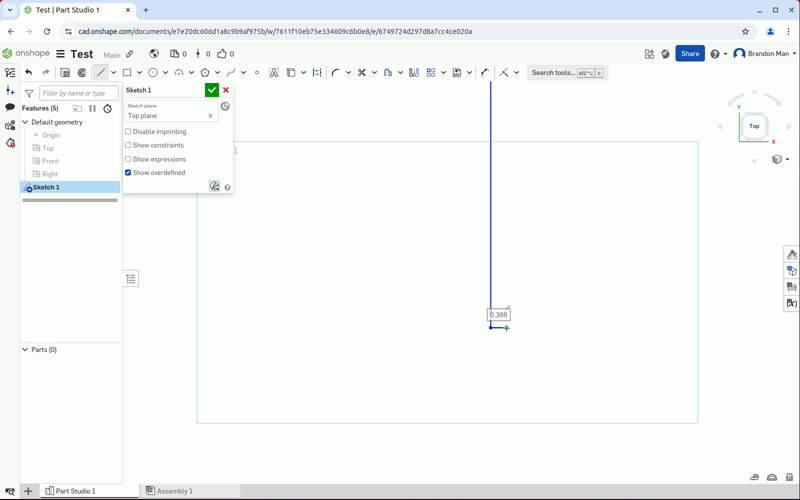
scroll(-6)
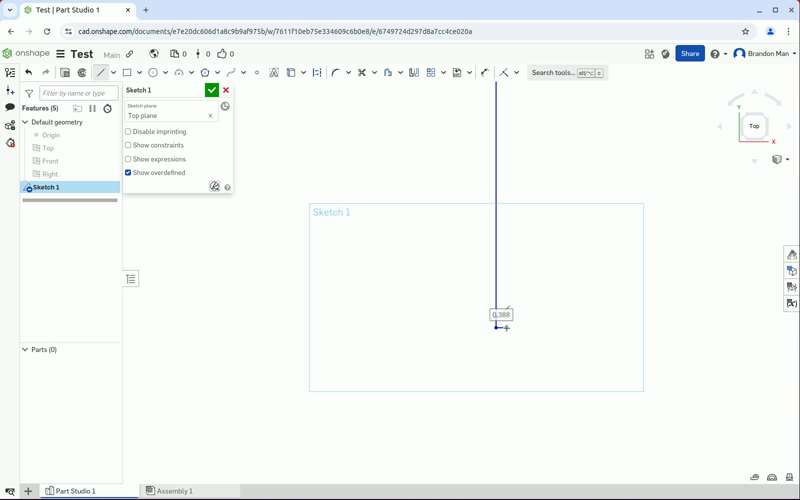
scroll(-6)
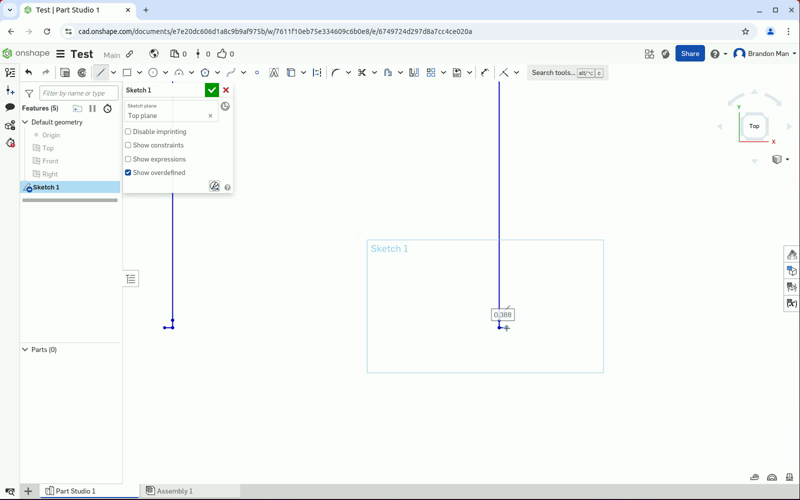
scroll(-6)
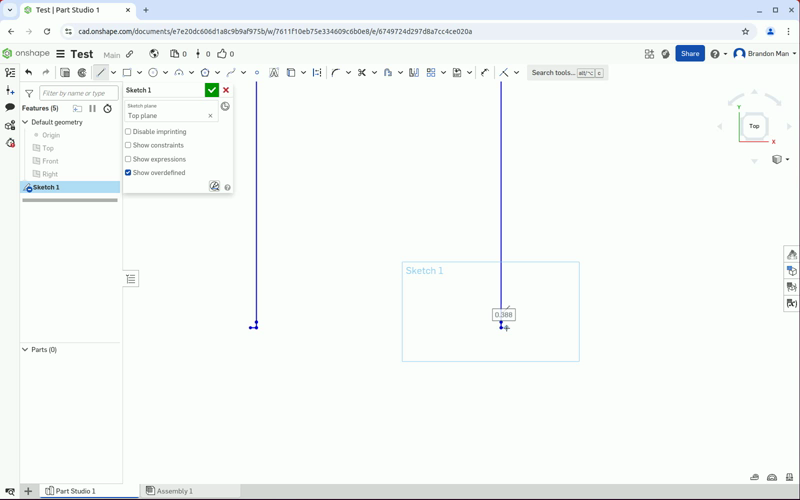
scroll(-6)
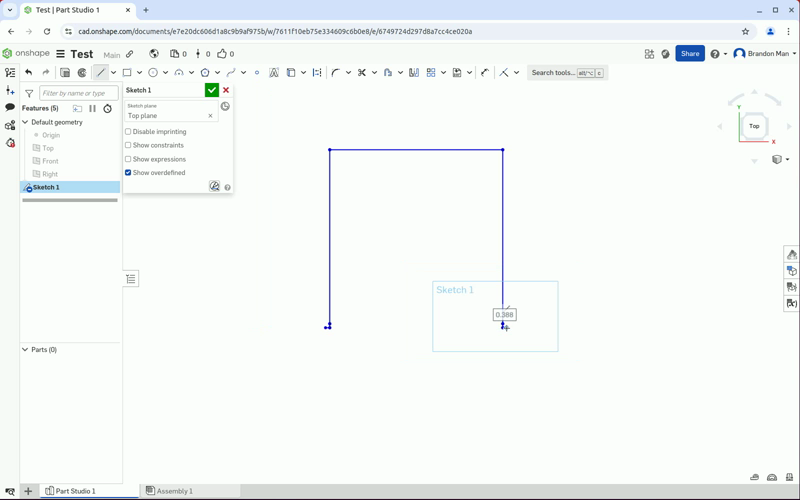
scroll(-6)
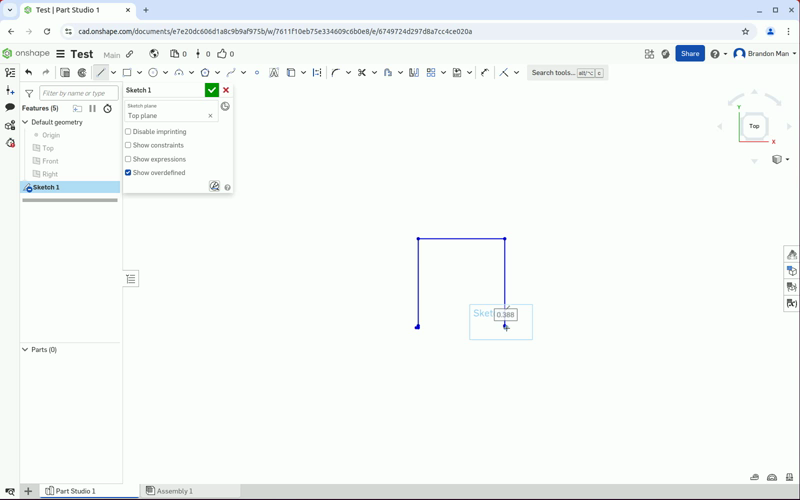
key_up(shift)
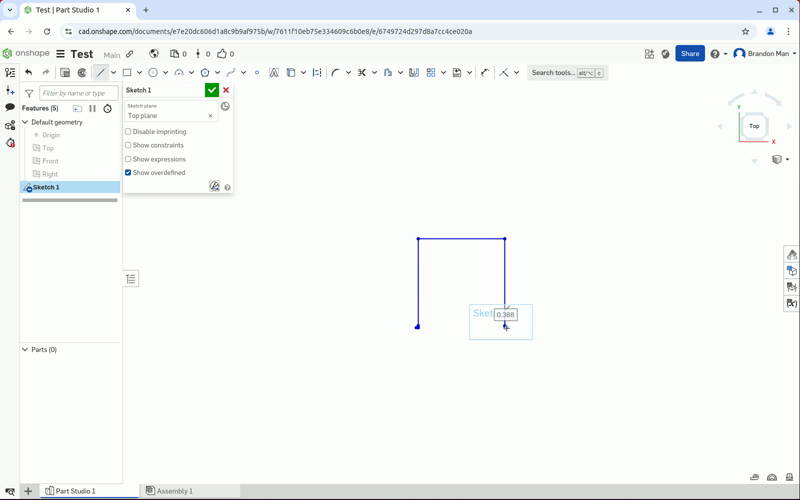
key_down(shift)
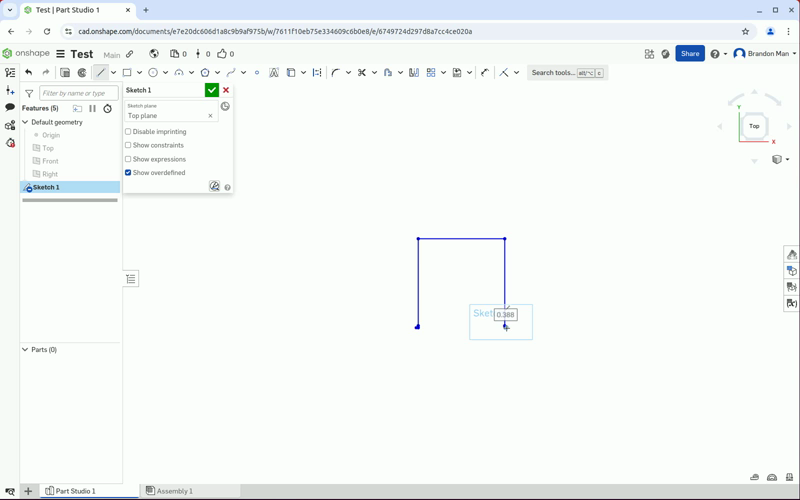
mouse_move(506, 237)
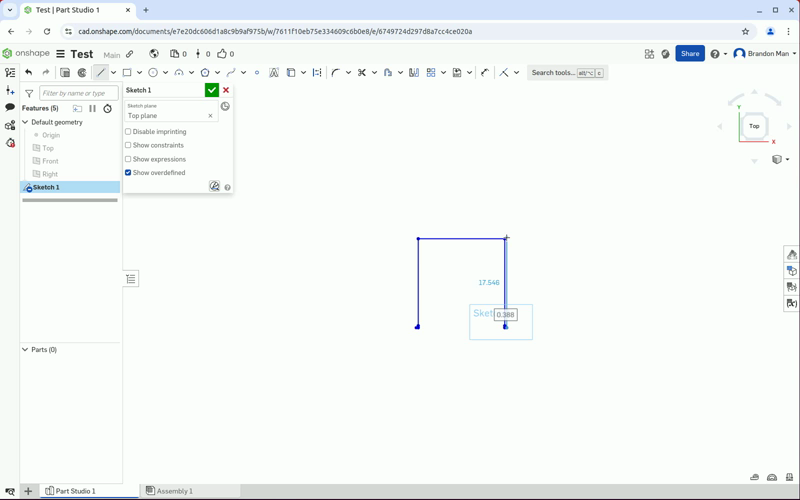
scroll(6)
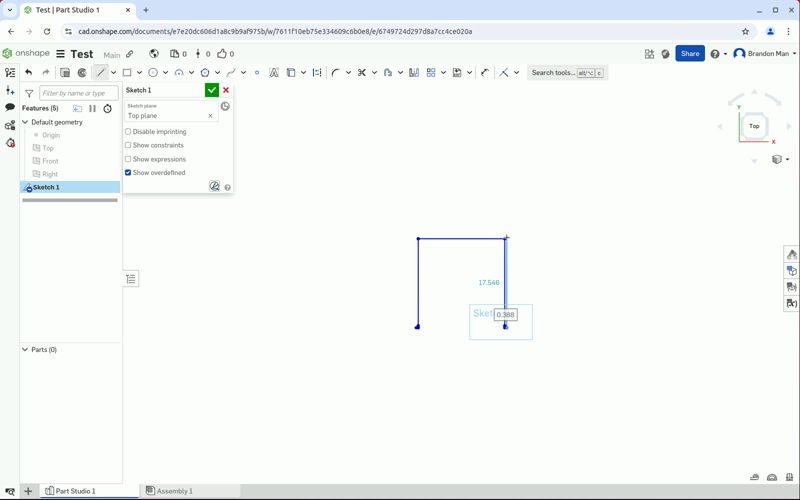
scroll(6)
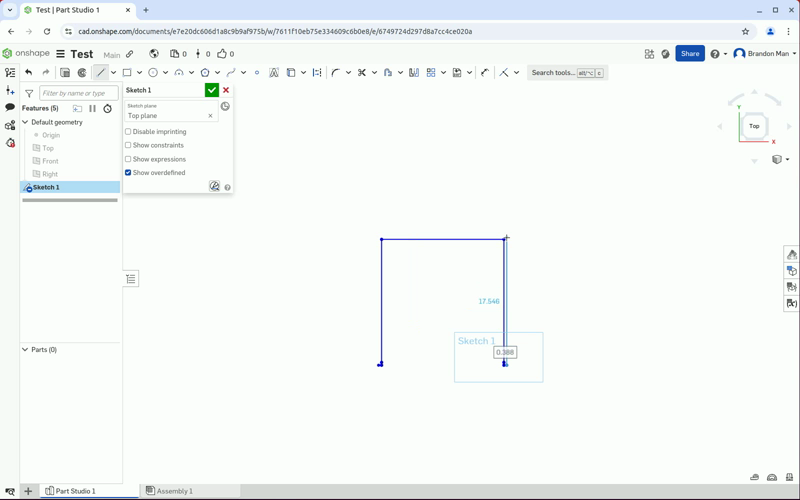
scroll(6)
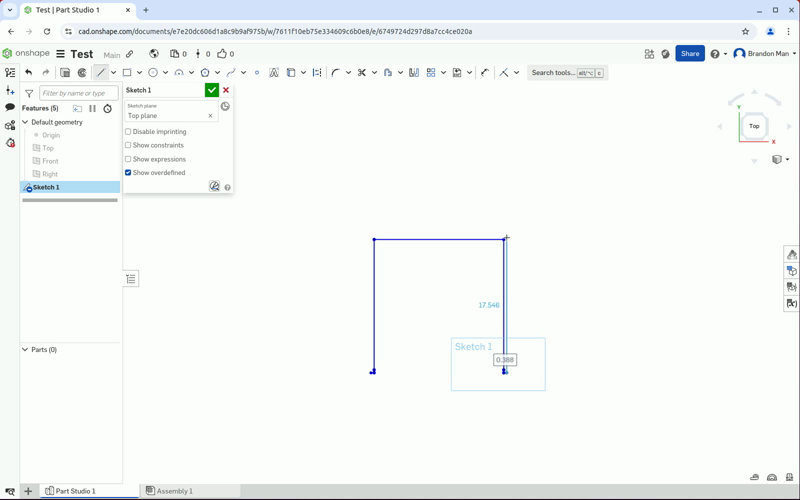
scroll(6)
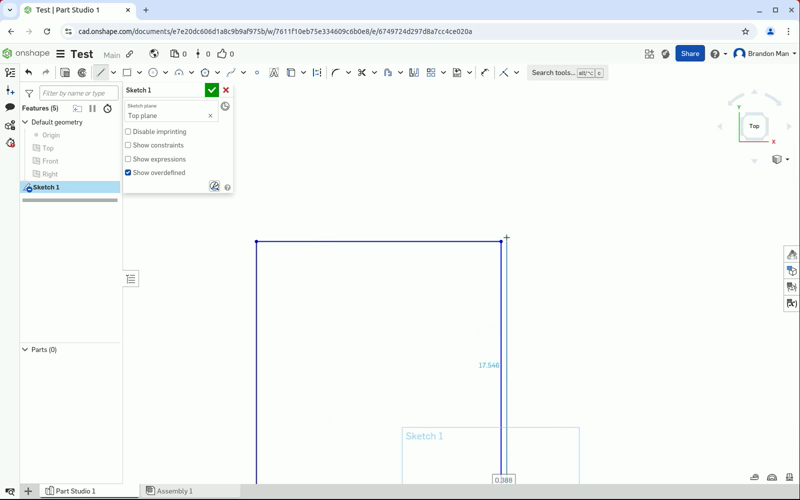
scroll(6)
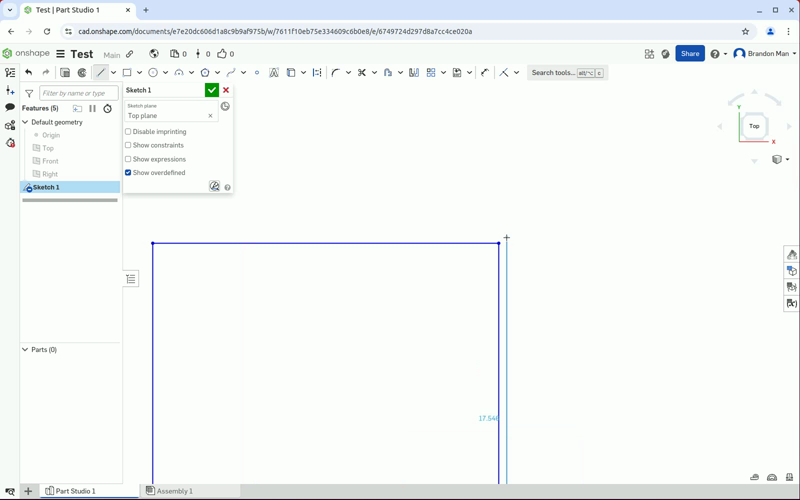
scroll(6)
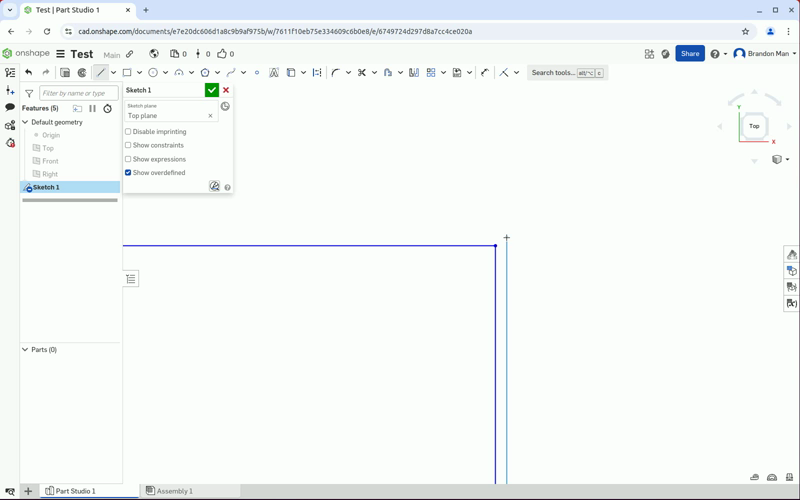
scroll(6)
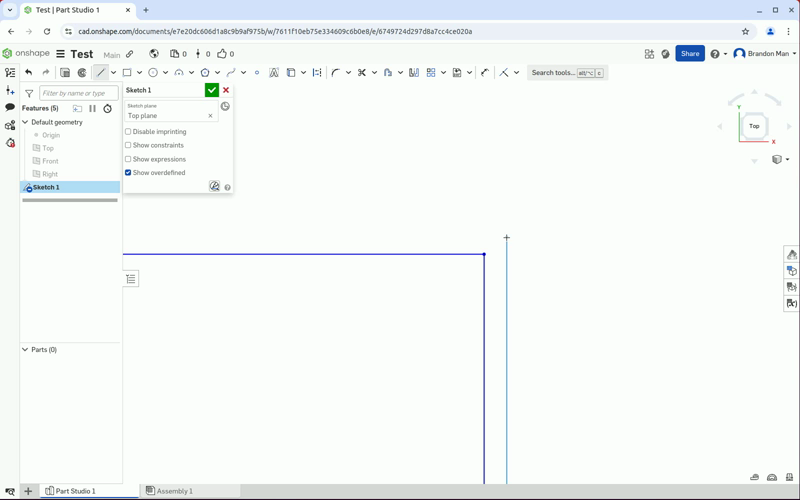
click(506, 237)
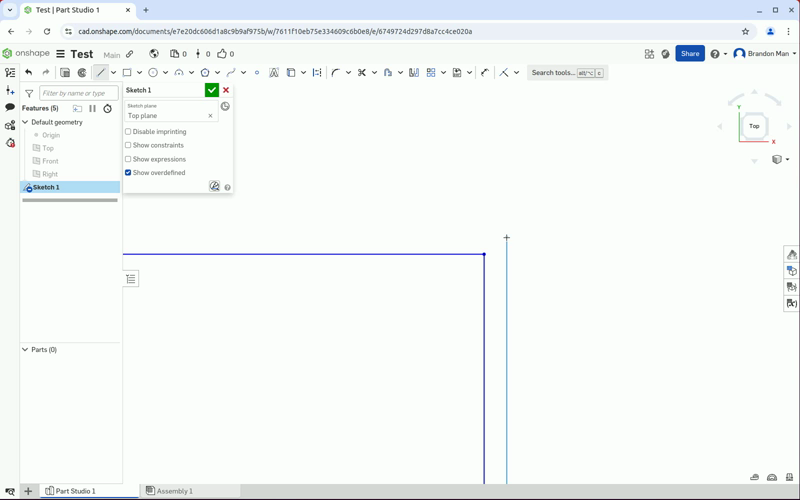
scroll(-6)
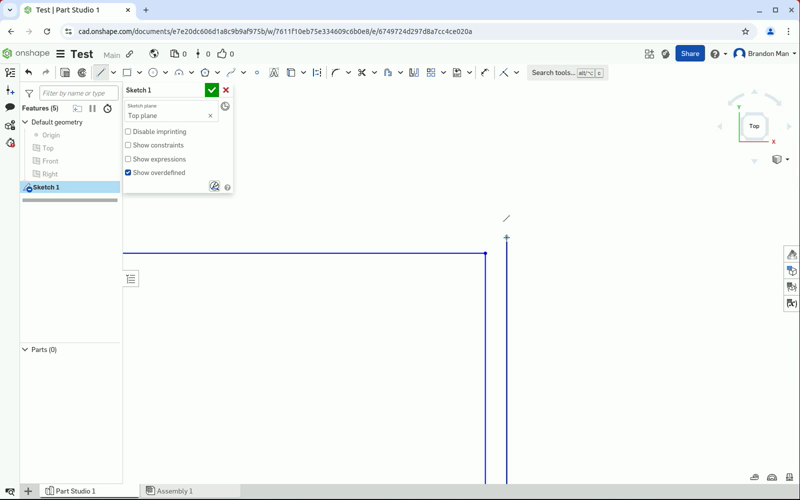
scroll(-6)
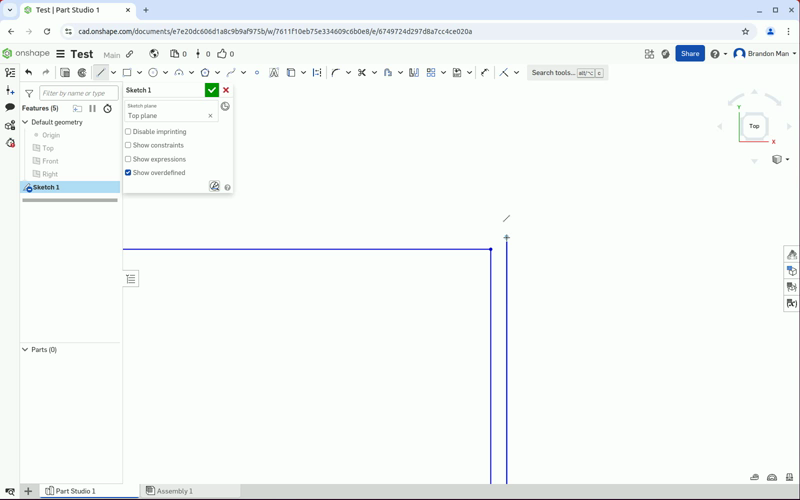
scroll(-6)
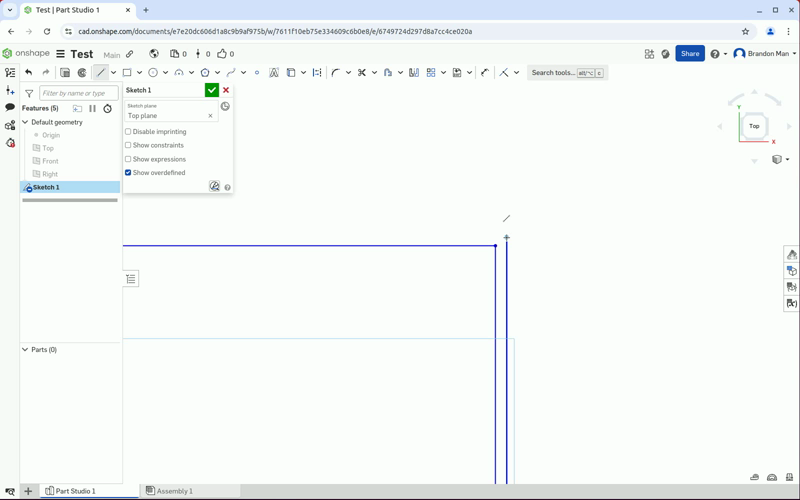
scroll(-6)
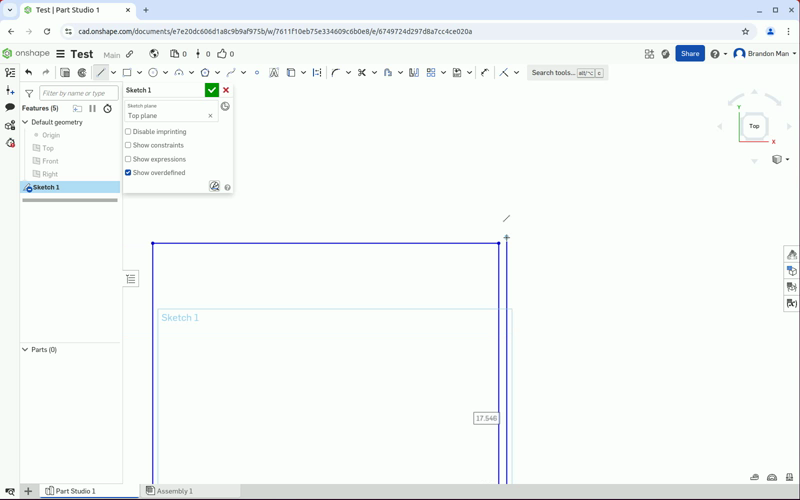
scroll(-6)
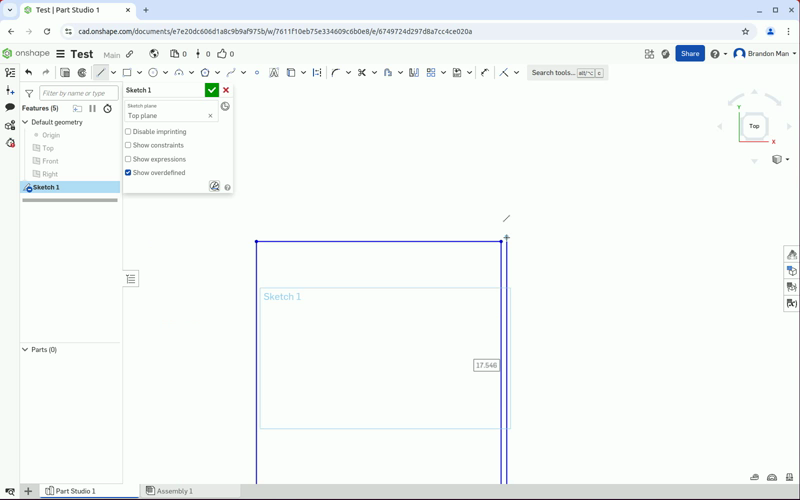
scroll(-6)
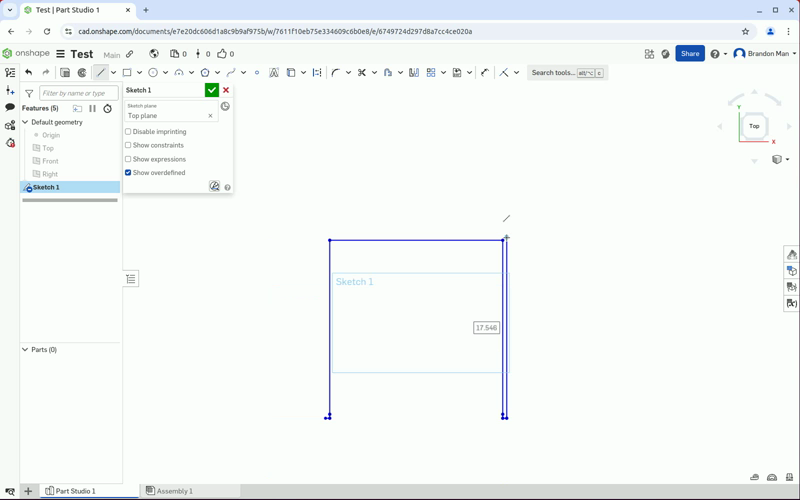
scroll(-6)
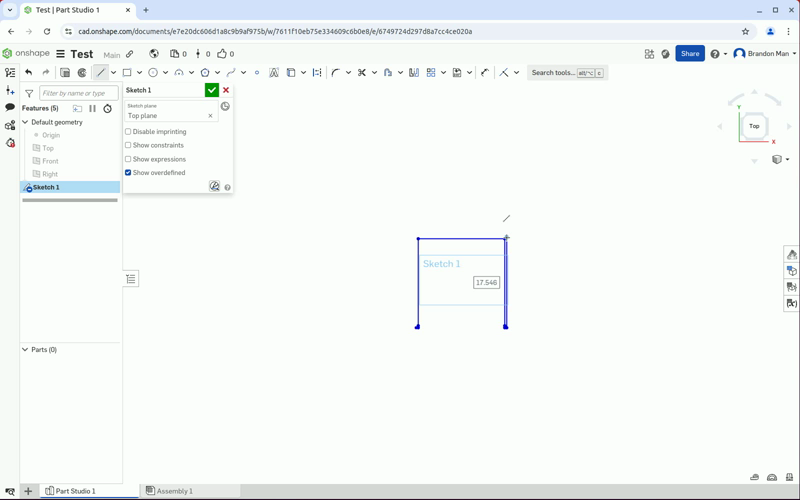
key_up(shift)
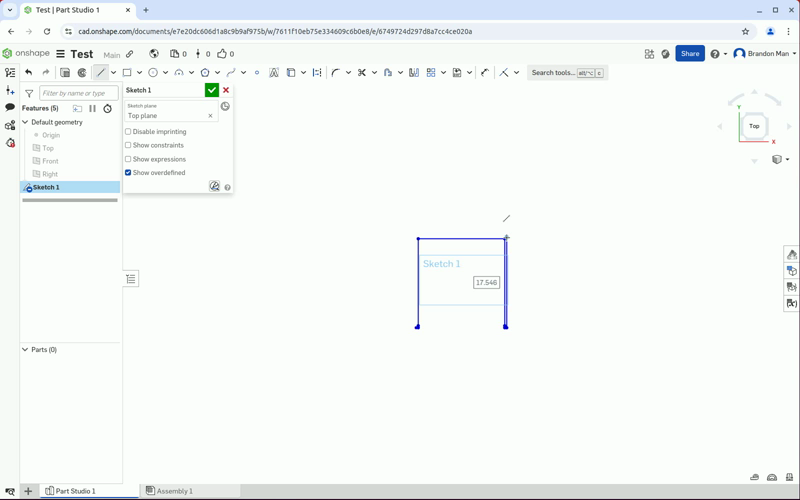
key_down(shift)
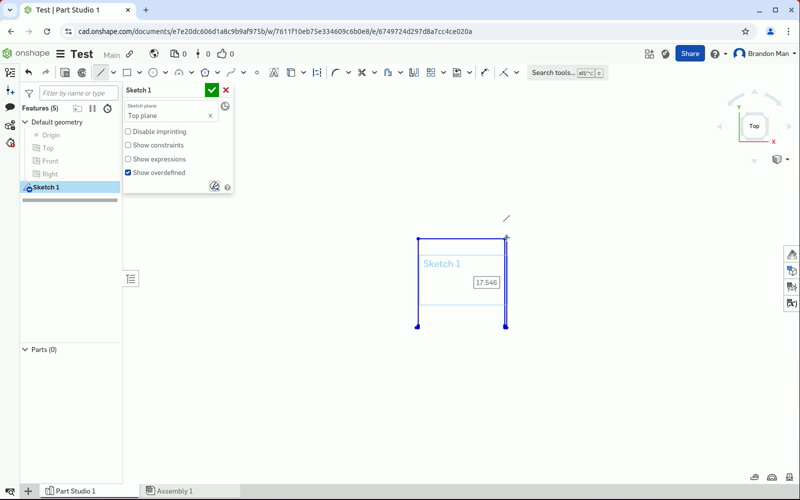
mouse_move(416, 237)
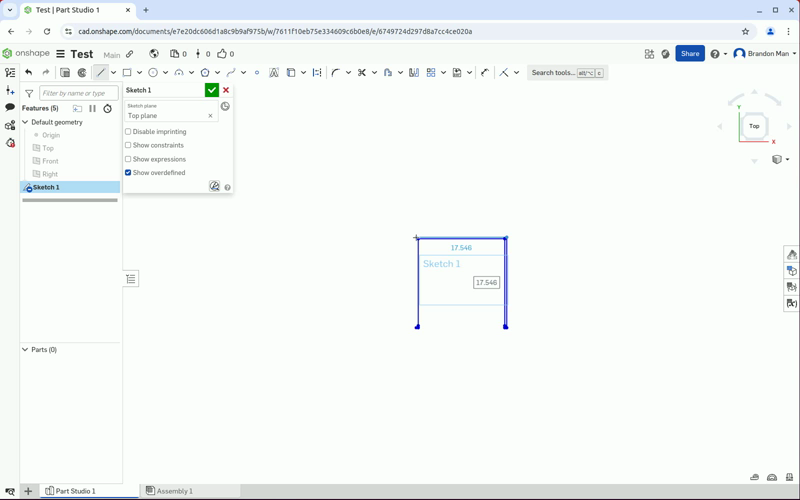
scroll(6)
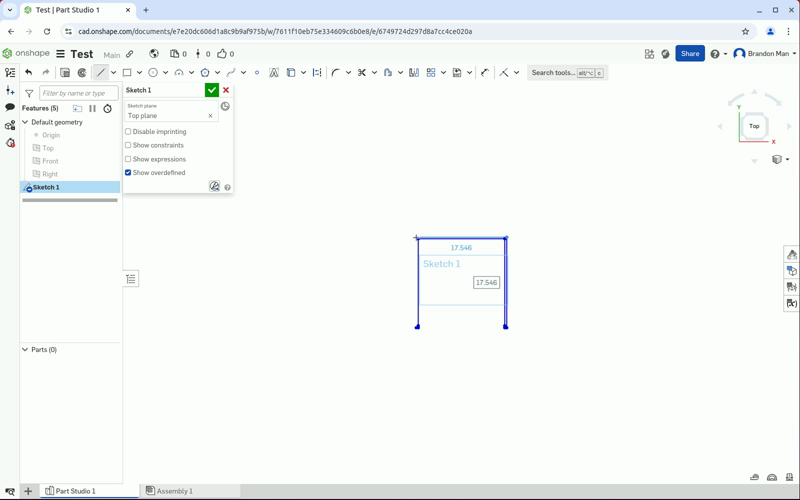
scroll(6)
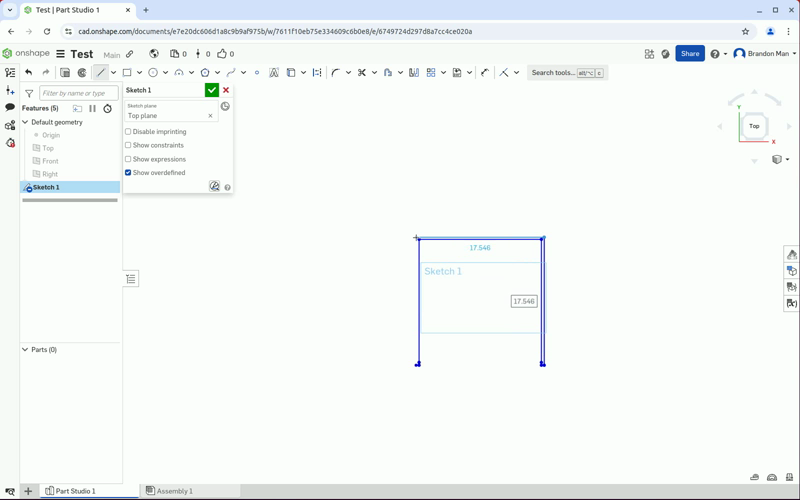
scroll(6)
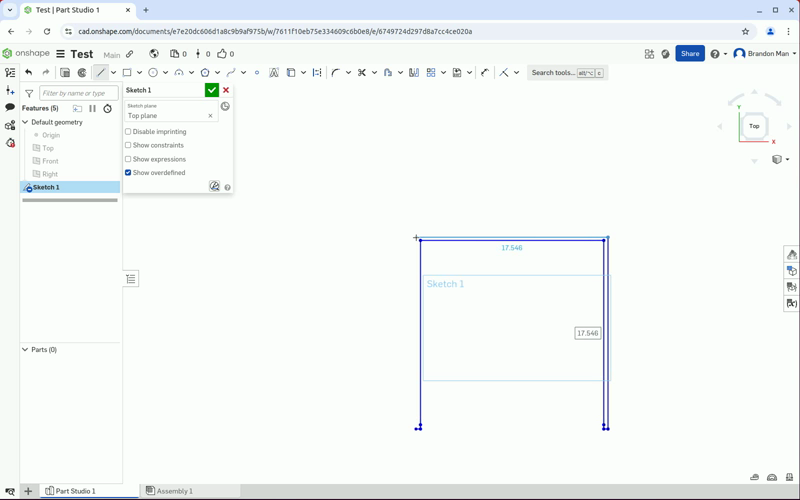
scroll(6)
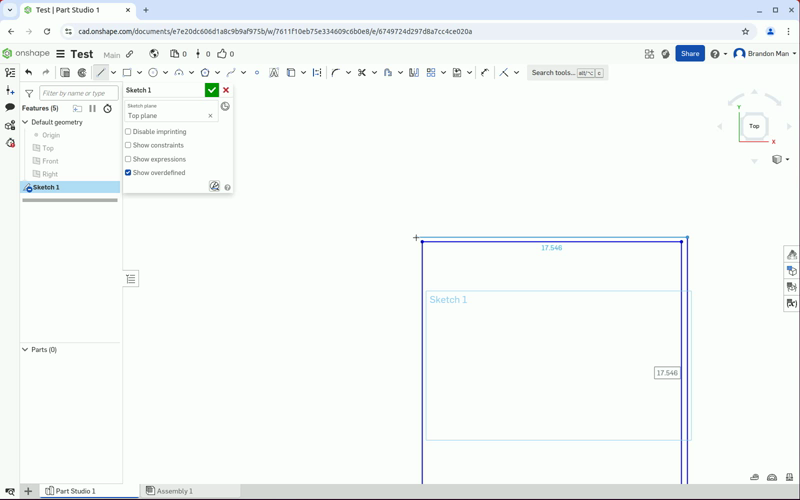
scroll(6)
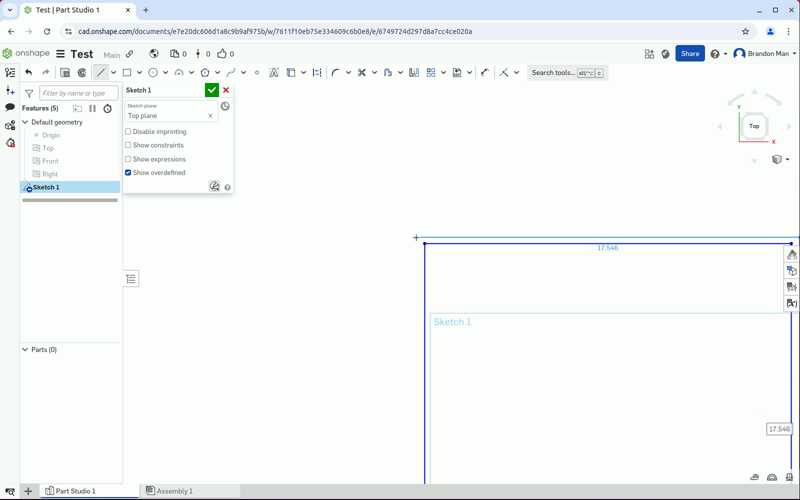
scroll(6)
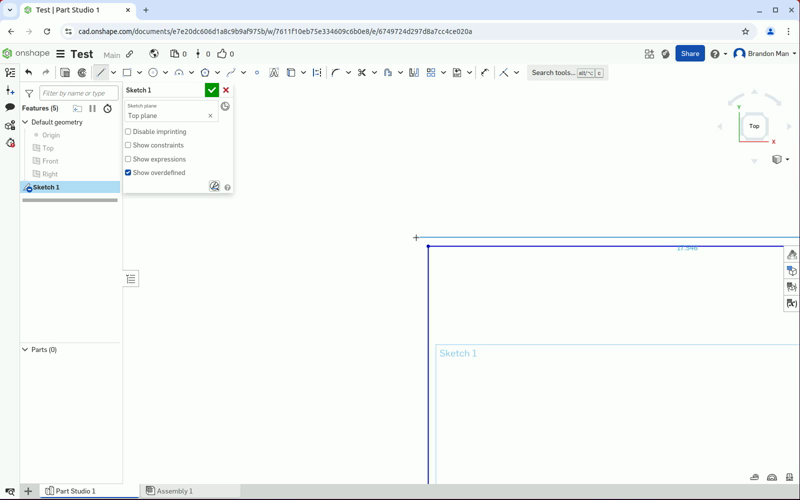
scroll(6)
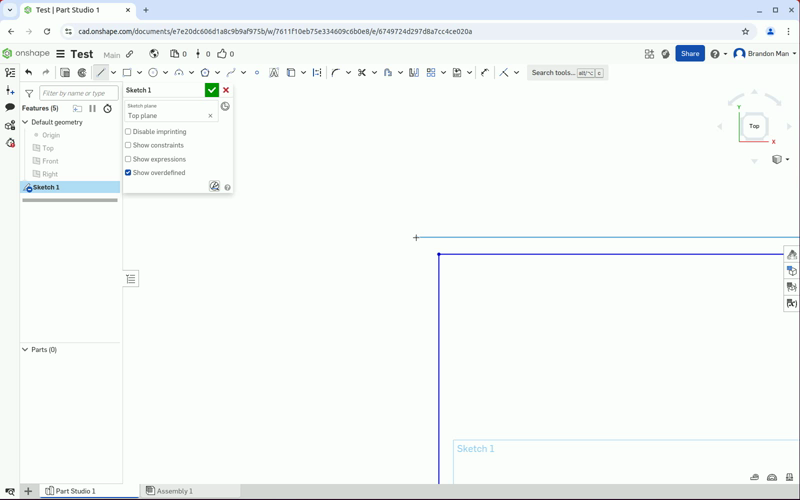
click(416, 237)
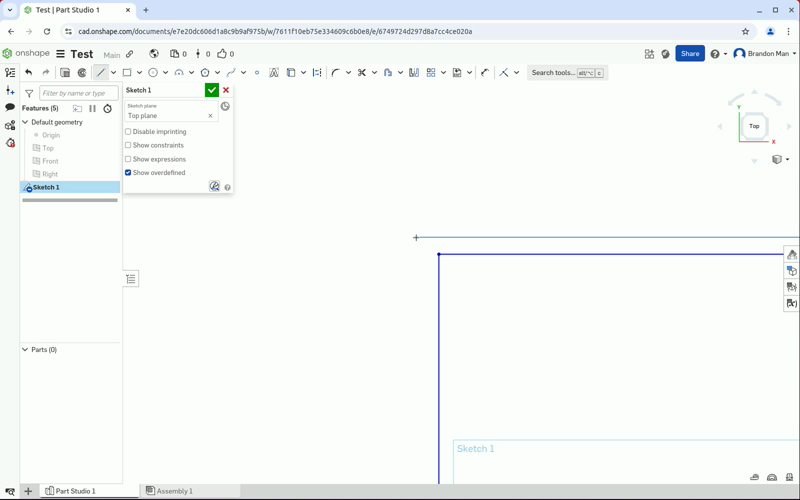
scroll(-6)
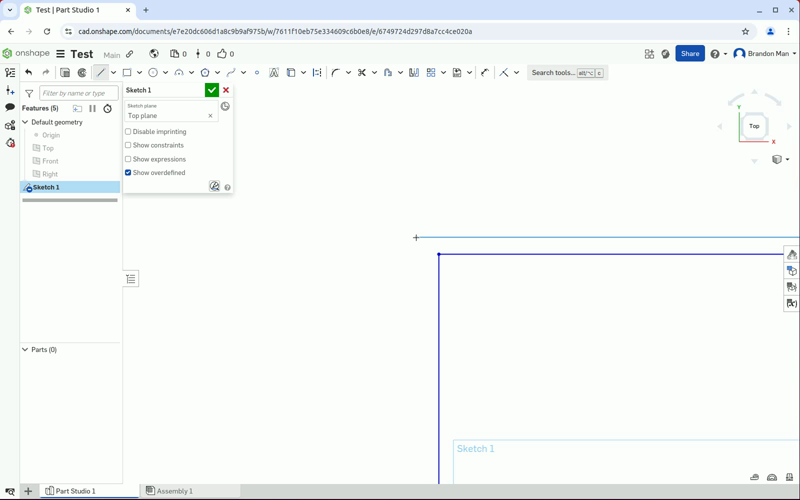
scroll(-6)
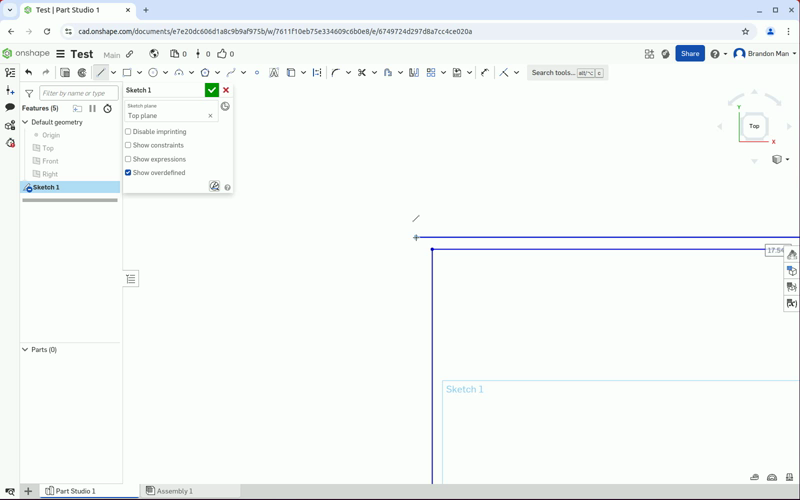
scroll(-6)
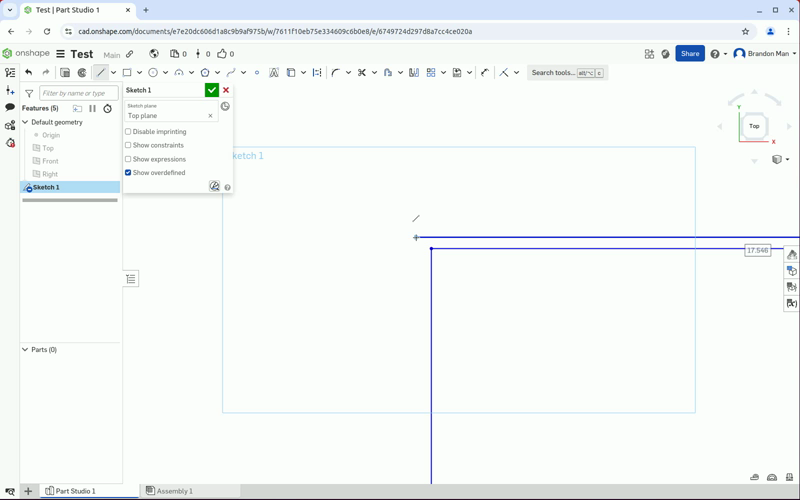
scroll(-6)
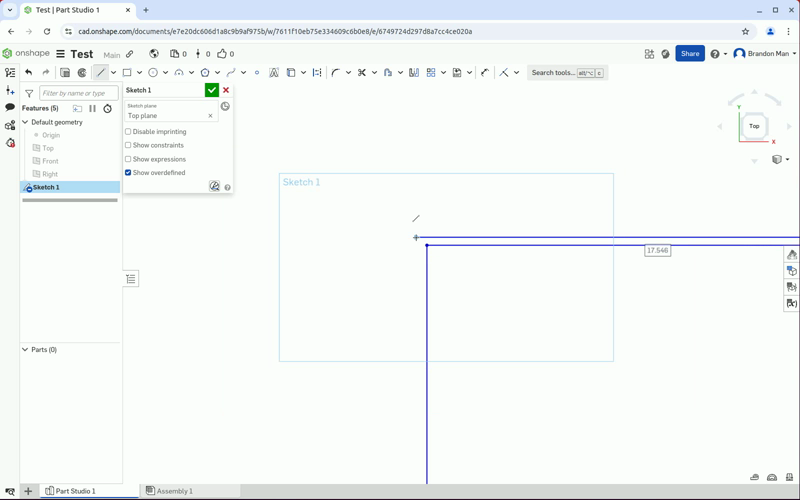
scroll(-6)
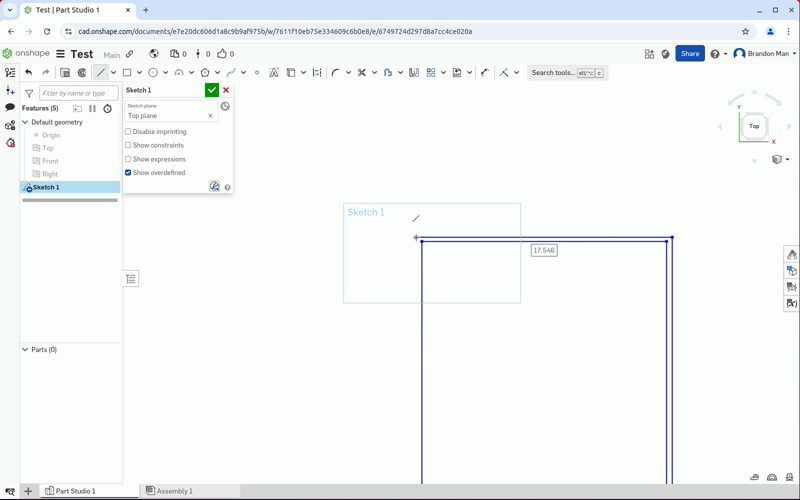
scroll(-6)
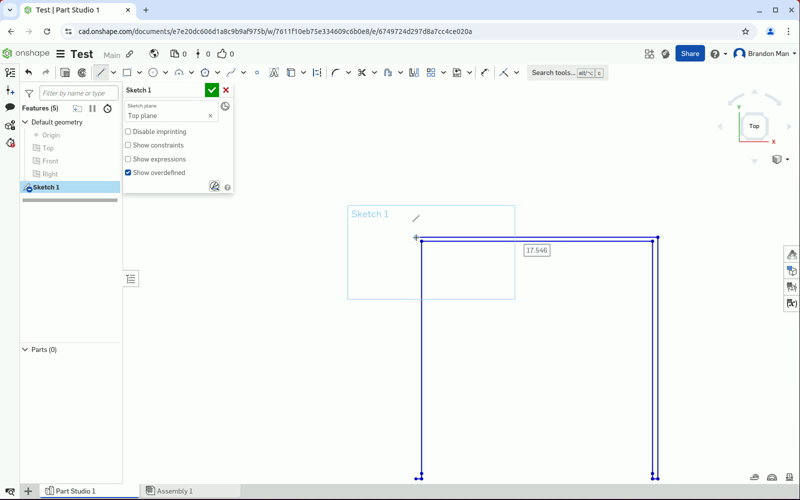
scroll(-6)
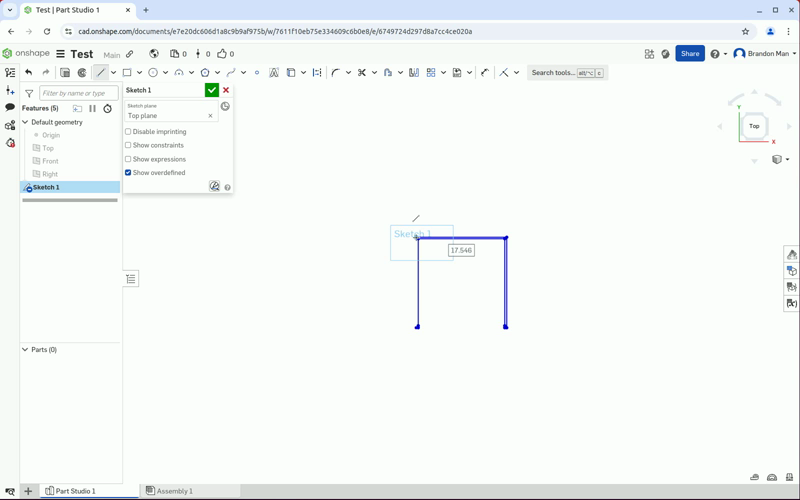
key_up(shift)
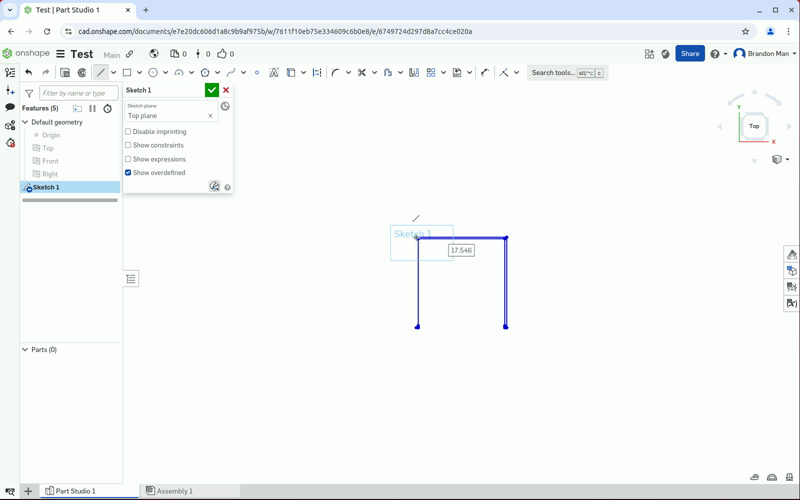
key_down(shift)
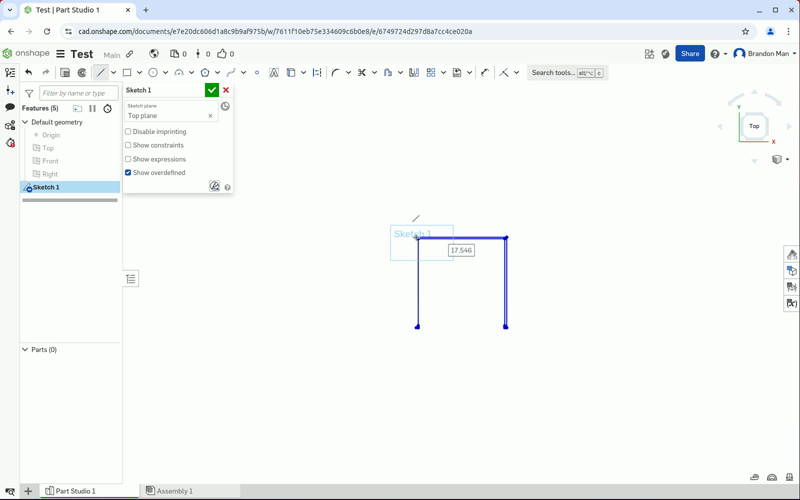
mouse_move(416, 327)
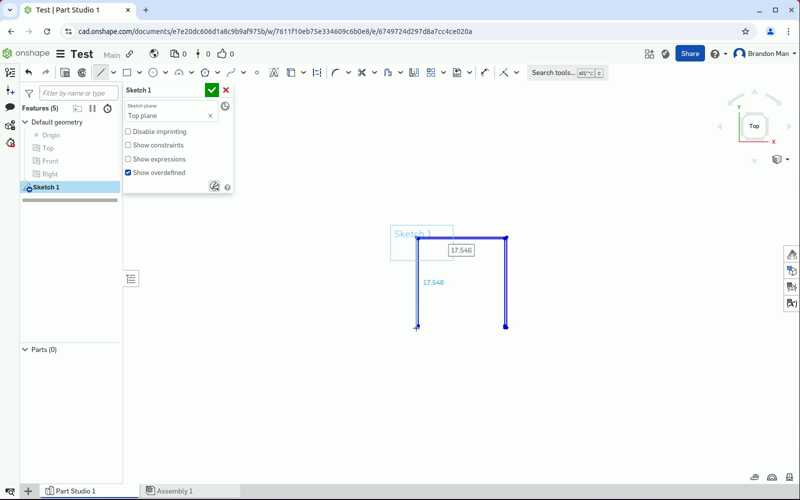
scroll(6)
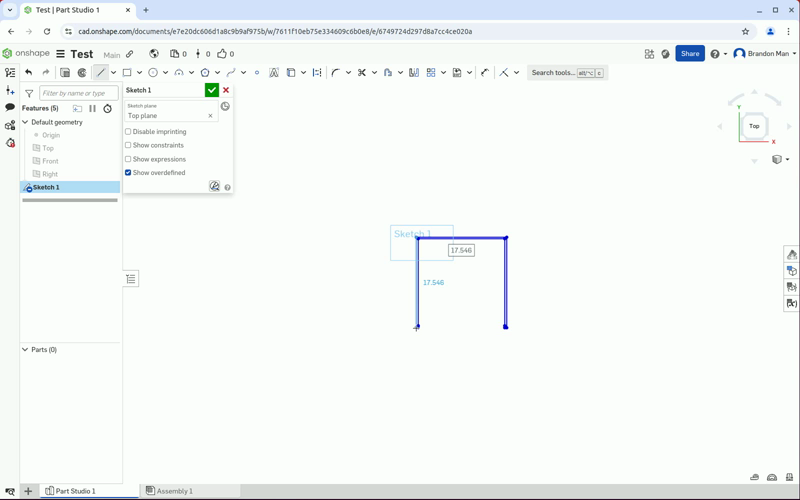
scroll(6)
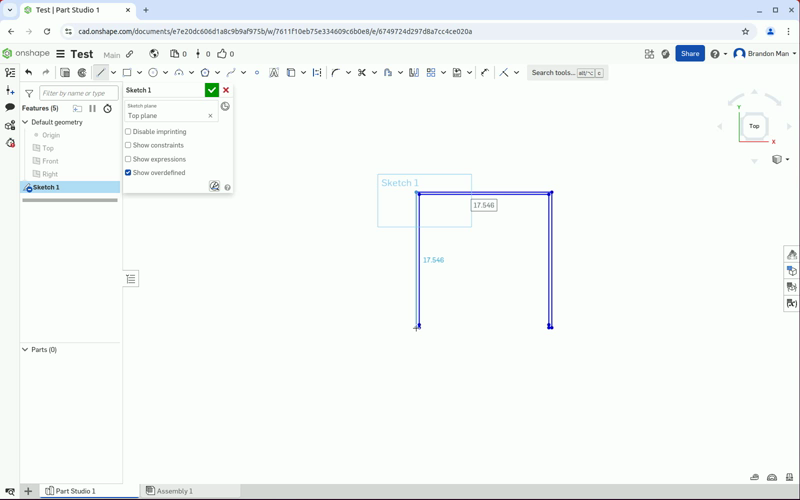
scroll(6)
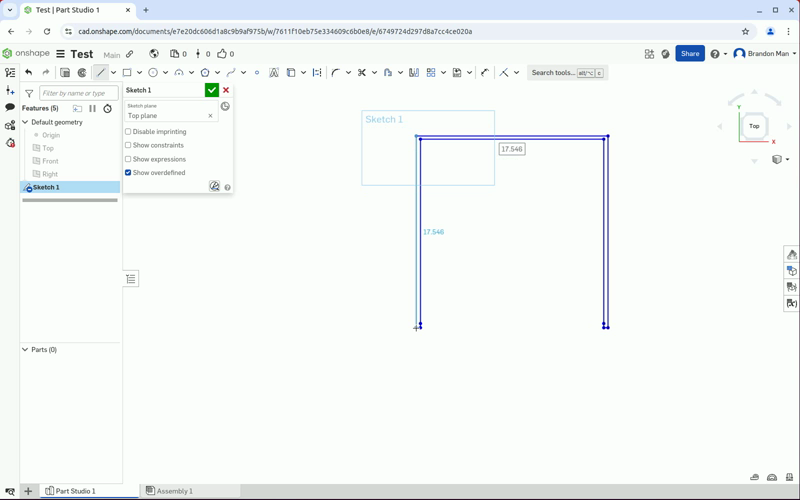
scroll(6)
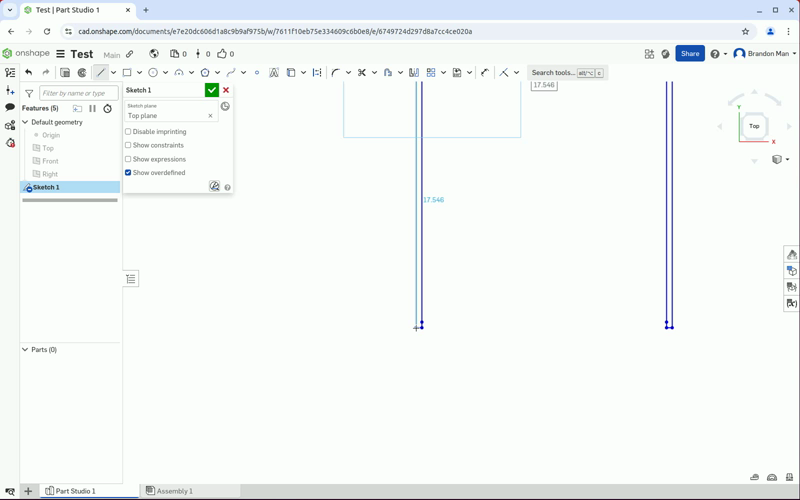
scroll(6)
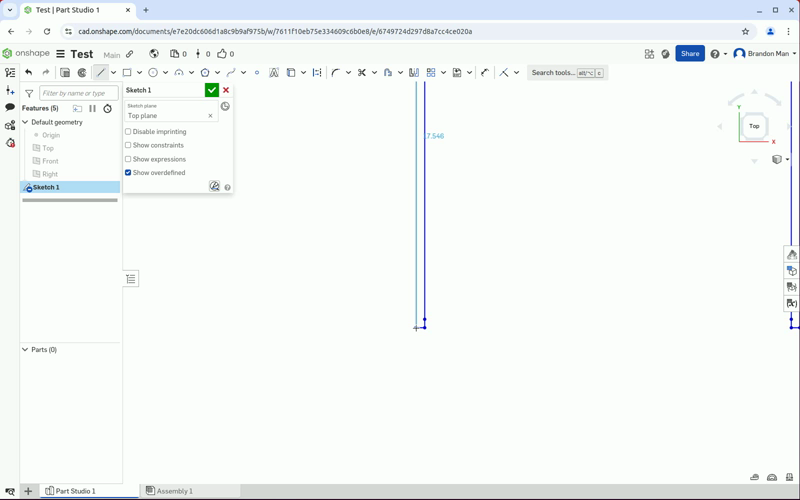
scroll(6)
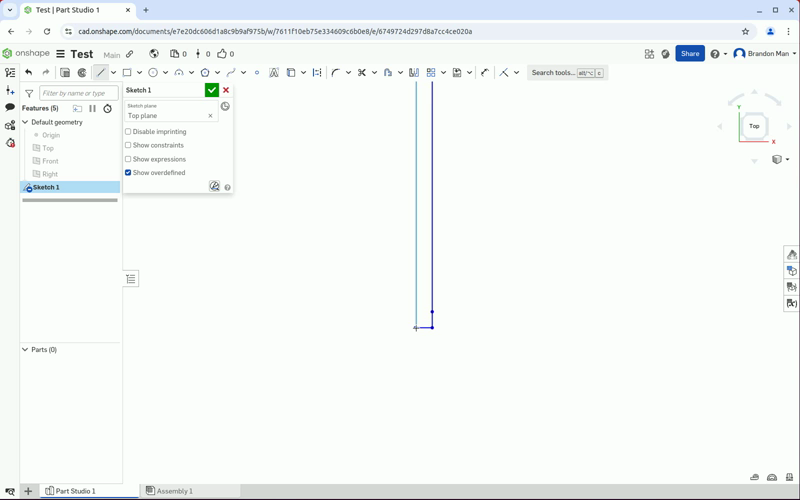
scroll(6)
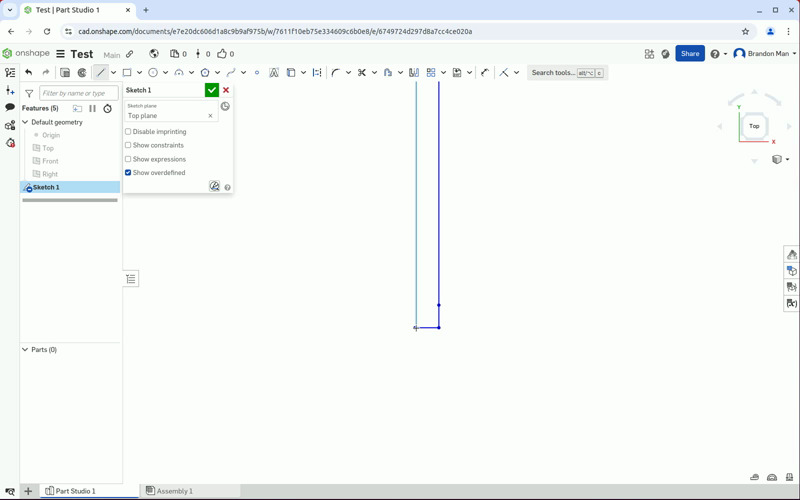
key_up(shift)
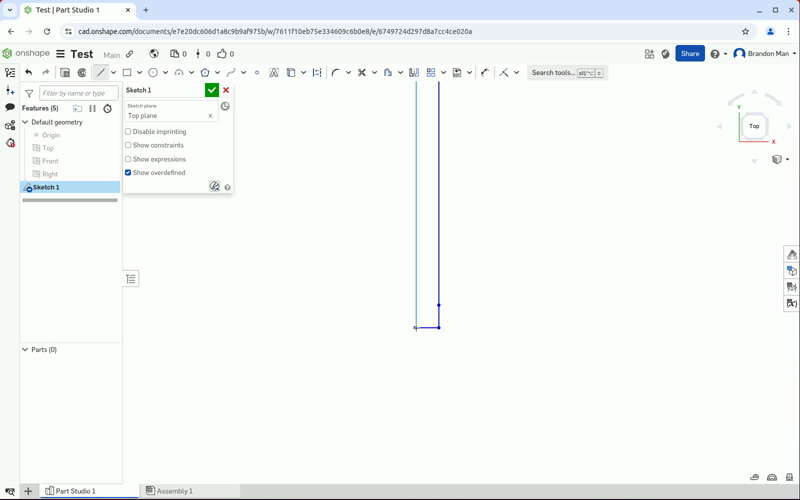
click(416, 327)
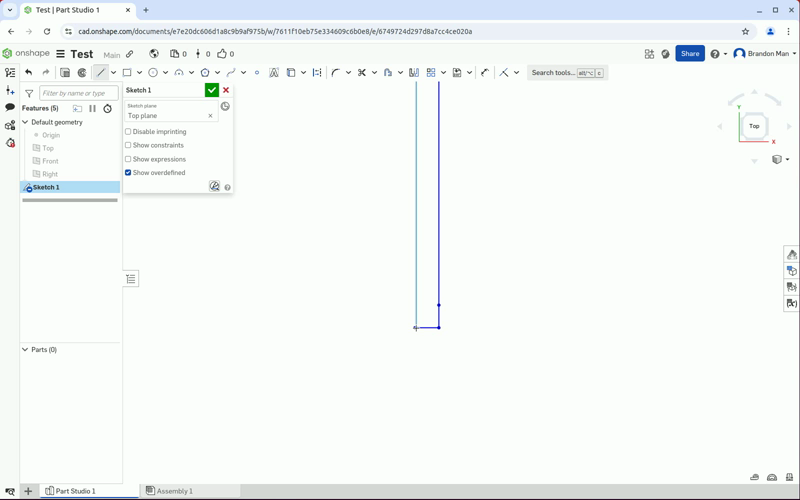
scroll(-6)
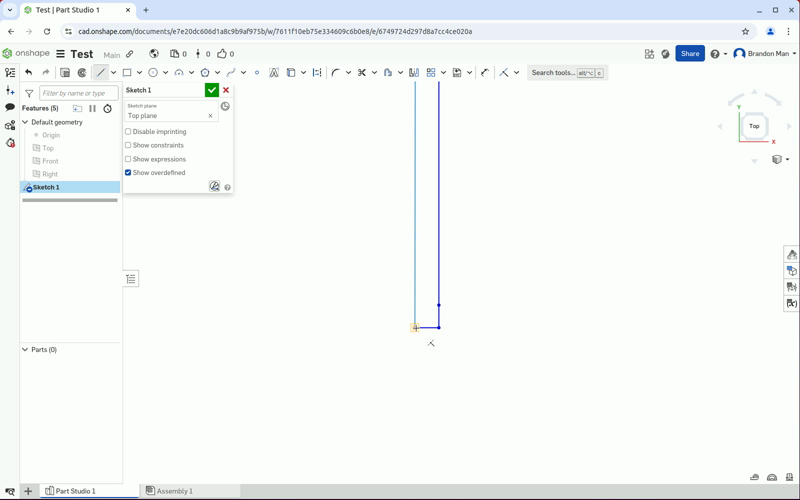
scroll(-6)
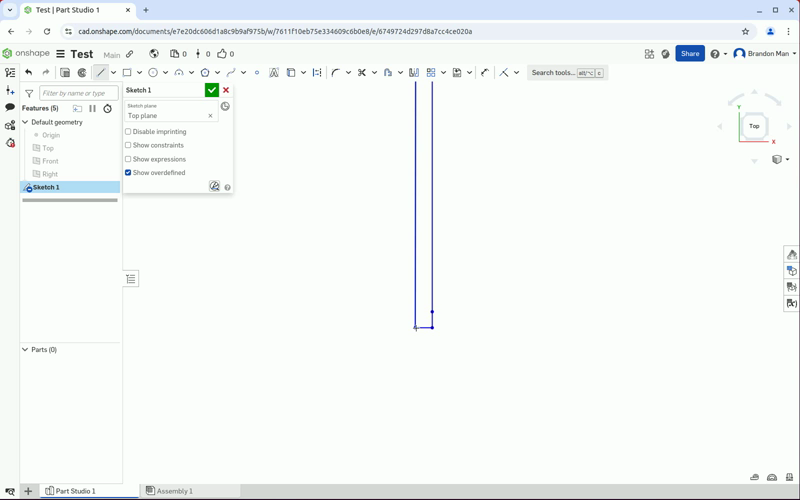
scroll(-6)
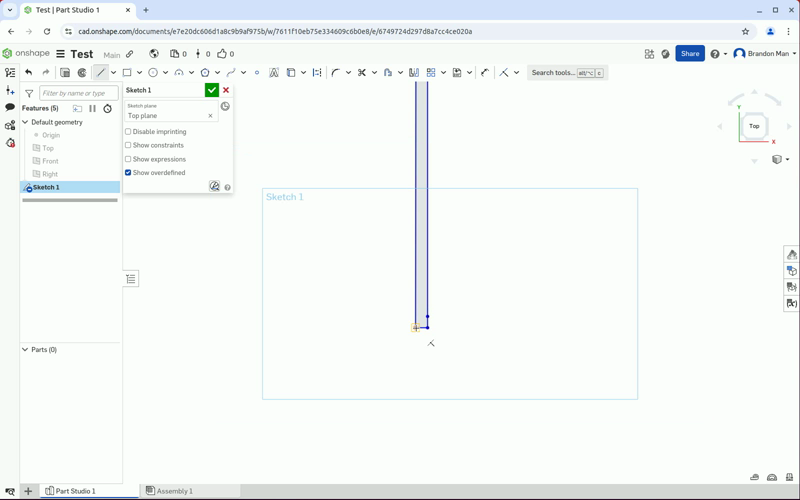
scroll(-6)
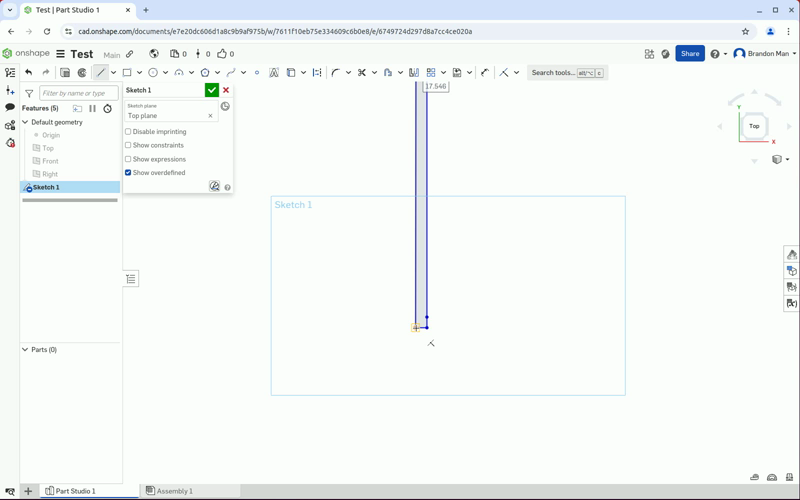
scroll(-6)
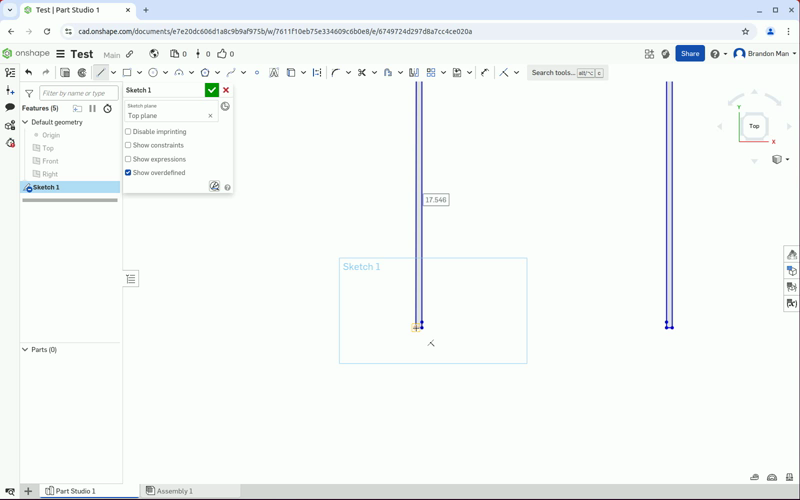
scroll(-6)
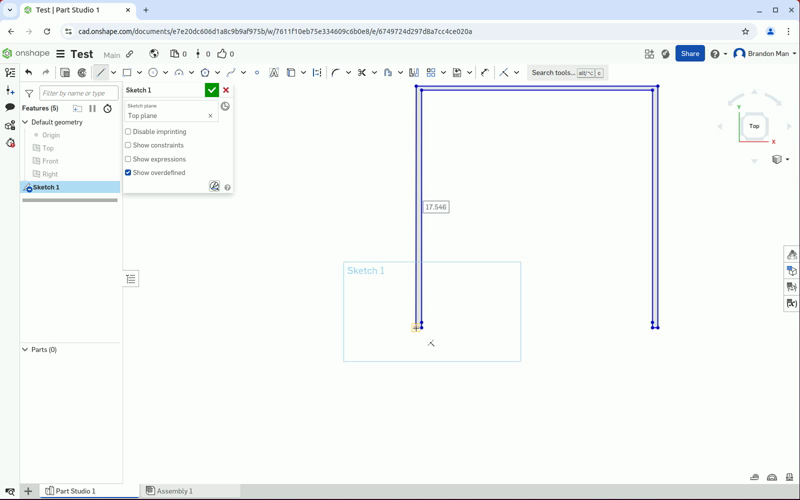
scroll(-6)
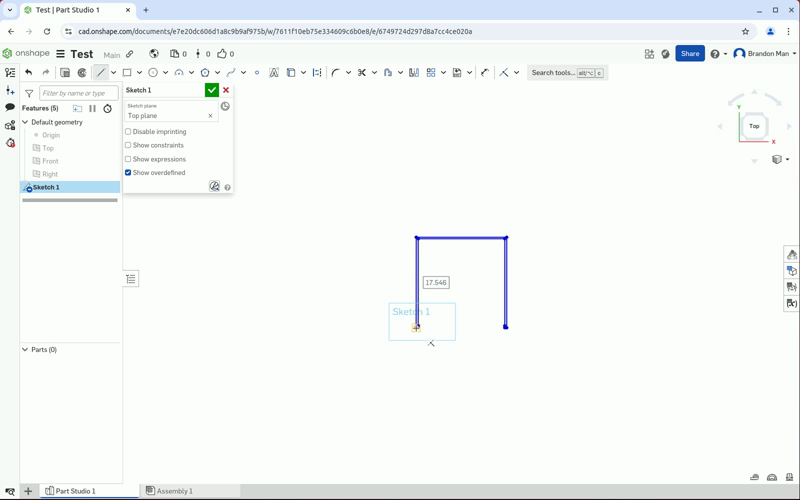
key(esc)
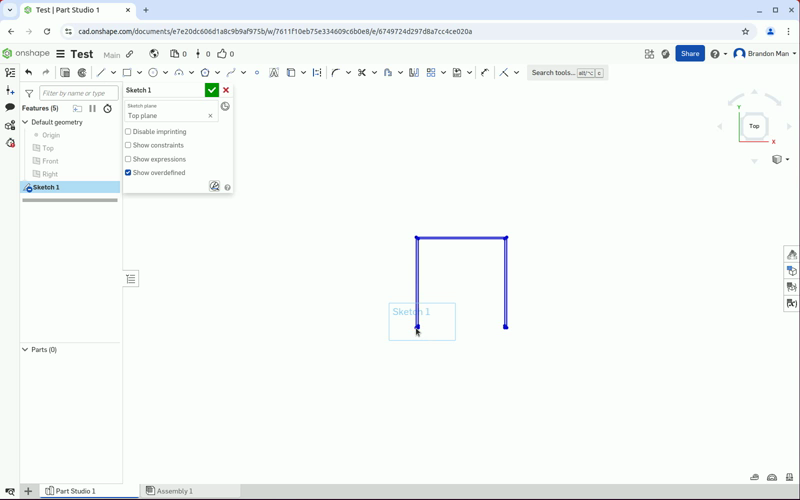
mouse_move(416, 323)
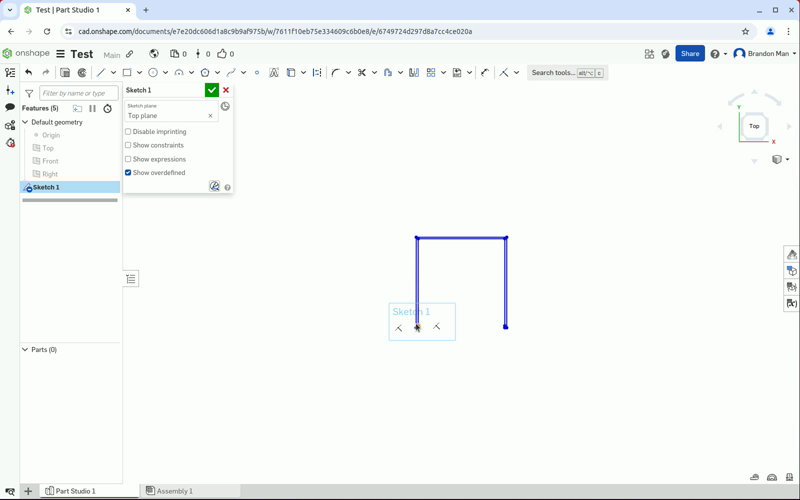
scroll(6)
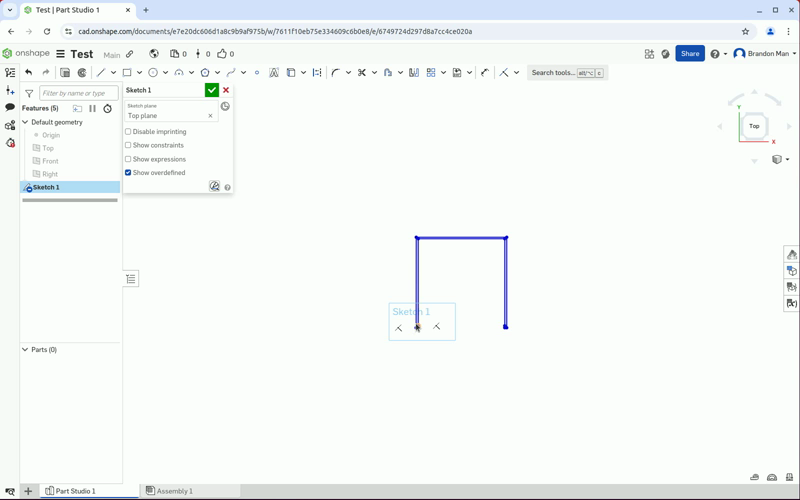
scroll(6)
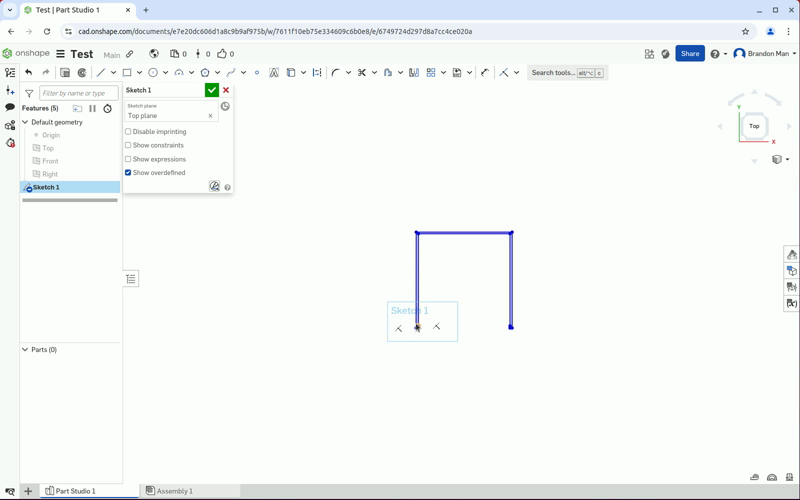
scroll(6)
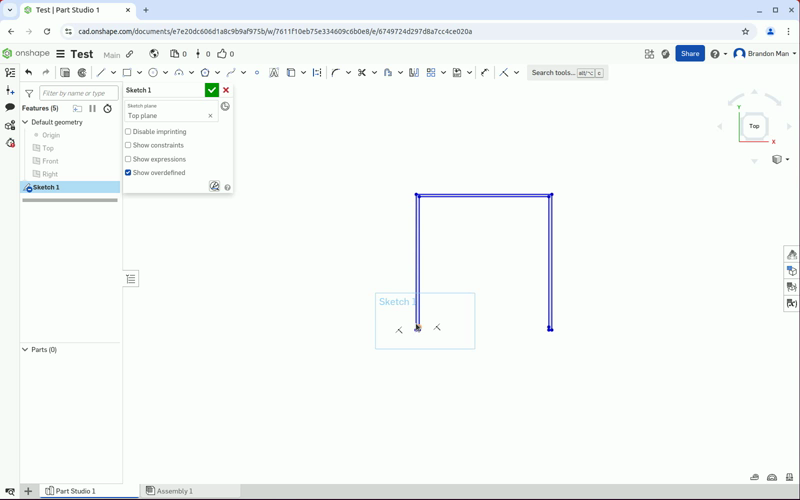
scroll(6)
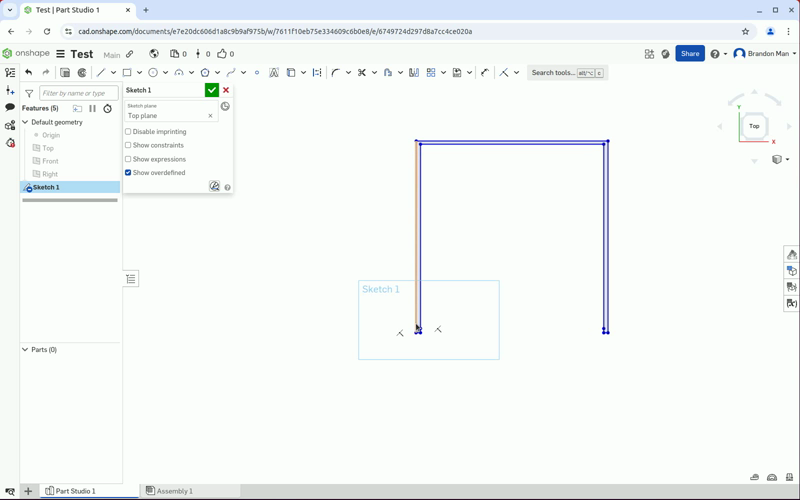
scroll(6)
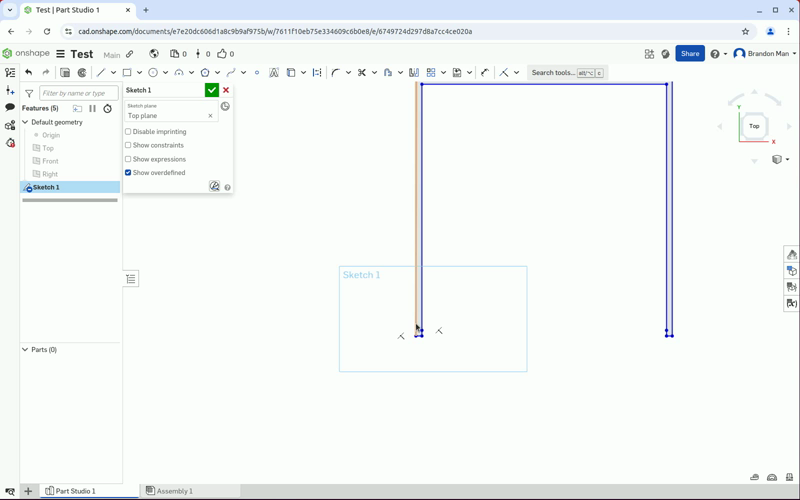
scroll(6)
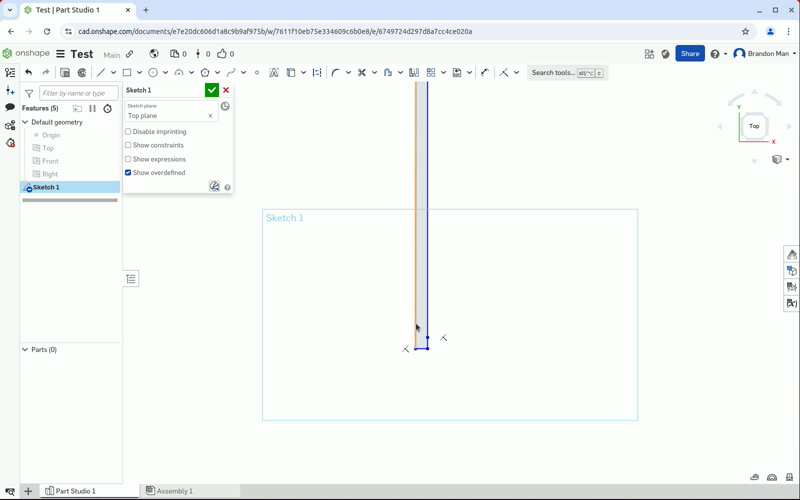
scroll(6)
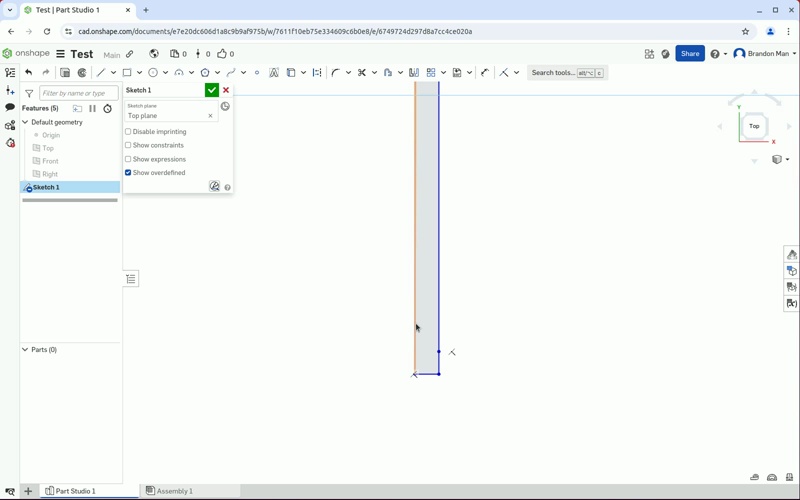
click(416, 323)
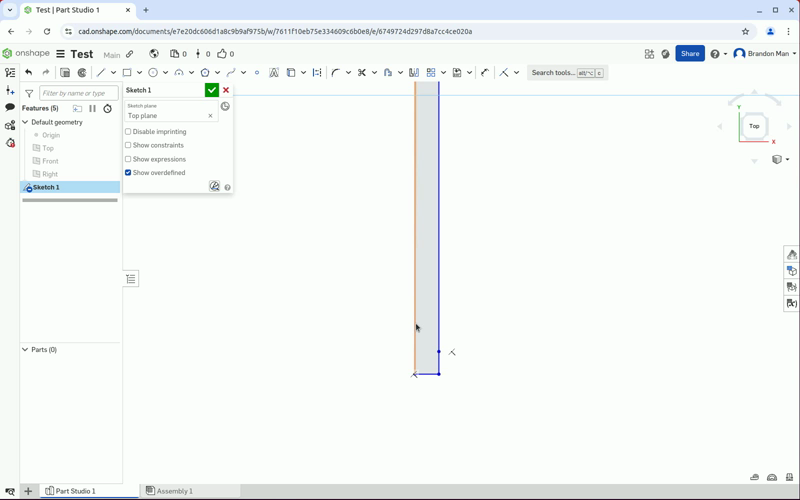
scroll(-6)
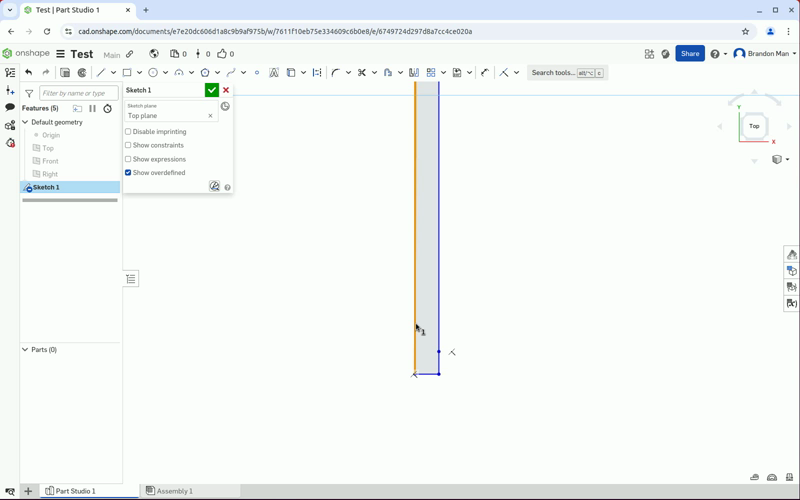
scroll(-6)
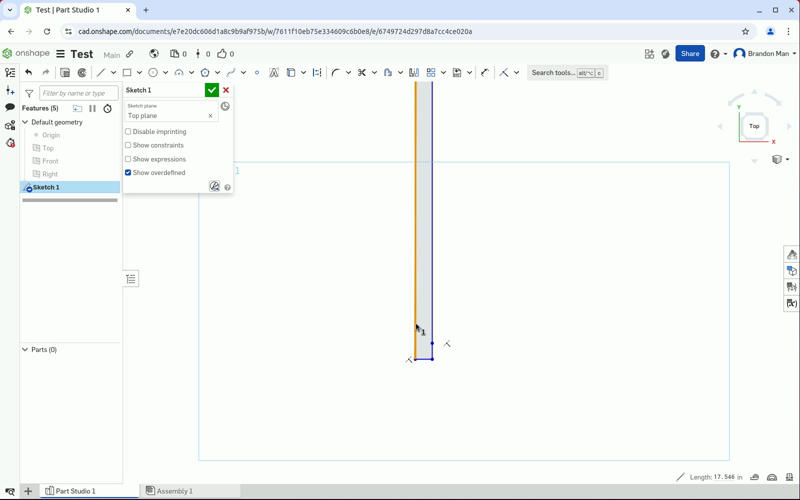
scroll(-6)
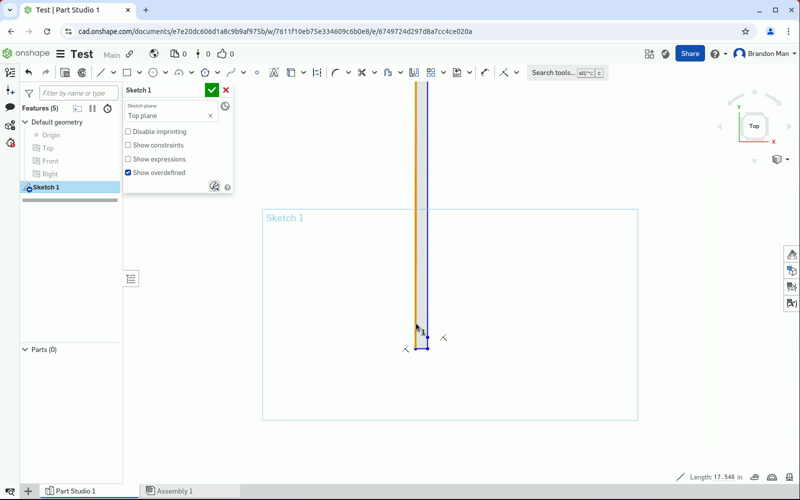
scroll(-6)
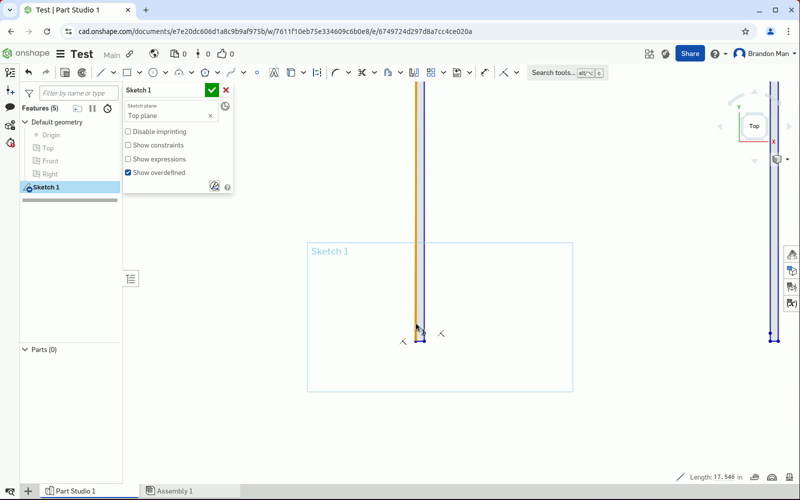
scroll(-6)
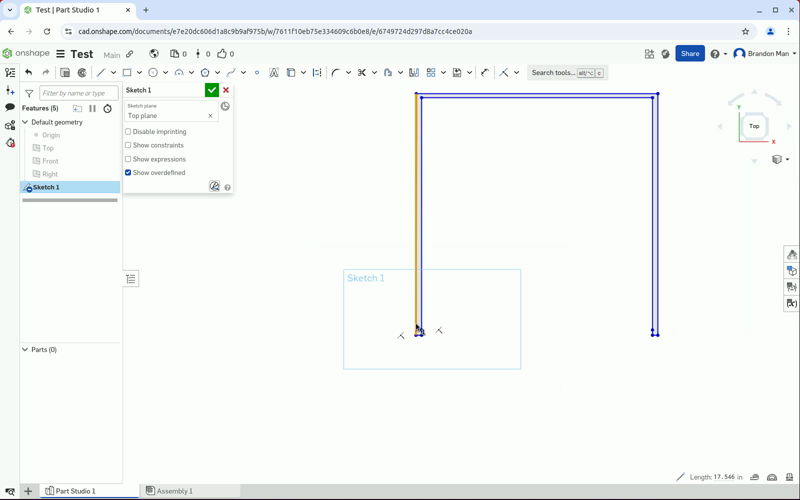
scroll(-6)
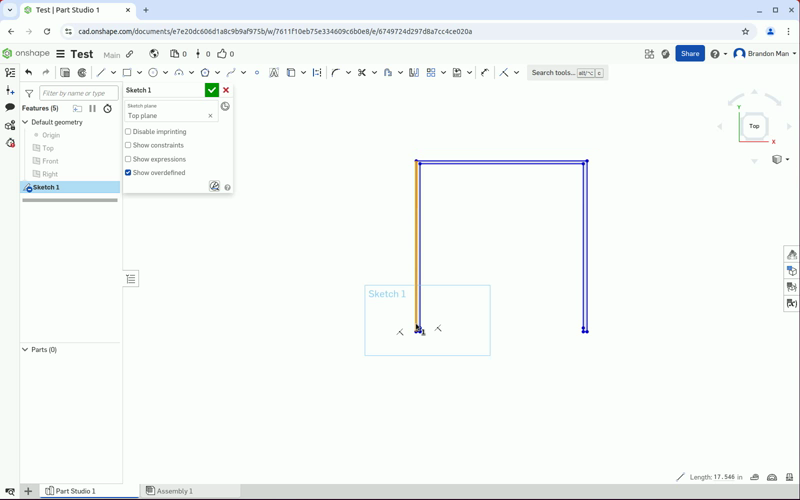
scroll(-6)
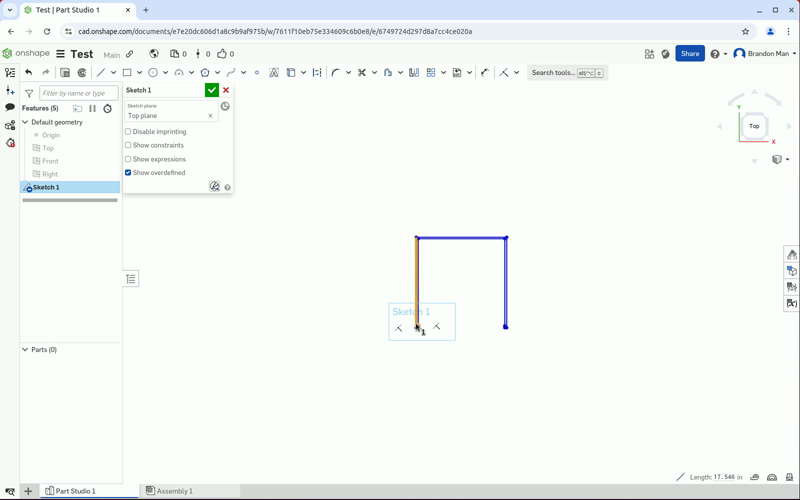
mouse_move(73, 352)
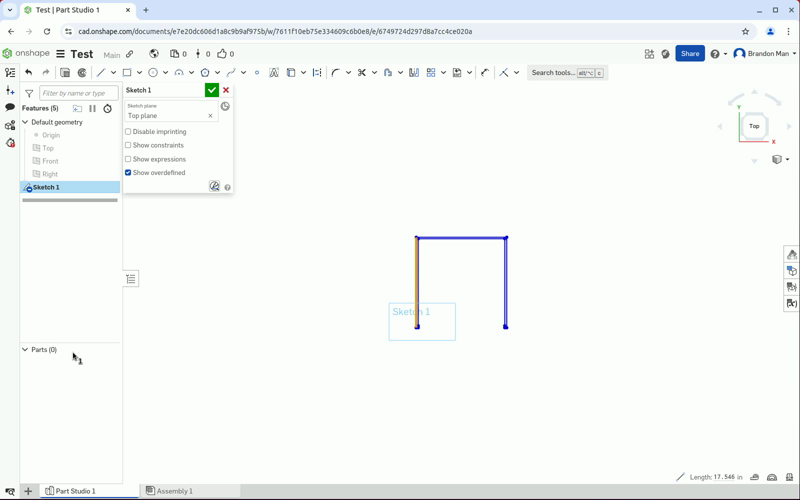
key(shift+y)
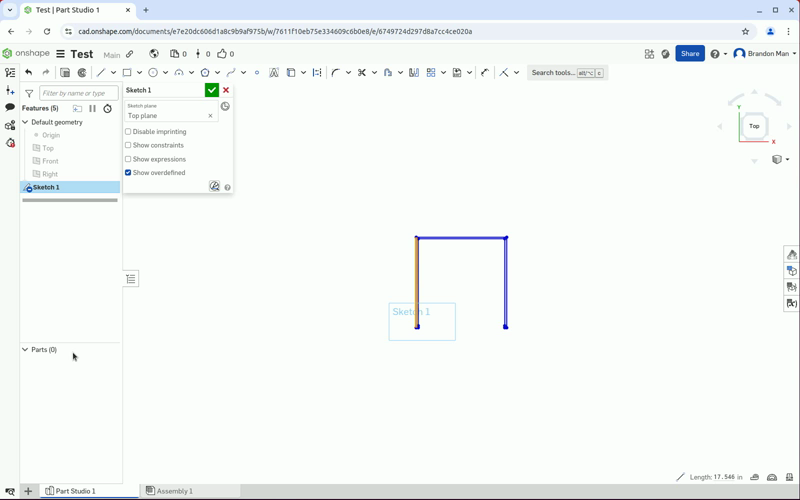
key(shift+e)
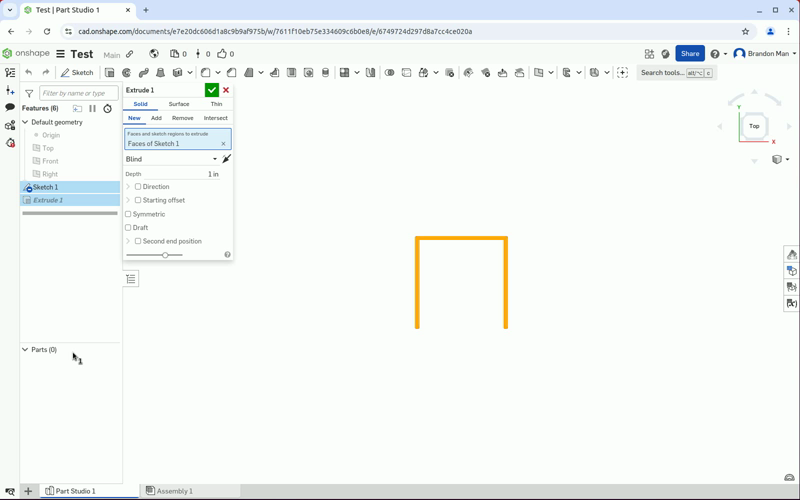
mouse_move(143, 106)
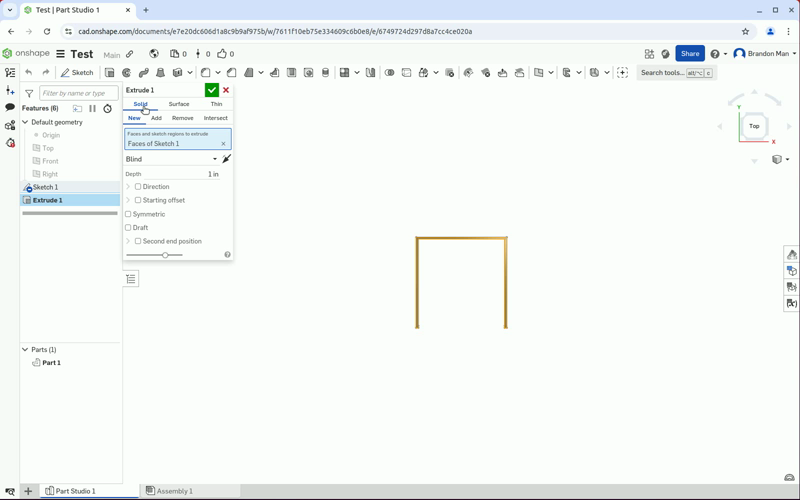
click(143, 106)
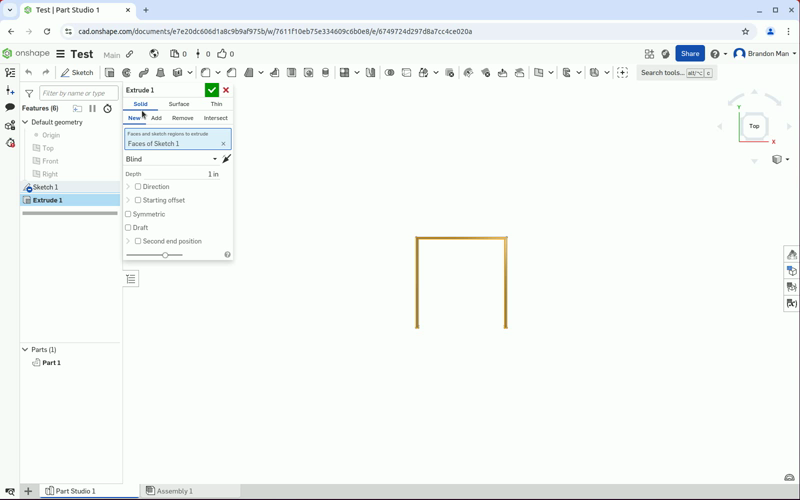
mouse_move(137, 120)
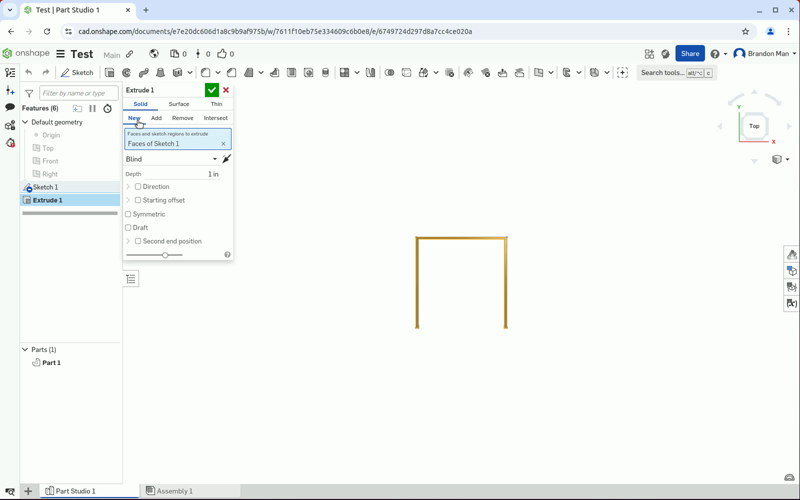
click(137, 120)
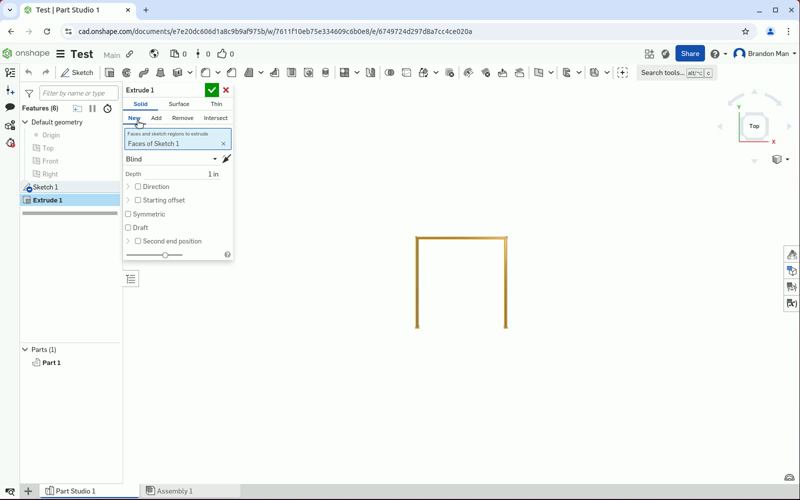
key(tab, 4)
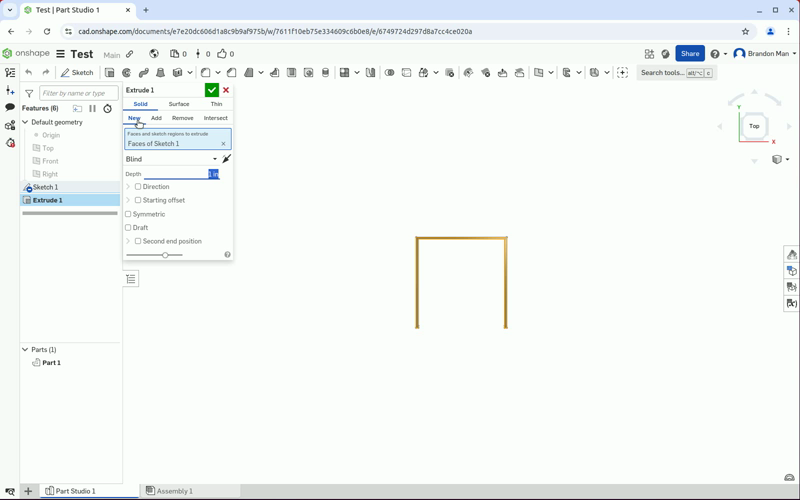
text(18.294)
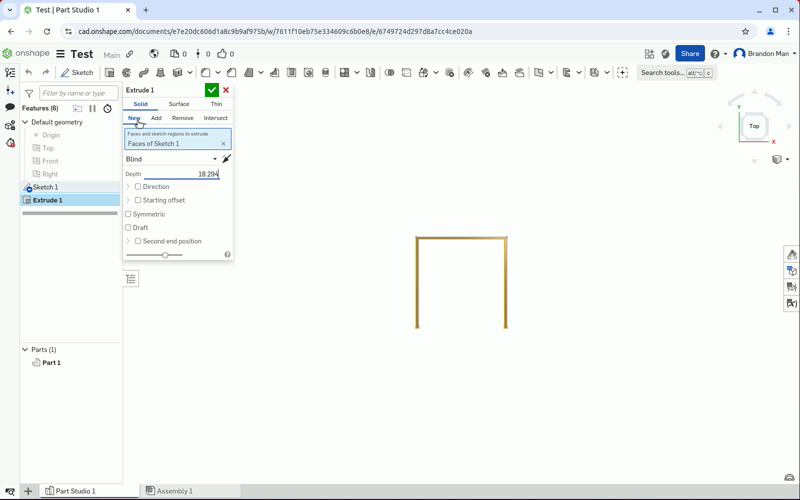
key(tab, 3)
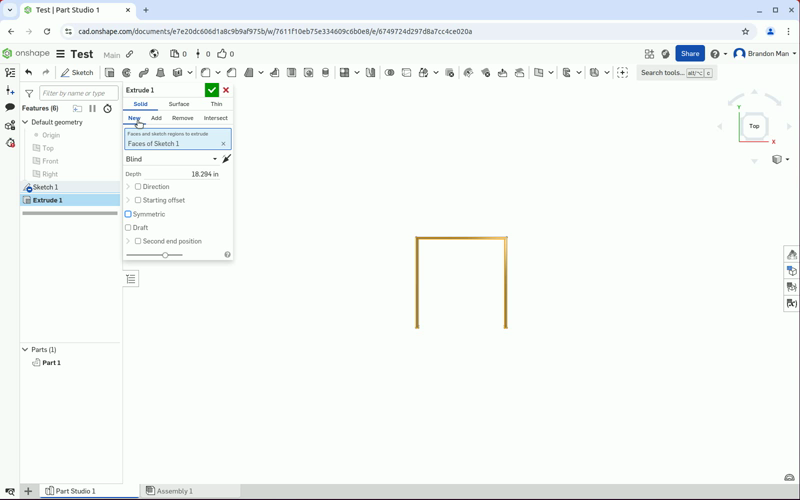
key(space)
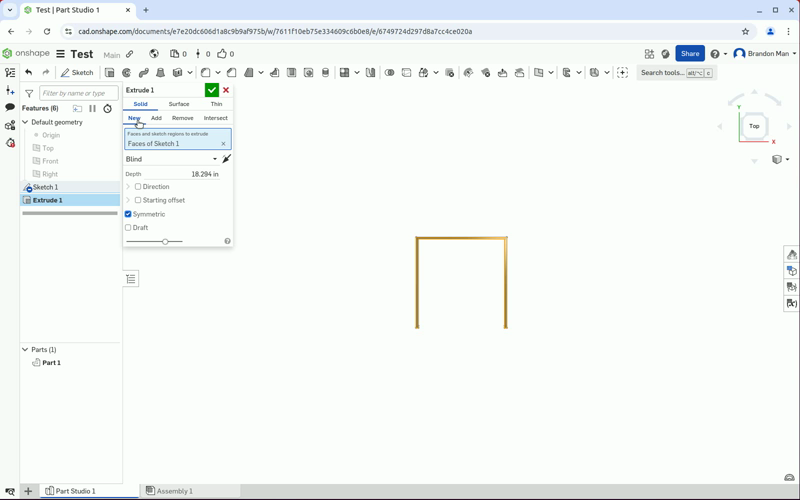
key(enter)
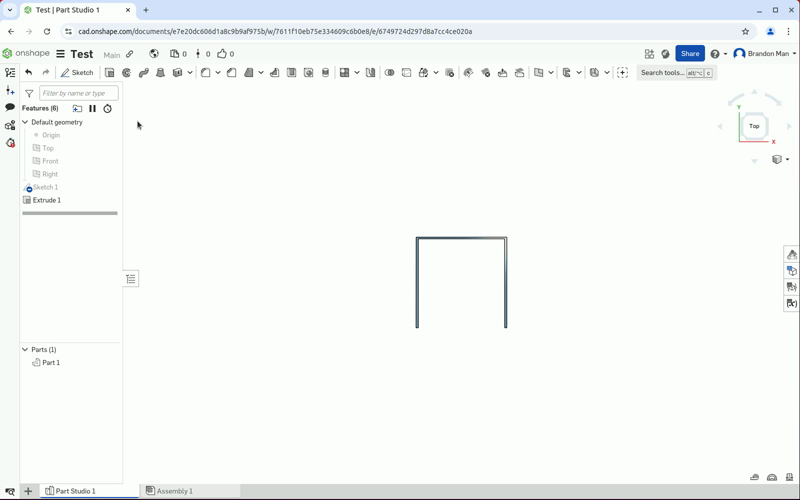
key(shift+h)
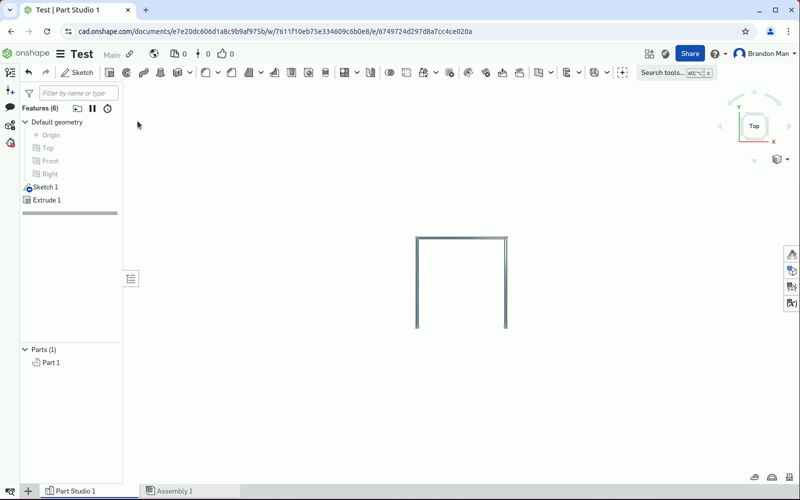
key(shift+h)
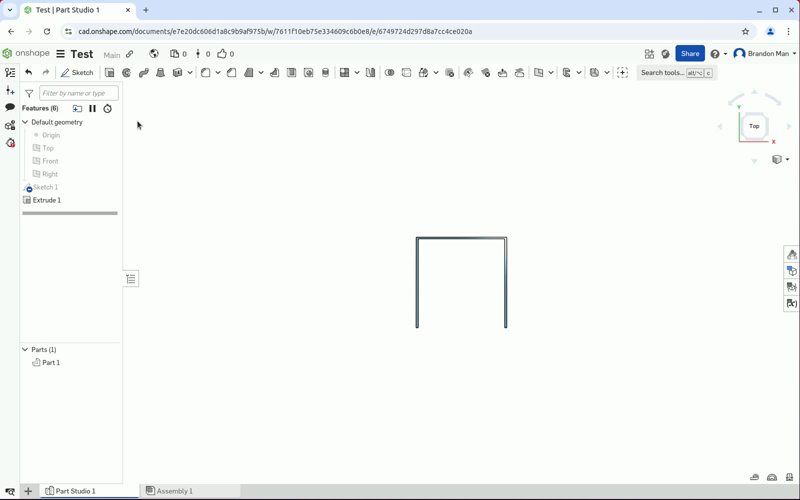
mouse_move(73, 189)
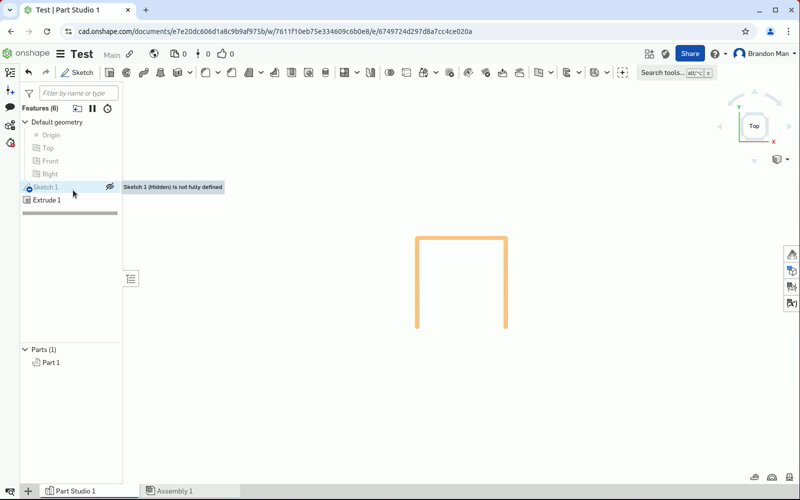
click(73, 189)
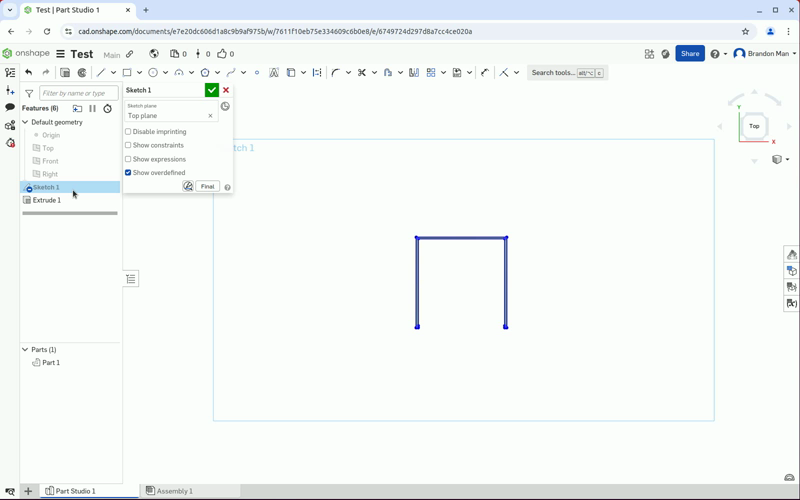
mouse_move(229, 92)
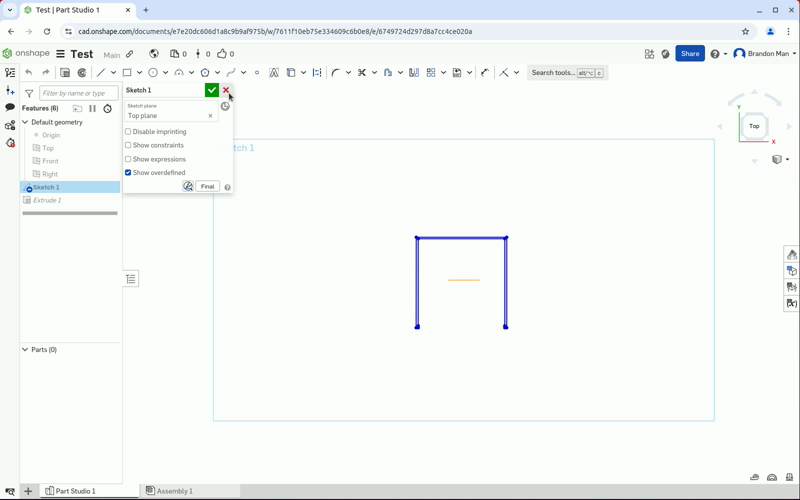
click(229, 92)
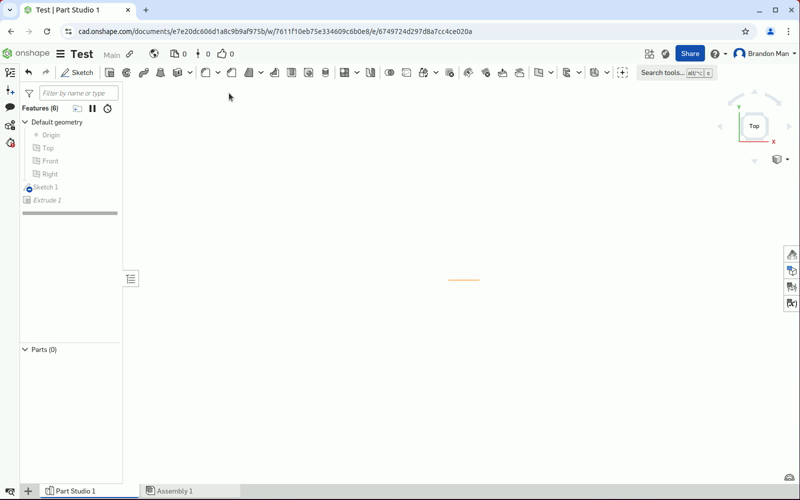
mouse_move(541, 75)
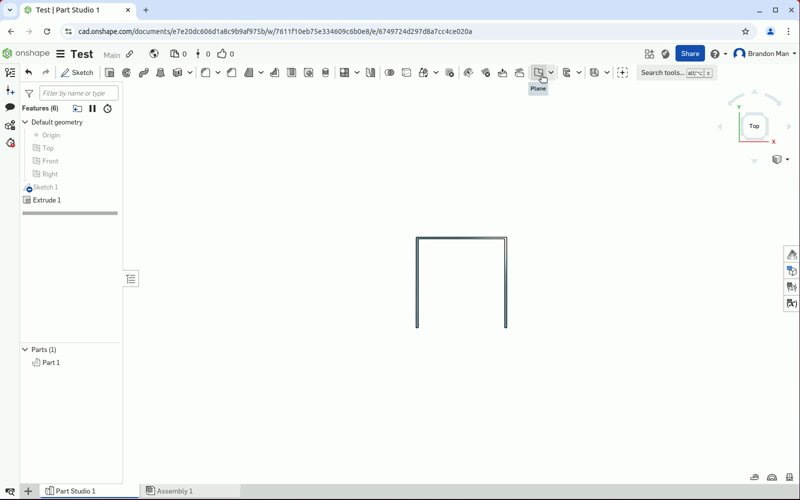
click(541, 75)
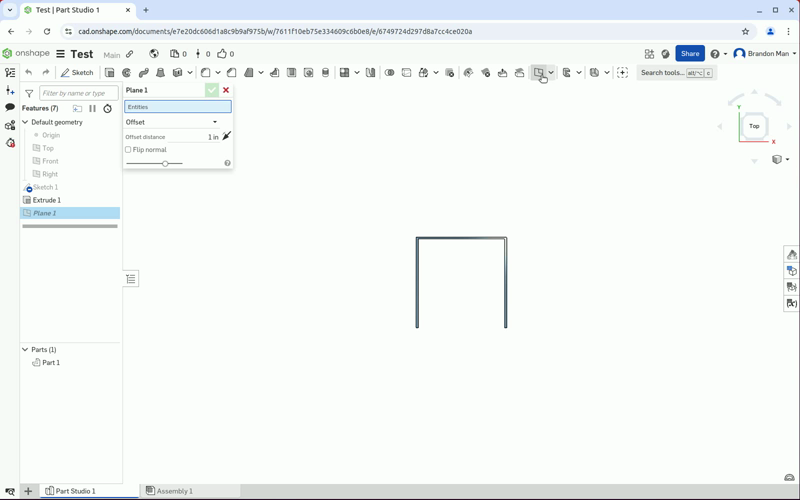
mouse_move(73, 150)
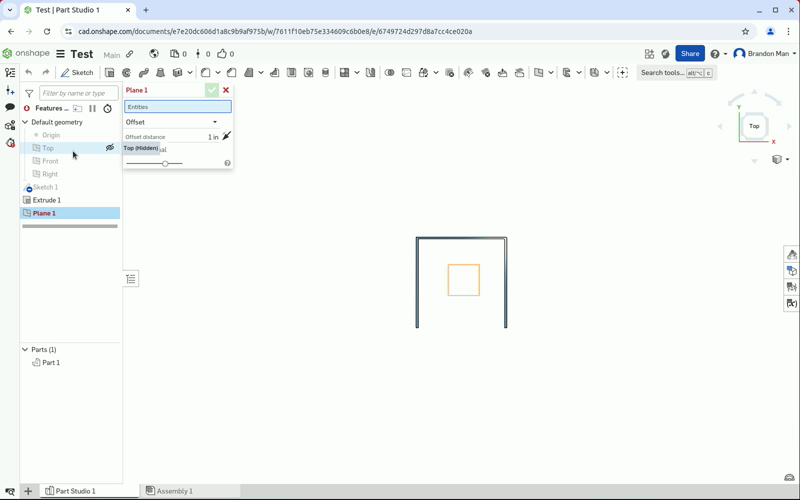
click(73, 150)
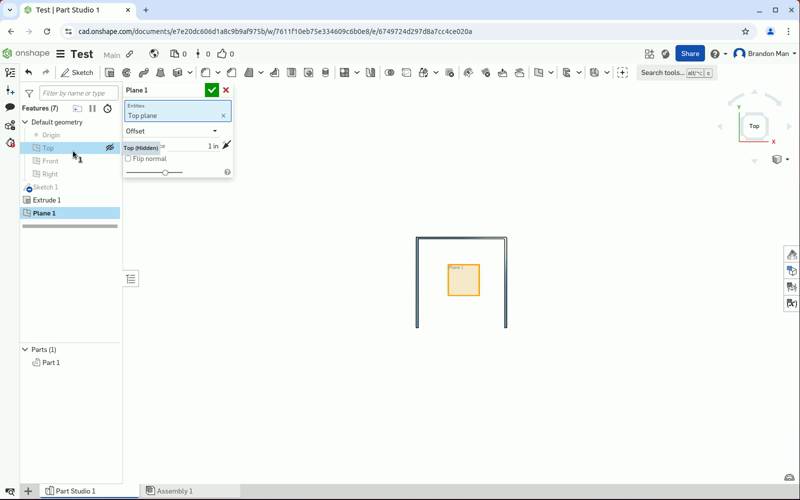
key(tab, 2)
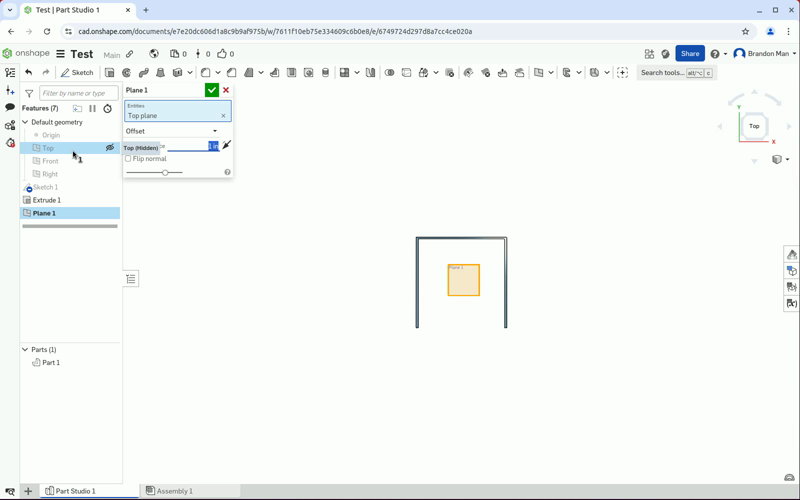
text(9.151)
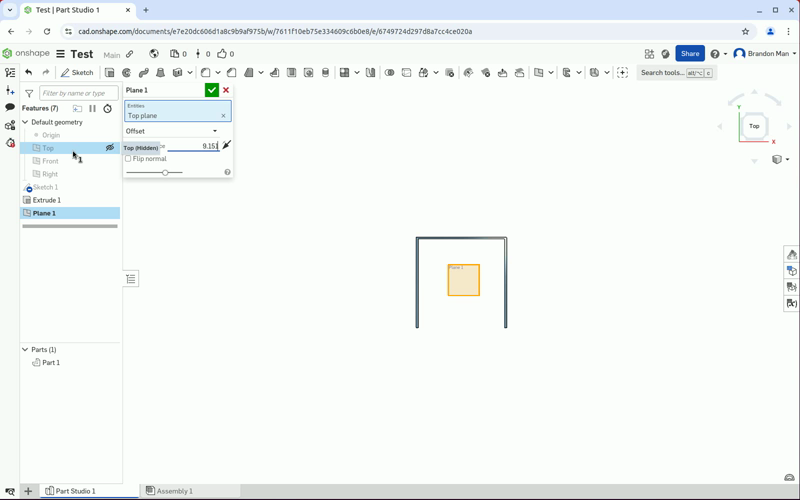
key(enter, 2)
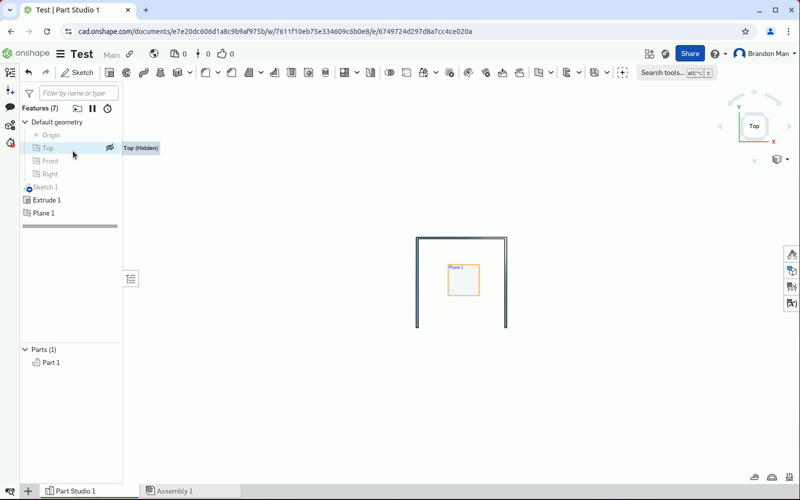
key(shift+s)
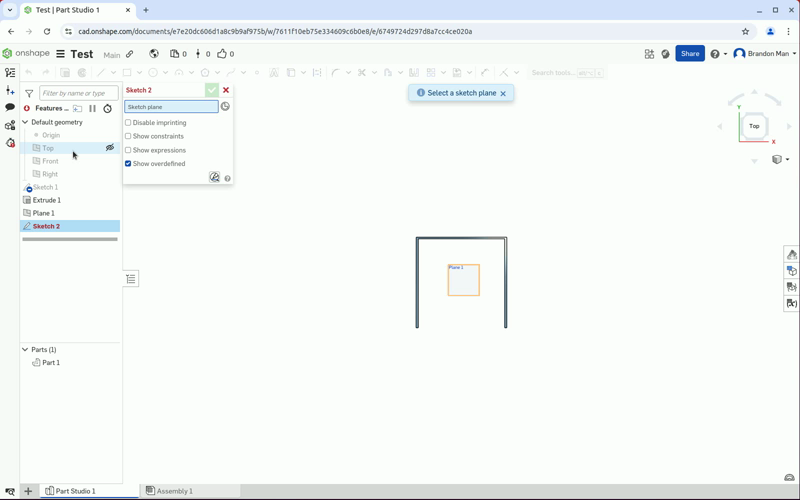
mouse_move(73, 215)
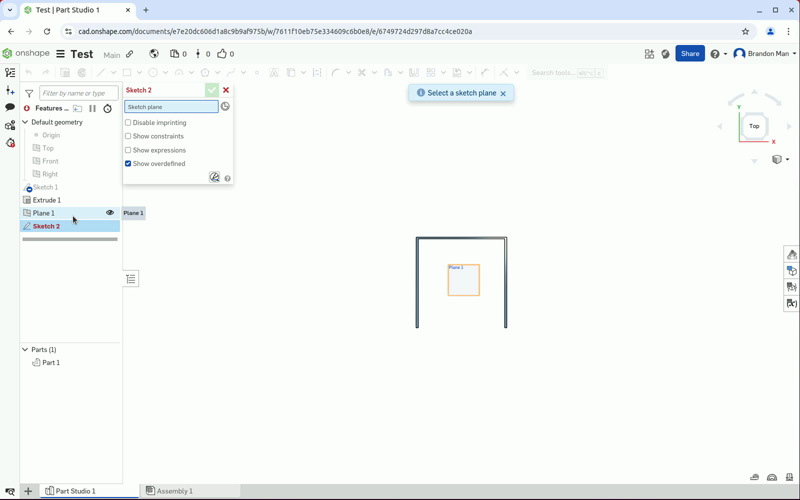
click(73, 215)
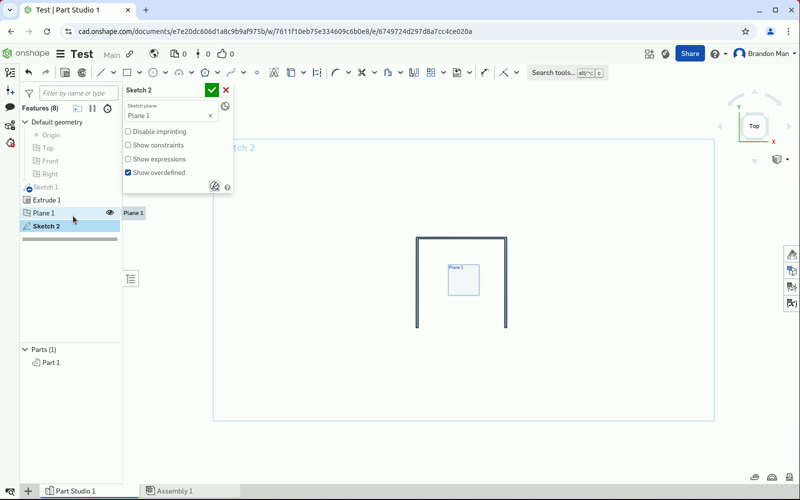
mouse_move(73, 352)
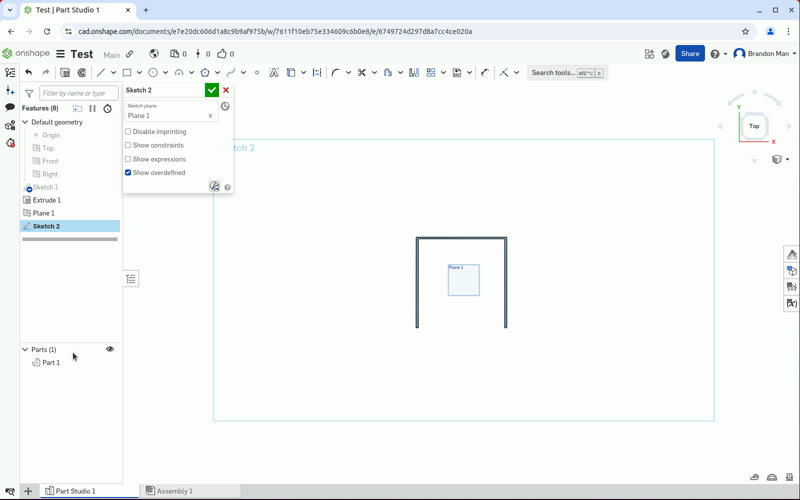
key(y)
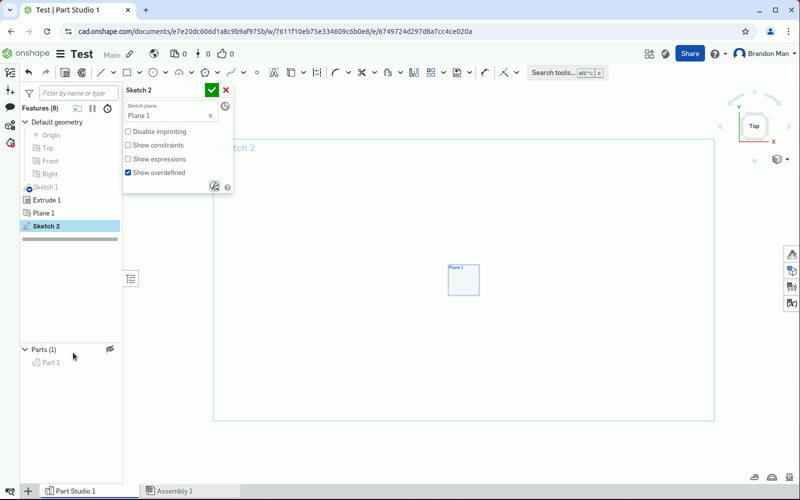
key(l)
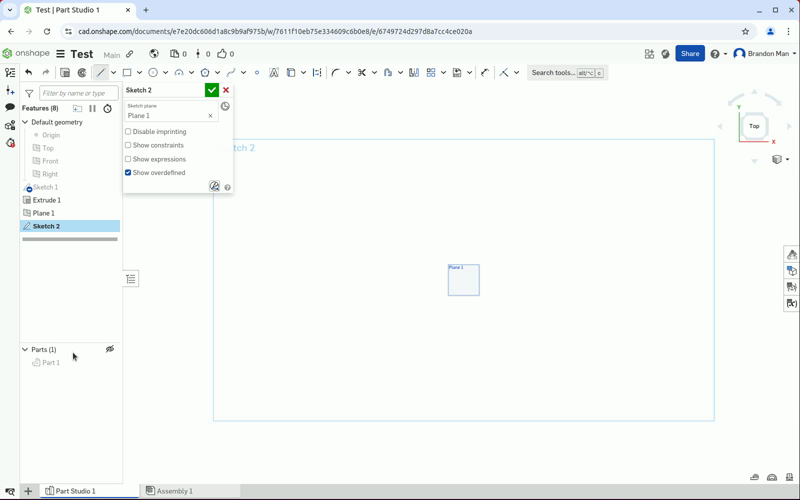
key_down(shift)
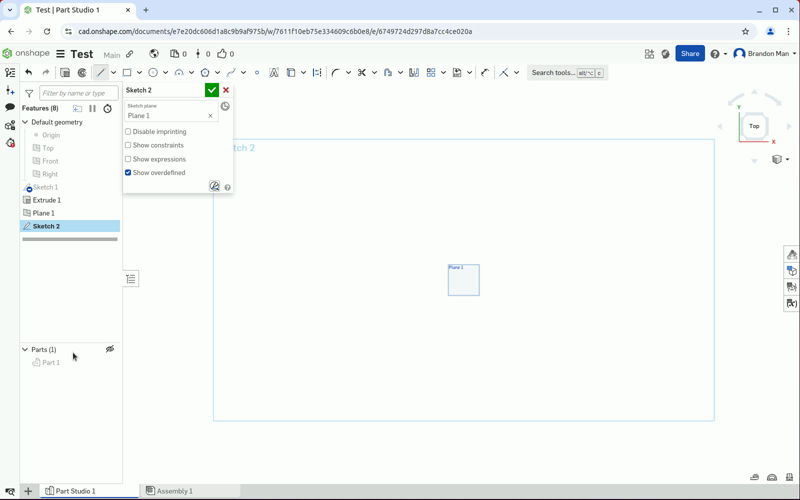
mouse_move(416, 327)
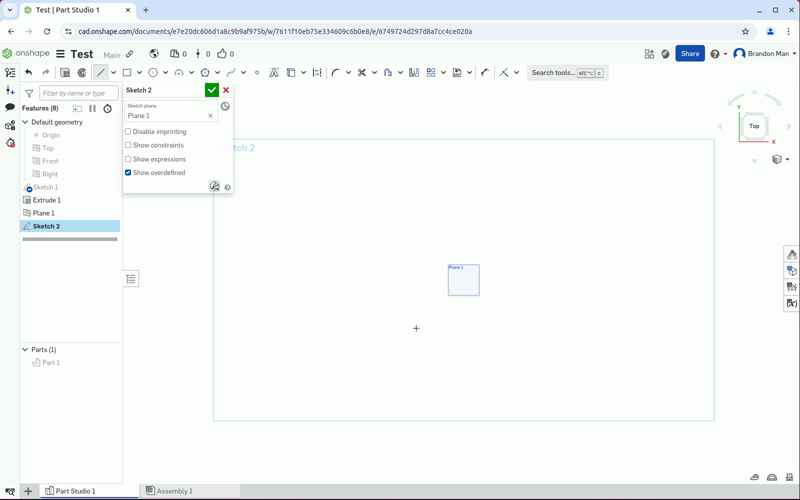
click(416, 327)
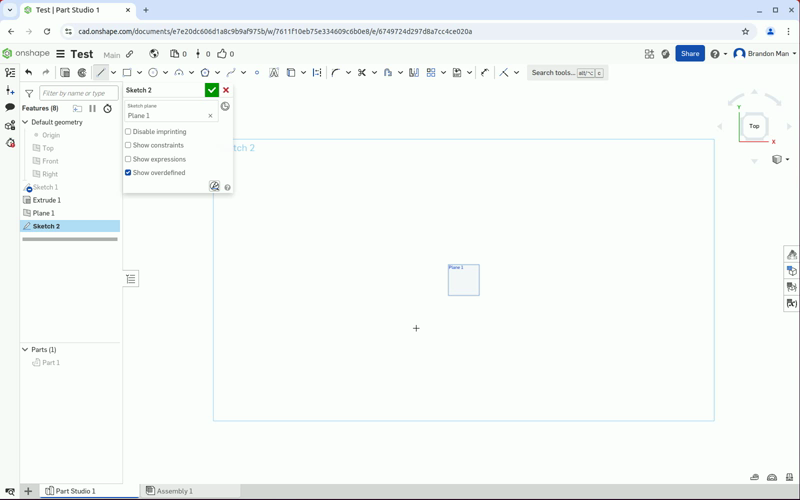
key_up(shift)
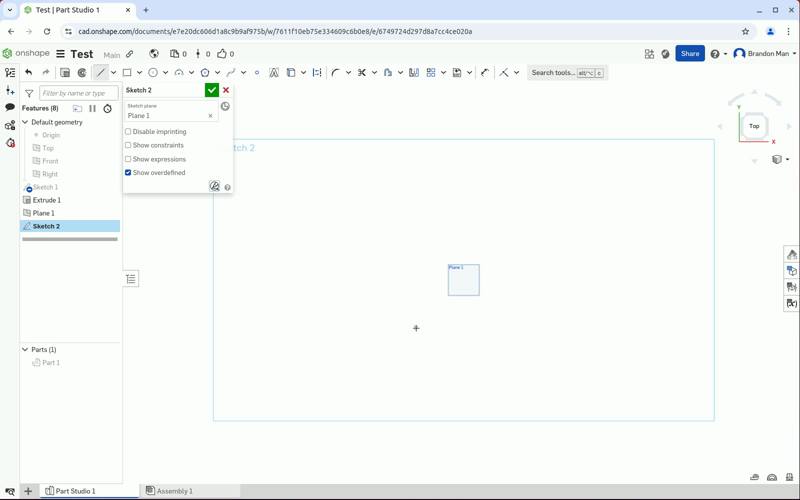
key_down(shift)
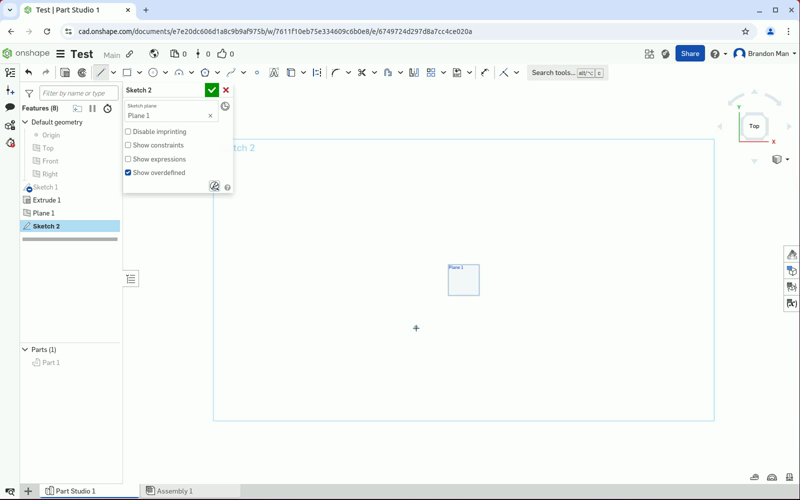
mouse_move(446, 327)
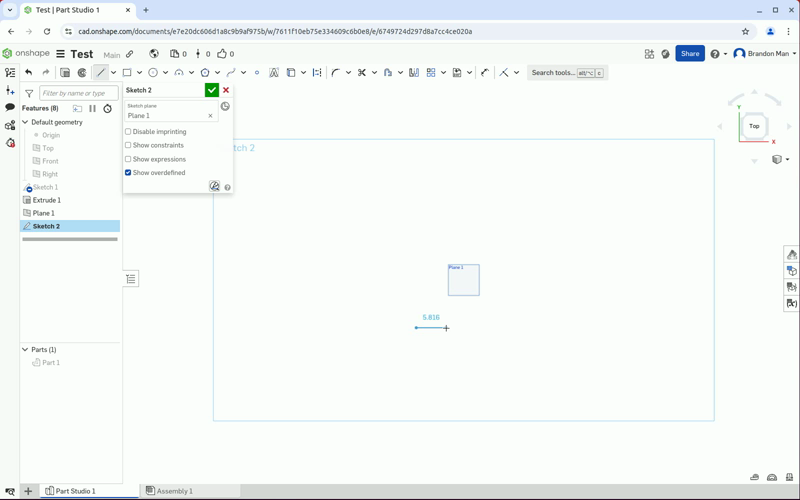
mouse_move(418, 327)
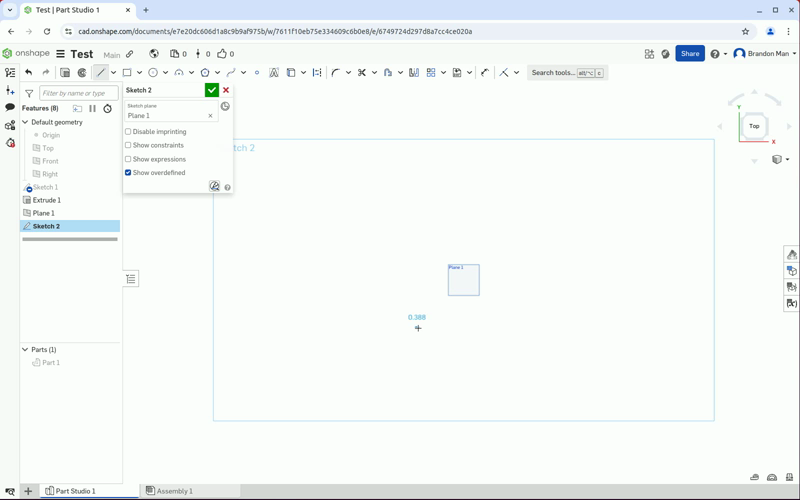
scroll(6)
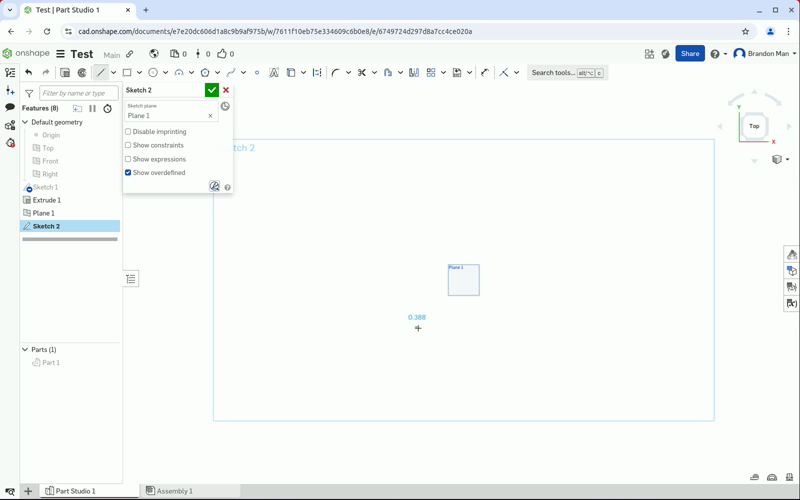
scroll(6)
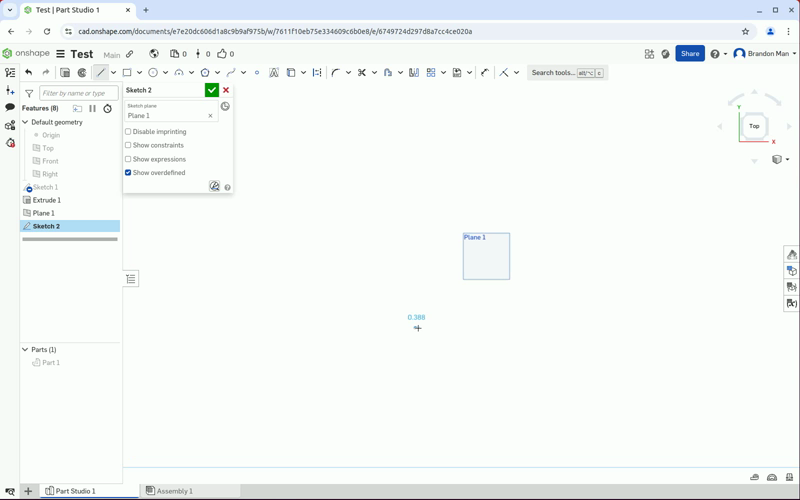
scroll(6)
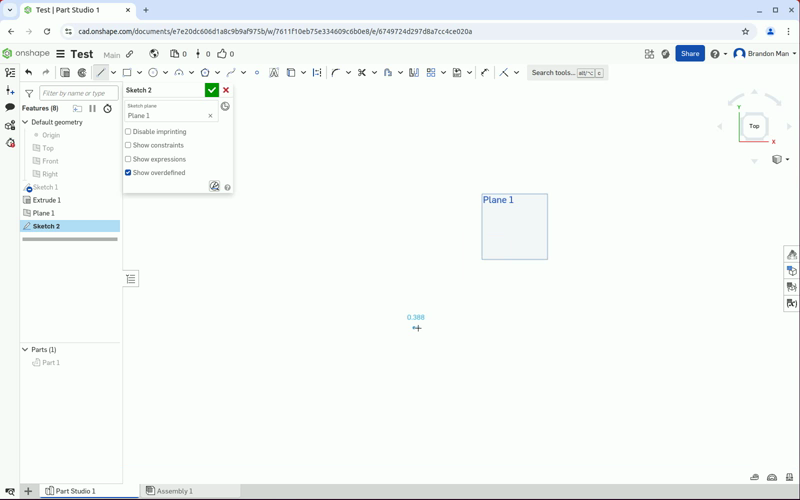
scroll(6)
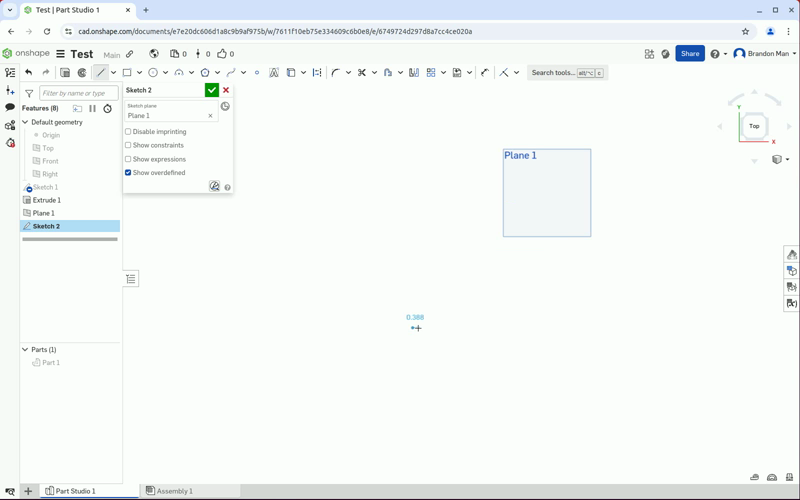
scroll(6)
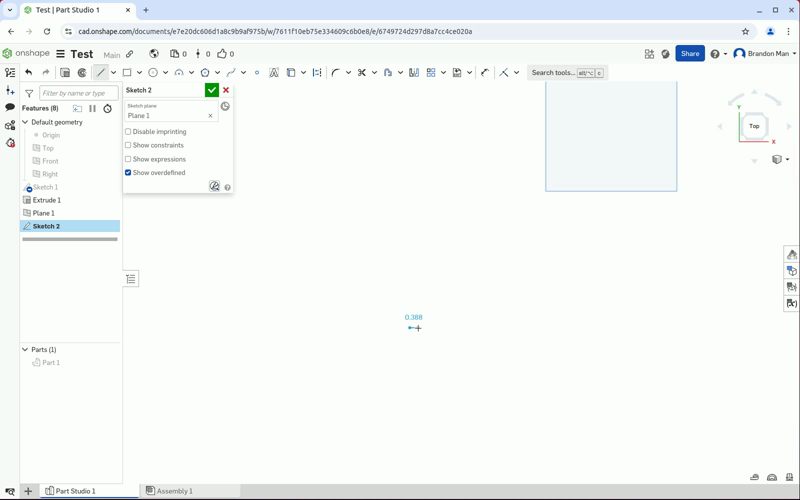
scroll(6)
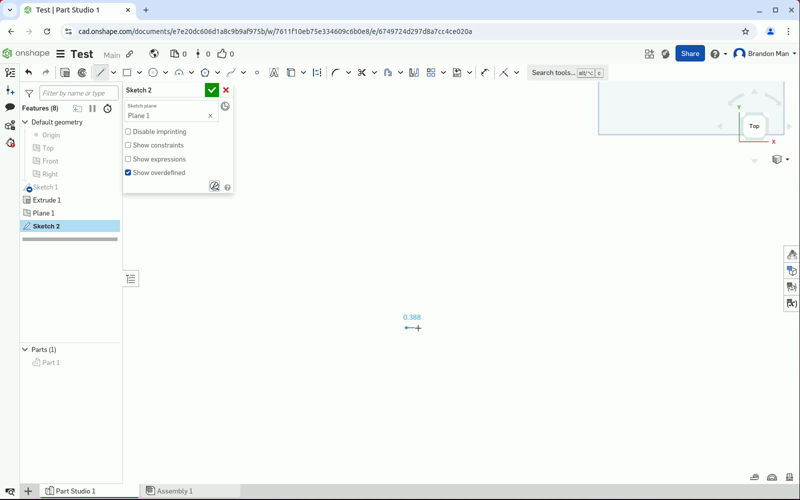
scroll(6)
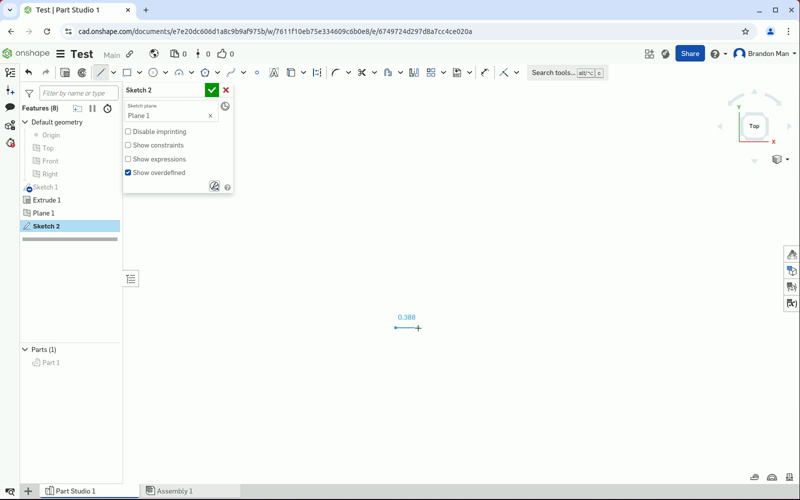
click(418, 327)
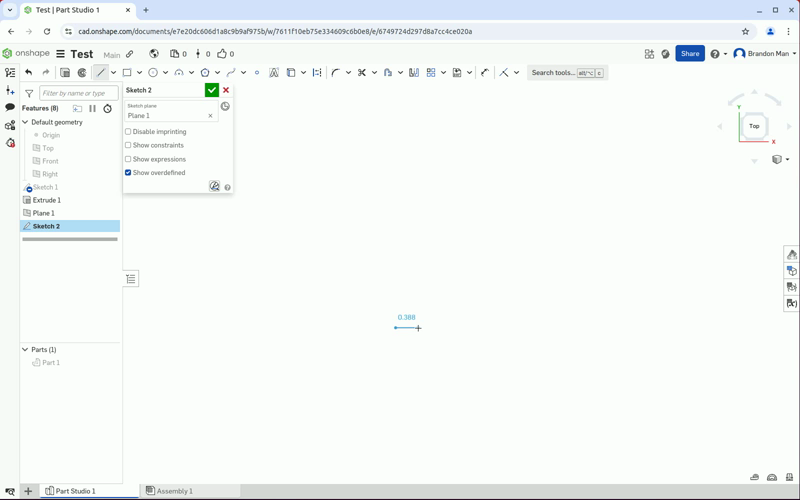
scroll(-6)
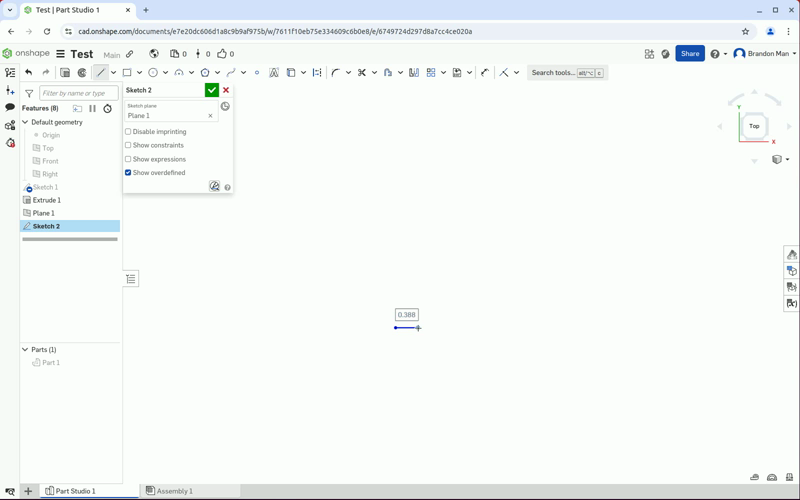
scroll(-6)
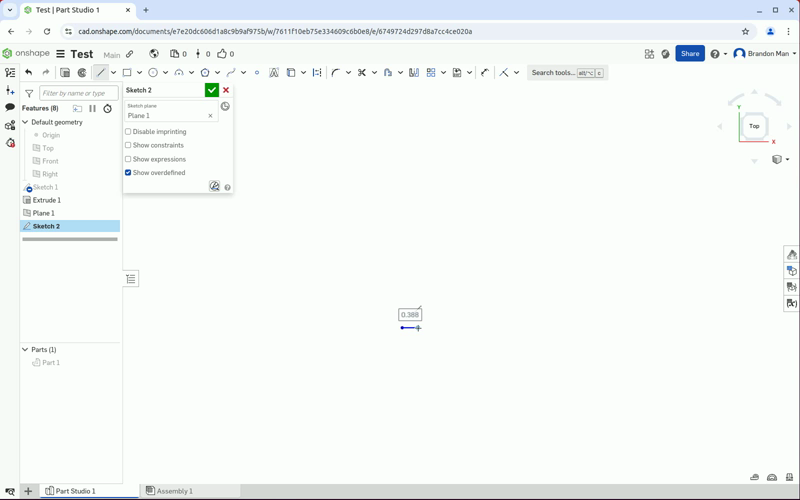
scroll(-6)
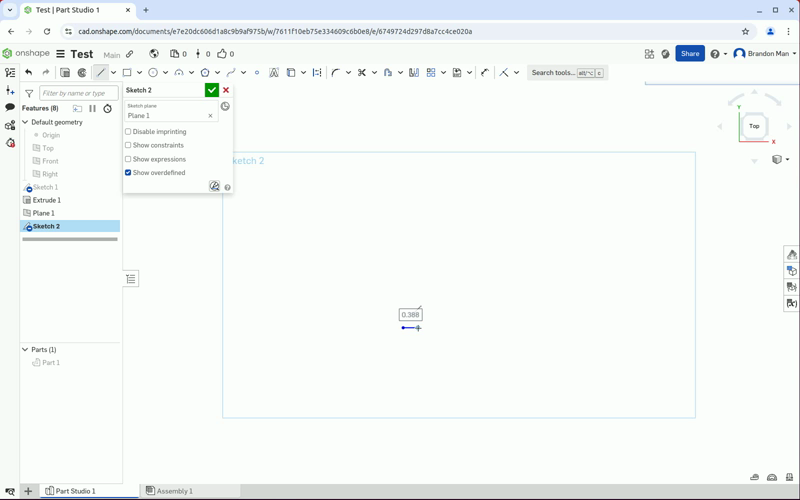
scroll(-6)
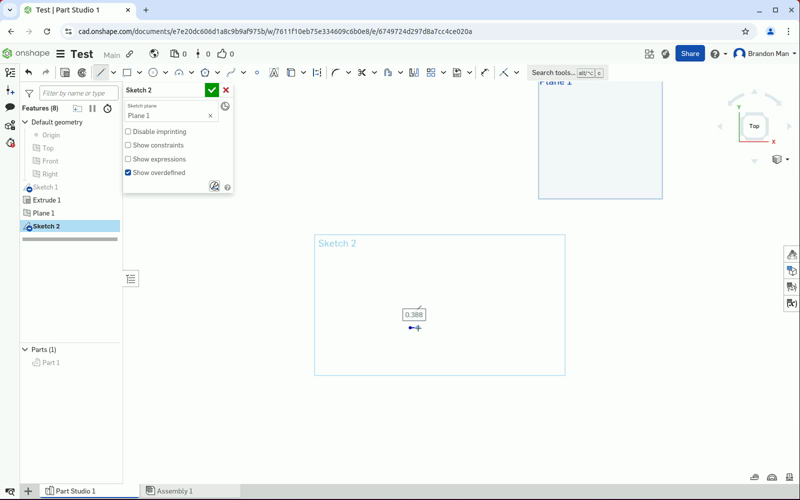
scroll(-6)
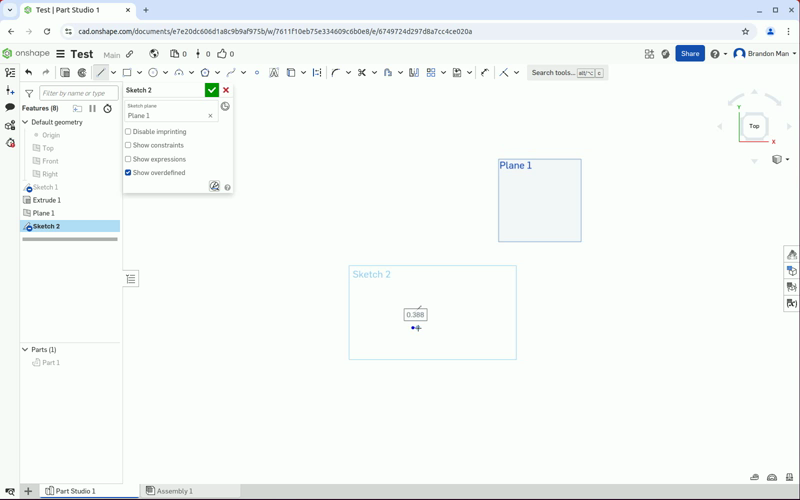
scroll(-6)
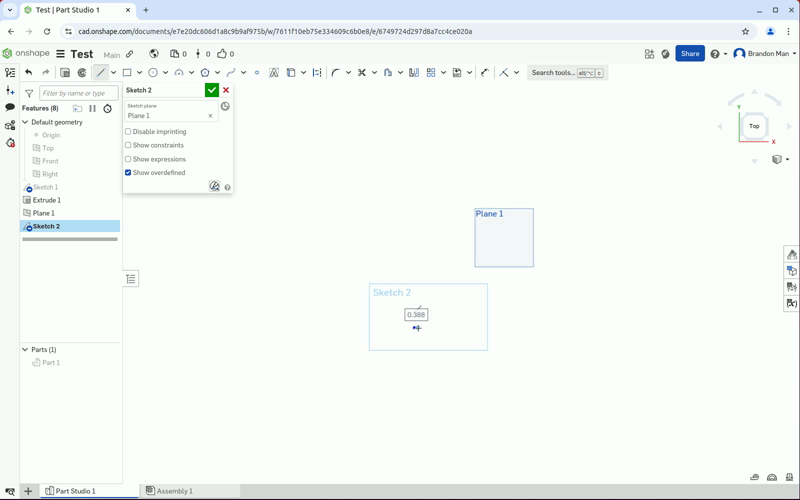
scroll(-6)
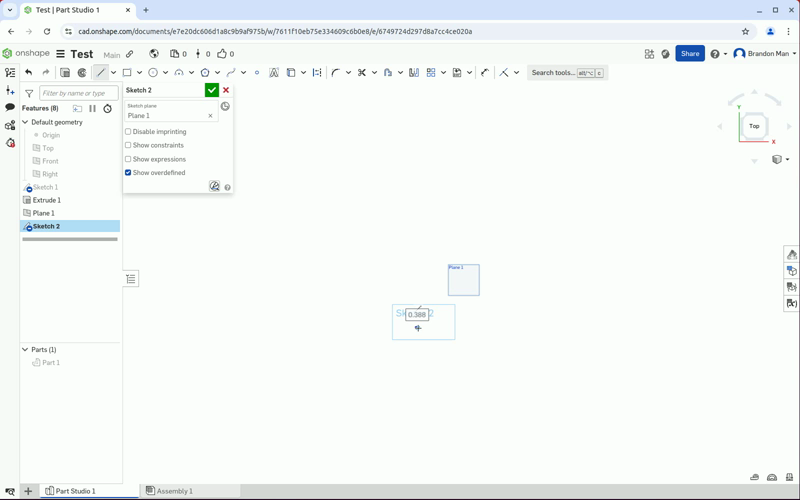
key_up(shift)
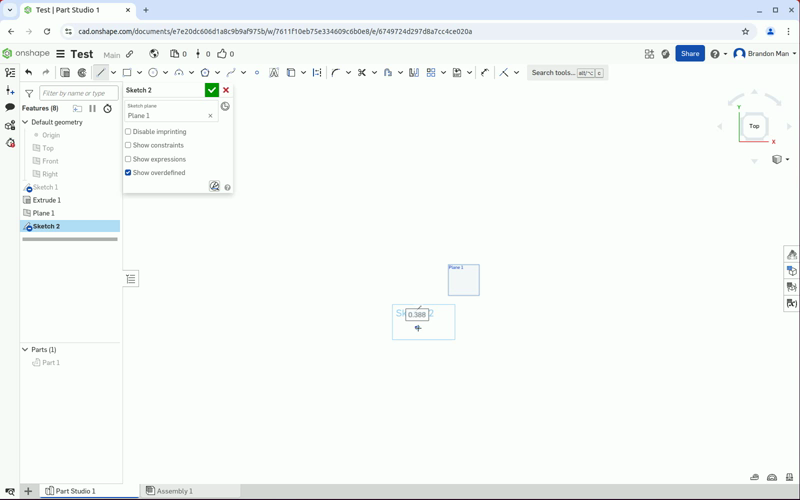
key_down(shift)
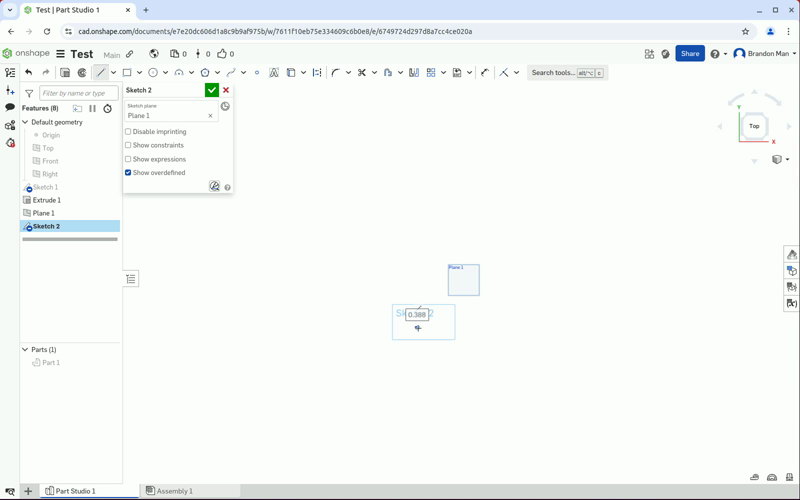
mouse_move(418, 238)
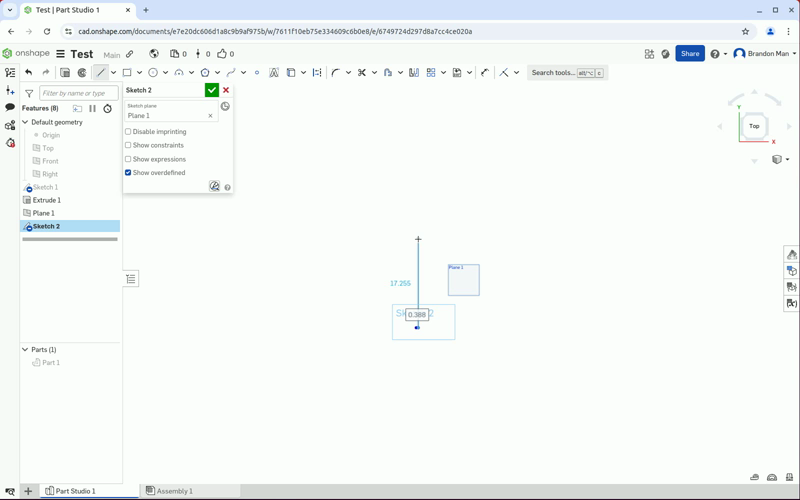
click(418, 238)
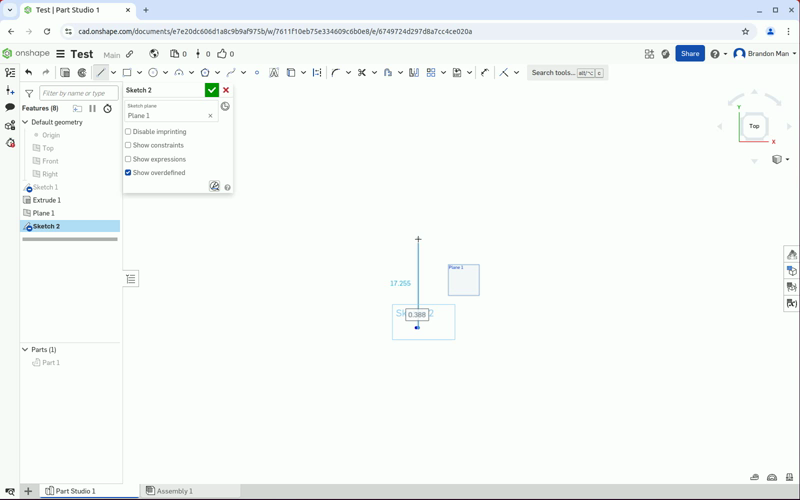
key_up(shift)
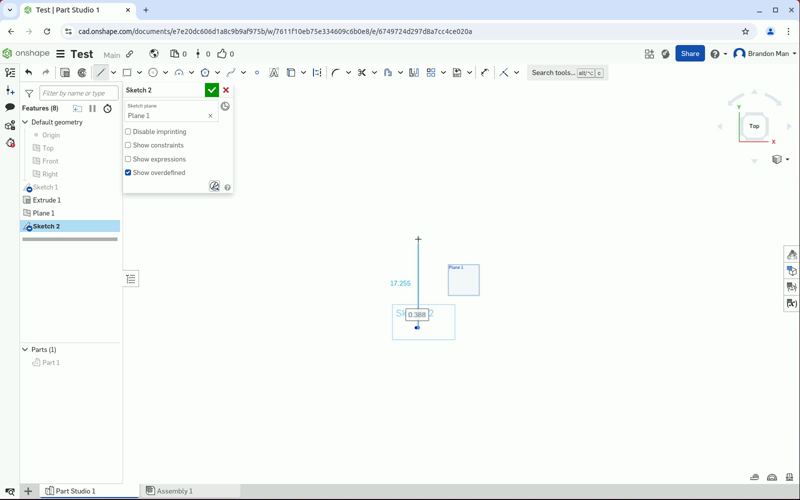
key_down(shift)
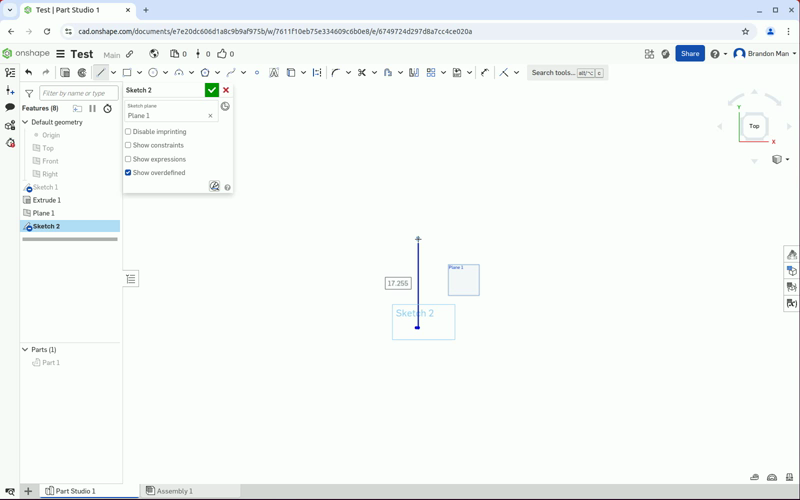
mouse_move(504, 238)
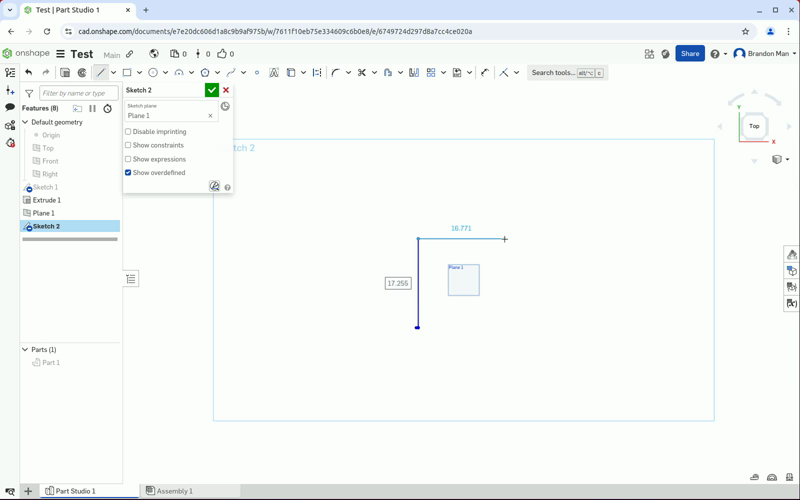
click(504, 238)
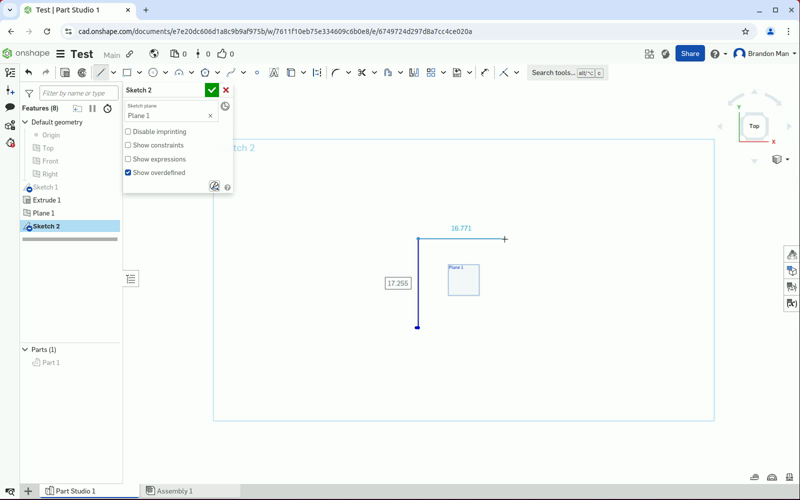
key_up(shift)
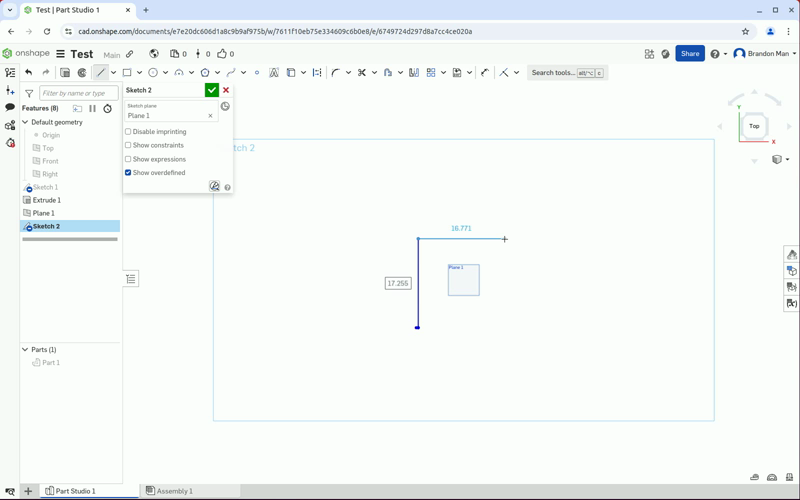
key_down(shift)
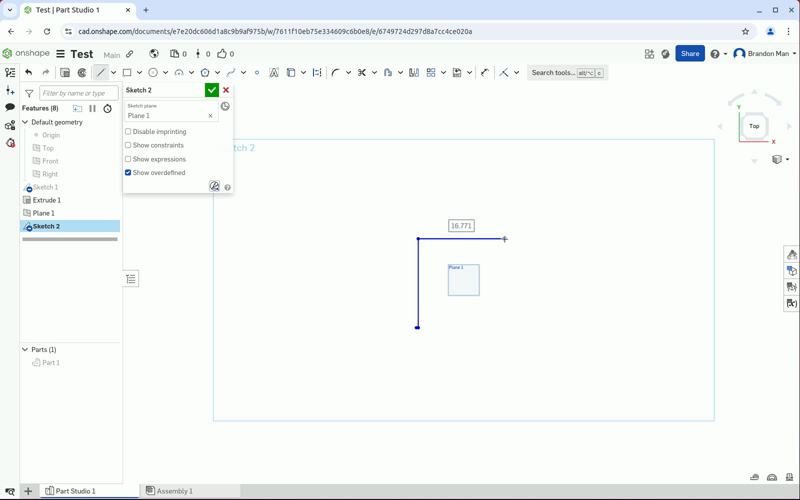
mouse_move(504, 327)
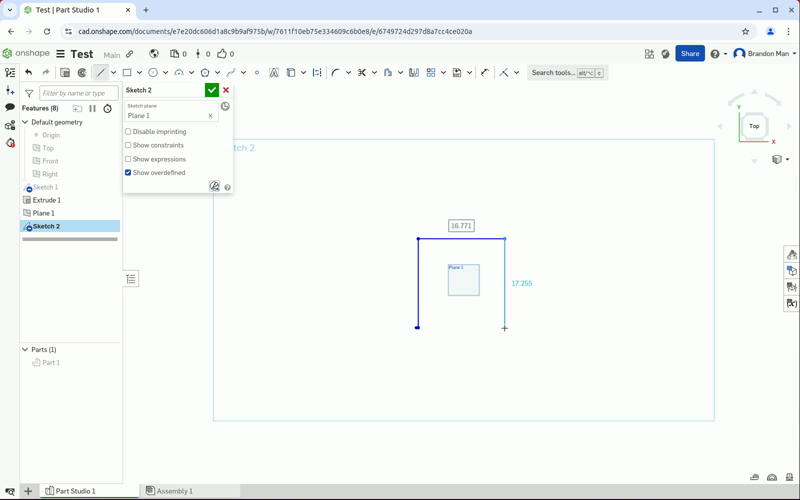
click(504, 327)
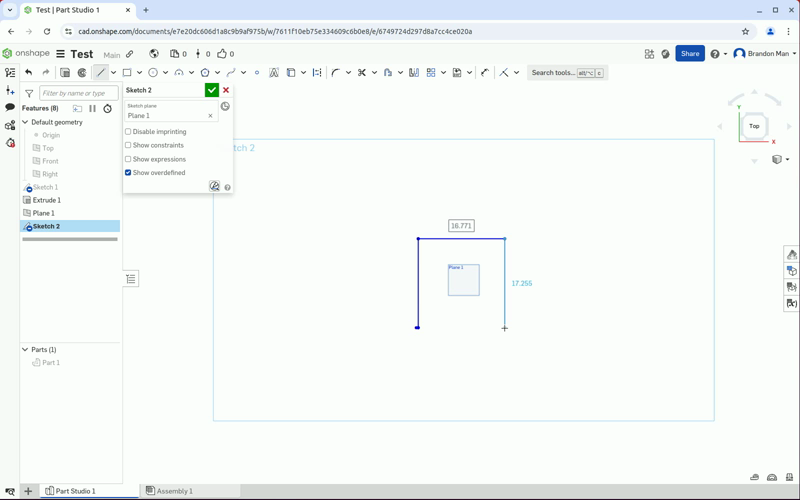
key_up(shift)
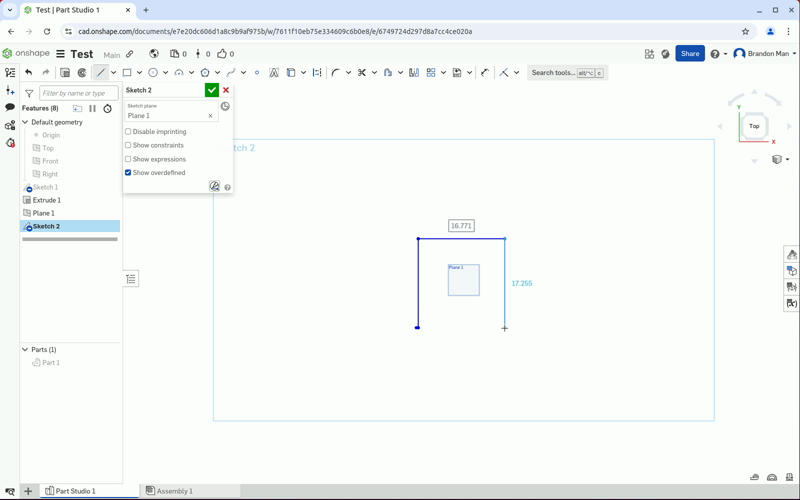
key_down(shift)
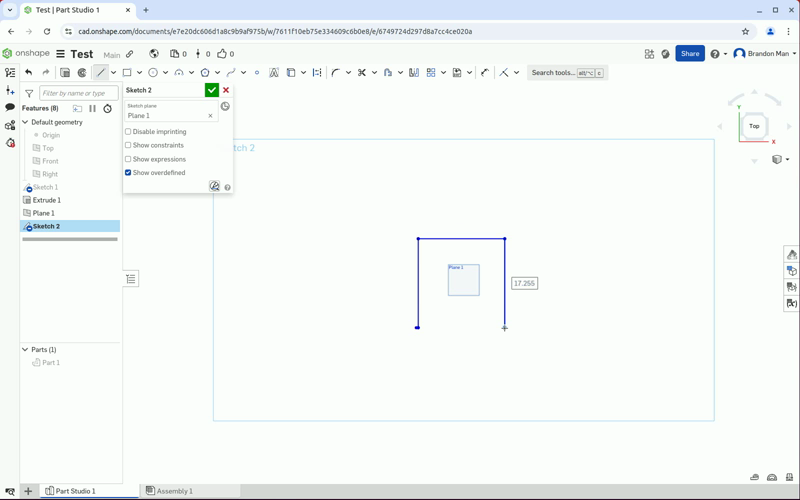
mouse_move(534, 327)
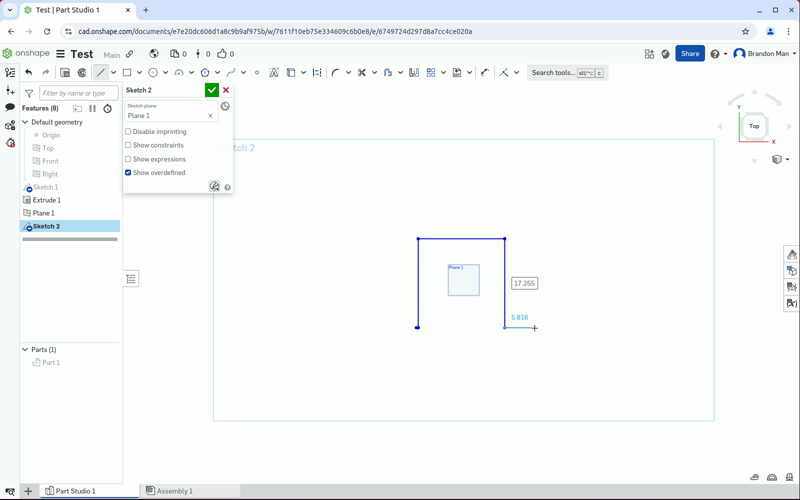
mouse_move(506, 327)
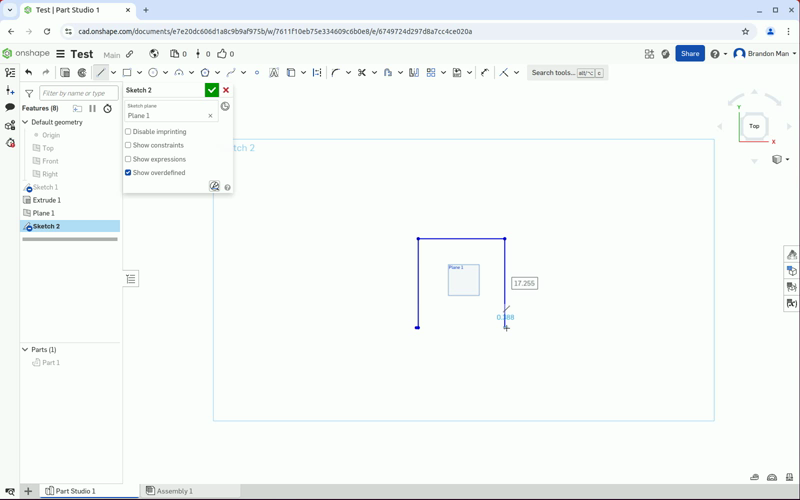
scroll(6)
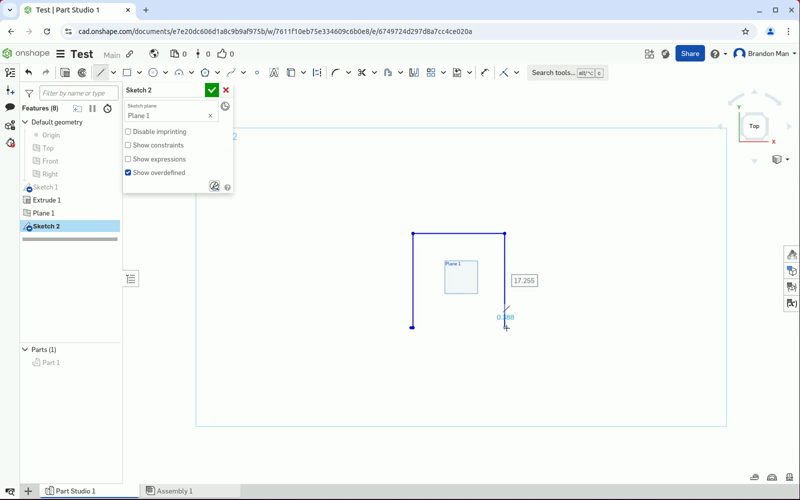
scroll(6)
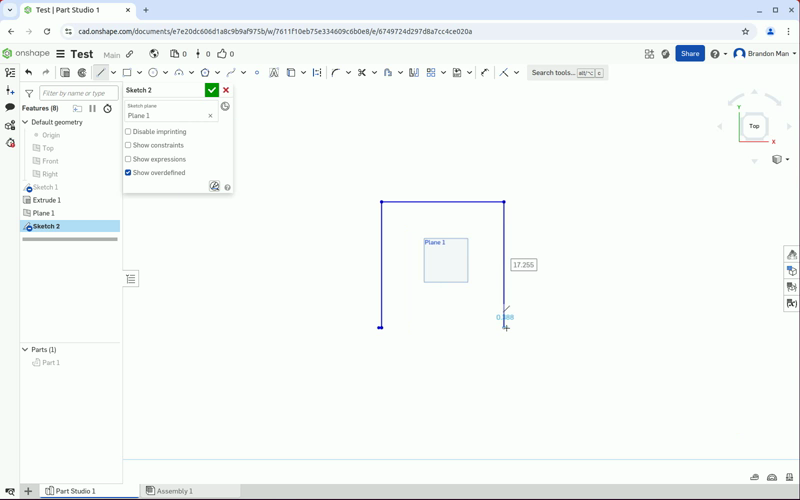
scroll(6)
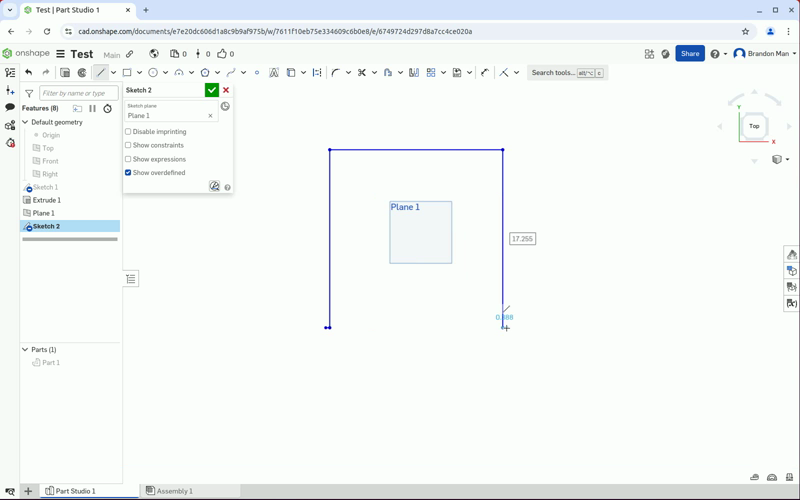
scroll(6)
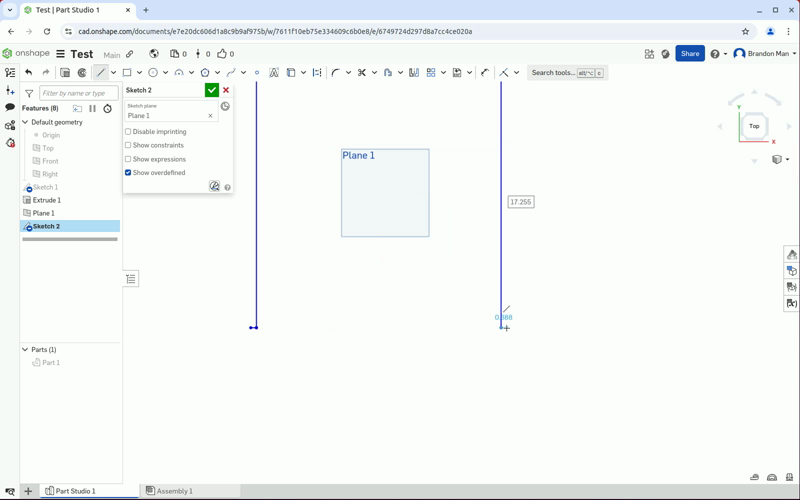
scroll(6)
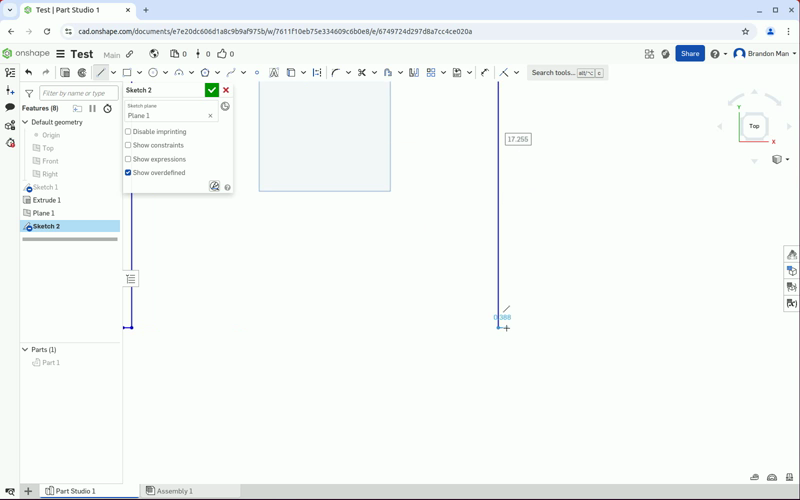
scroll(6)
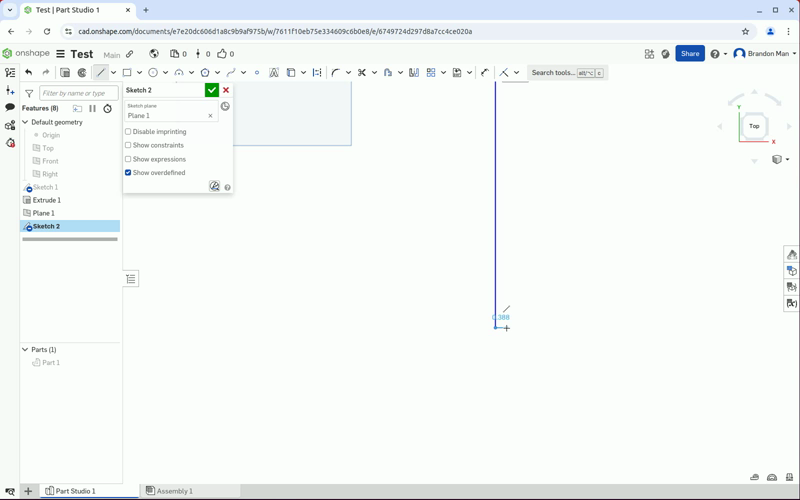
scroll(6)
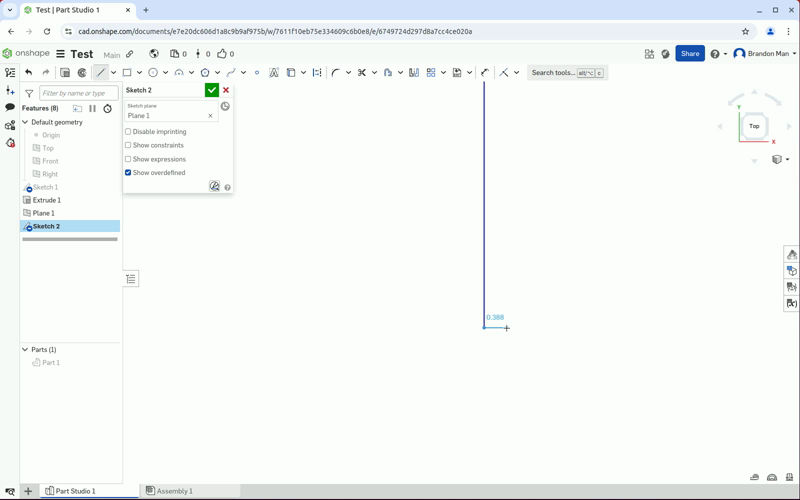
click(506, 327)
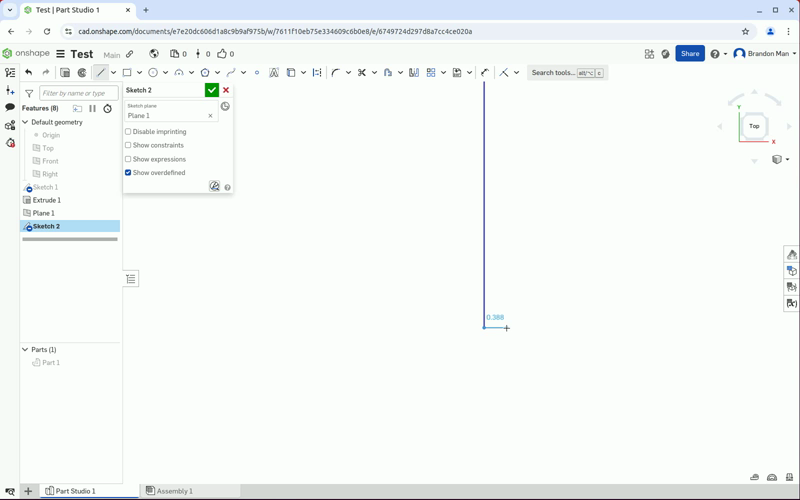
scroll(-6)
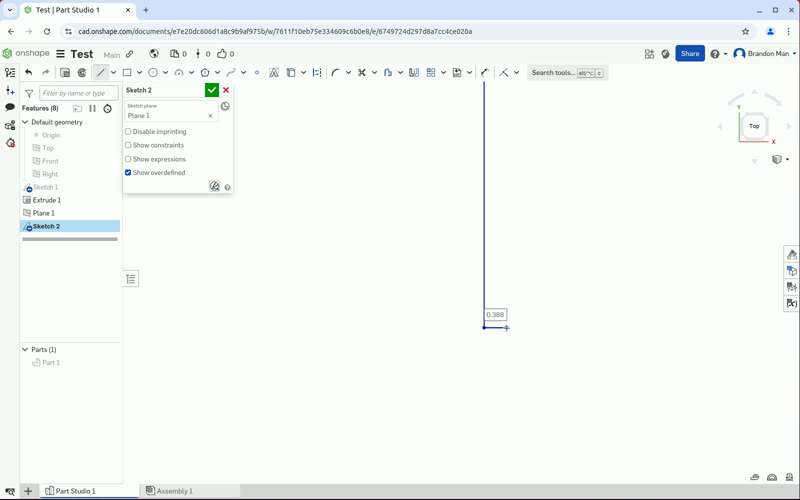
scroll(-6)
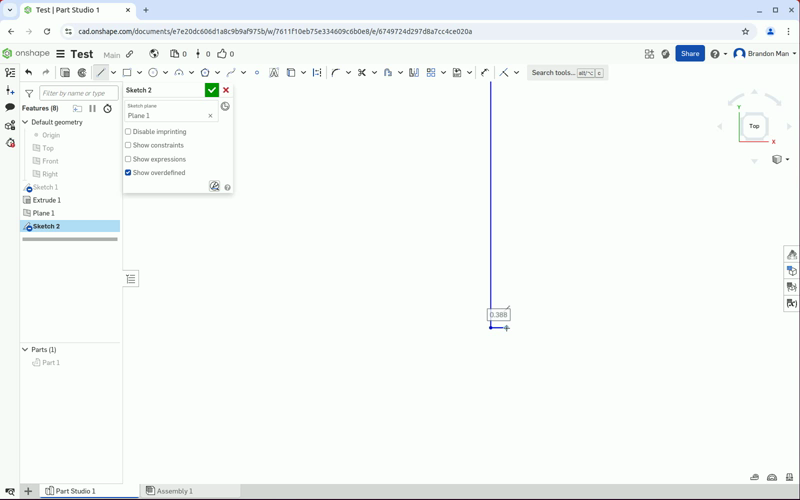
scroll(-6)
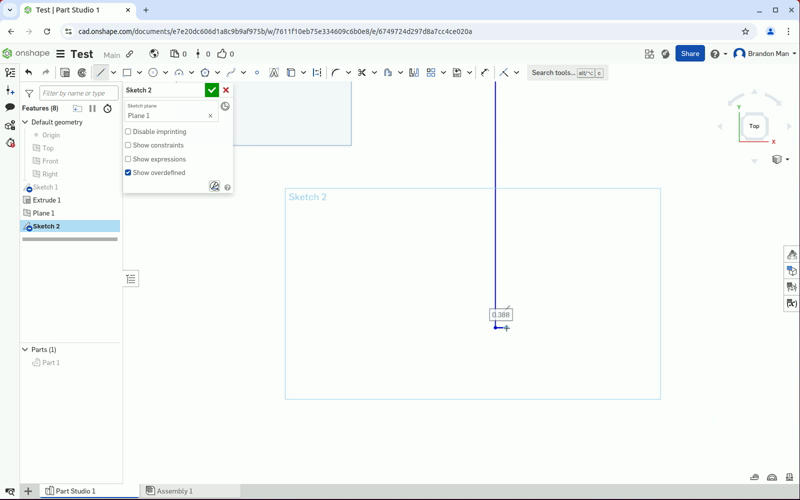
scroll(-6)
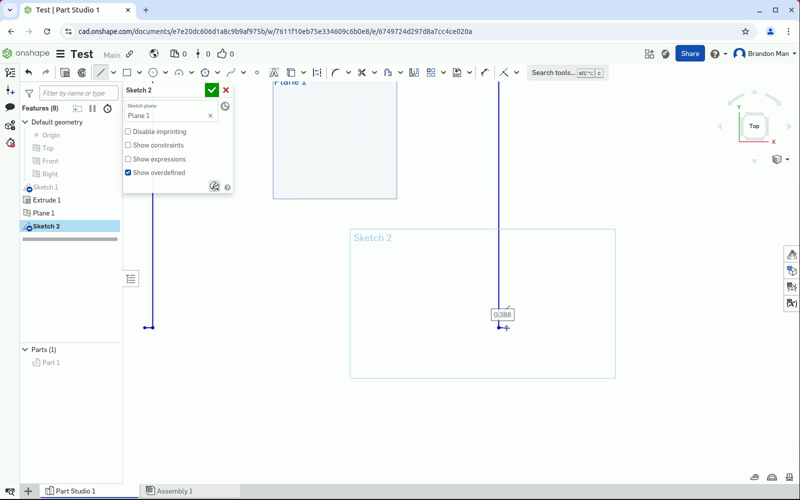
scroll(-6)
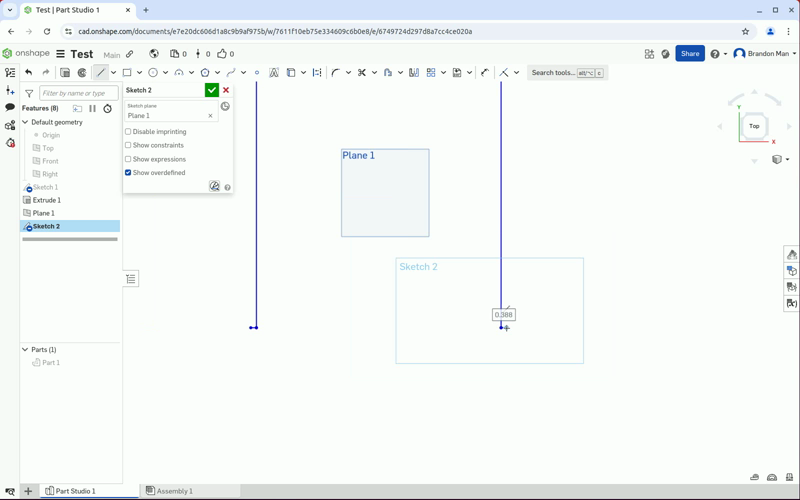
scroll(-6)
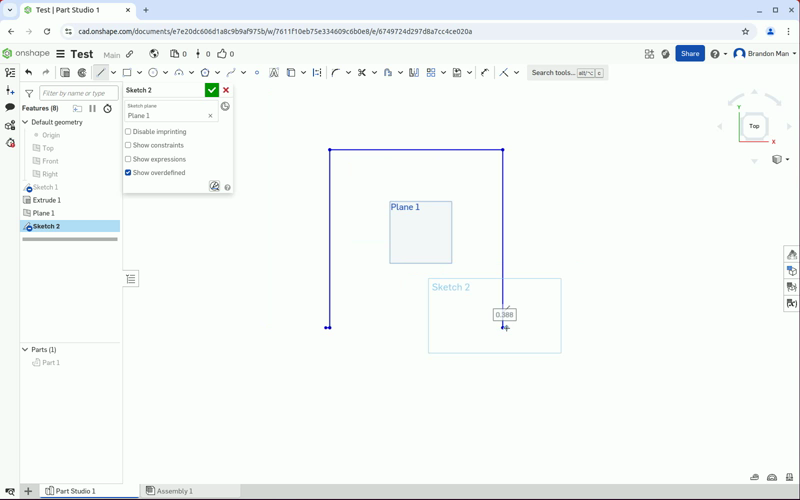
scroll(-6)
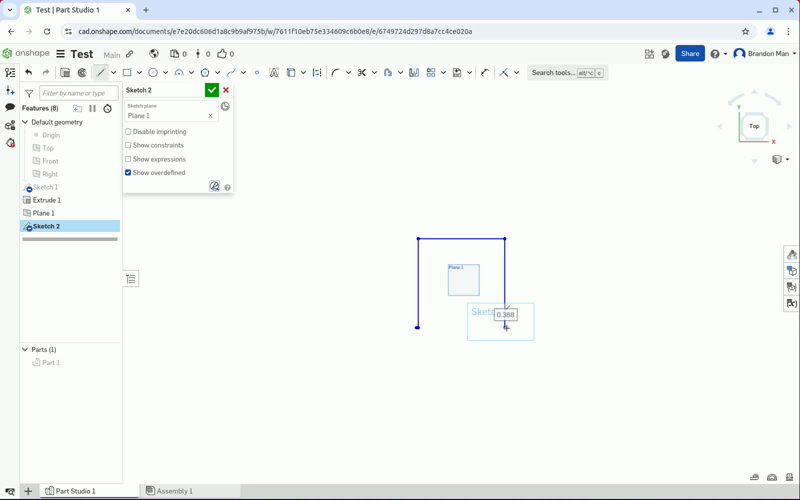
key_up(shift)
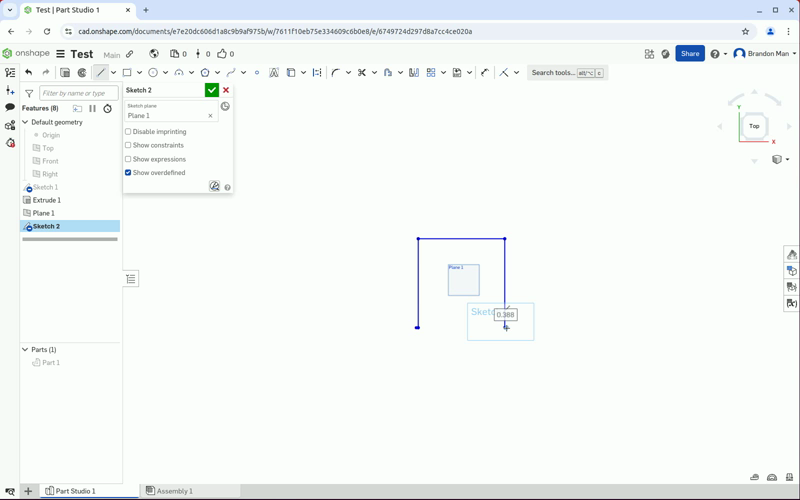
key_down(shift)
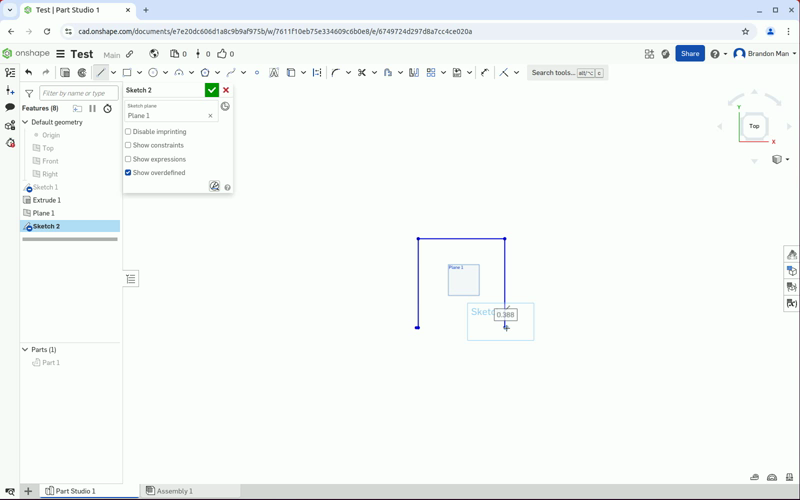
mouse_move(506, 237)
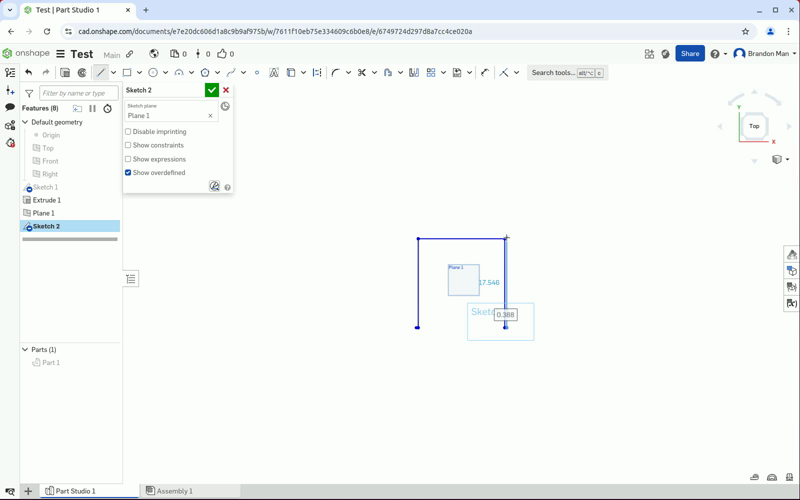
scroll(6)
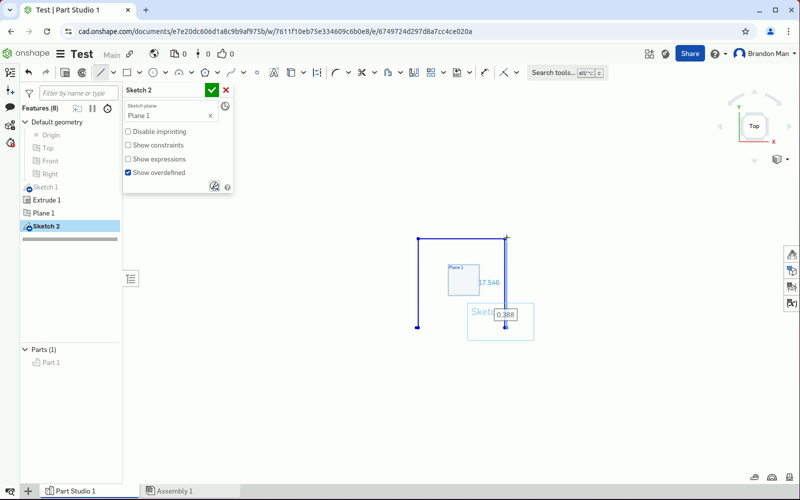
scroll(6)
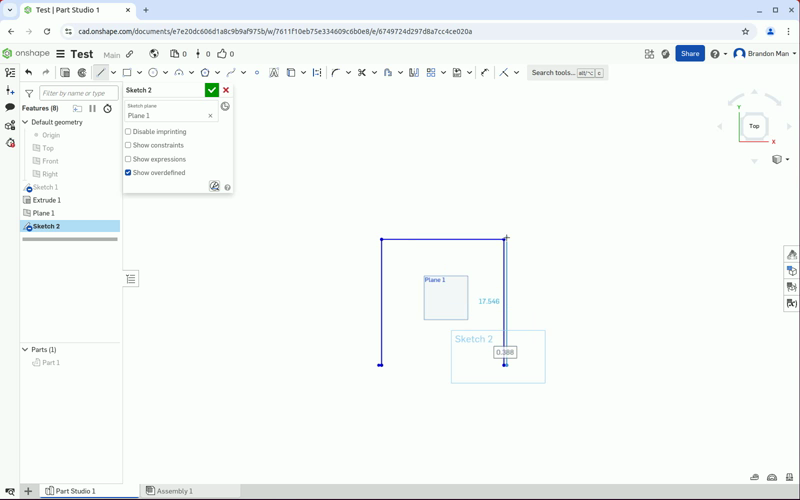
scroll(6)
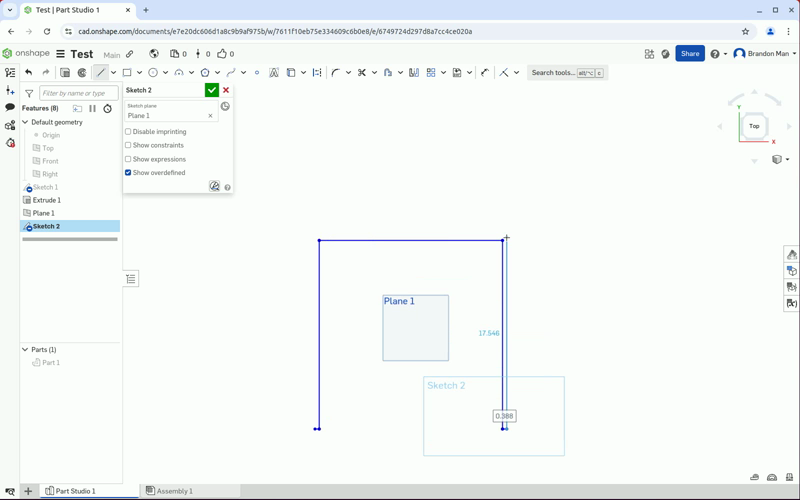
scroll(6)
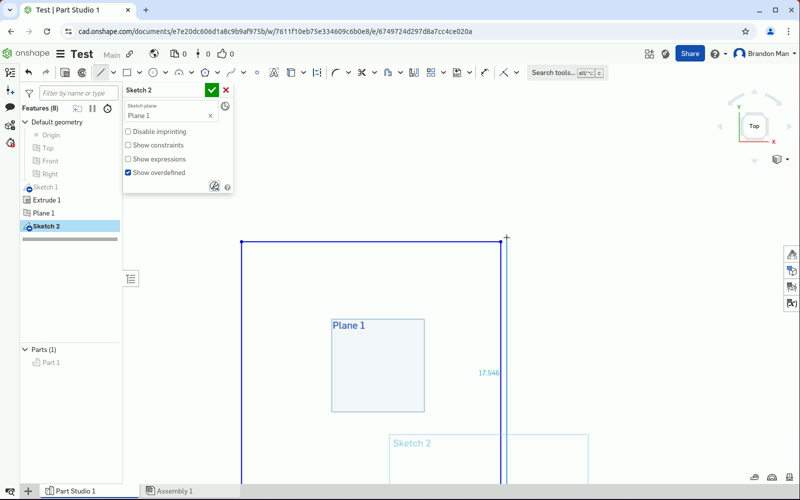
scroll(6)
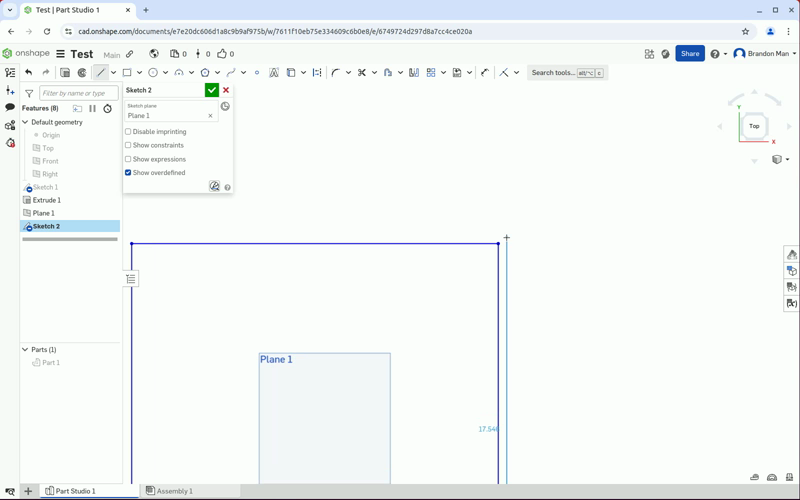
scroll(6)
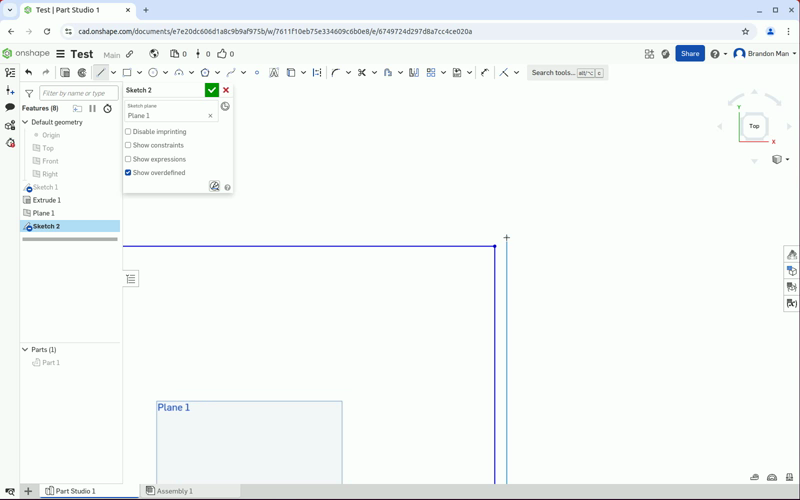
scroll(6)
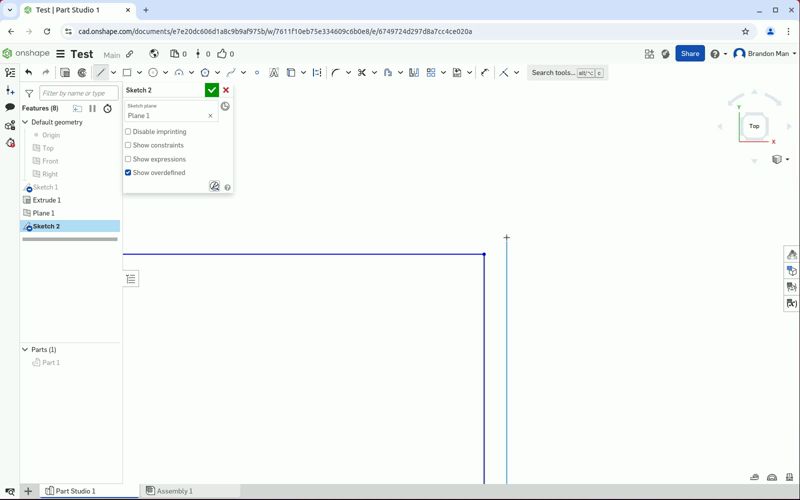
click(506, 237)
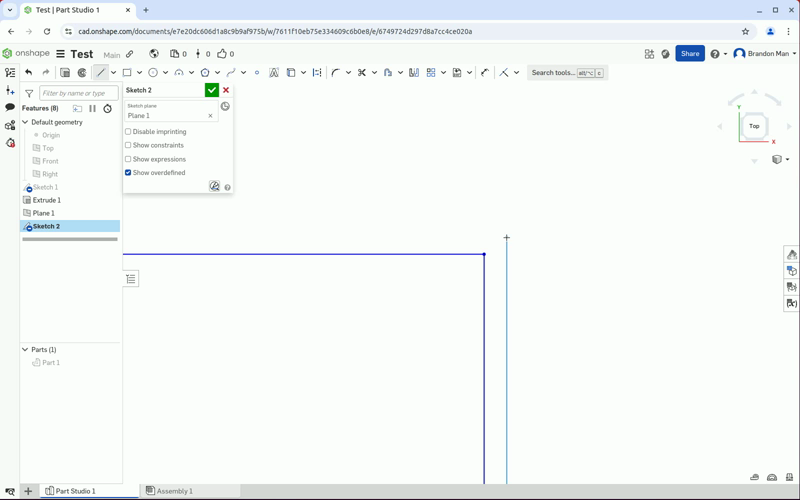
scroll(-6)
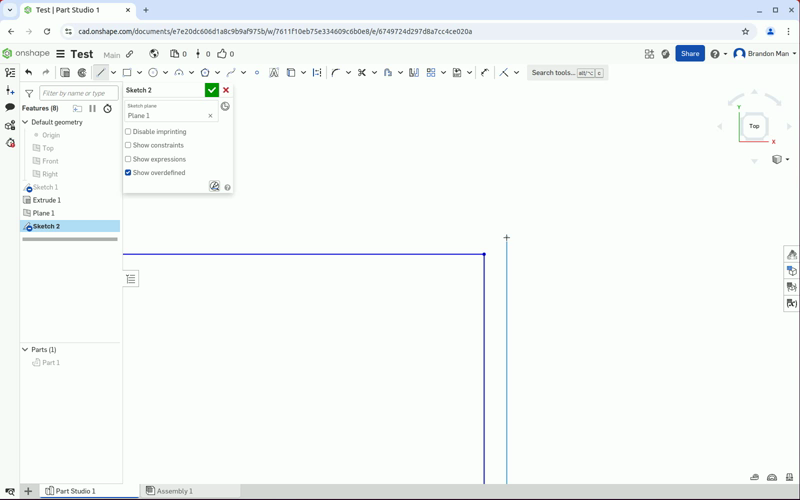
scroll(-6)
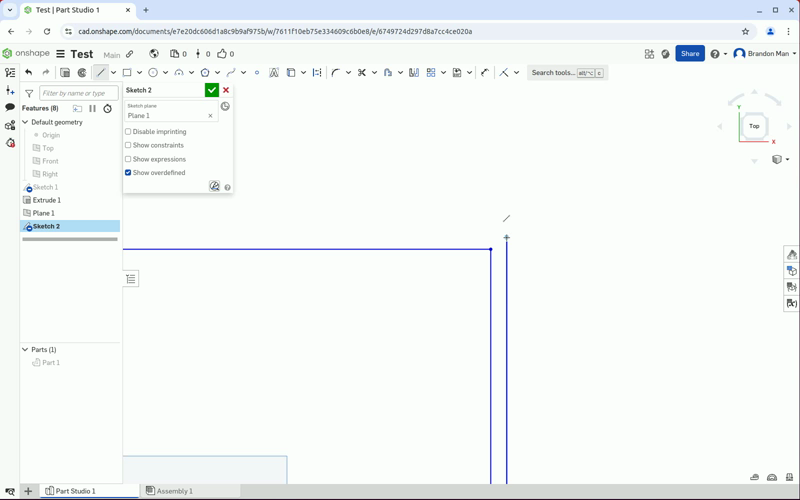
scroll(-6)
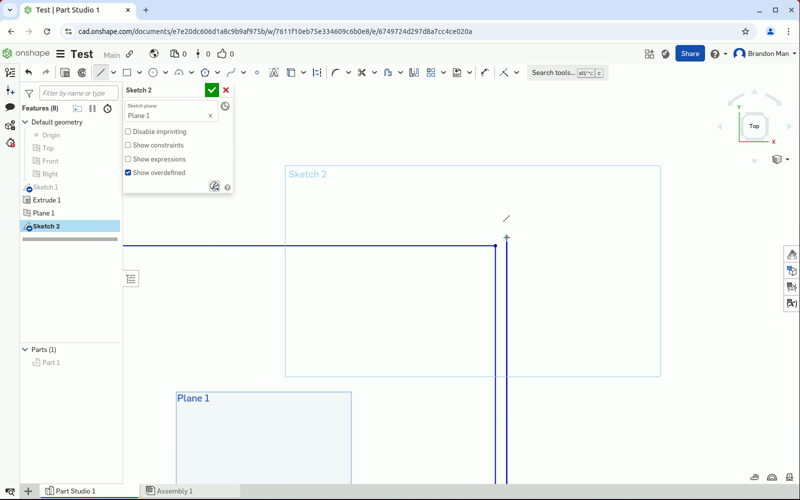
scroll(-6)
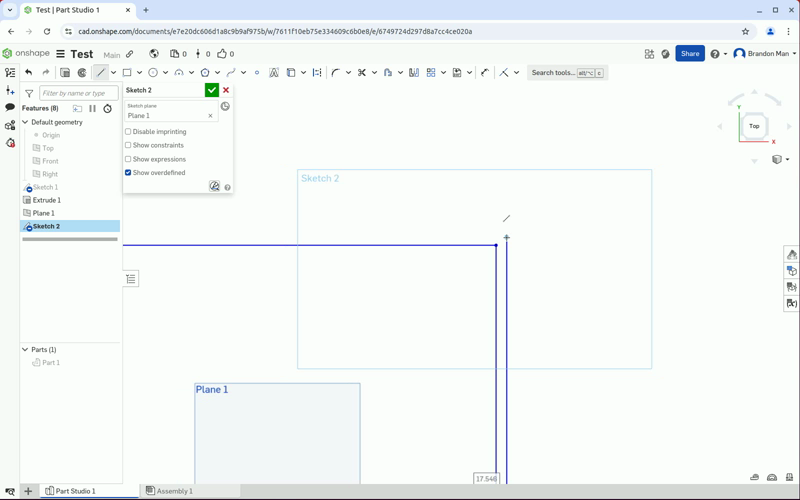
scroll(-6)
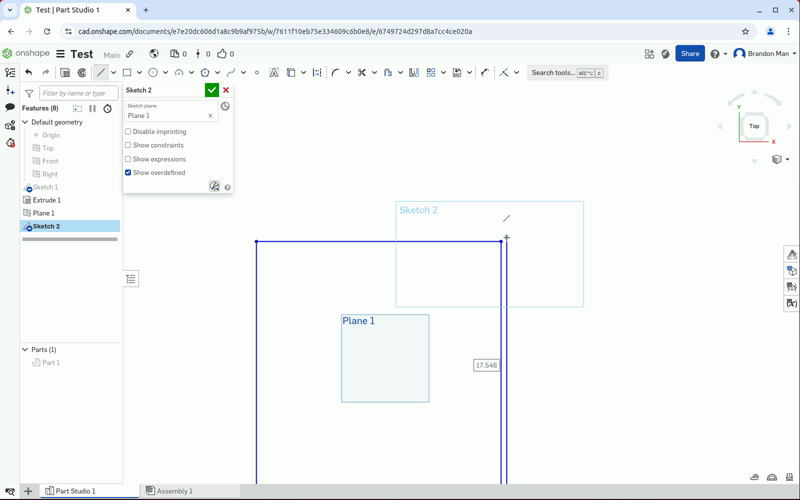
scroll(-6)
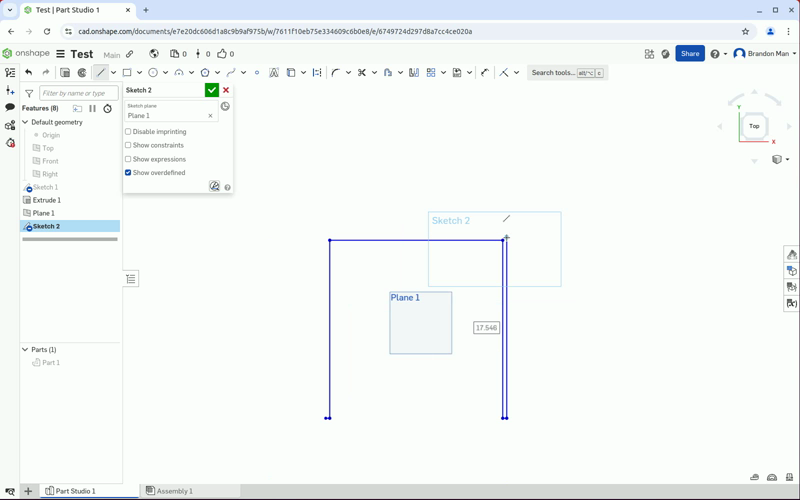
scroll(-6)
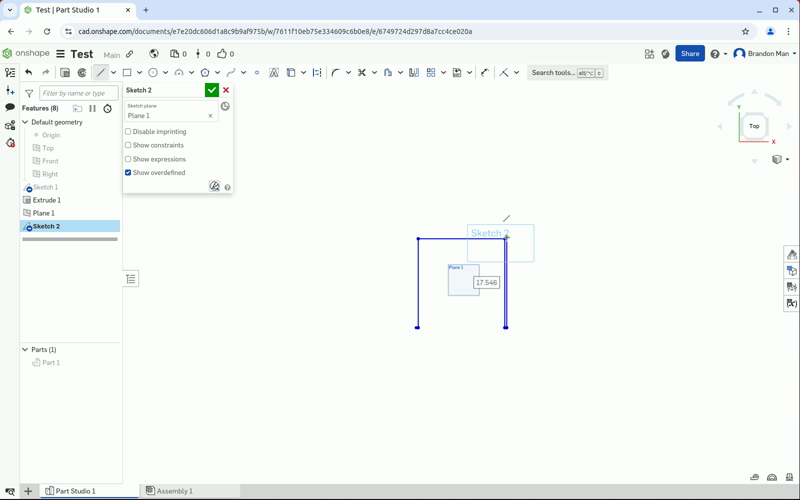
key_up(shift)
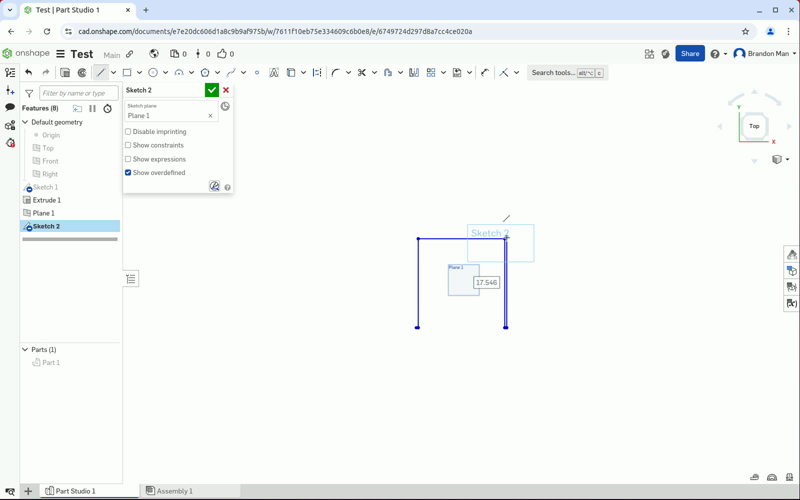
key_down(shift)
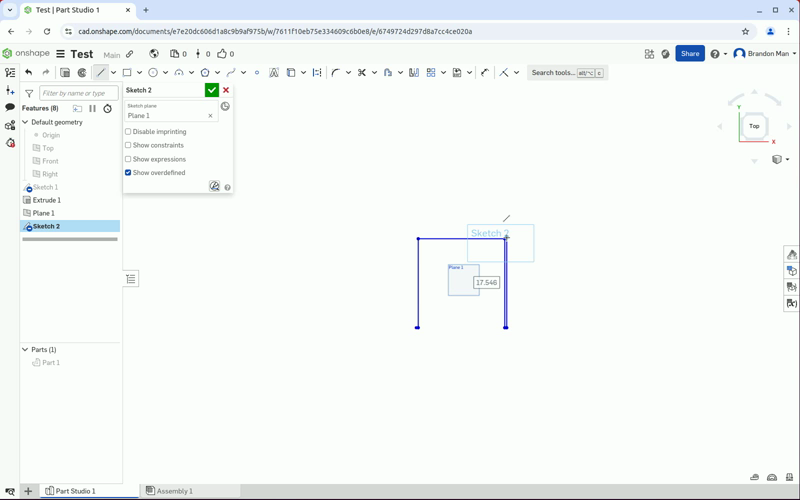
mouse_move(416, 237)
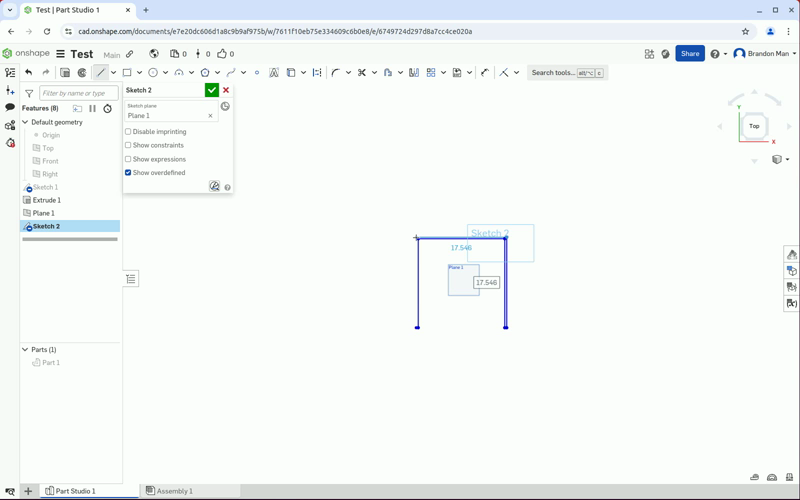
scroll(6)
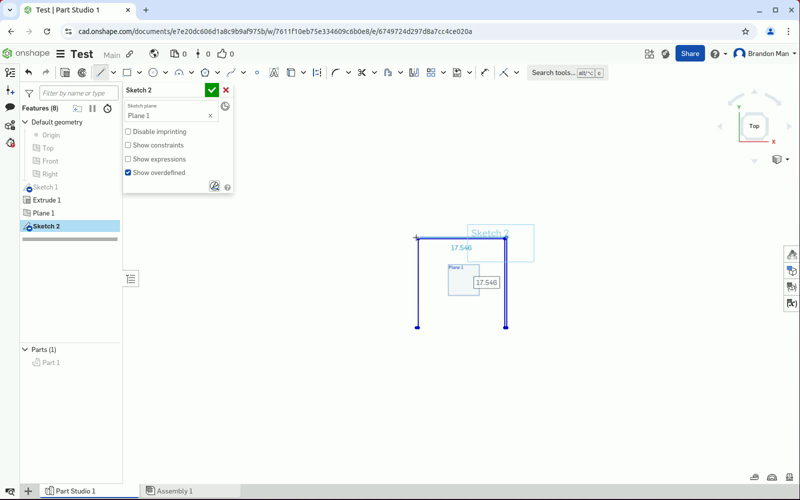
scroll(6)
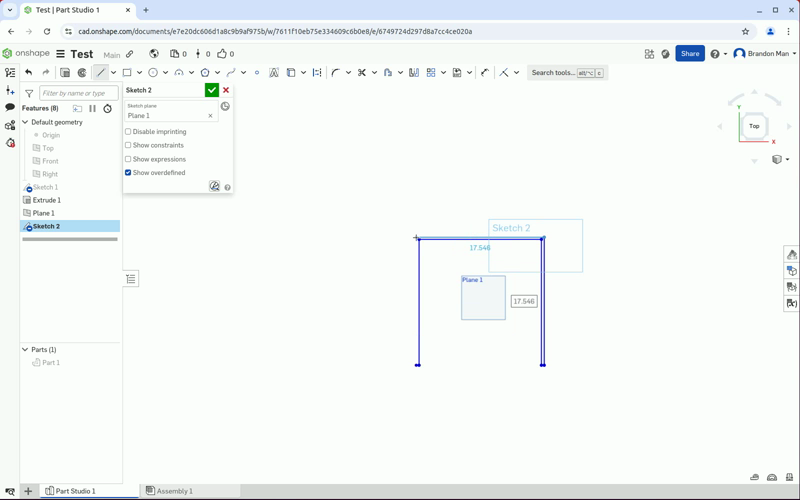
scroll(6)
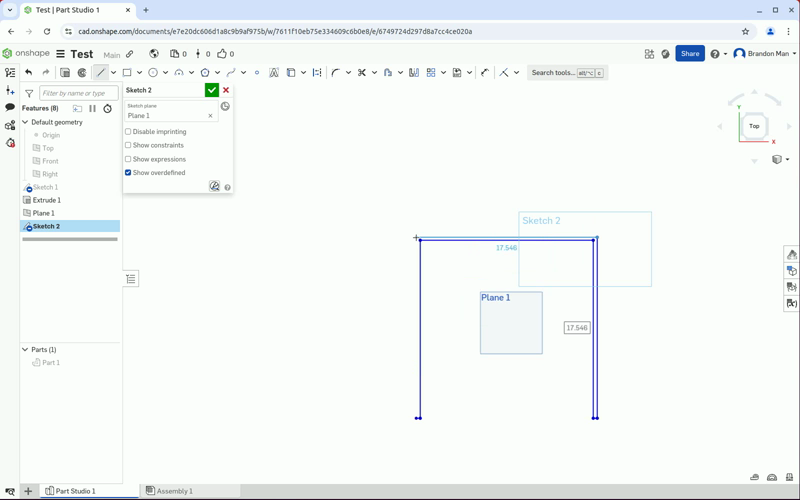
scroll(6)
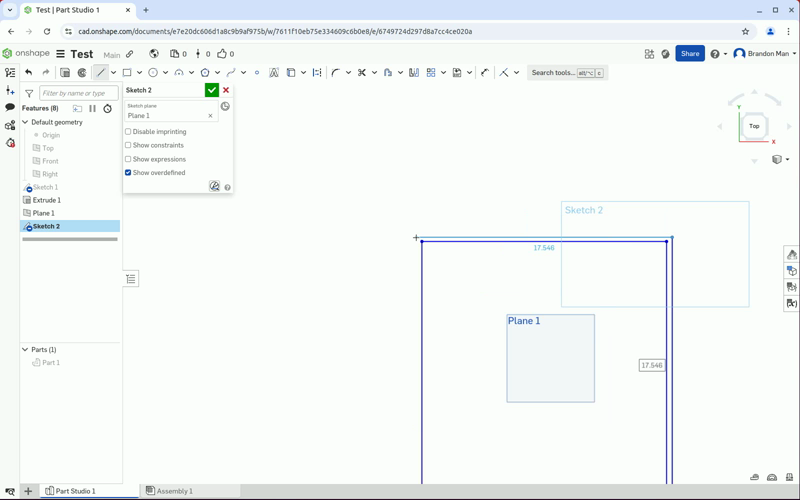
scroll(6)
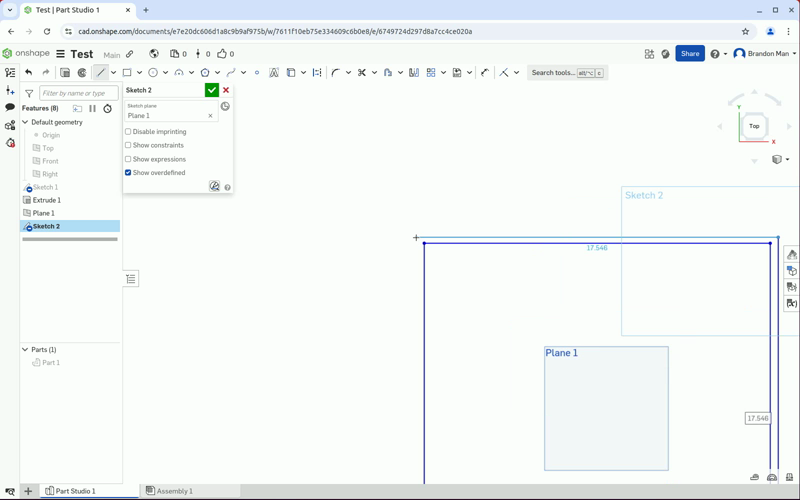
scroll(6)
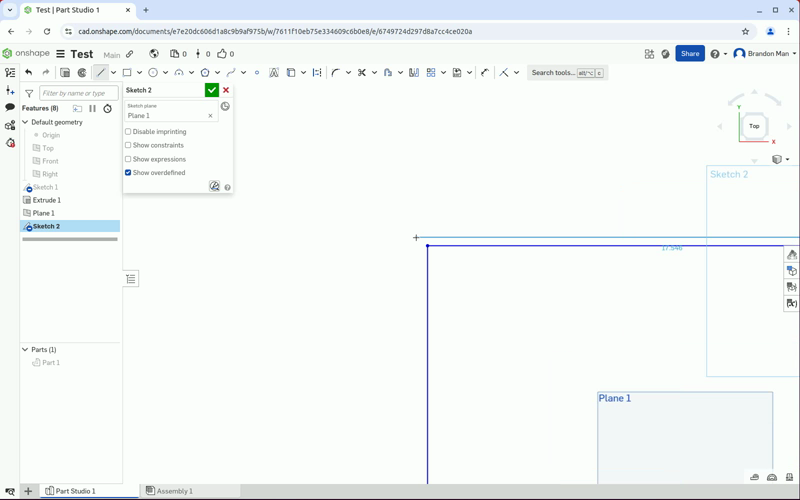
scroll(6)
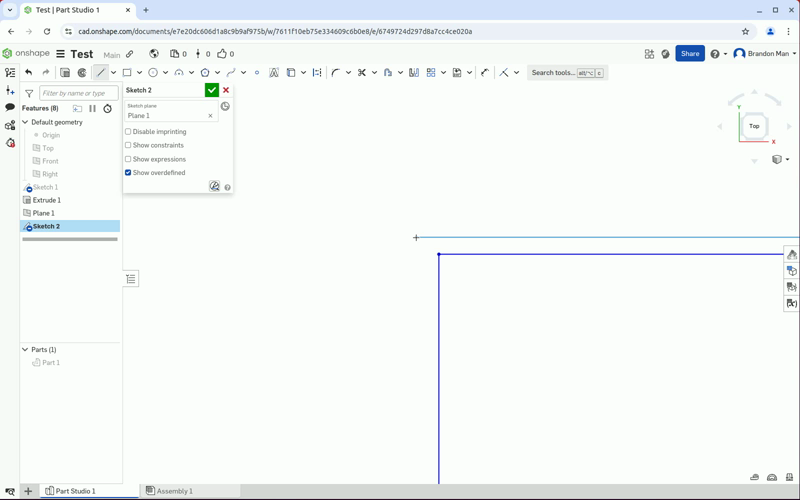
click(416, 237)
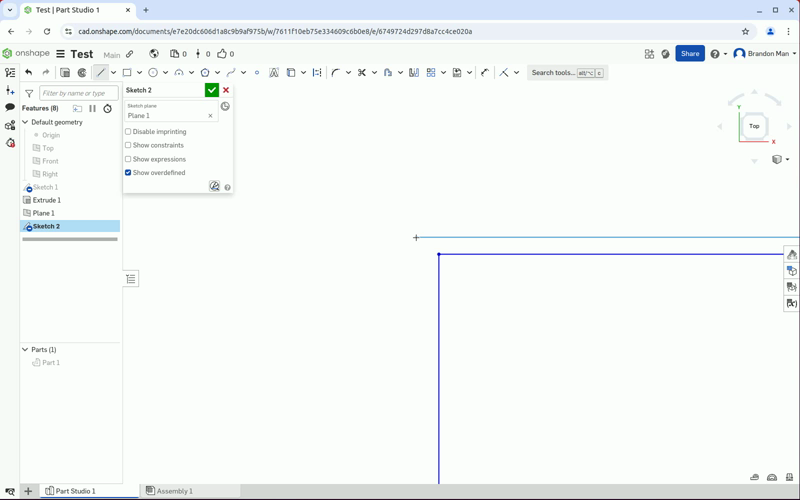
scroll(-6)
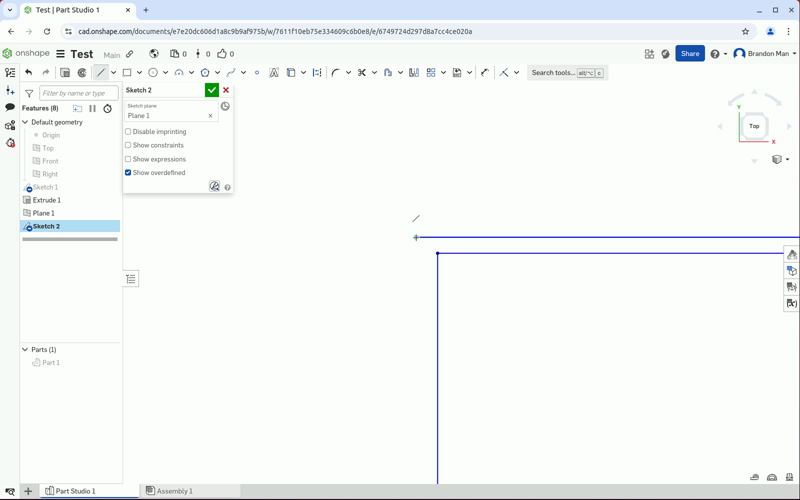
scroll(-6)
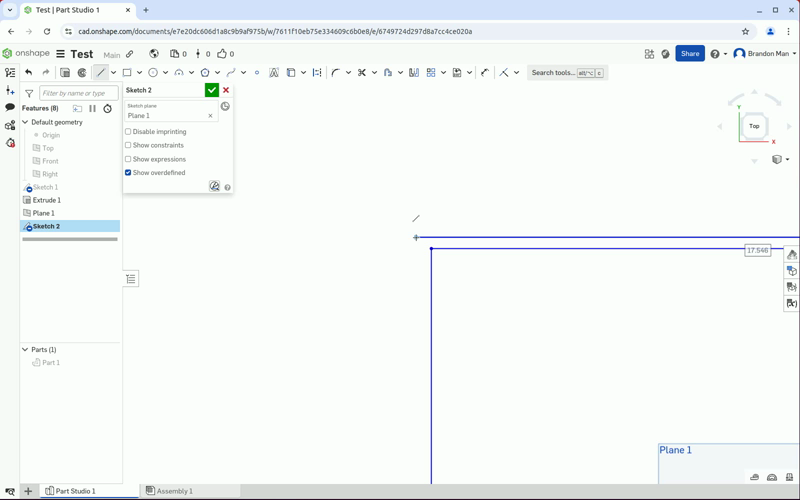
scroll(-6)
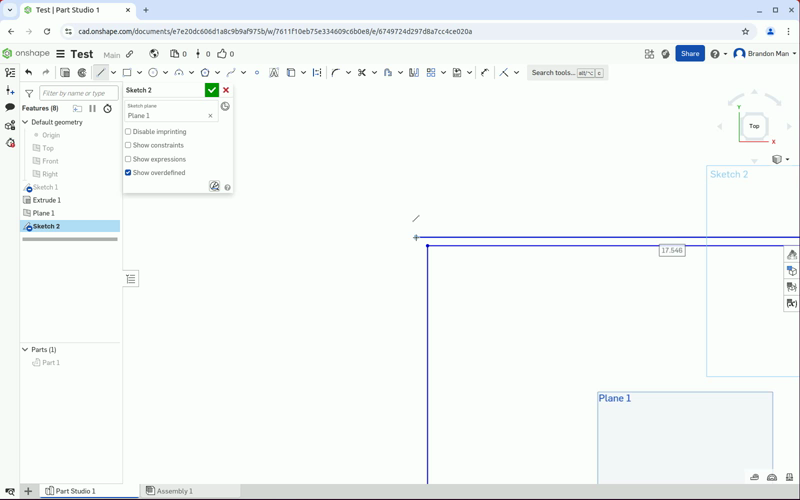
scroll(-6)
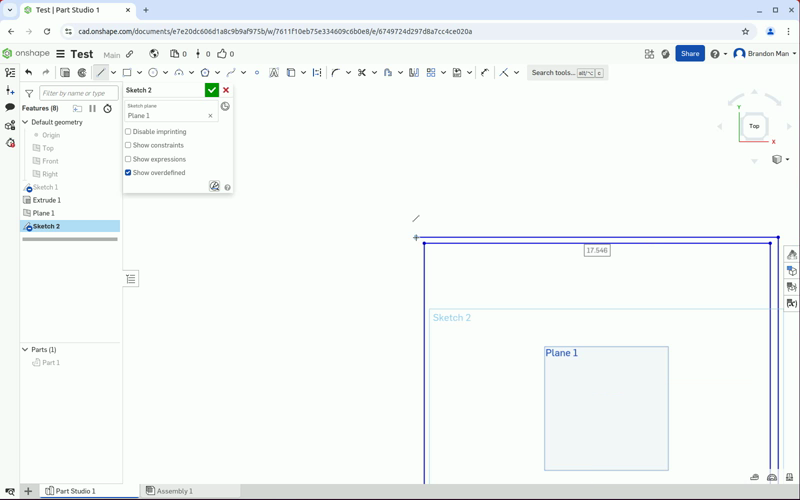
scroll(-6)
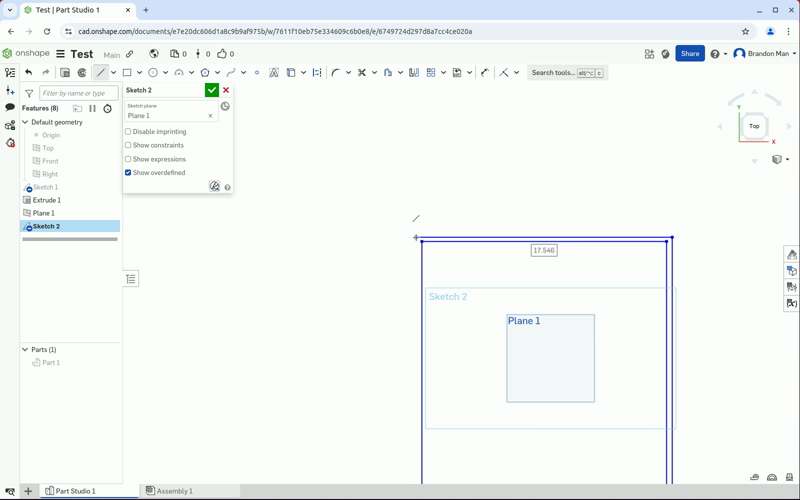
scroll(-6)
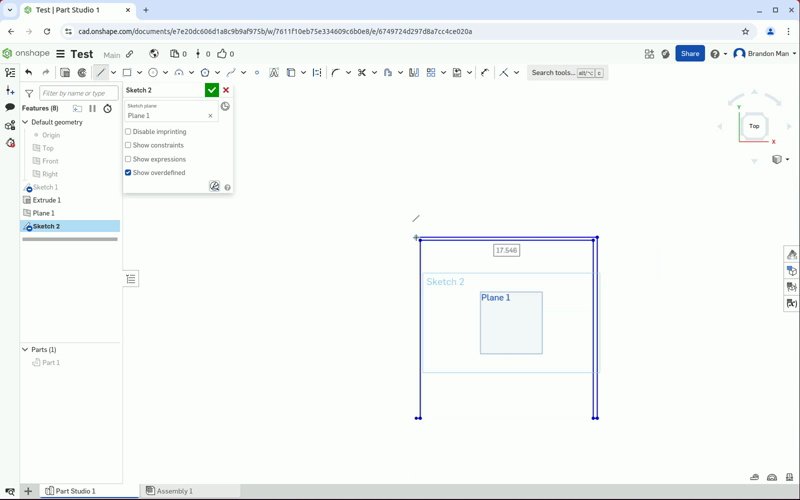
scroll(-6)
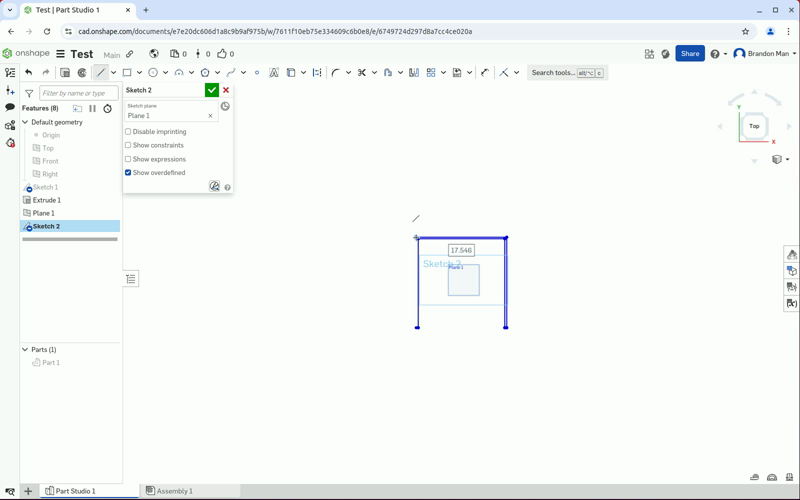
key_up(shift)
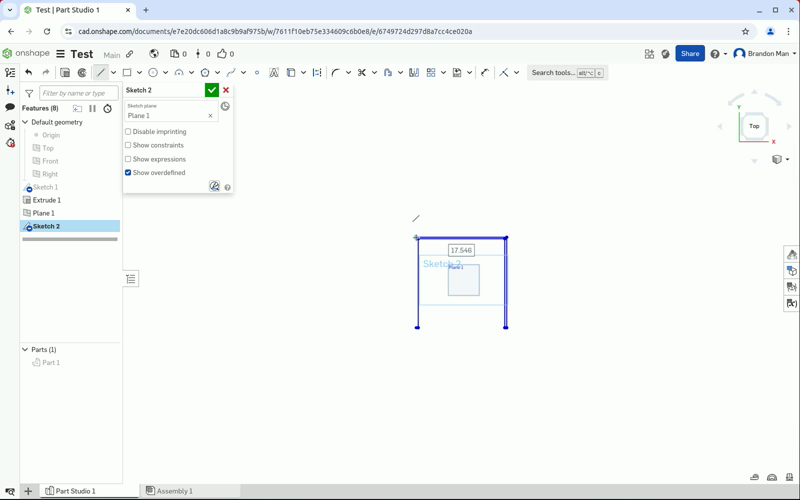
key_down(shift)
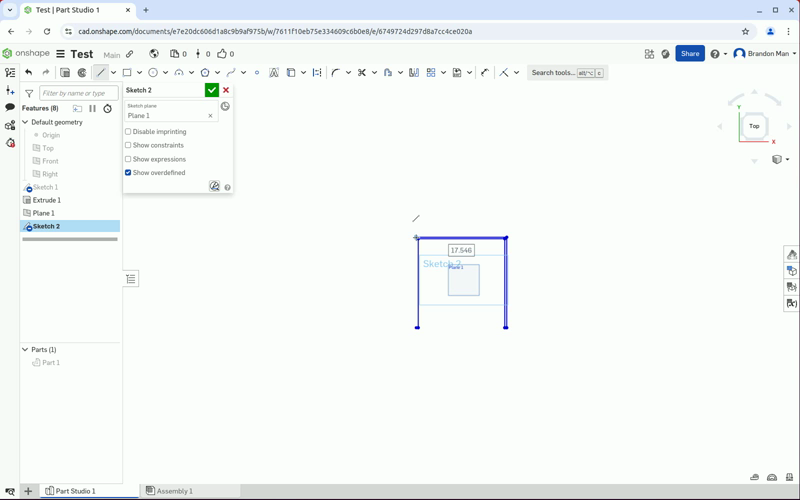
mouse_move(416, 327)
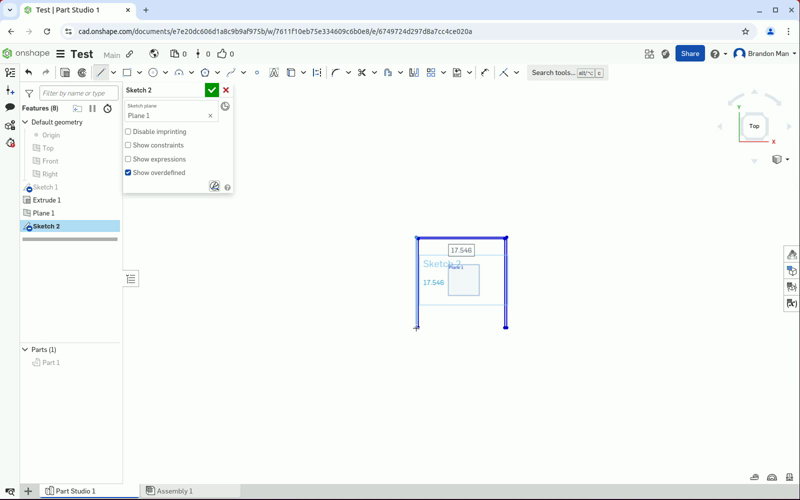
scroll(6)
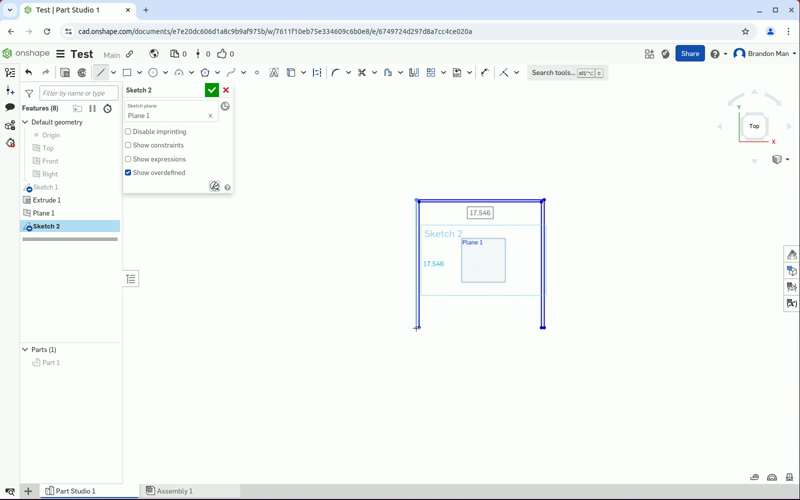
scroll(6)
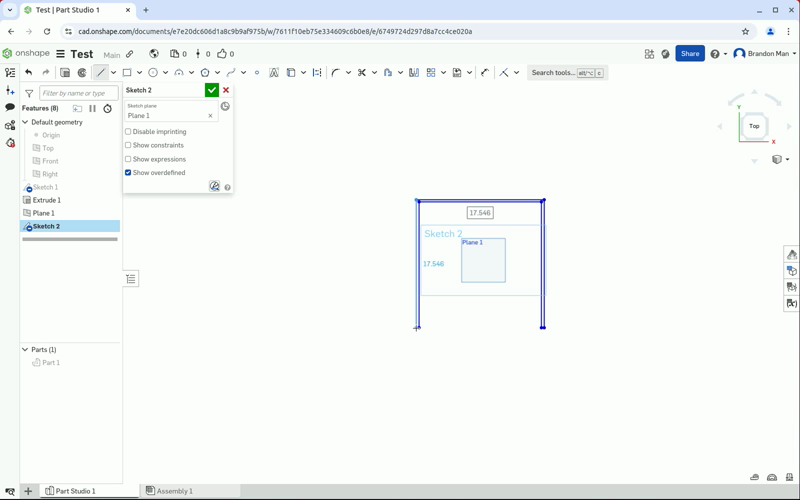
scroll(6)
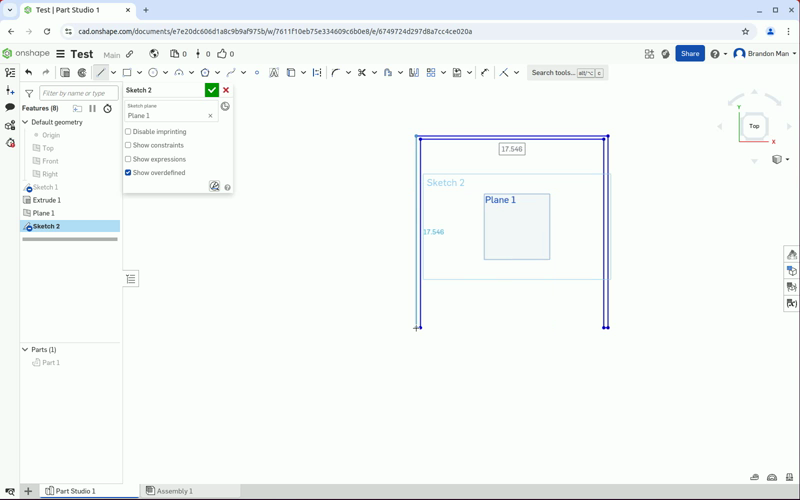
scroll(6)
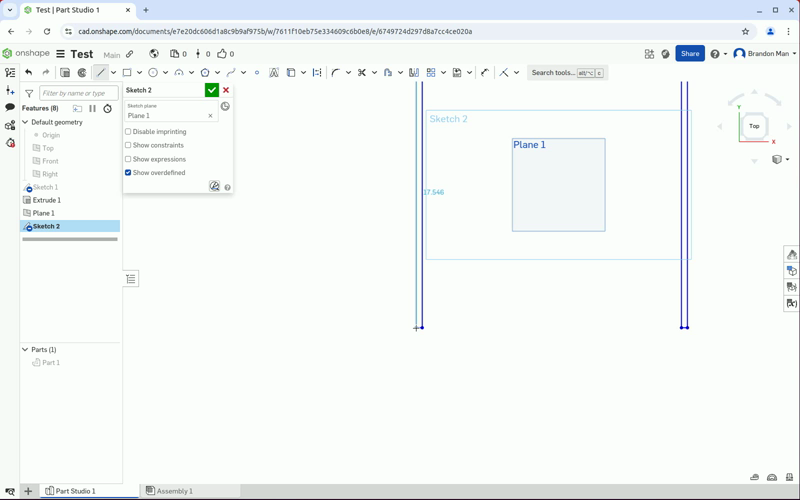
scroll(6)
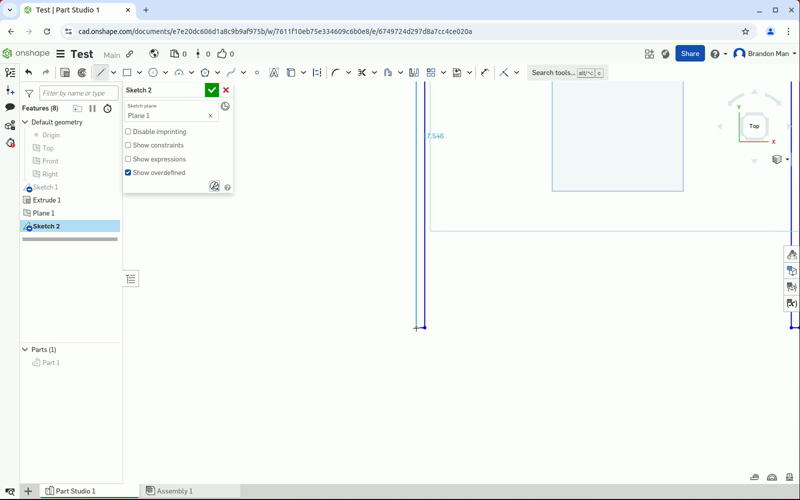
scroll(6)
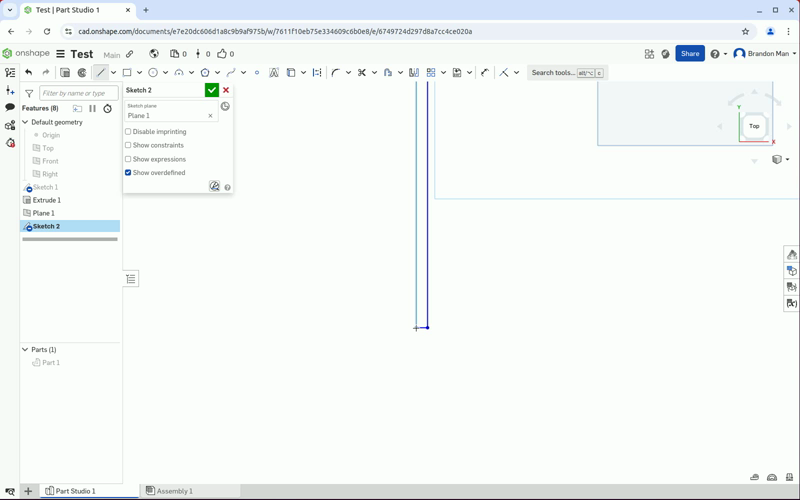
scroll(6)
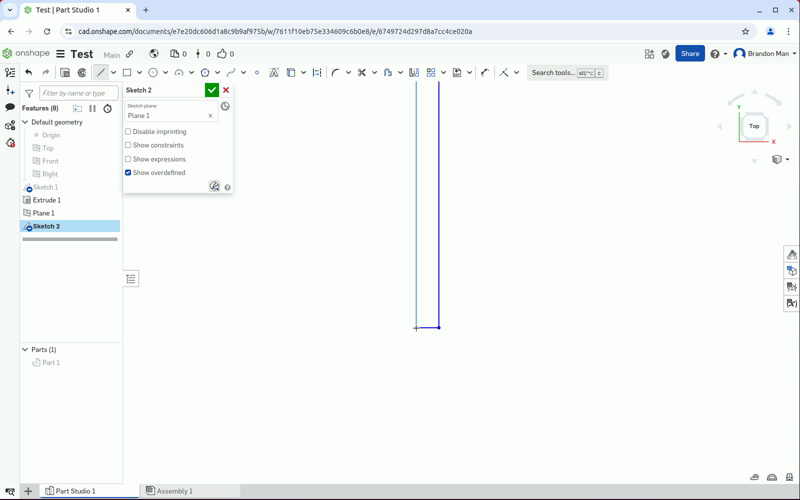
key_up(shift)
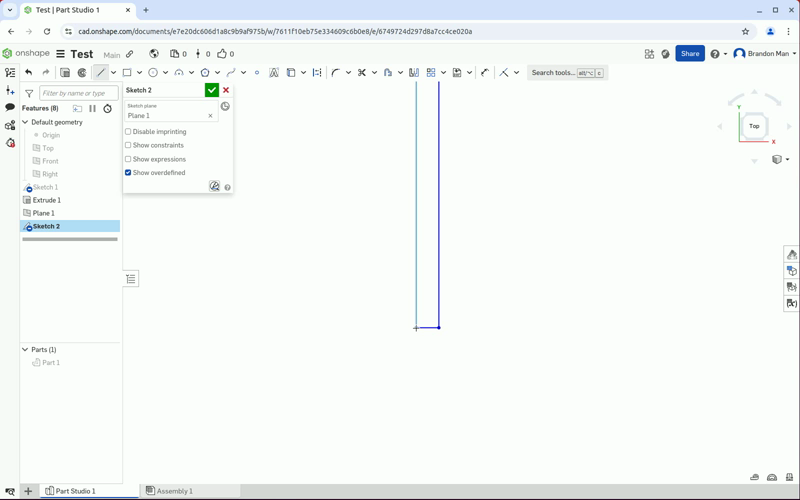
click(416, 327)
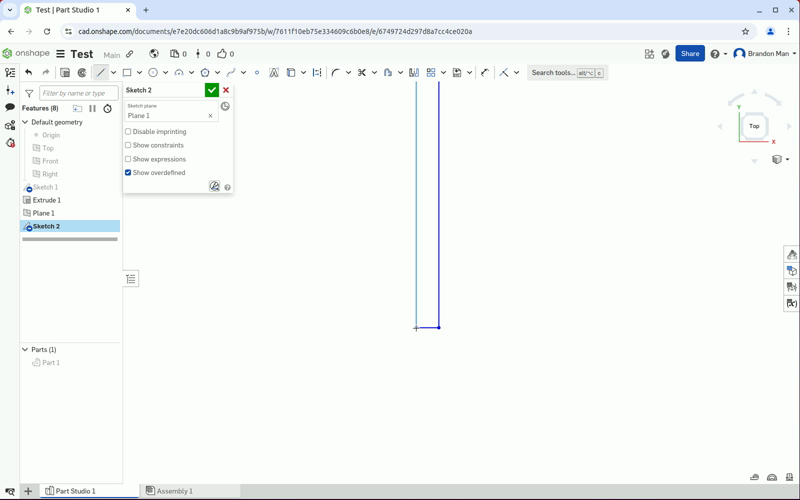
scroll(-6)
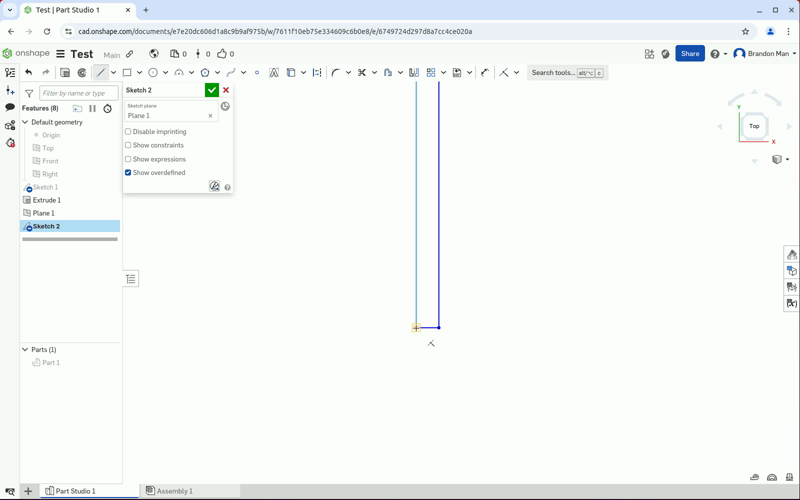
scroll(-6)
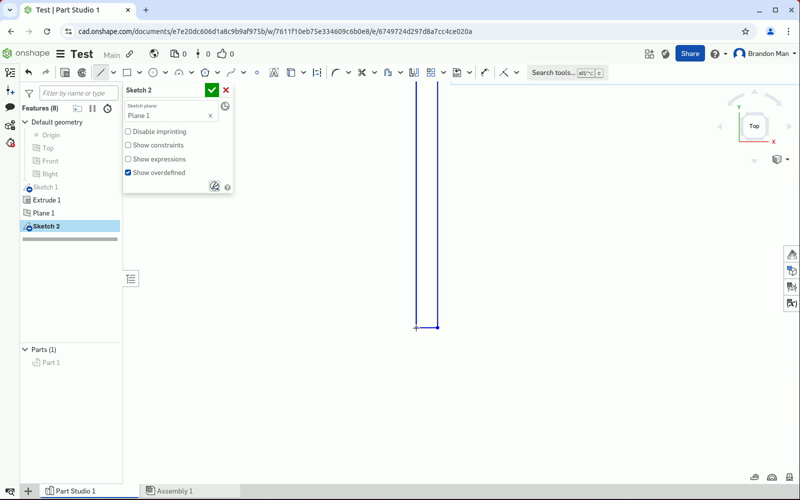
scroll(-6)
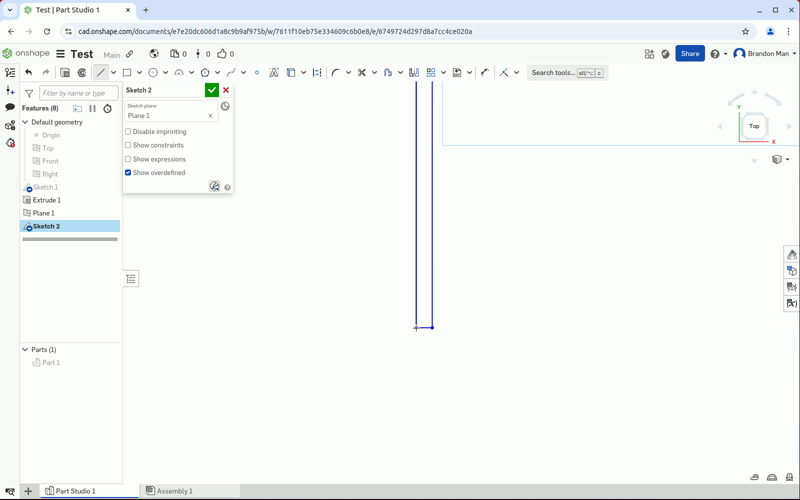
scroll(-6)
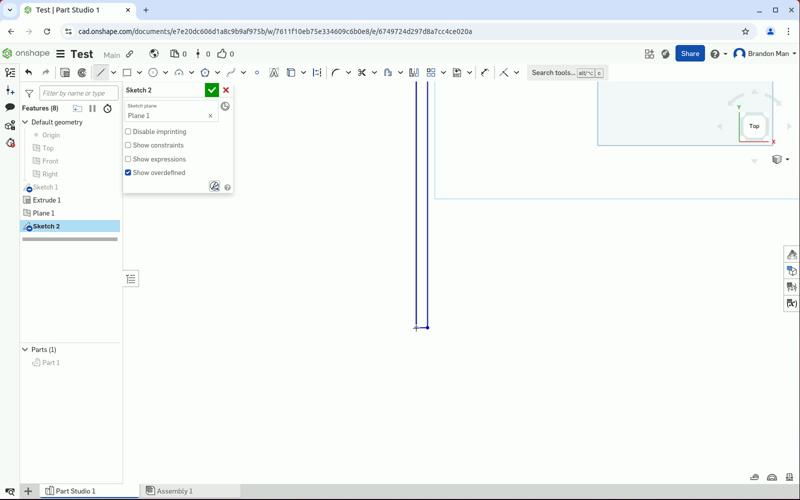
scroll(-6)
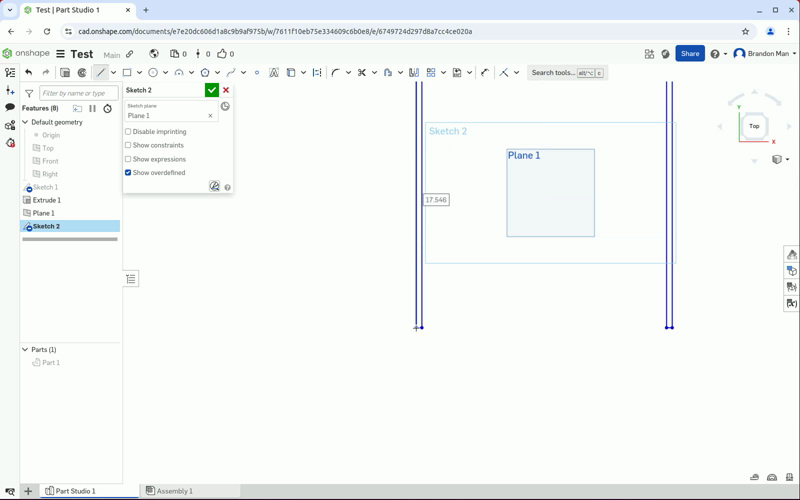
scroll(-6)
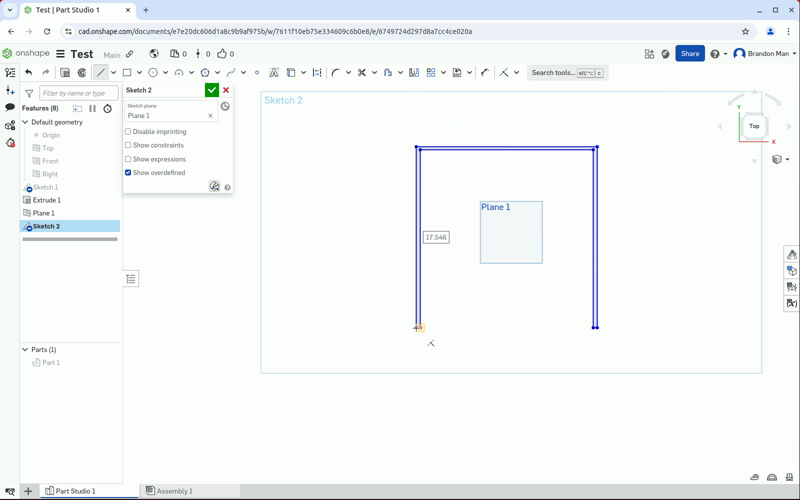
scroll(-6)
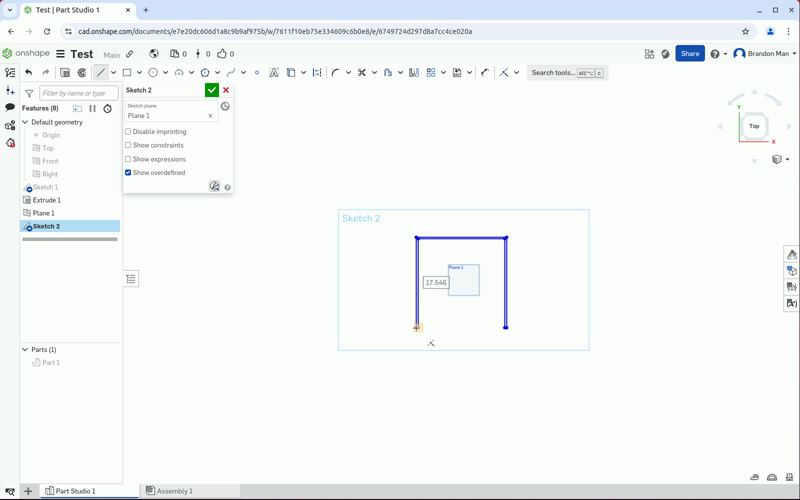
key(esc)
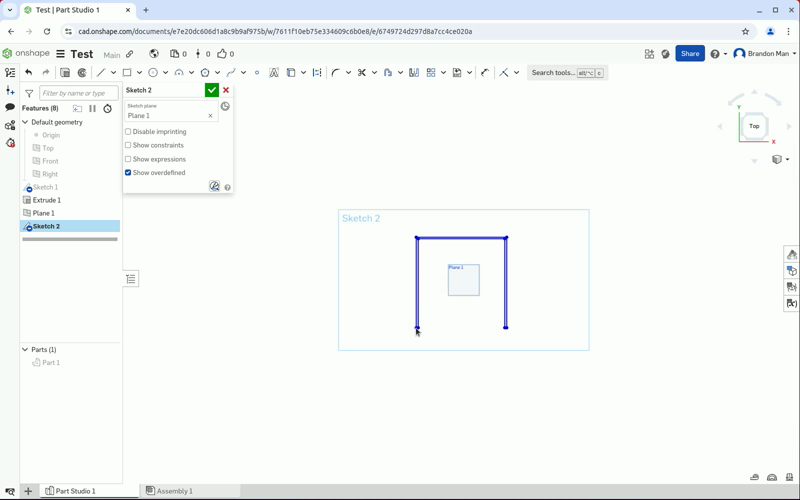
mouse_move(506, 318)
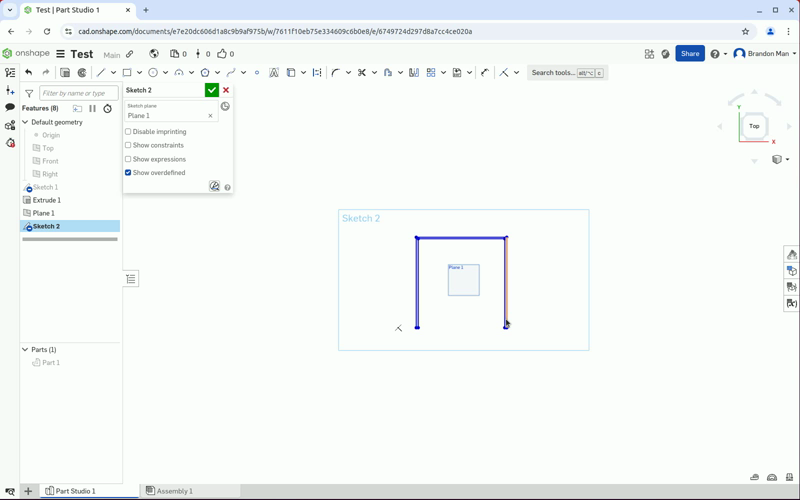
scroll(6)
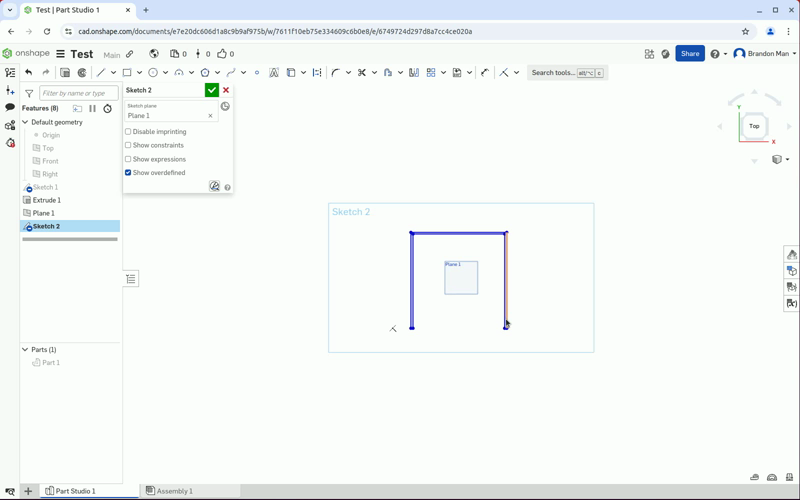
scroll(6)
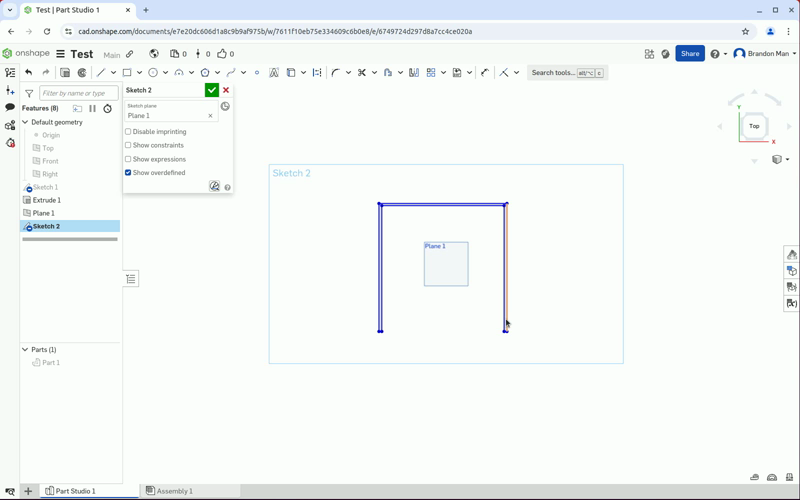
scroll(6)
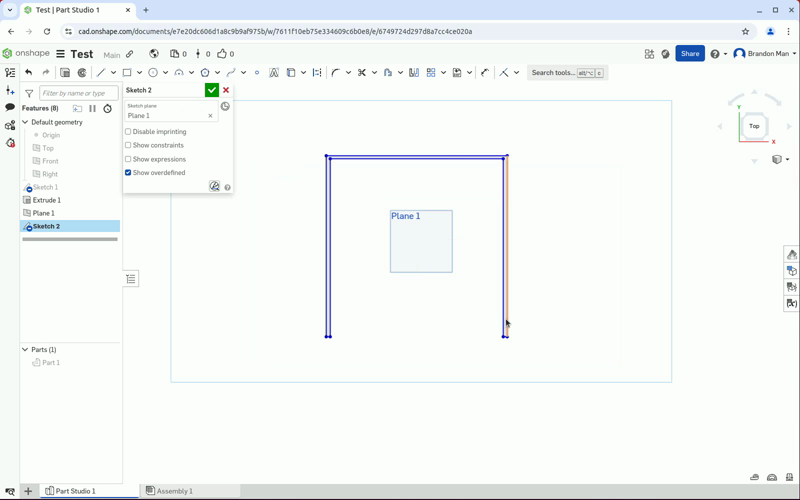
scroll(6)
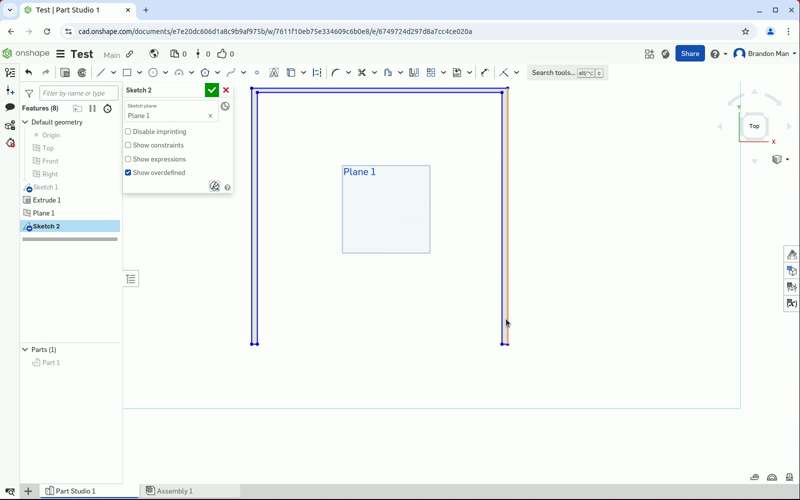
scroll(6)
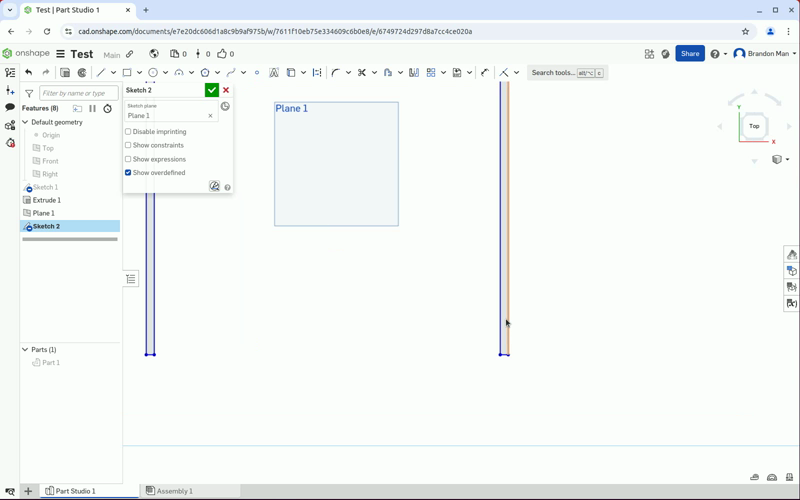
scroll(6)
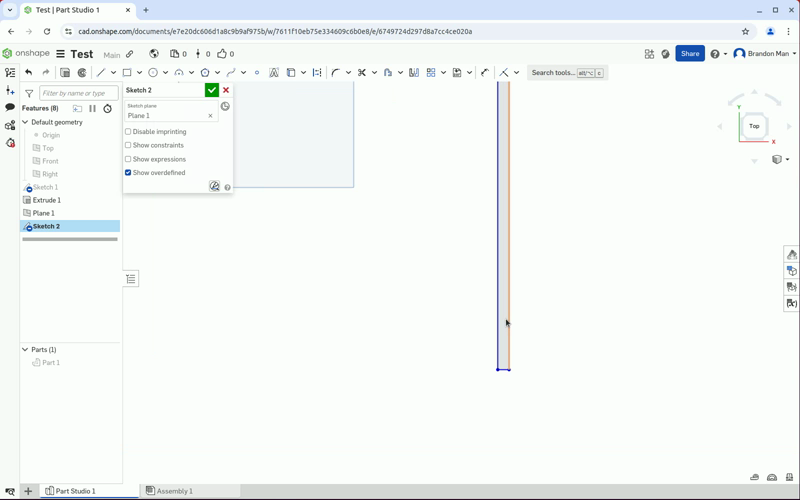
scroll(6)
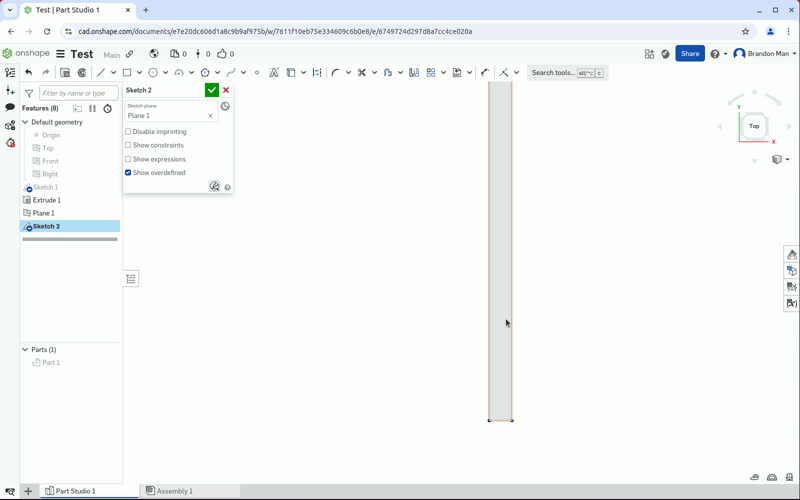
click(506, 318)
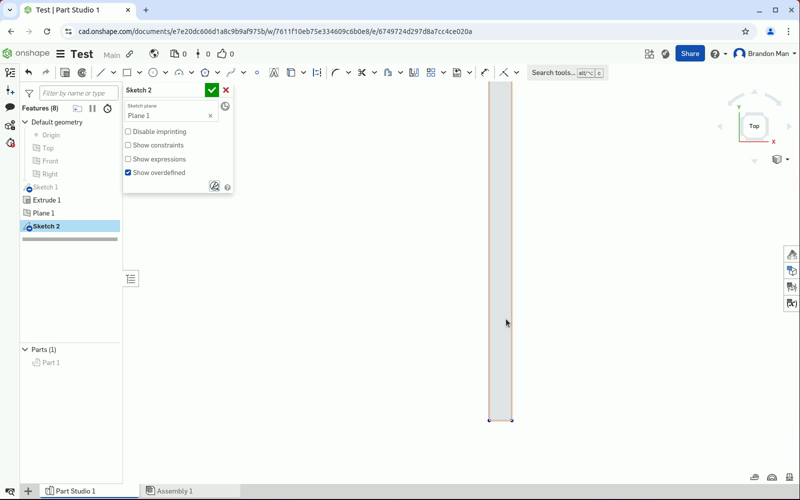
scroll(-6)
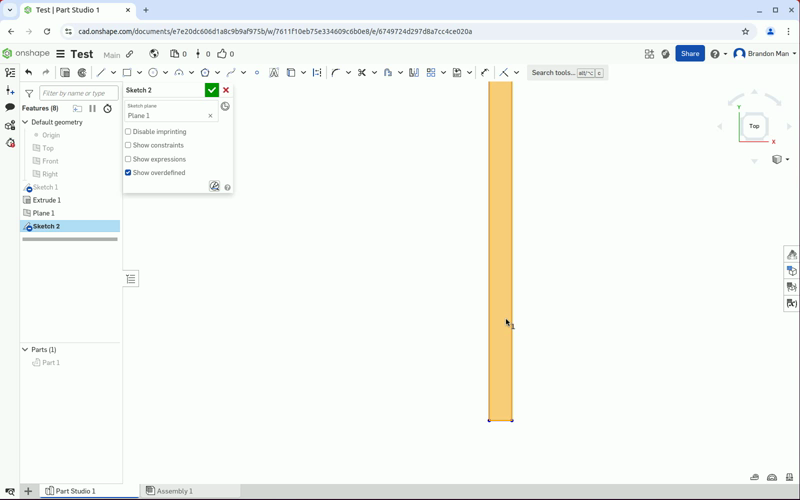
scroll(-6)
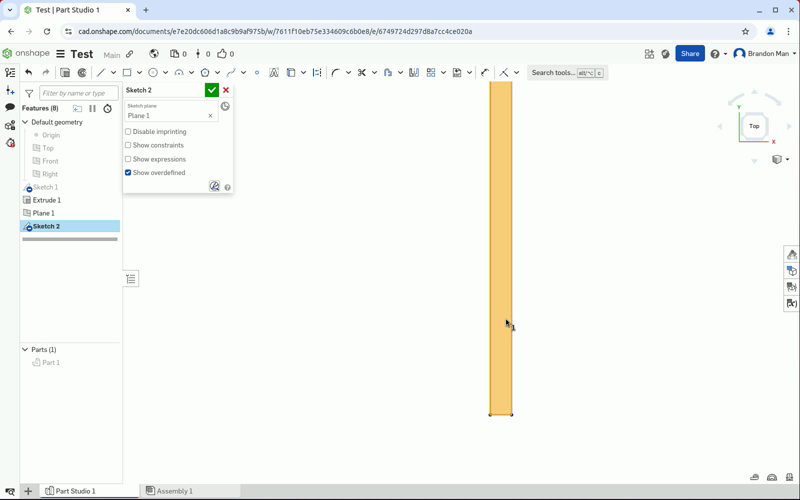
scroll(-6)
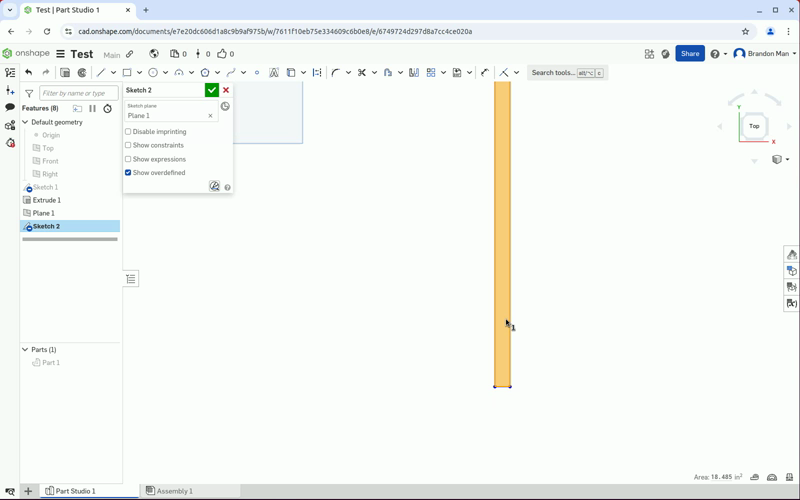
scroll(-6)
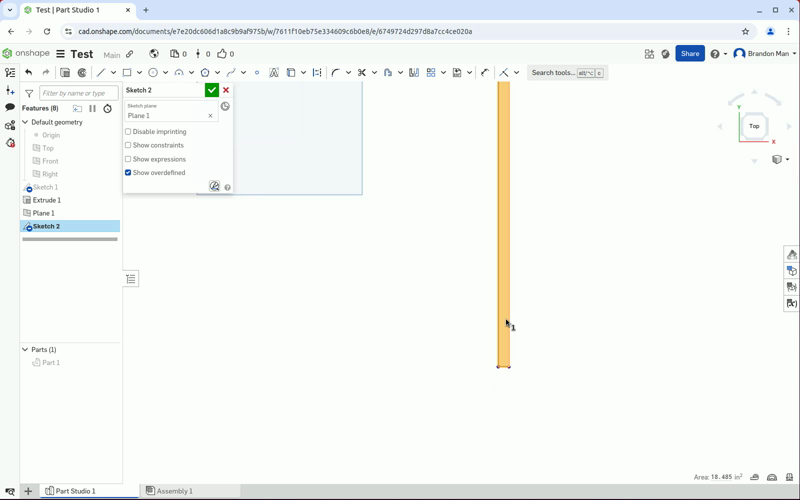
scroll(-6)
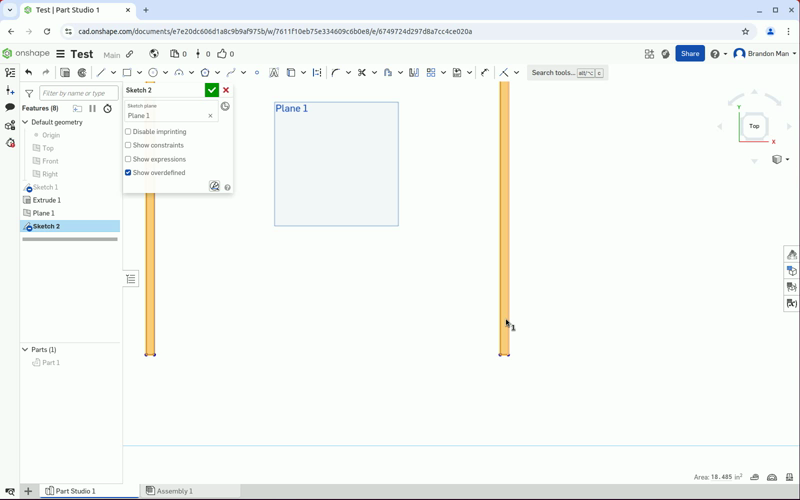
scroll(-6)
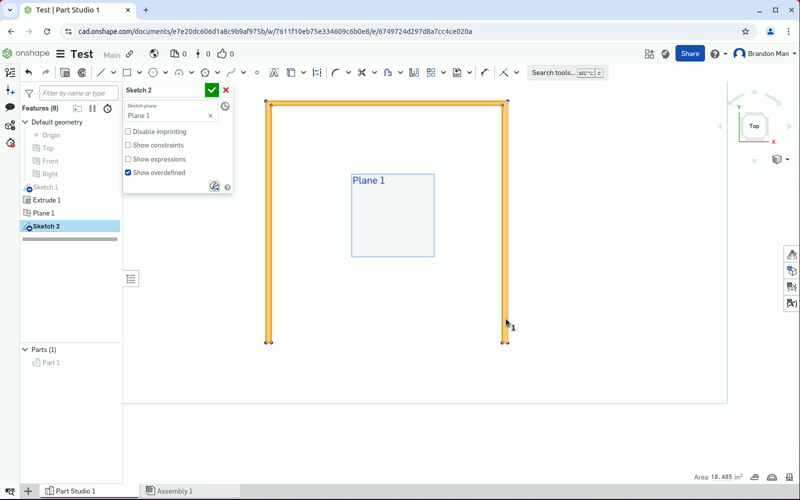
scroll(-6)
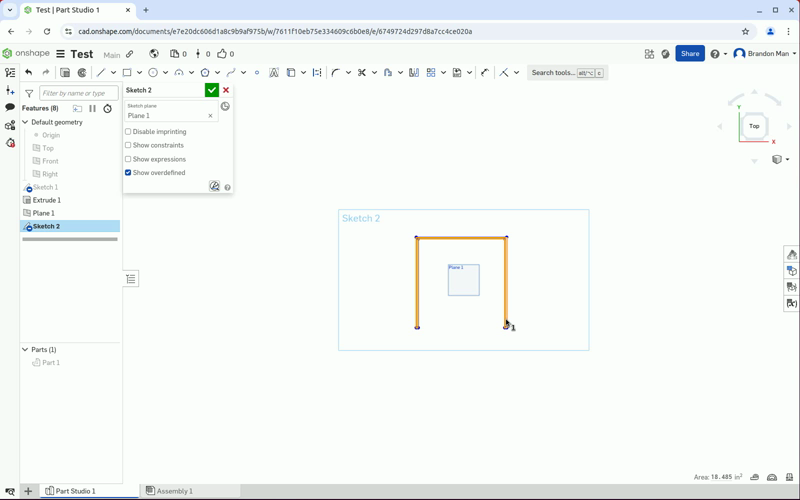
mouse_move(73, 352)
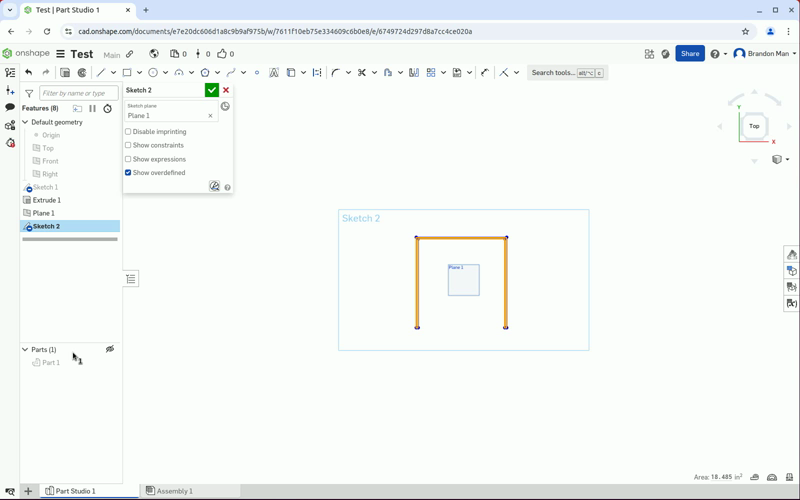
key(shift+y)
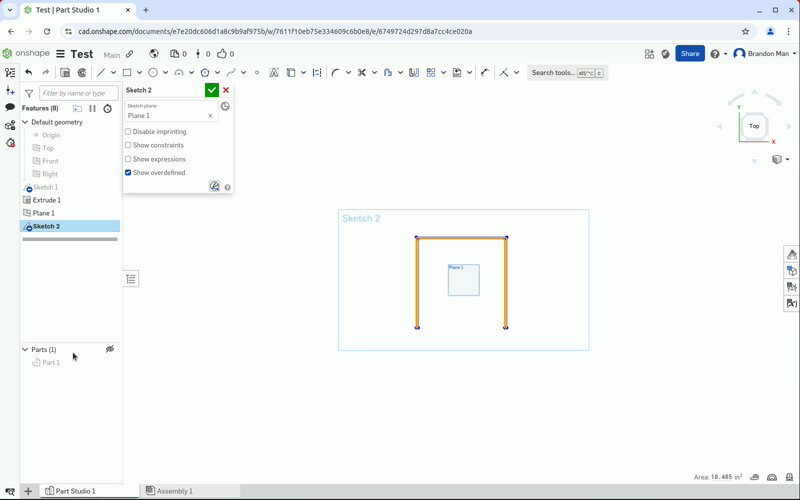
key(shift+e)
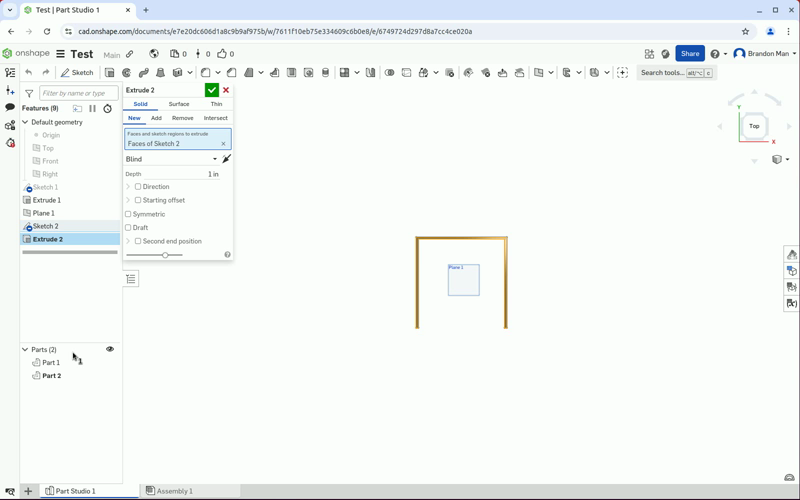
mouse_move(143, 106)
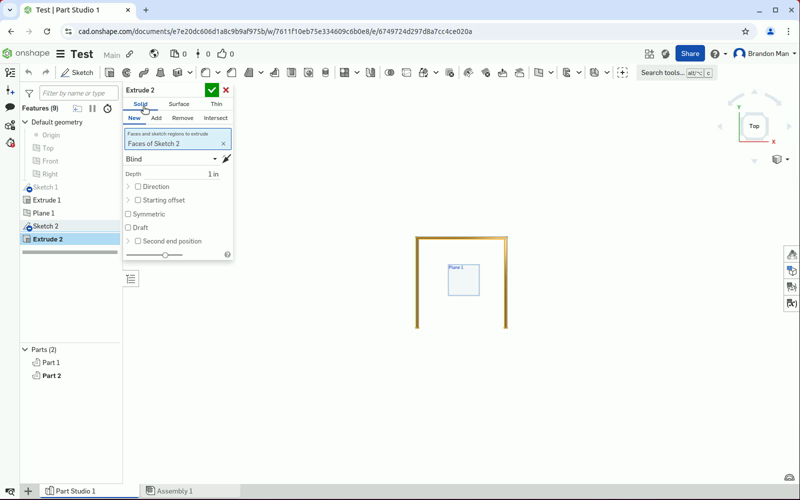
click(143, 106)
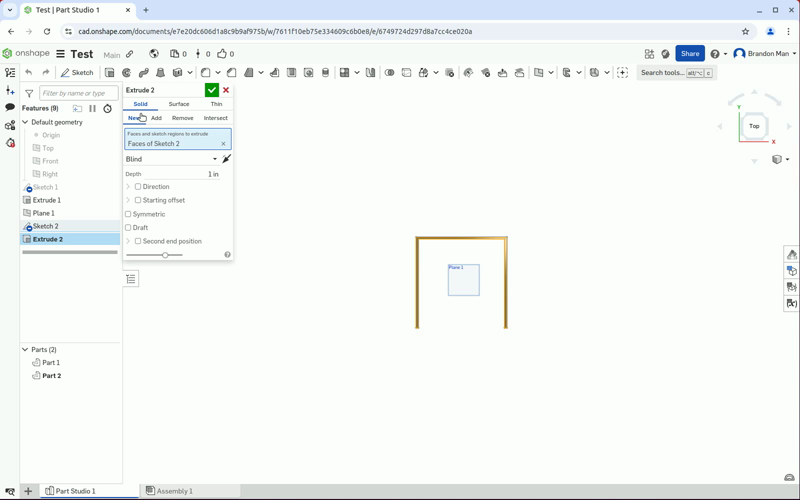
mouse_move(137, 120)
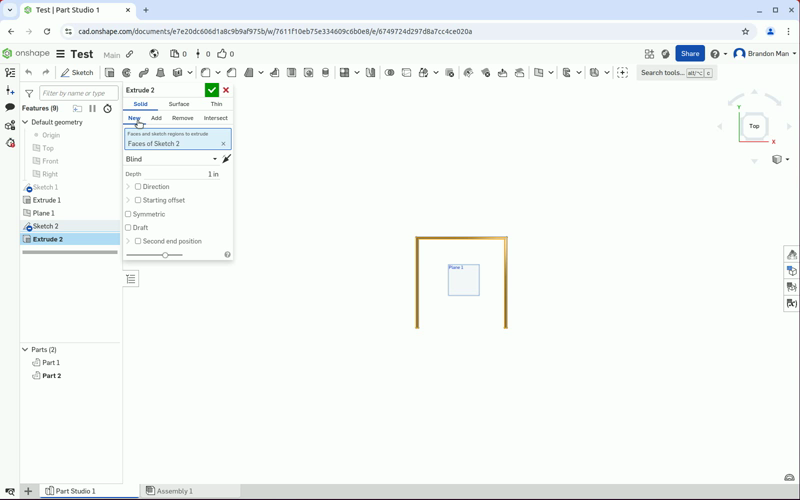
click(137, 120)
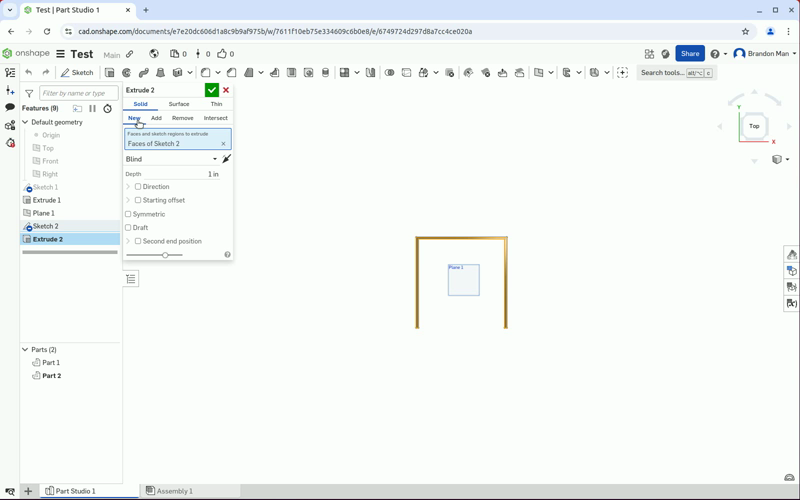
key(tab, 4)
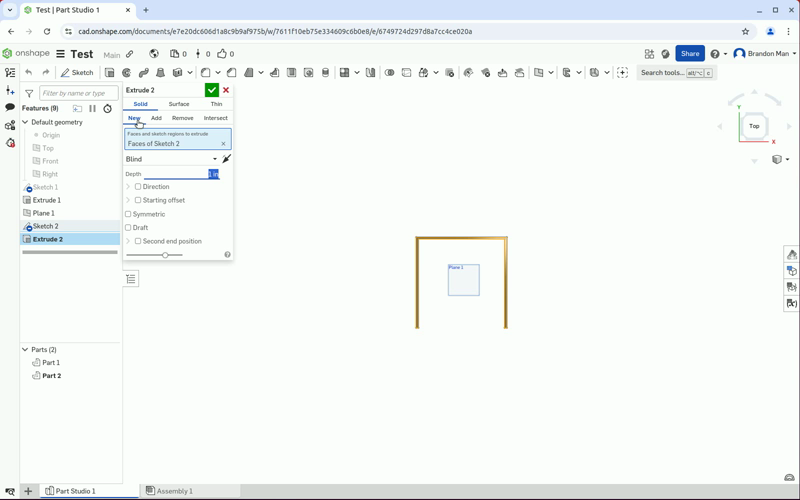
text(0.481)
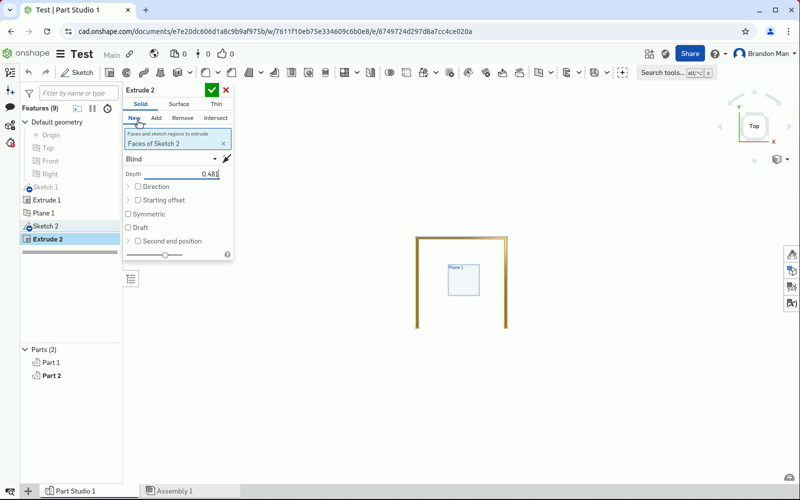
key(enter)
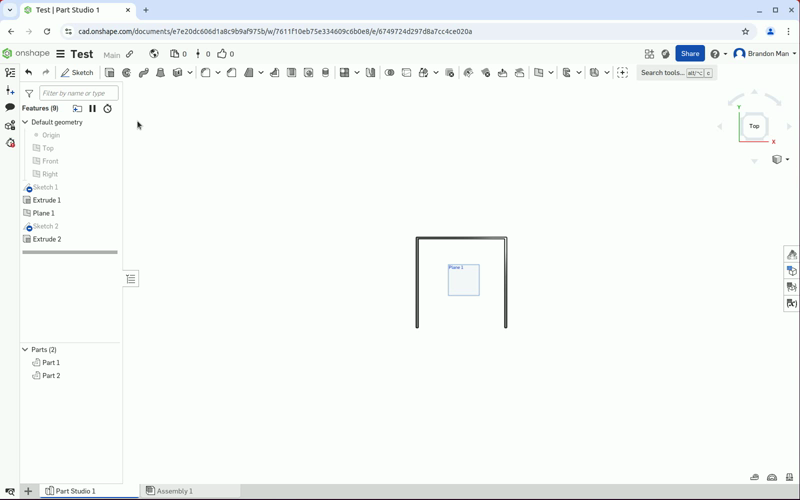
key(shift+h)
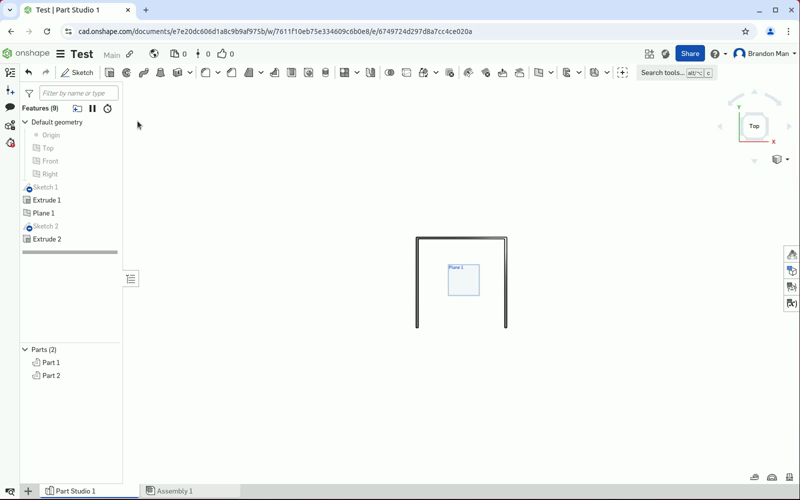
key(shift+h)
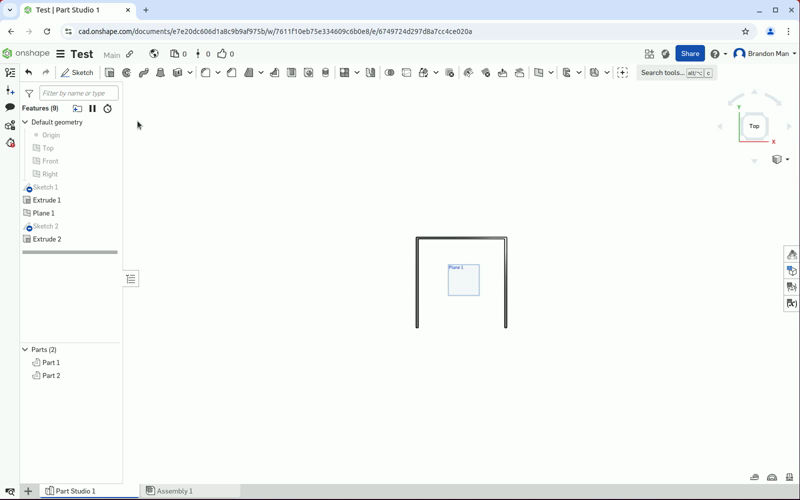
mouse_move(73, 189)
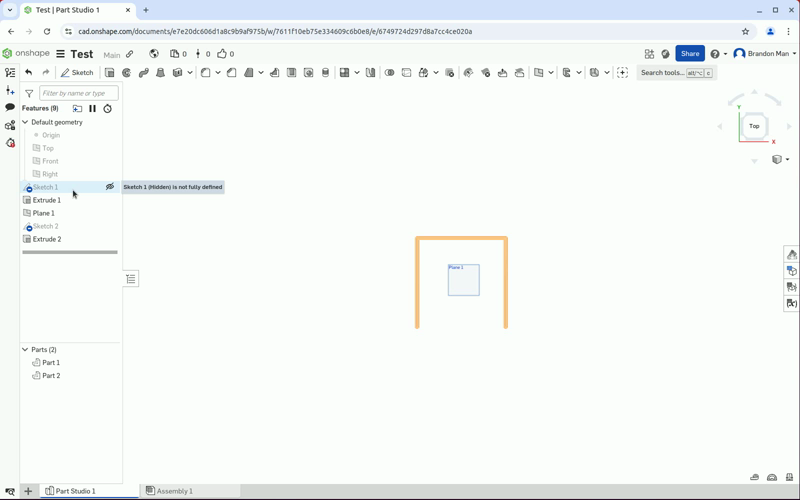
click(73, 189)
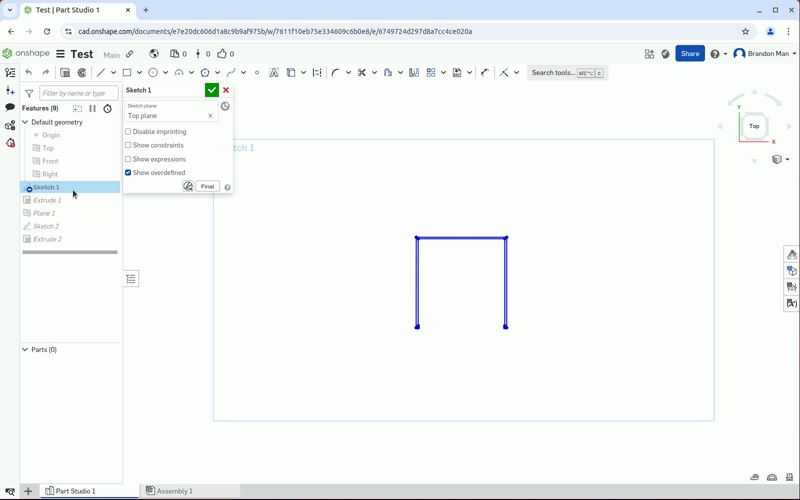
mouse_move(229, 92)
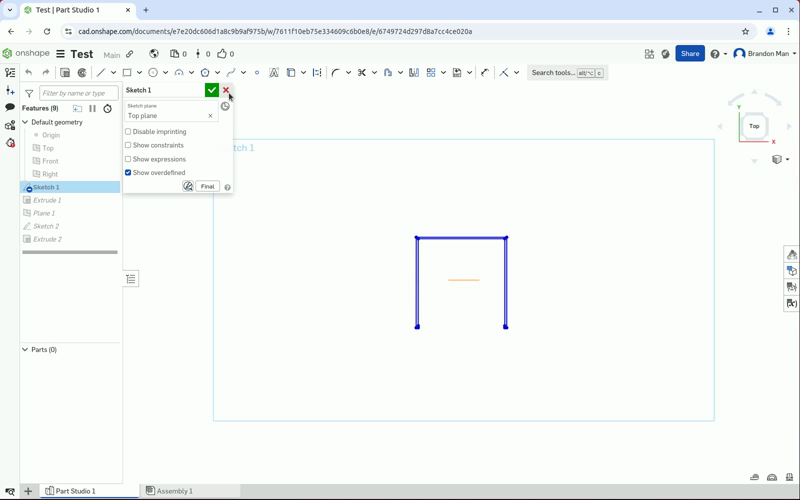
click(229, 92)
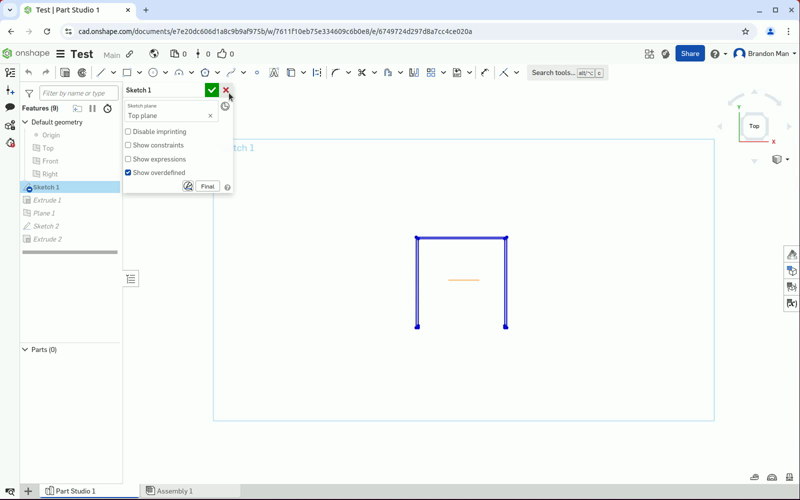
key(shift+s)
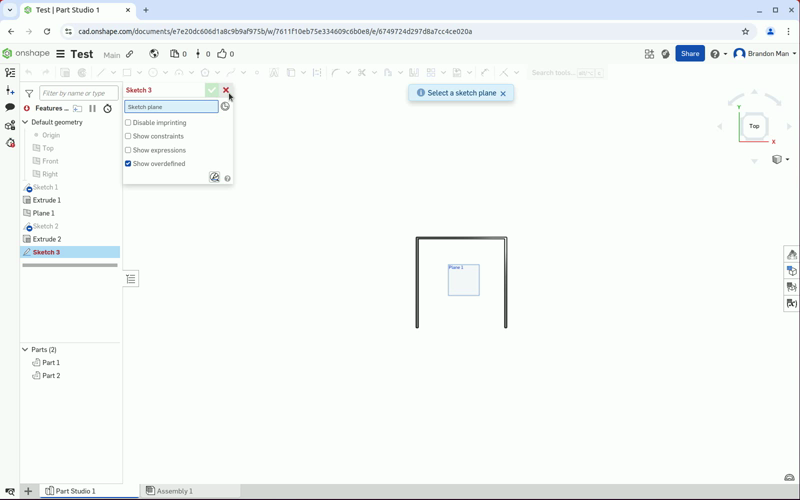
mouse_move(73, 215)
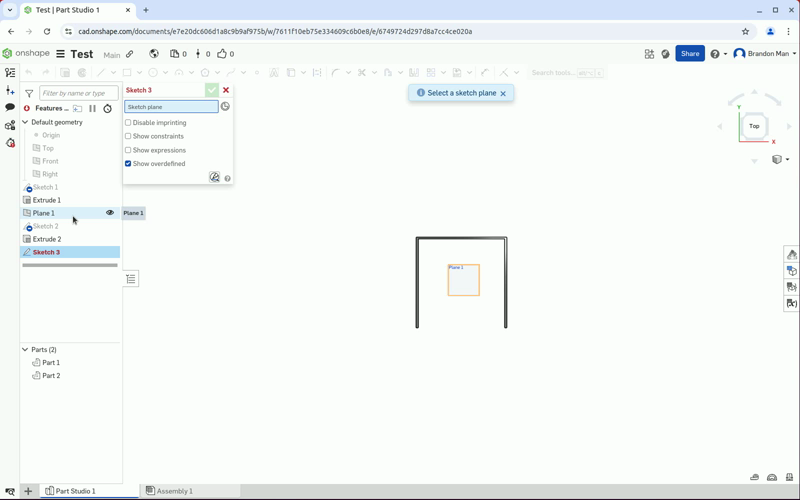
click(73, 215)
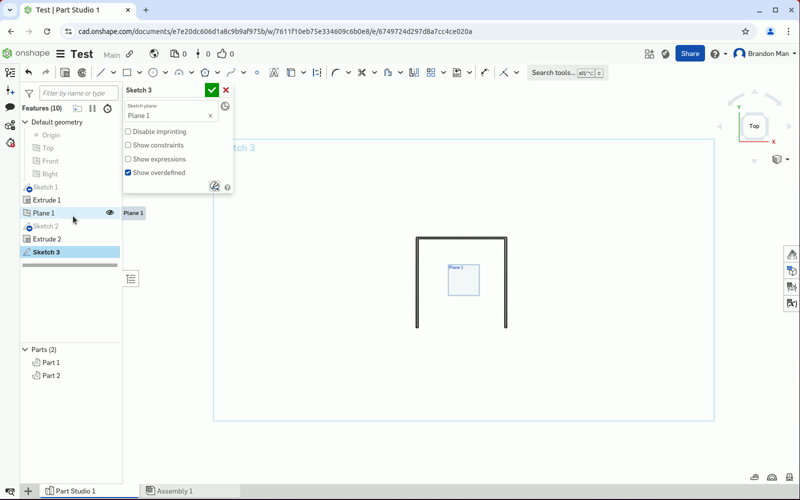
mouse_move(73, 352)
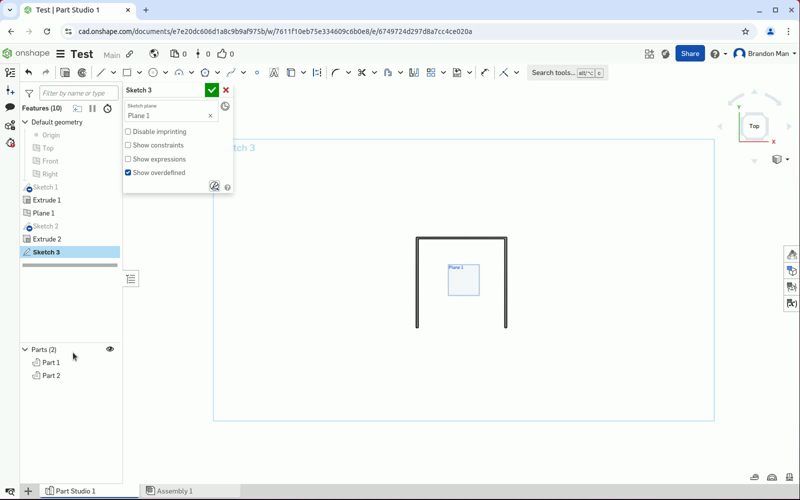
key(y)
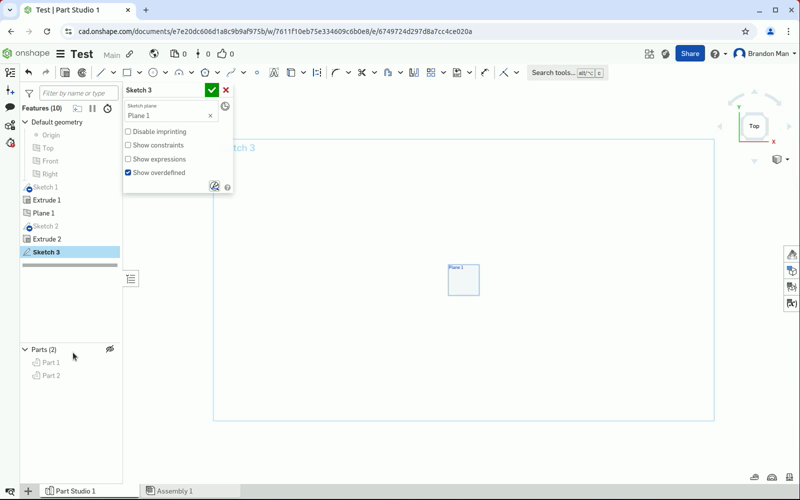
key(l)
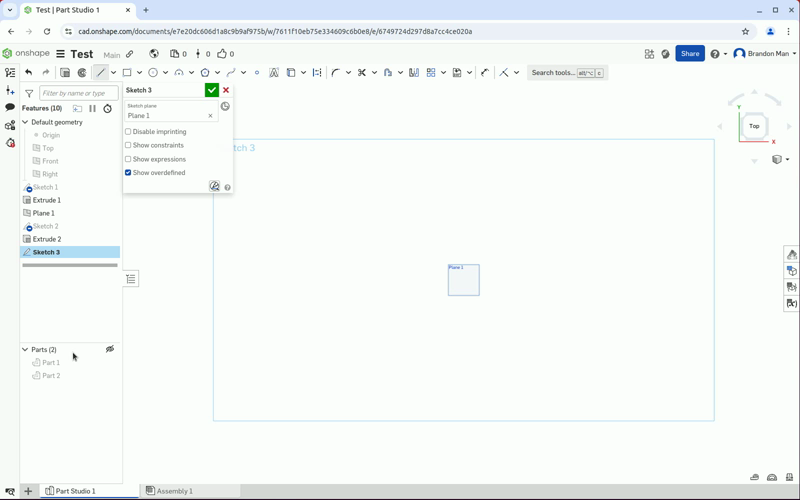
key_down(shift)
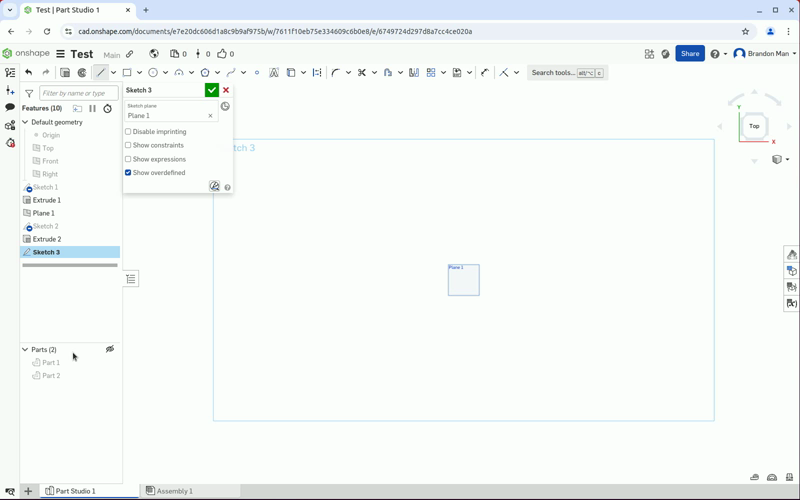
mouse_move(417, 327)
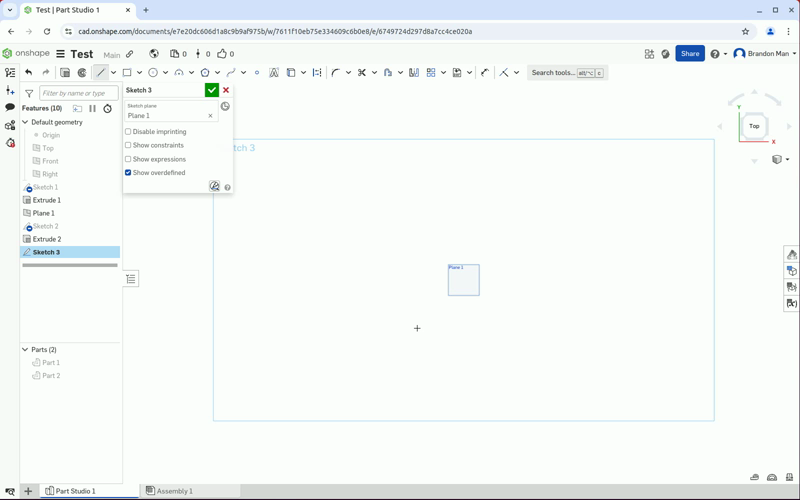
click(417, 327)
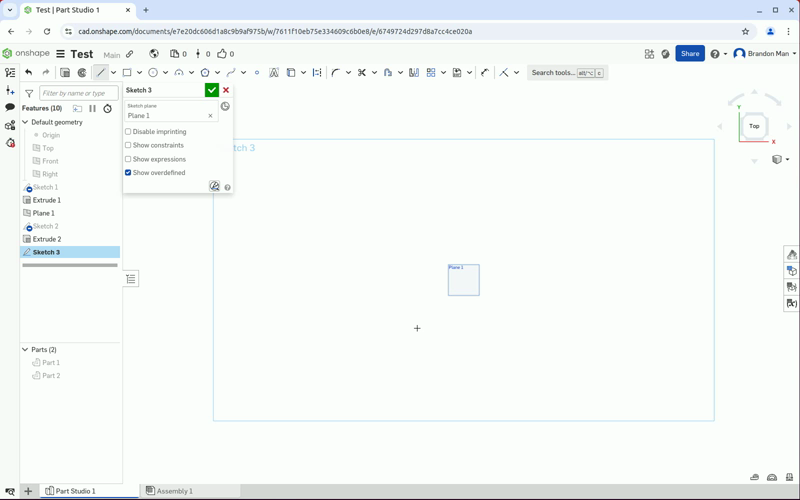
key_up(shift)
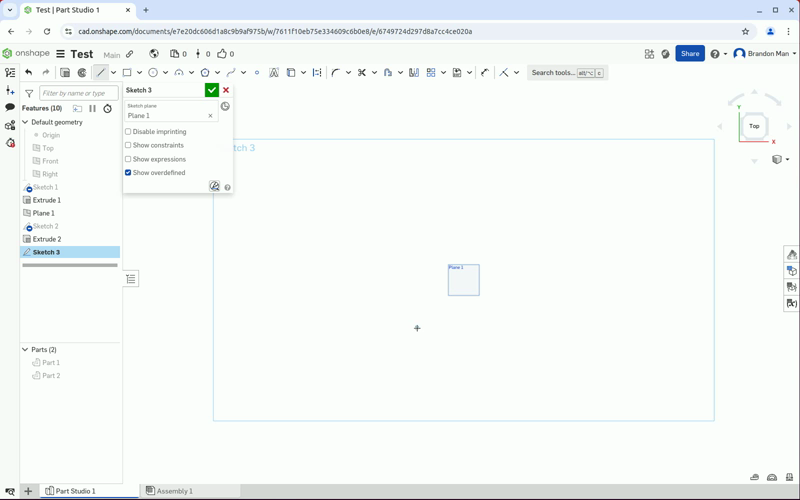
key_down(shift)
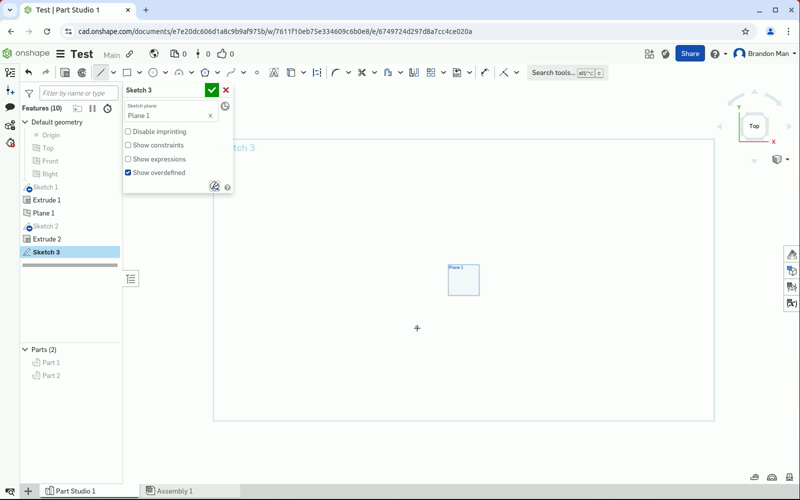
mouse_move(503, 327)
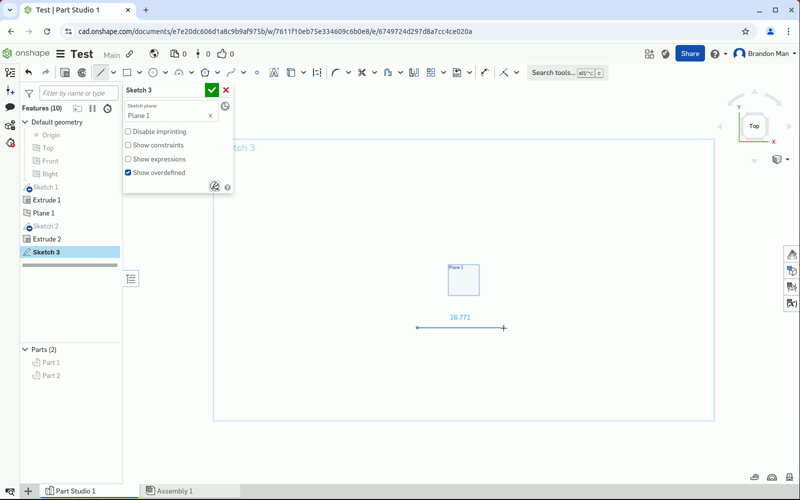
click(503, 327)
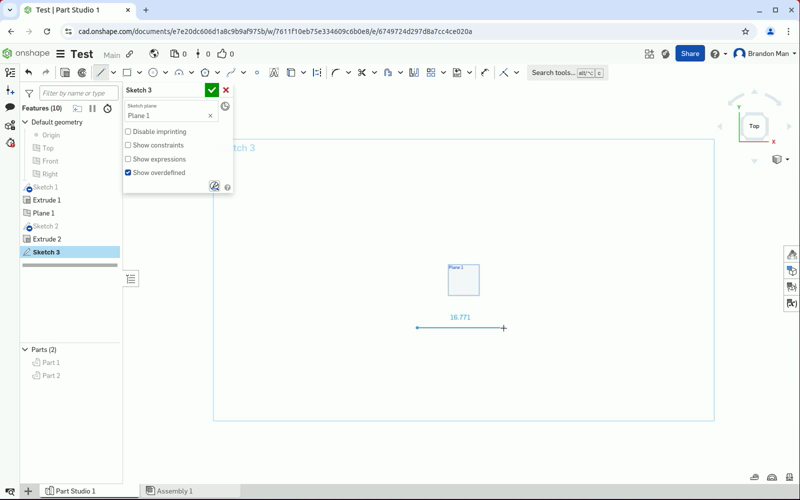
key_up(shift)
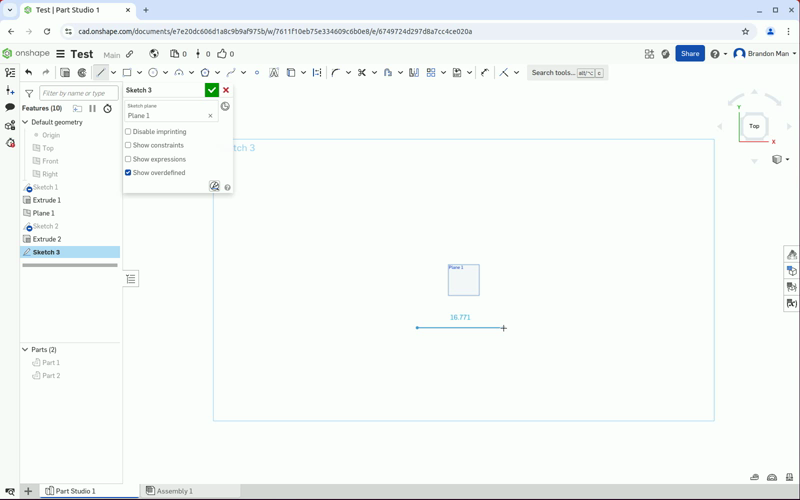
key_down(shift)
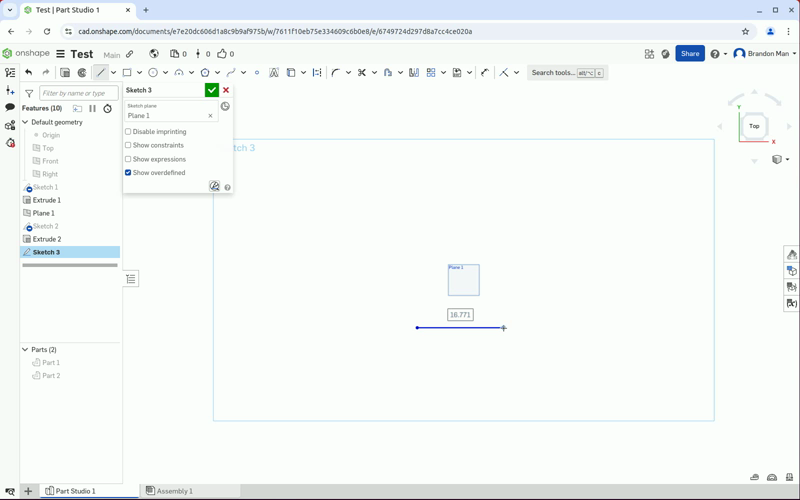
mouse_move(503, 239)
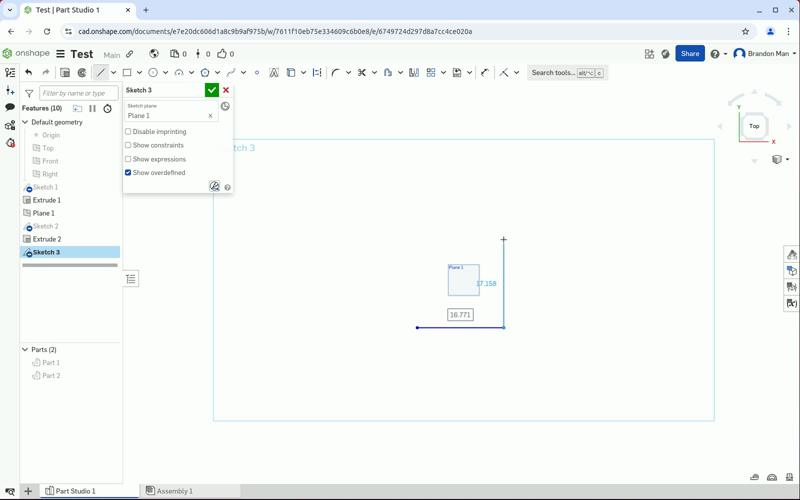
click(503, 239)
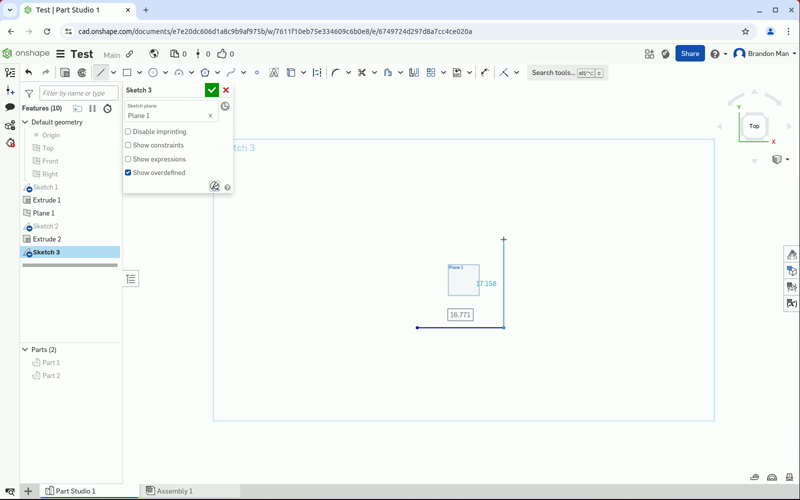
key_up(shift)
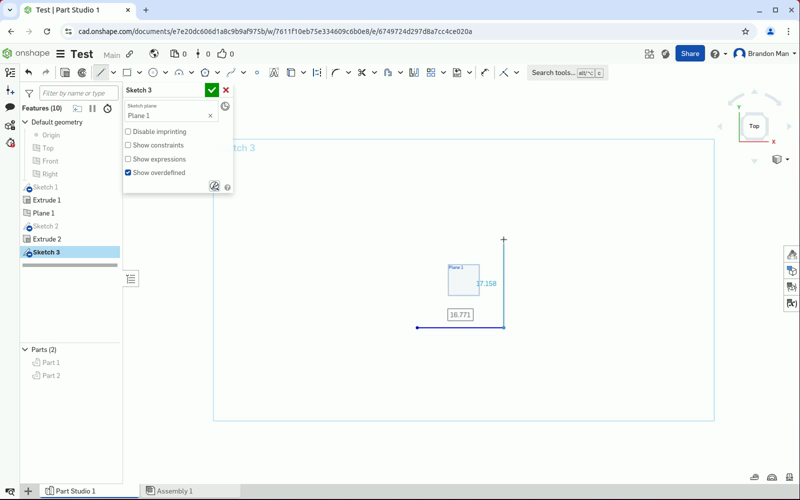
key_down(shift)
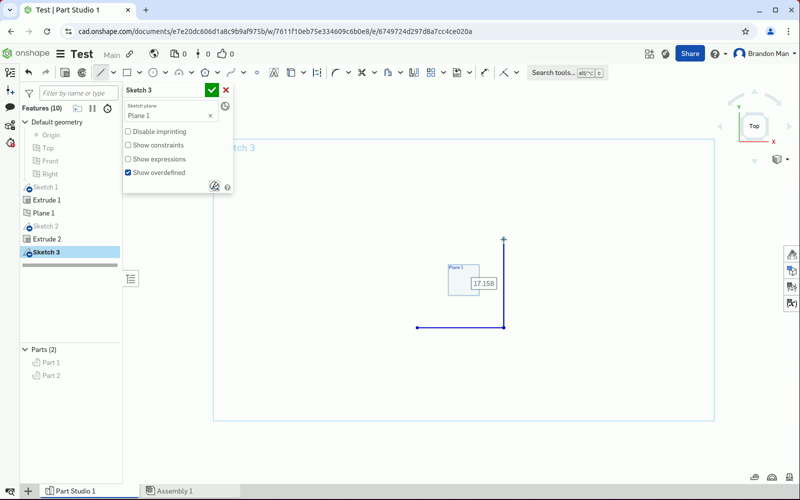
mouse_move(417, 239)
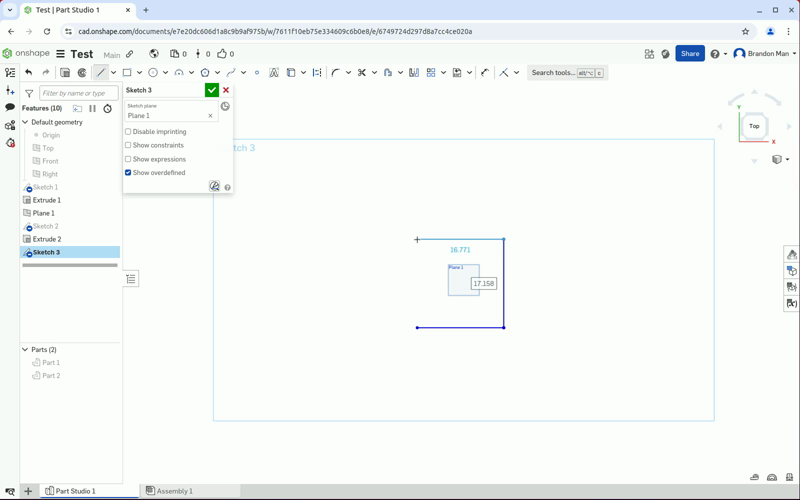
click(417, 239)
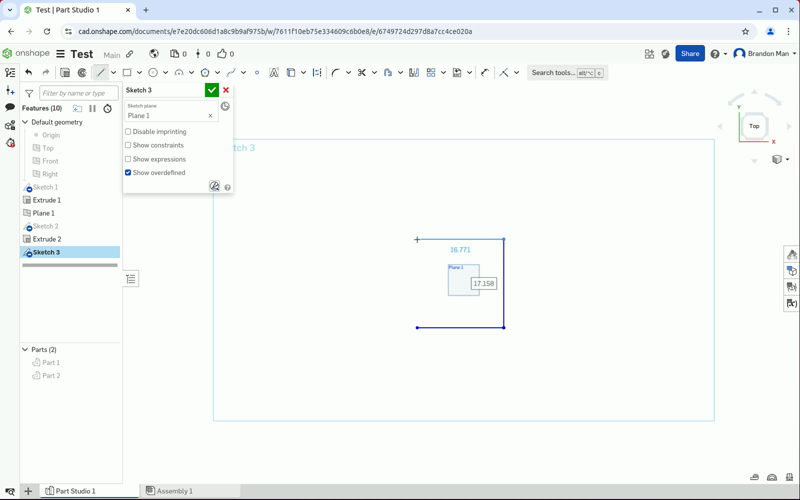
key_up(shift)
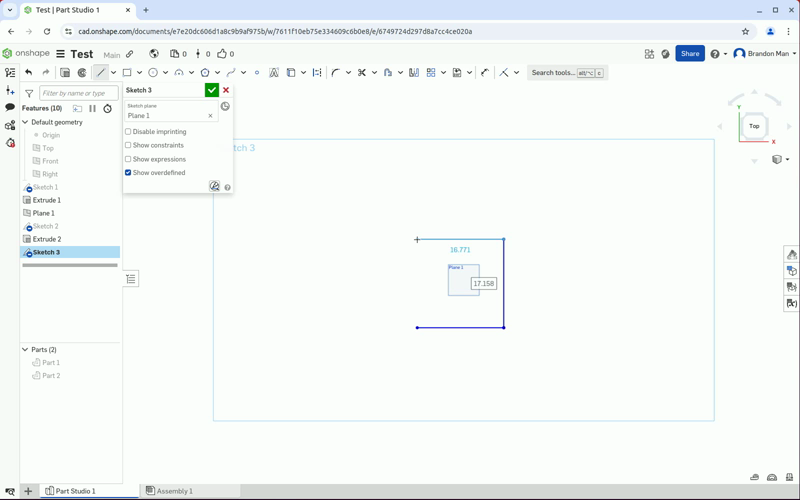
key_down(shift)
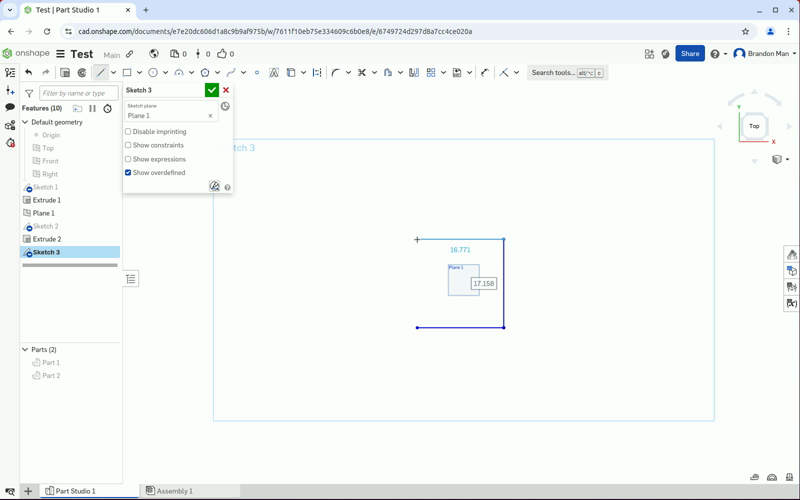
mouse_move(417, 327)
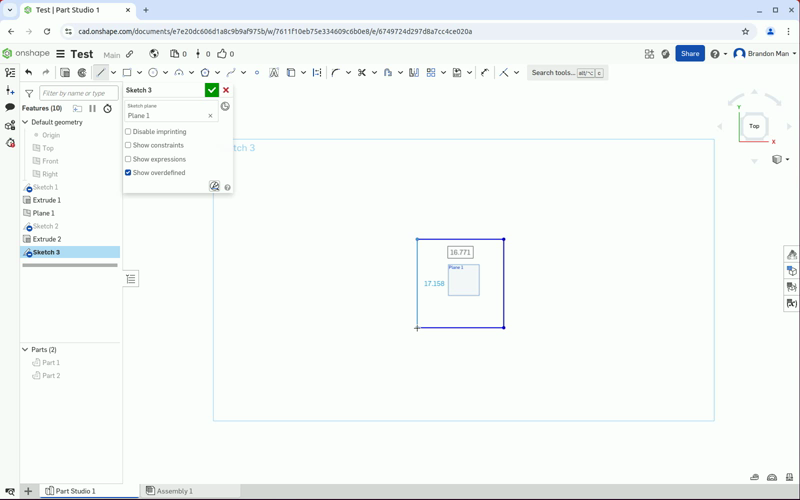
key_up(shift)
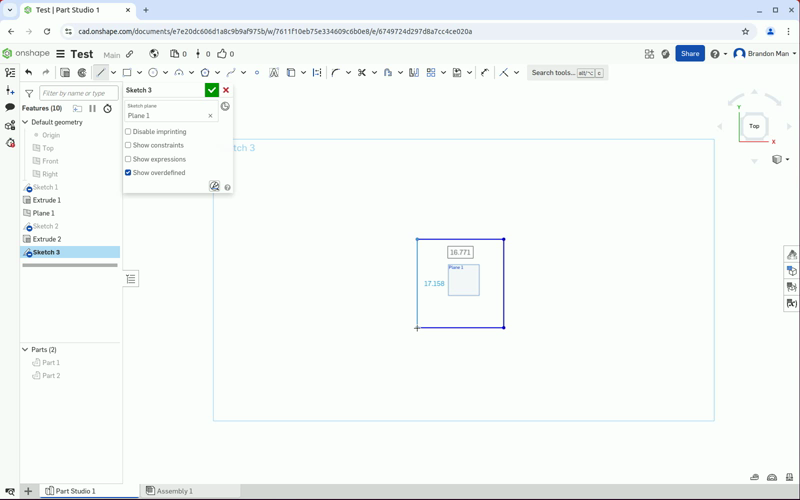
click(417, 327)
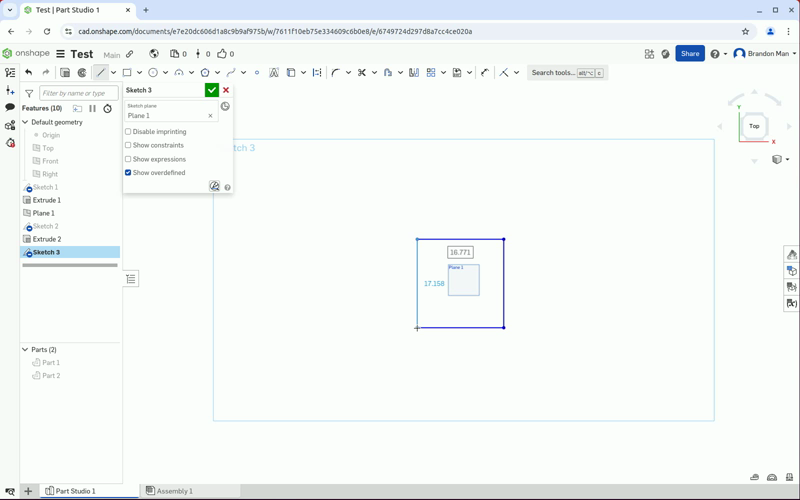
key(esc)
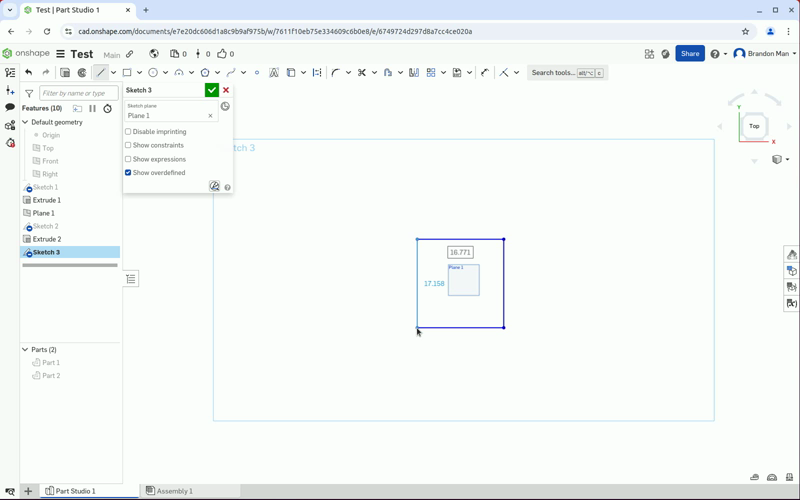
mouse_move(428, 276)
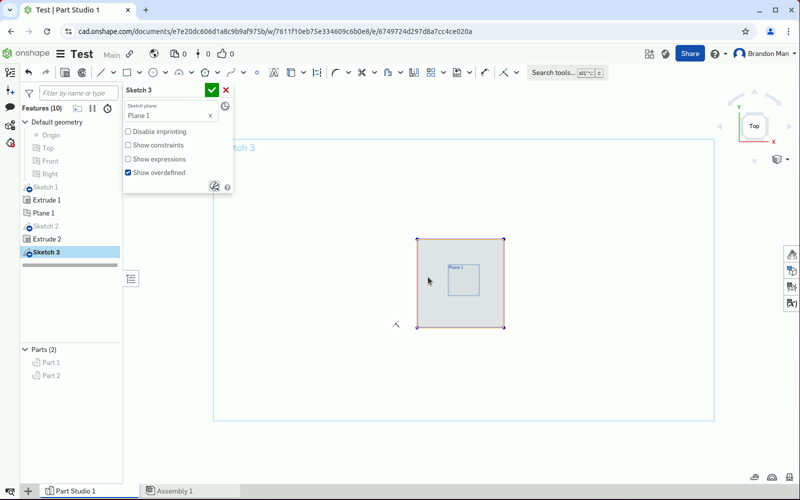
click(428, 276)
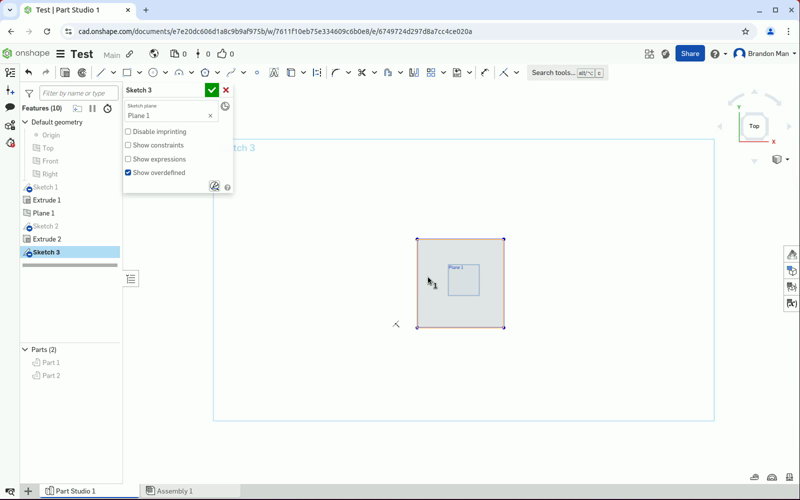
mouse_move(73, 352)
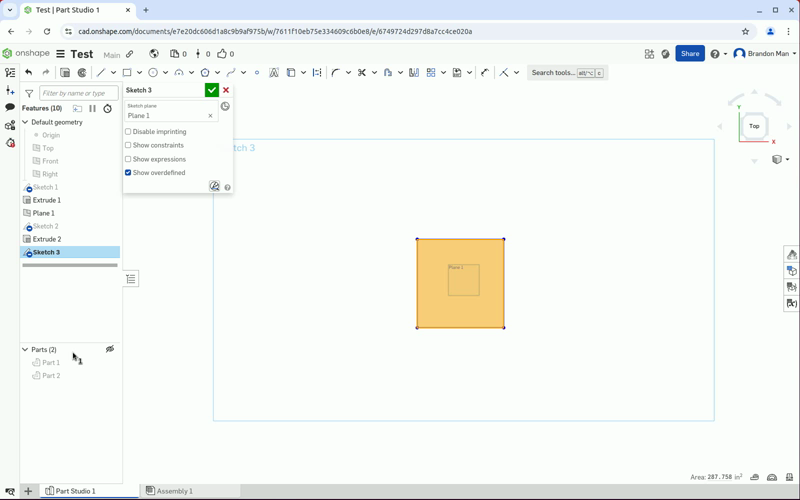
key(shift+y)
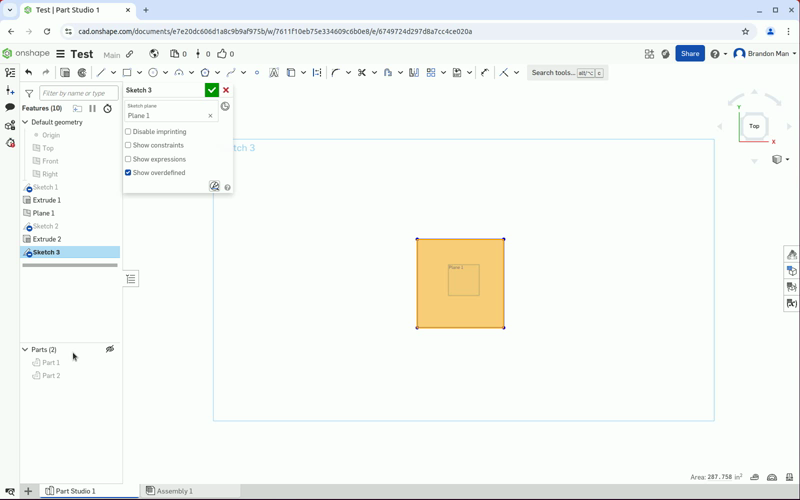
key(shift+e)
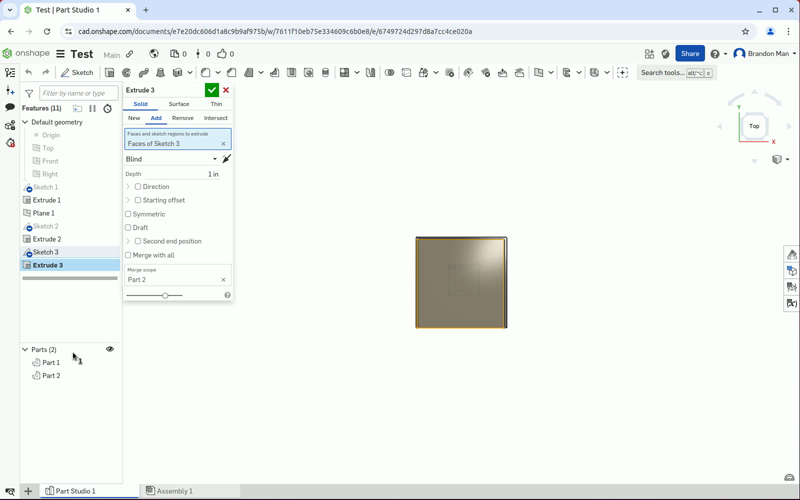
mouse_move(143, 106)
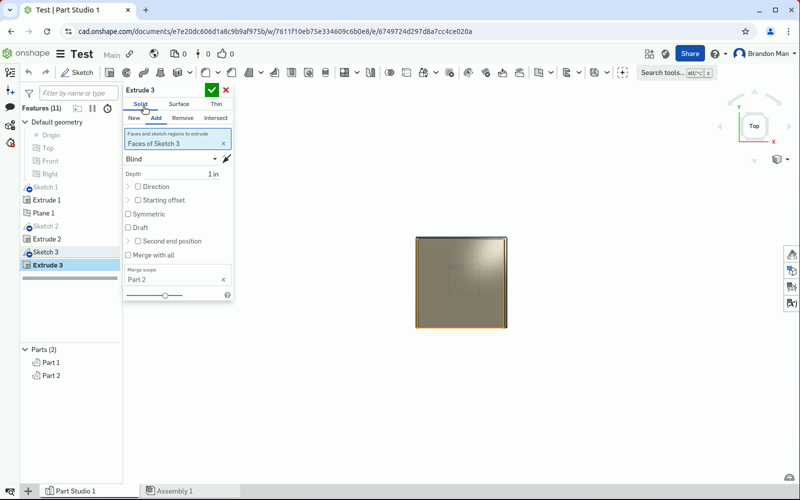
click(143, 106)
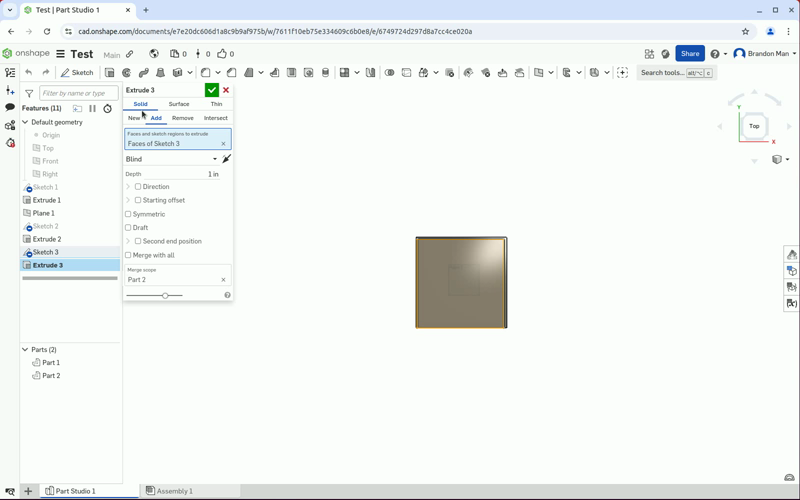
mouse_move(137, 120)
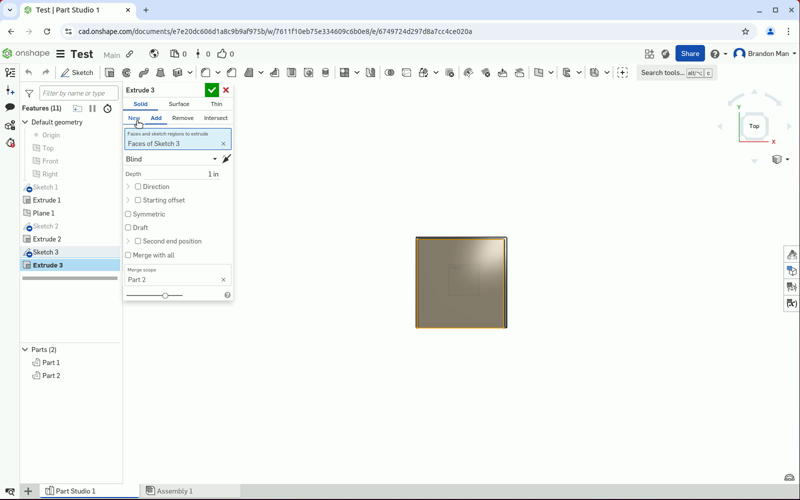
click(137, 120)
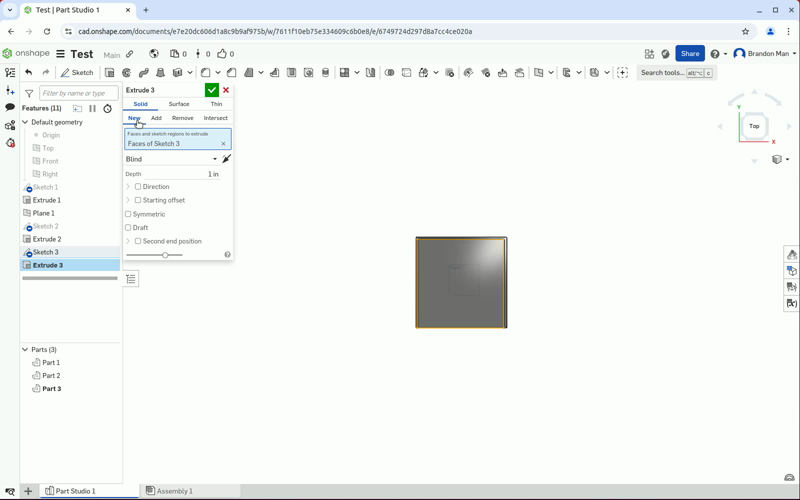
key(tab, 4)
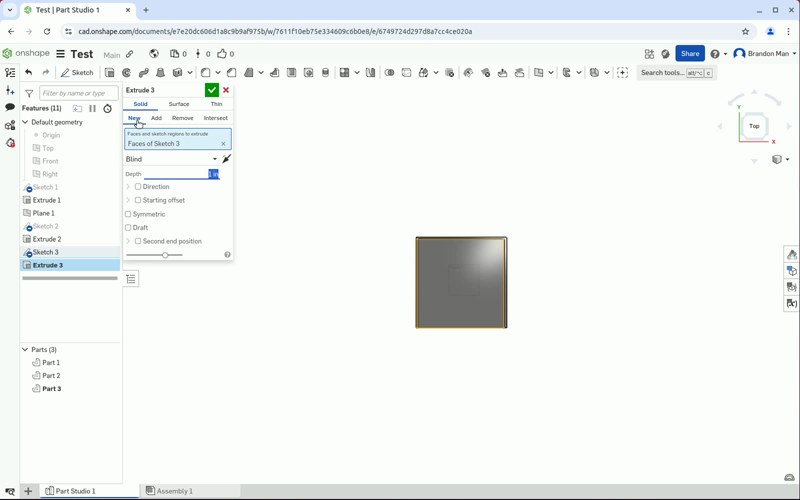
text(0.481)
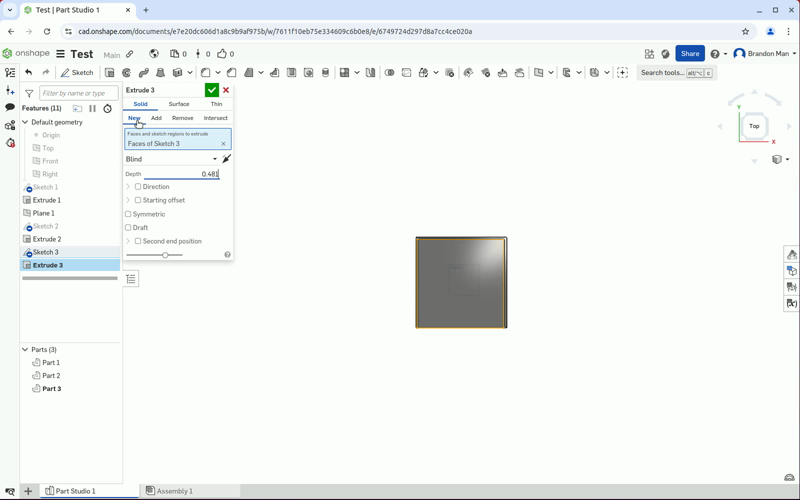
key(enter)
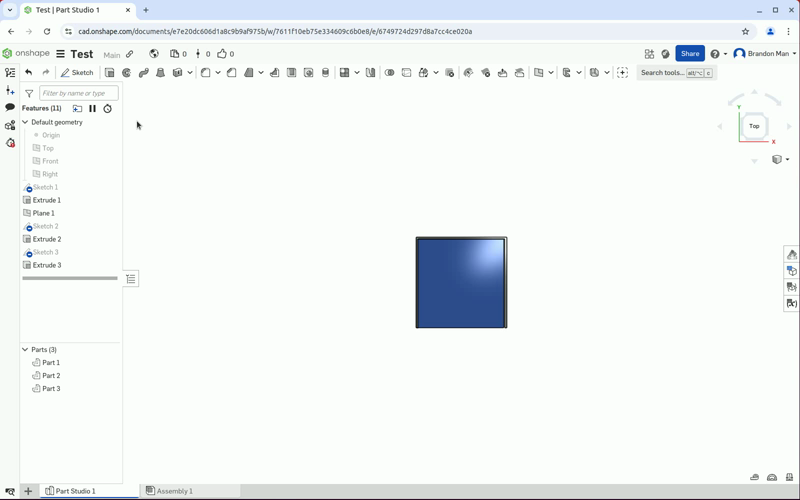
key(shift+h)
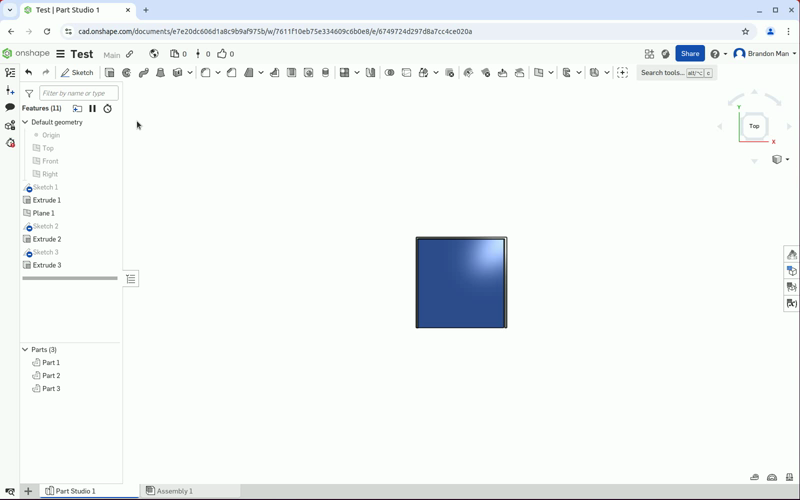
key(shift+h)
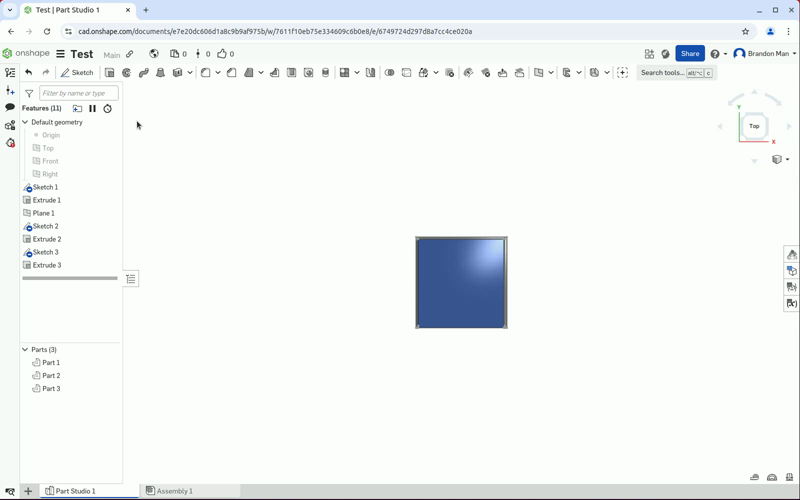
key(shift+7)
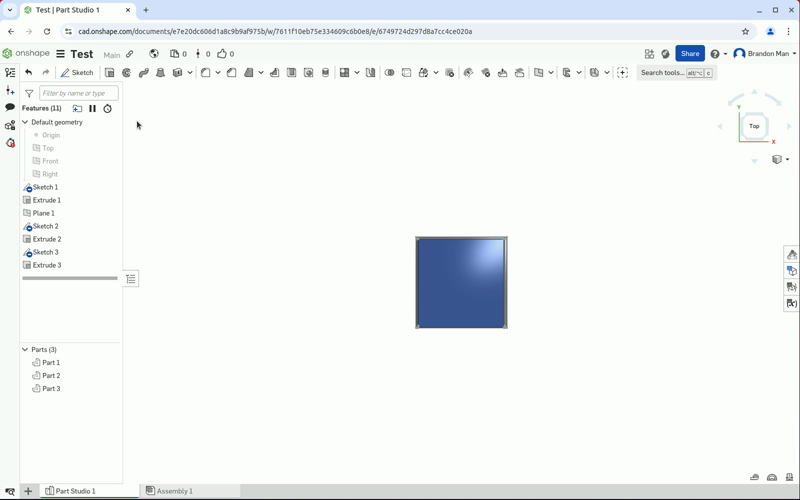
key(up, 3)
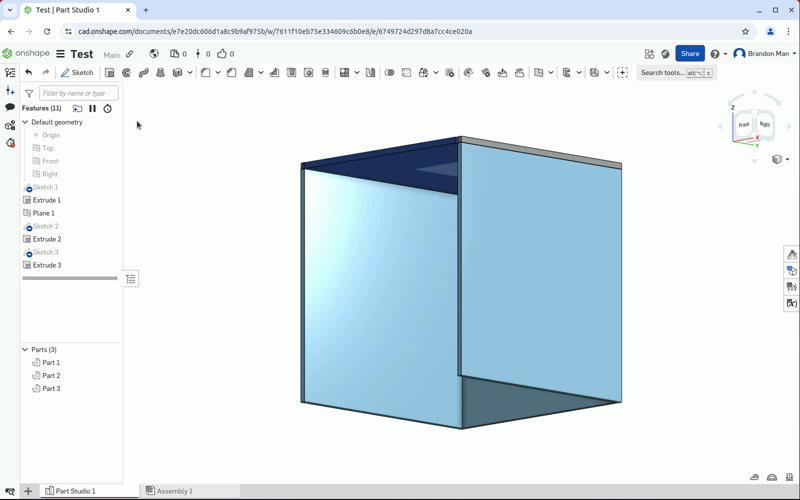
key(left, 3)
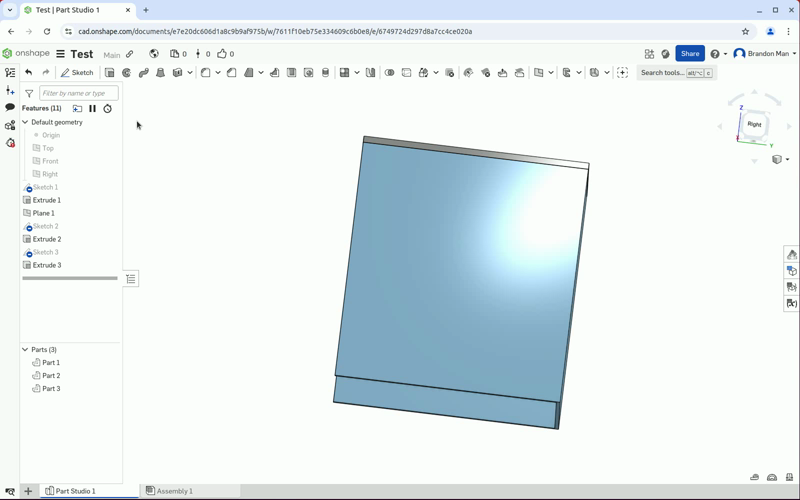
key(right, 3)
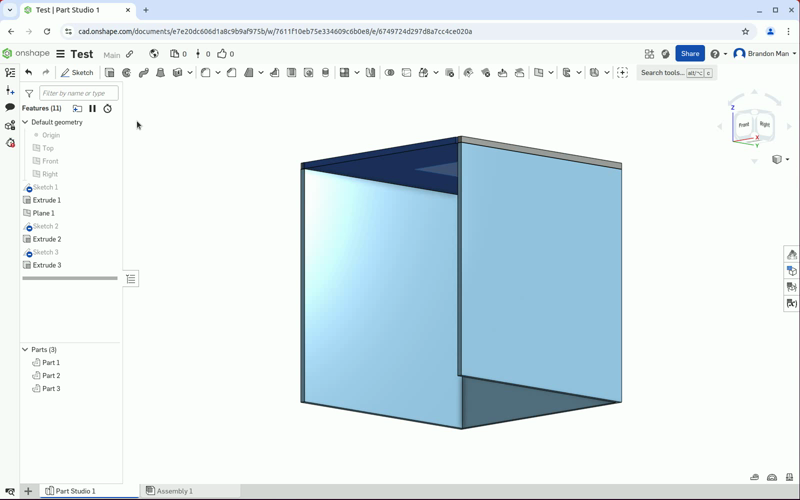
key(down, 3)
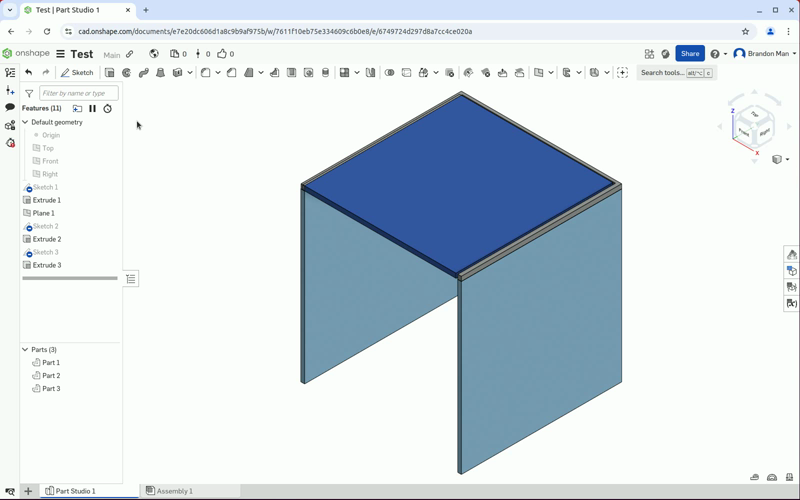
mouse_move(73, 189)
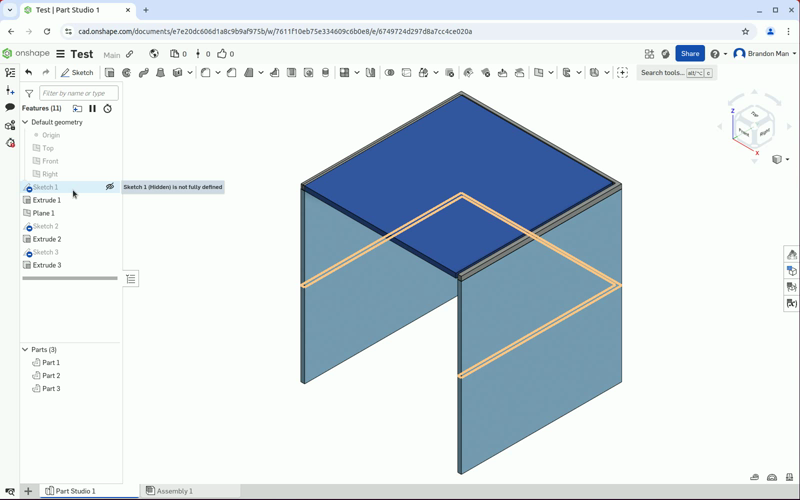
click(73, 189)